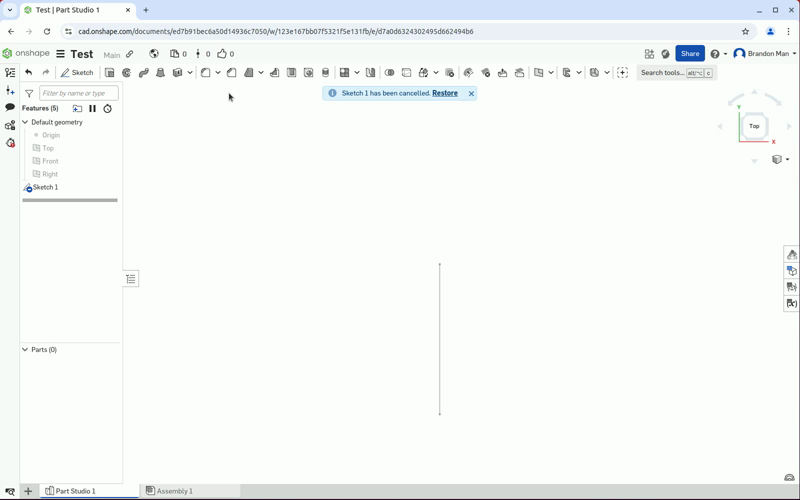
key(shift+h)
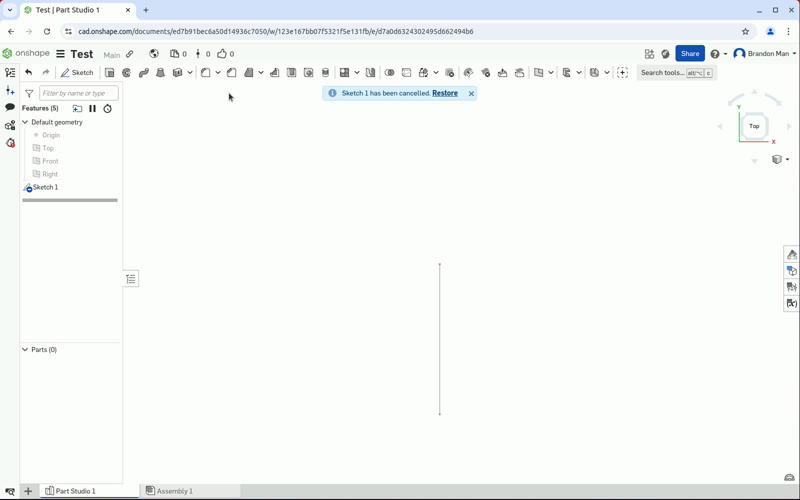
key(shift+s)
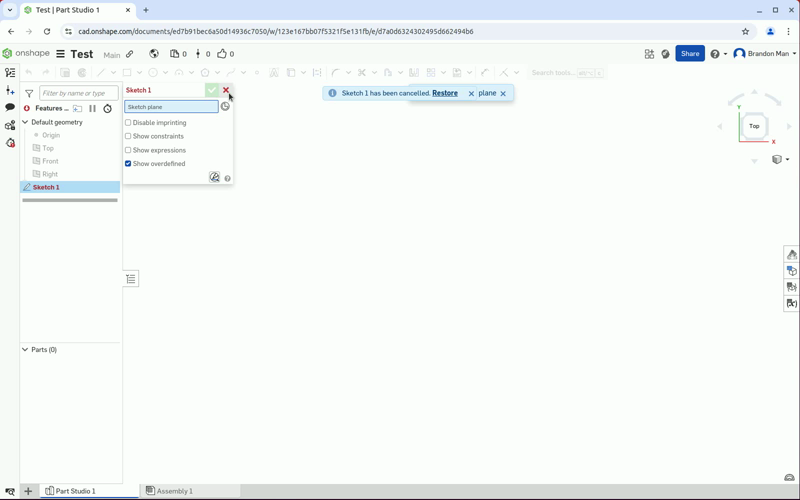
mouse_move(73, 150)
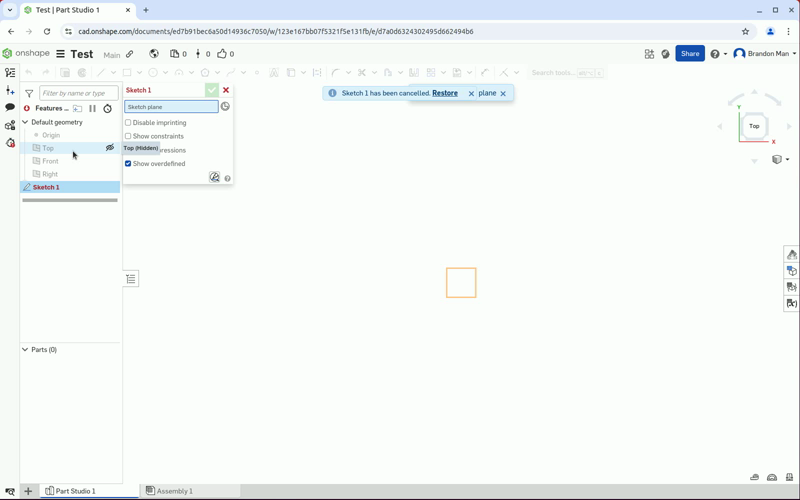
click(73, 150)
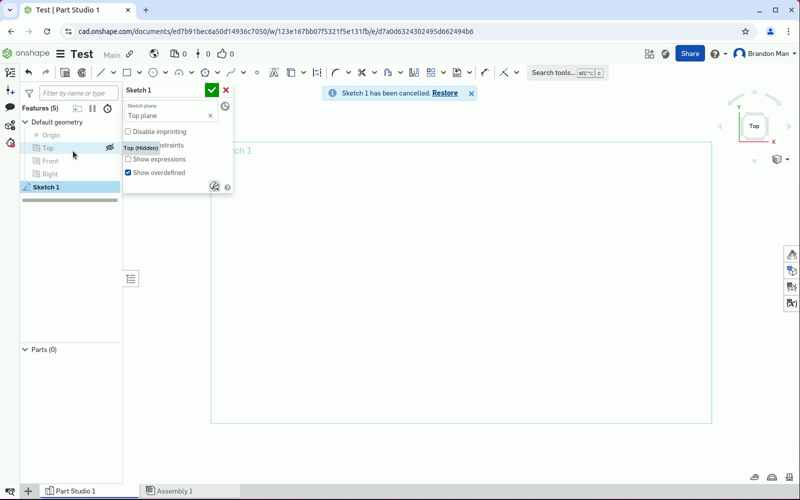
mouse_move(73, 352)
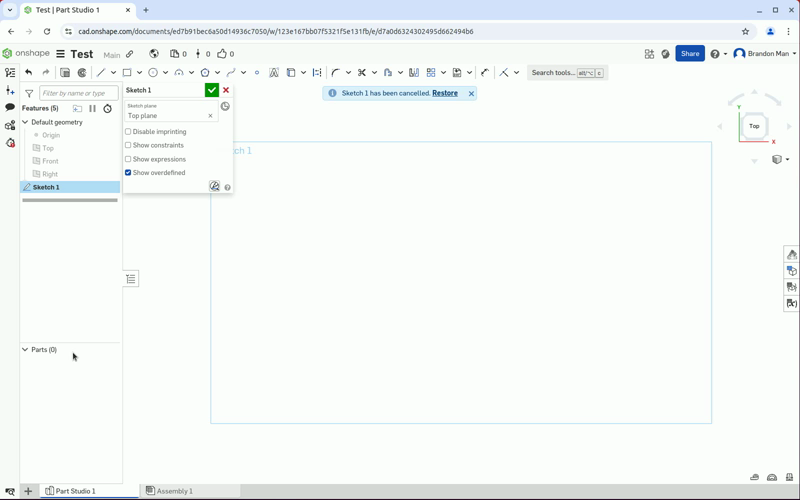
key(y)
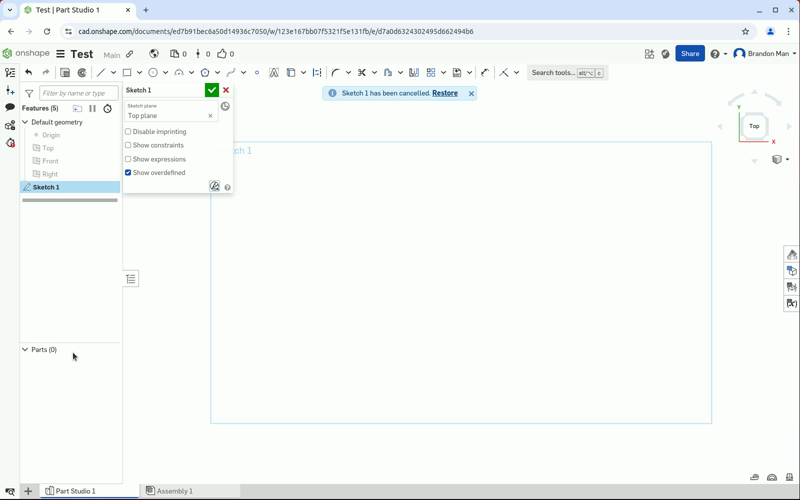
key(c)
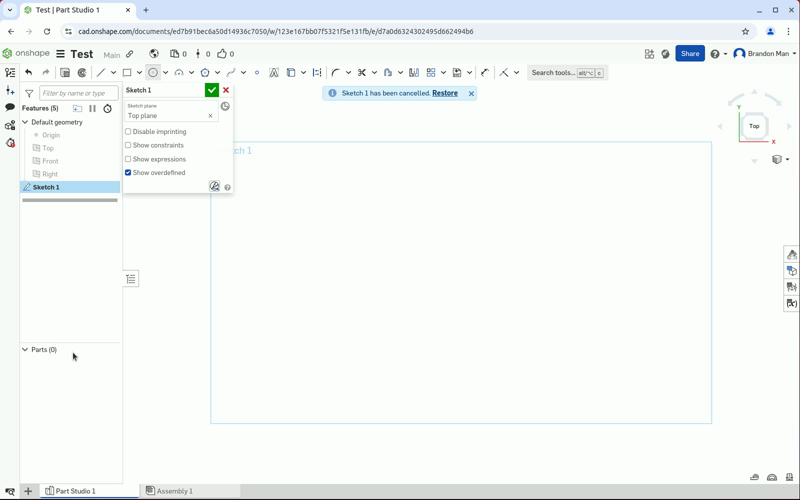
key_down(shift)
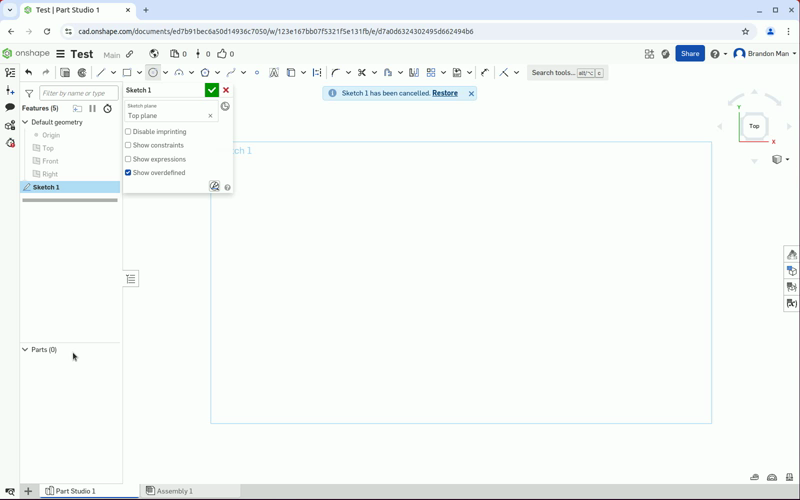
mouse_move(461, 282)
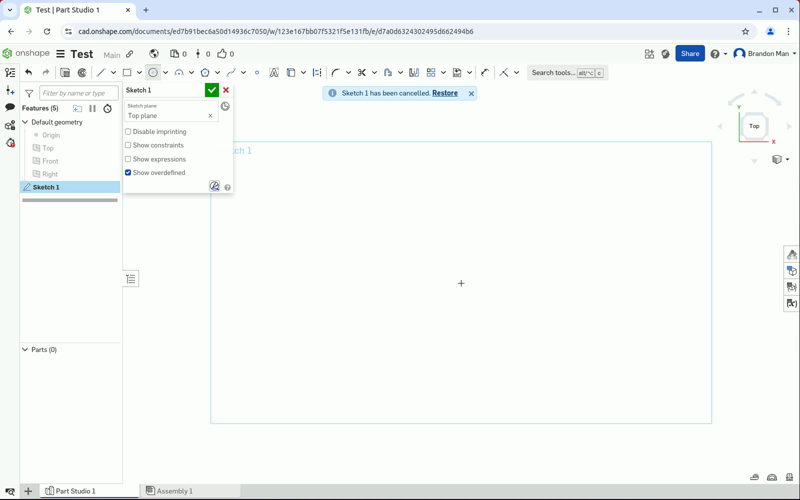
click(461, 282)
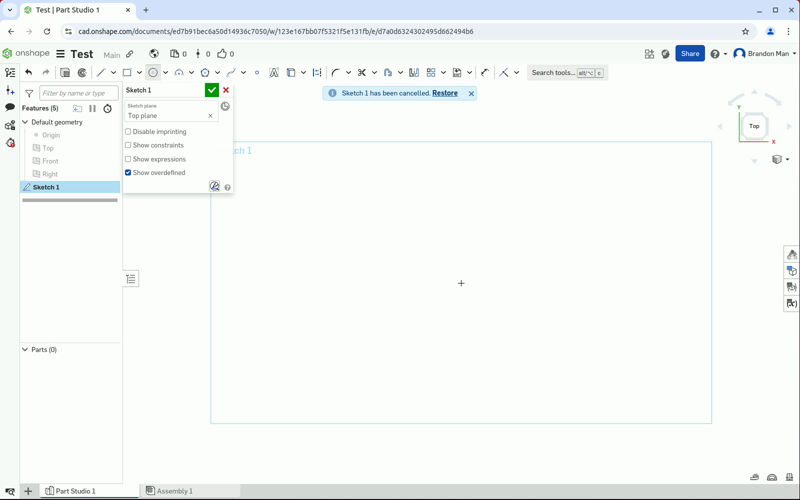
key_up(shift)
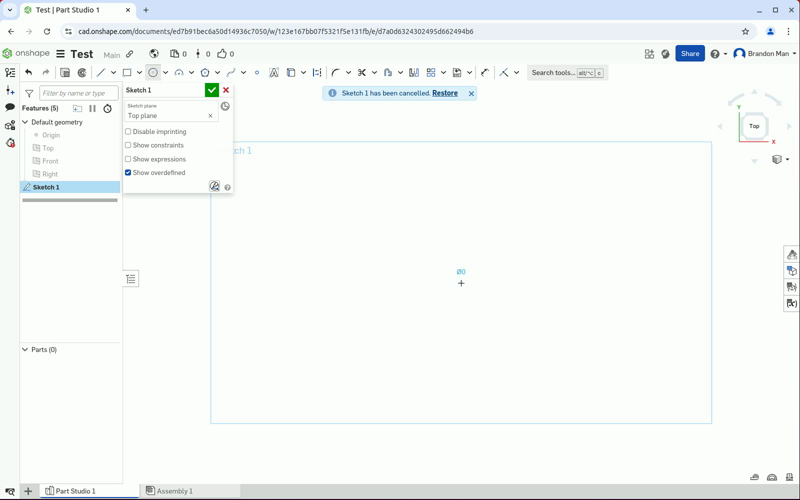
mouse_move(538, 282)
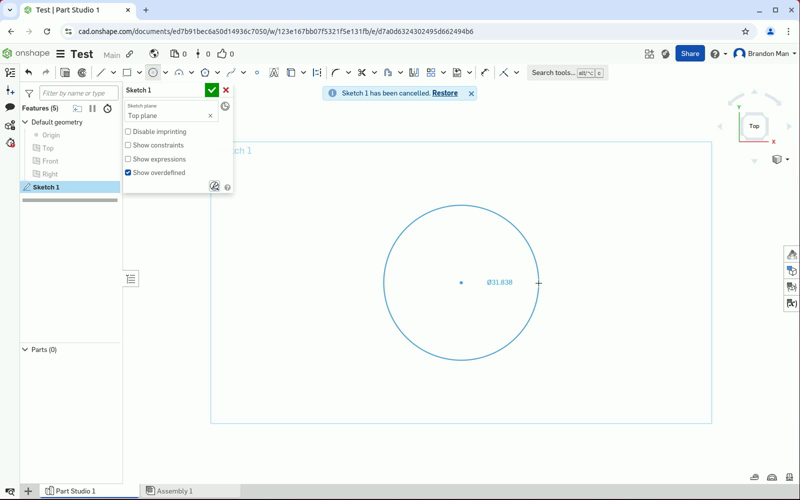
click(538, 282)
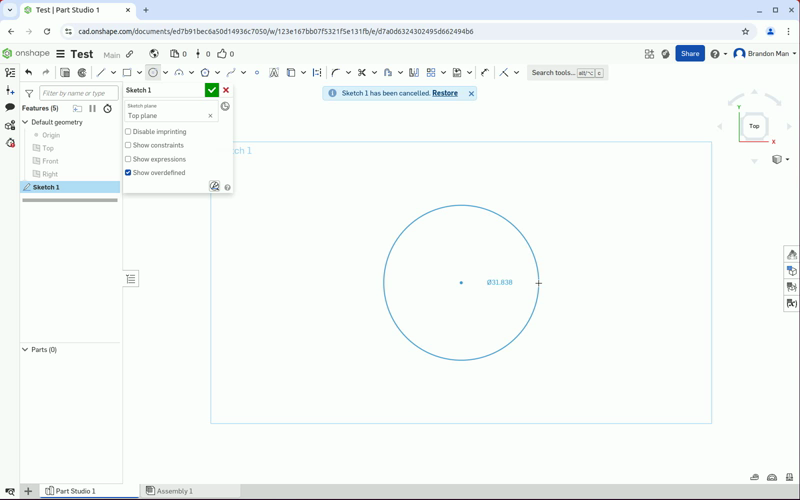
key(esc)
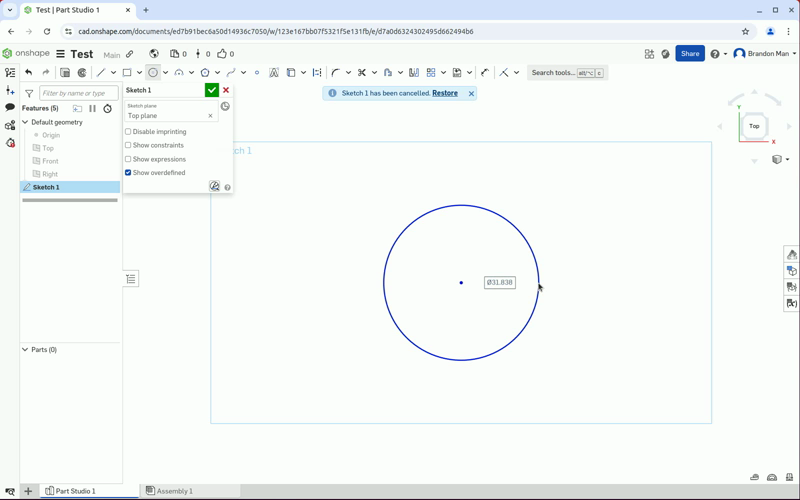
mouse_move(488, 300)
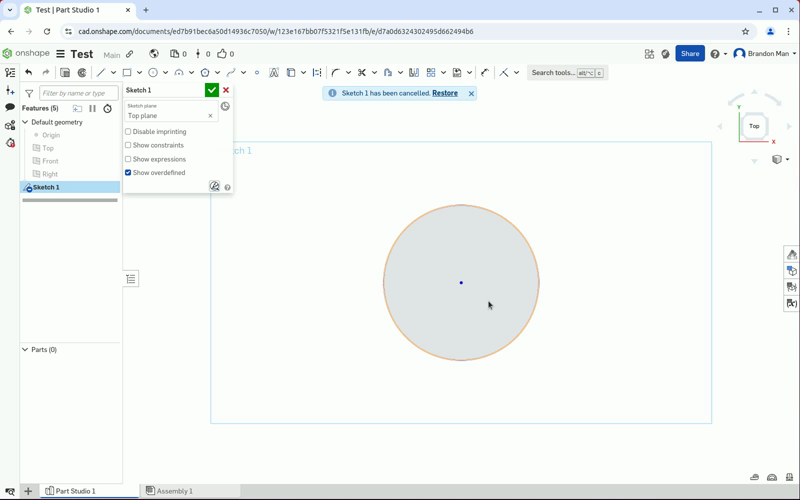
click(488, 300)
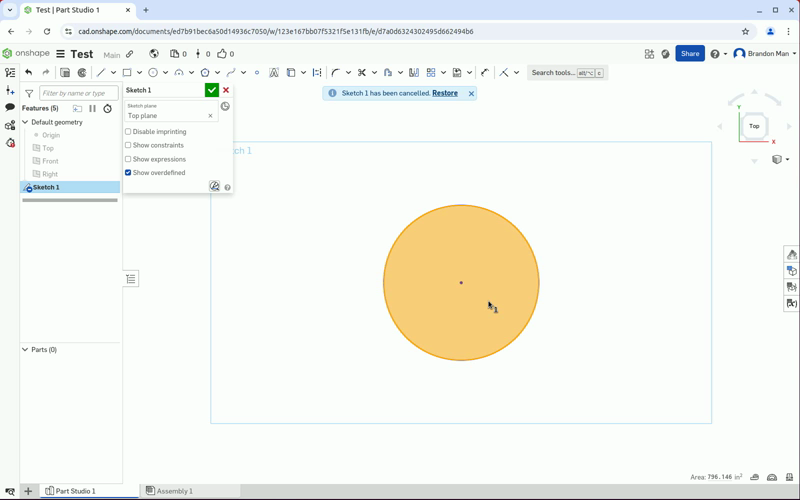
mouse_move(73, 352)
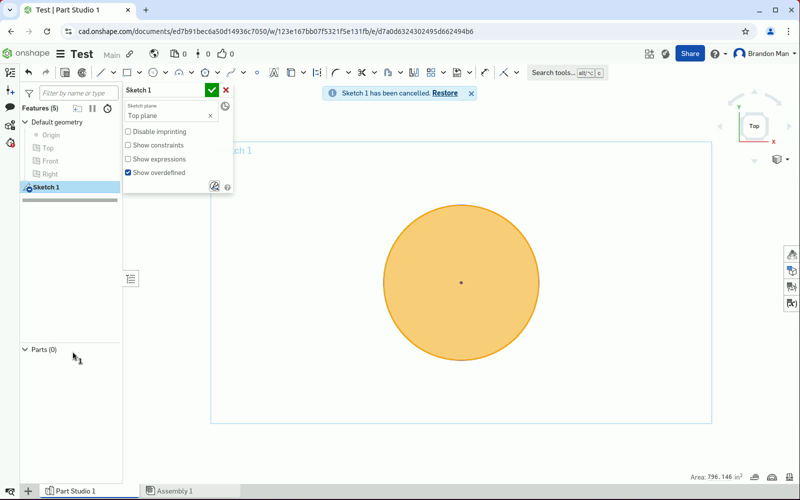
key(shift+y)
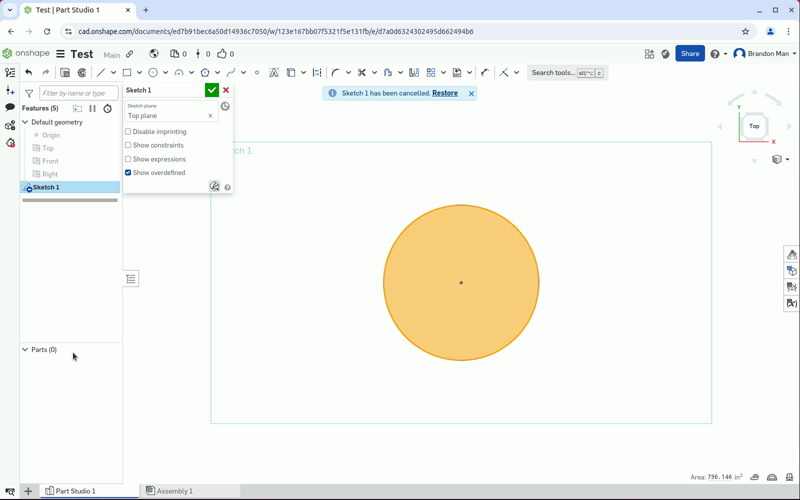
key(shift+e)
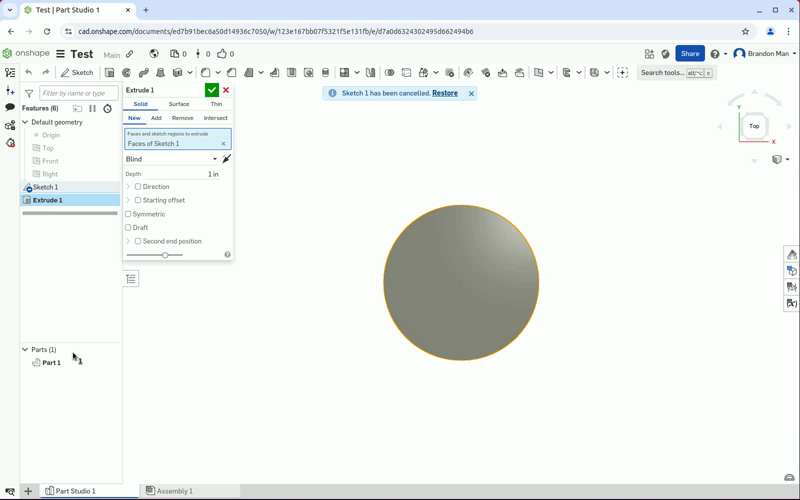
mouse_move(143, 106)
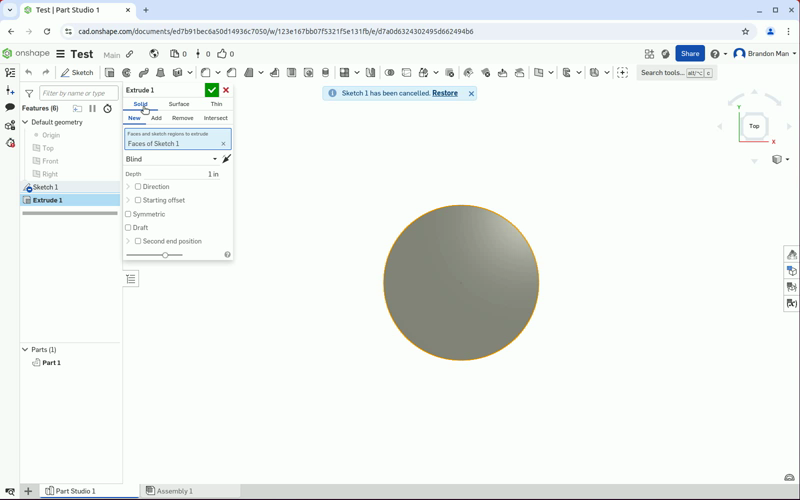
click(143, 106)
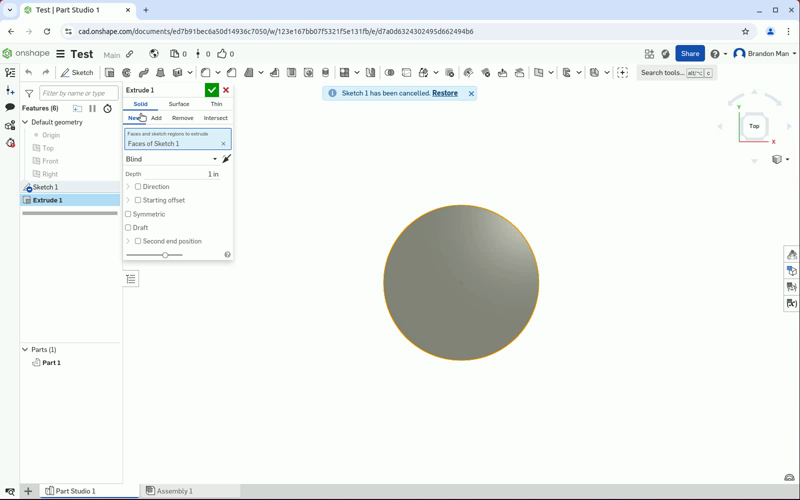
mouse_move(137, 120)
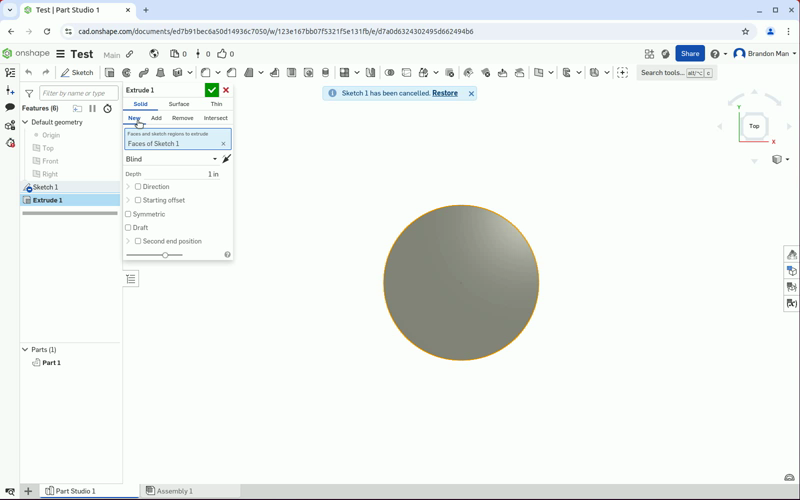
click(137, 120)
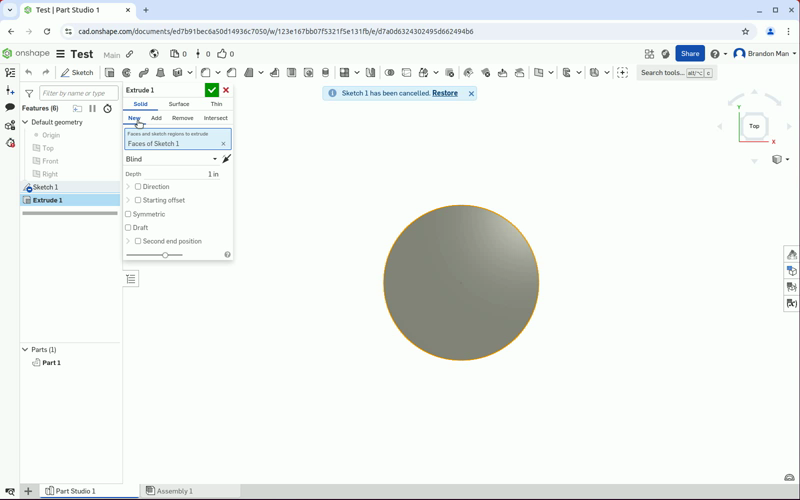
key(tab, 4)
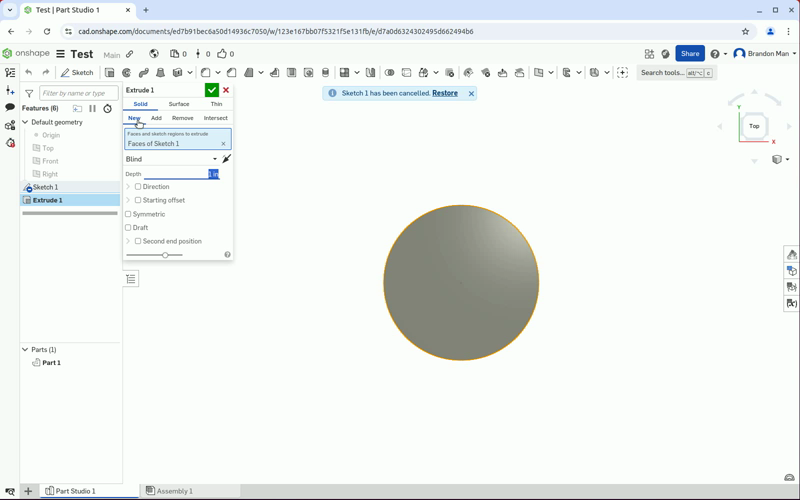
text(23.108)
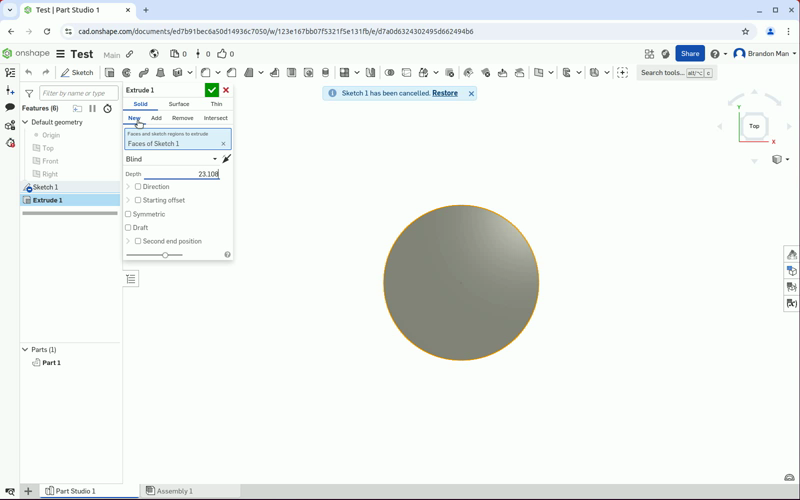
key(enter)
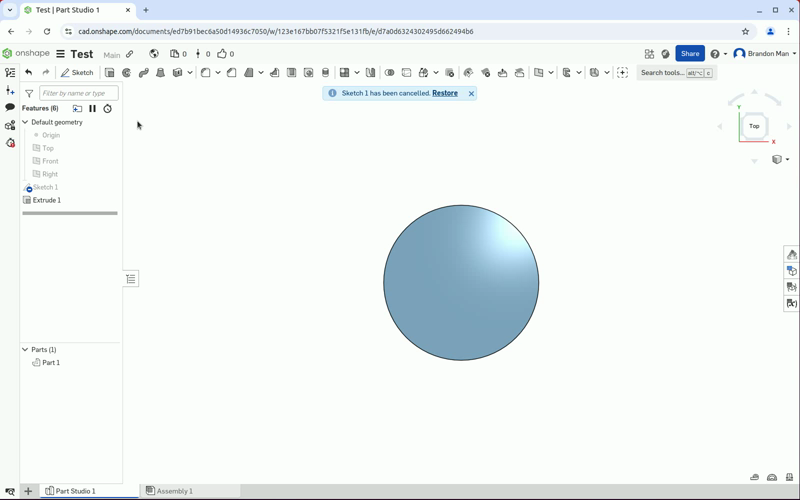
key(shift+h)
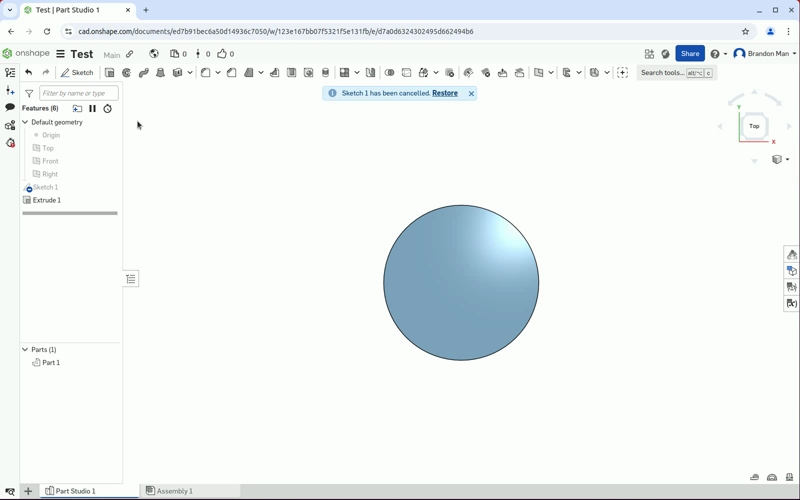
key(shift+h)
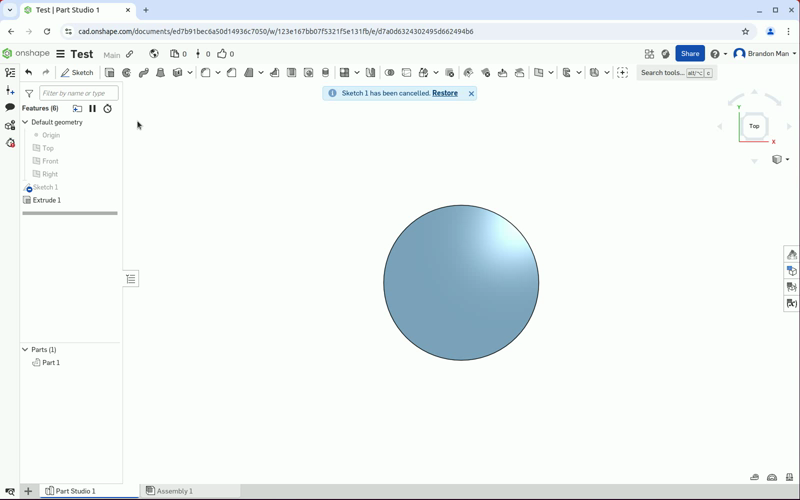
mouse_move(73, 189)
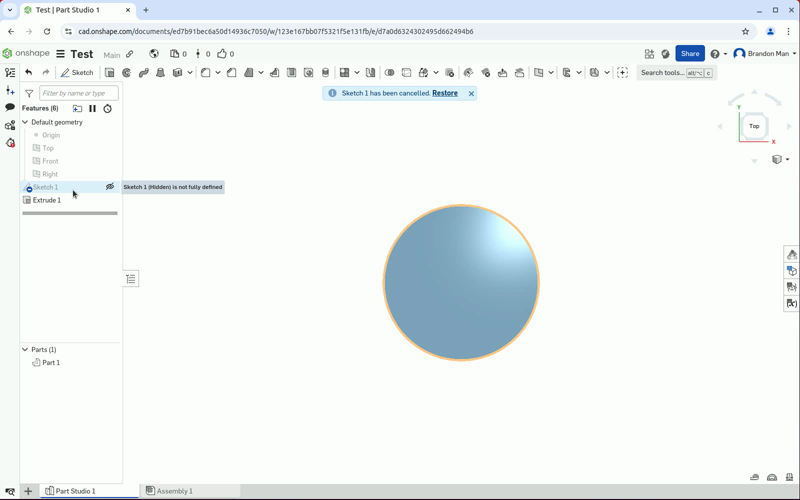
click(73, 189)
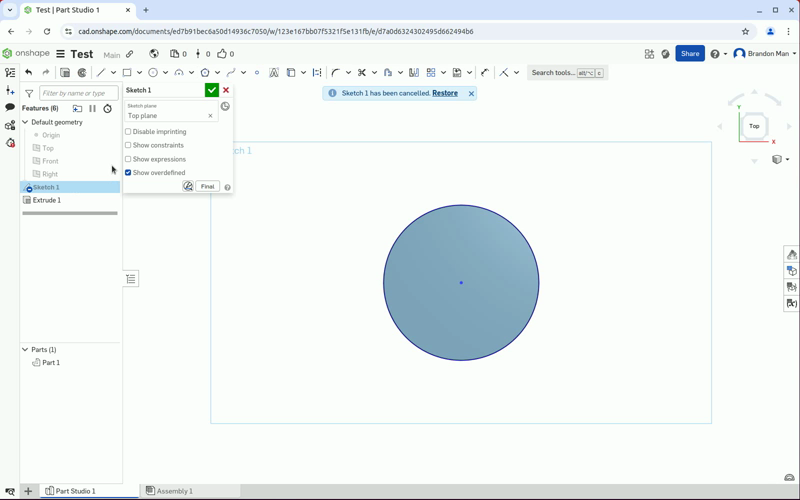
mouse_move(229, 92)
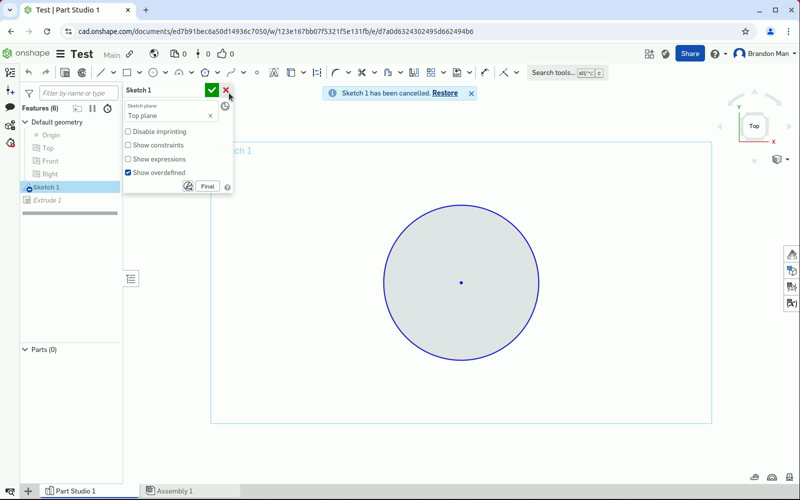
click(229, 92)
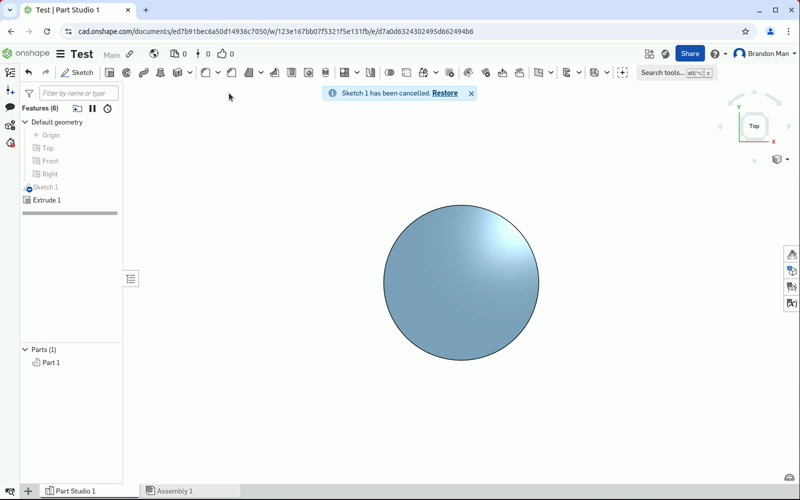
mouse_move(541, 75)
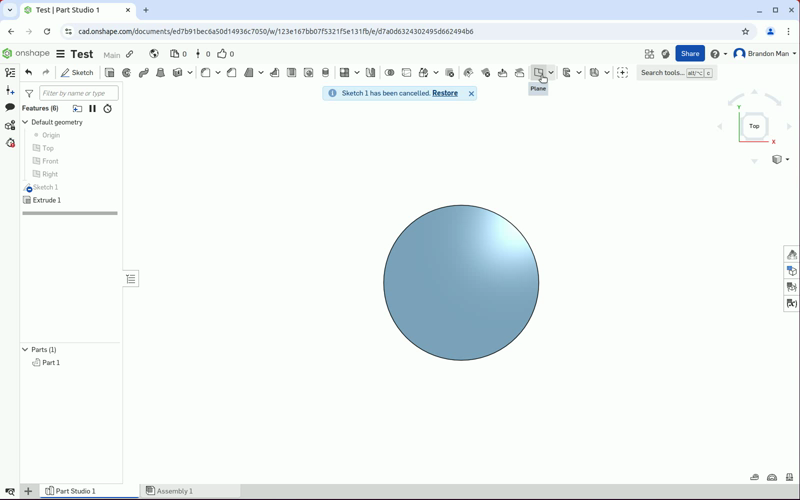
click(541, 75)
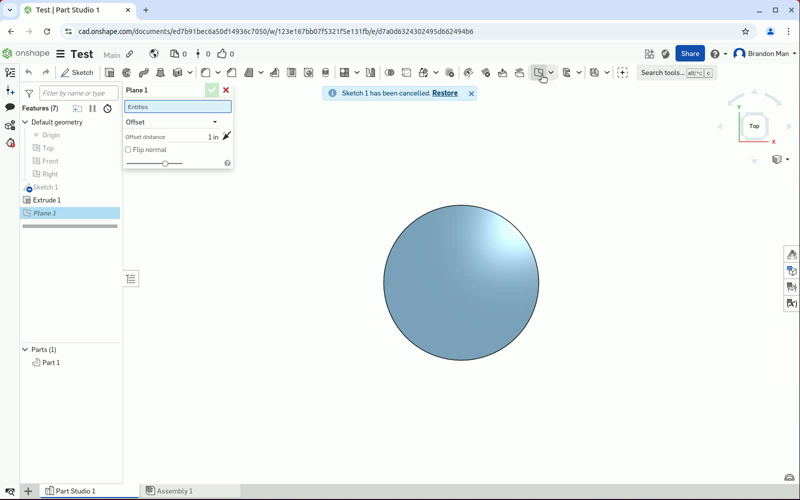
mouse_move(73, 150)
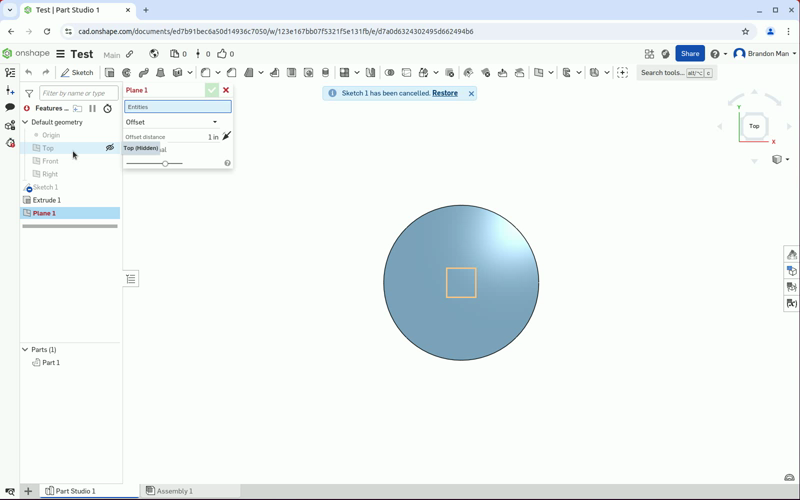
click(73, 150)
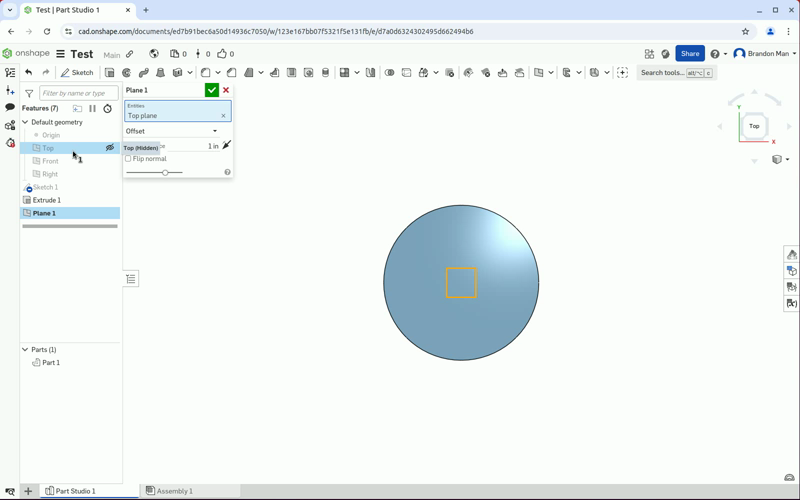
key(tab, 2)
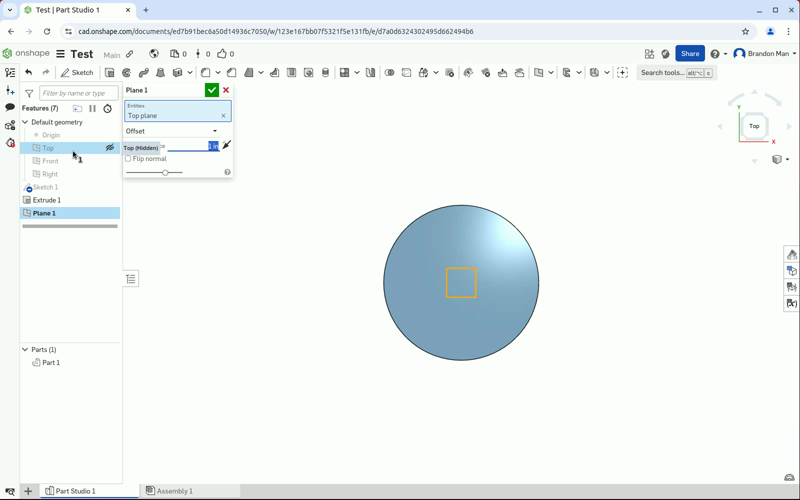
text(23.108)
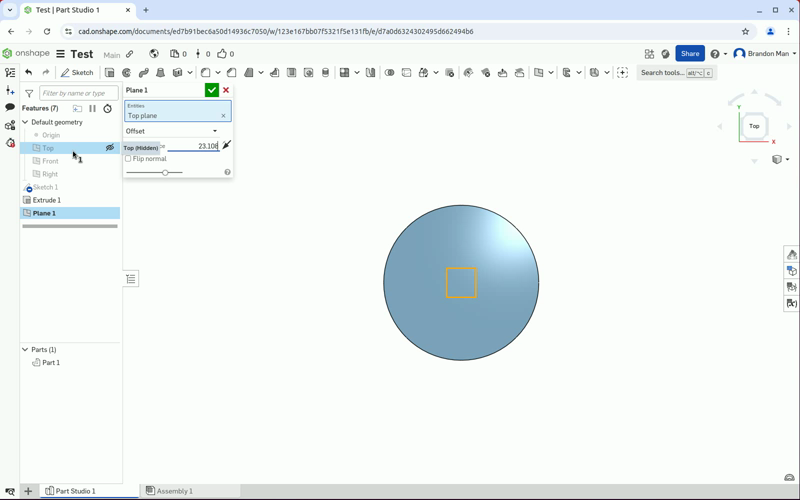
key(enter, 2)
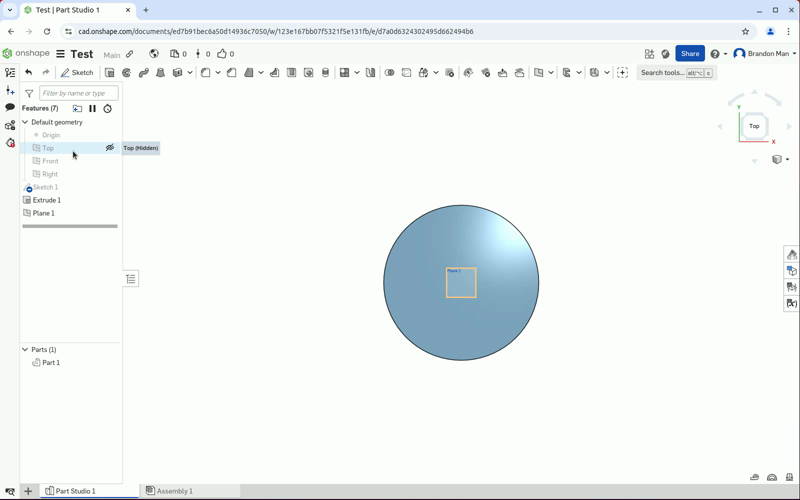
key(shift+s)
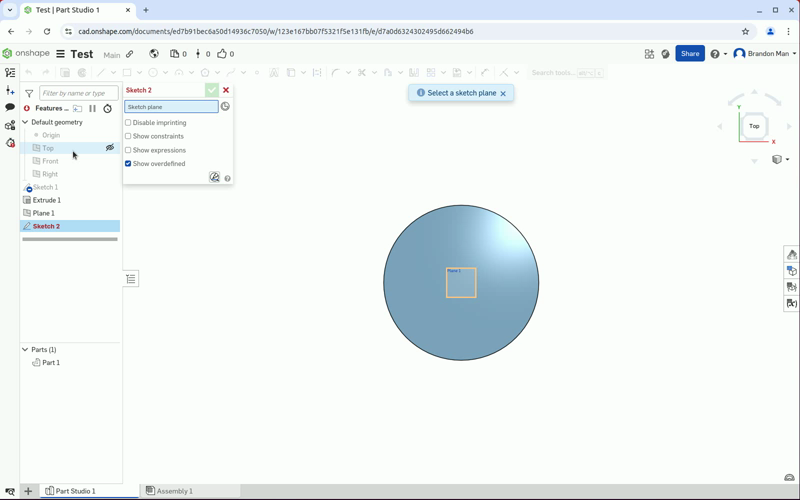
mouse_move(73, 215)
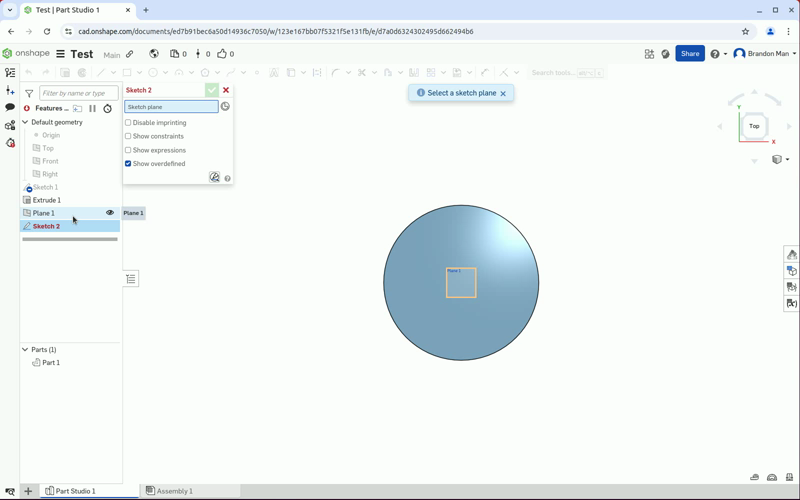
click(73, 215)
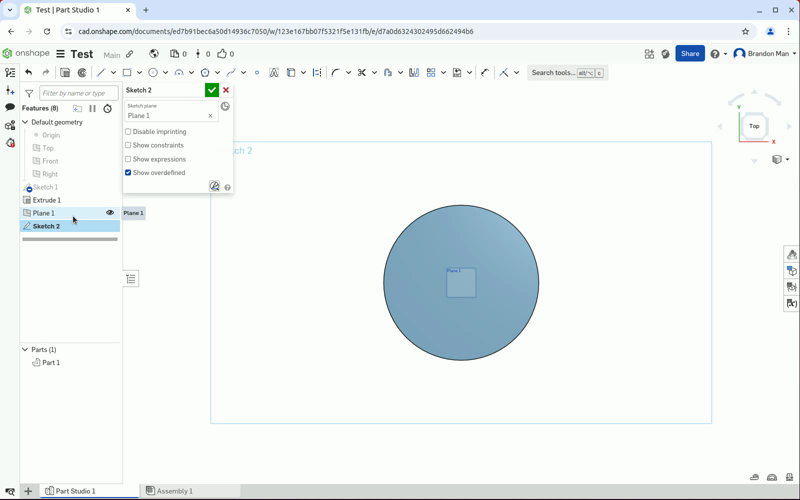
mouse_move(73, 352)
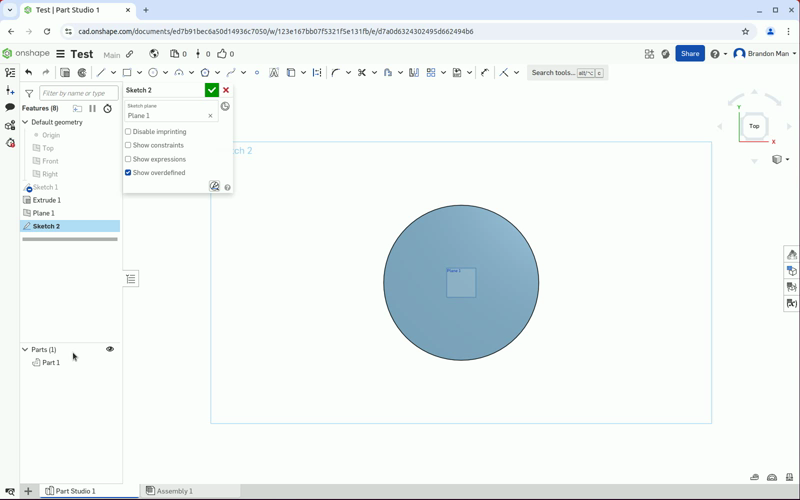
key(y)
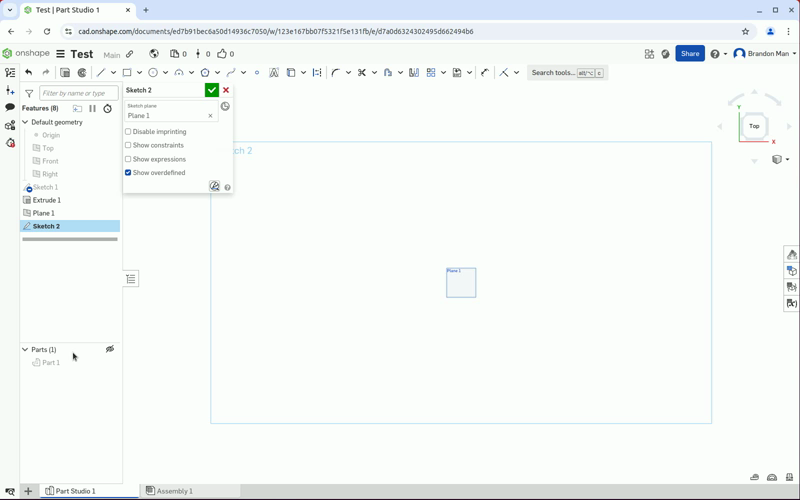
key(c)
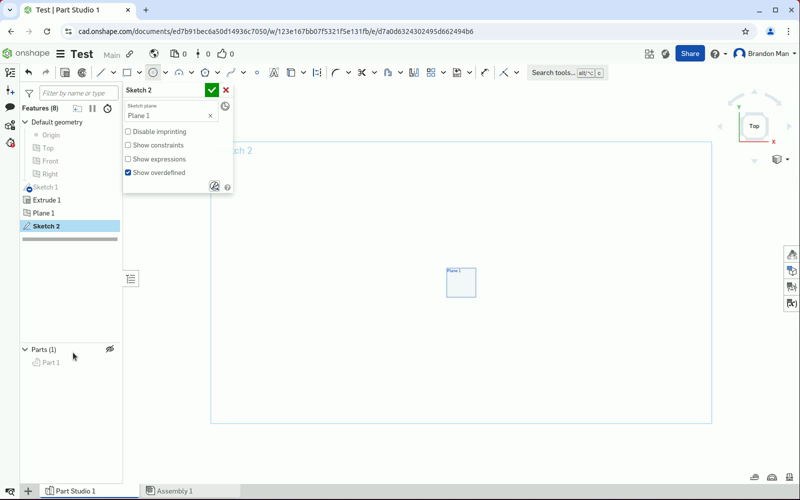
key_down(shift)
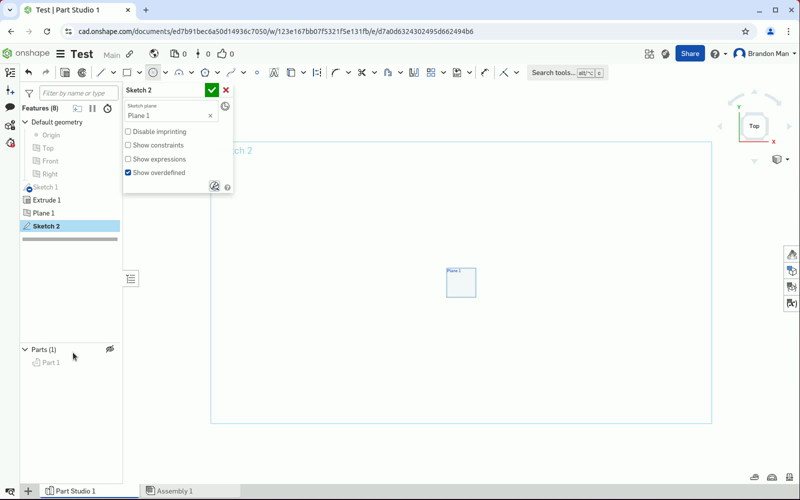
mouse_move(461, 282)
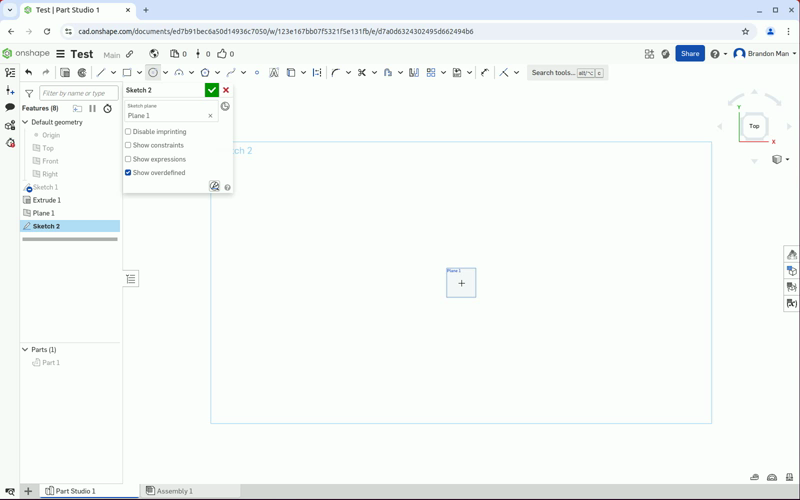
click(461, 282)
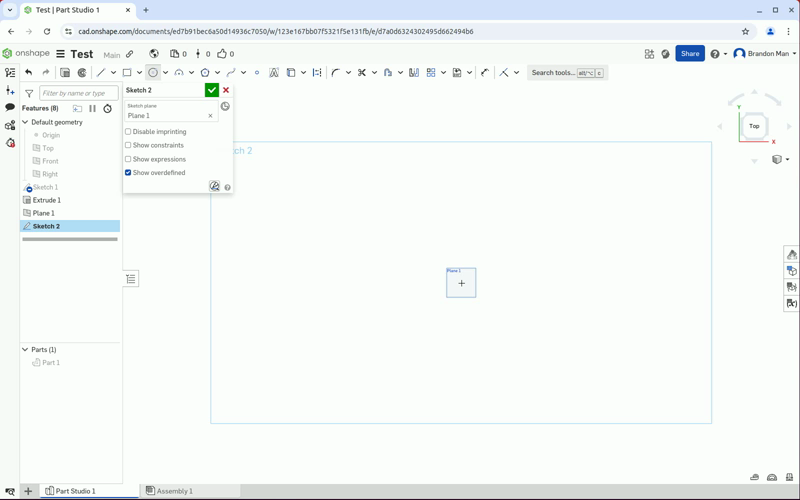
key_up(shift)
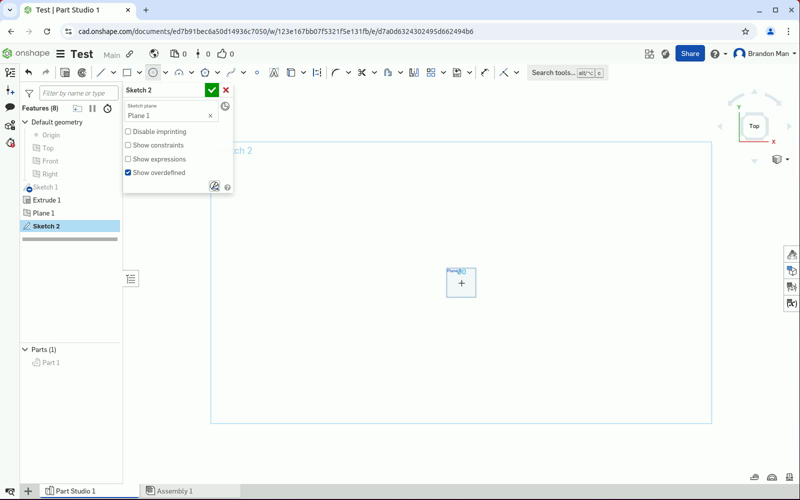
mouse_move(539, 282)
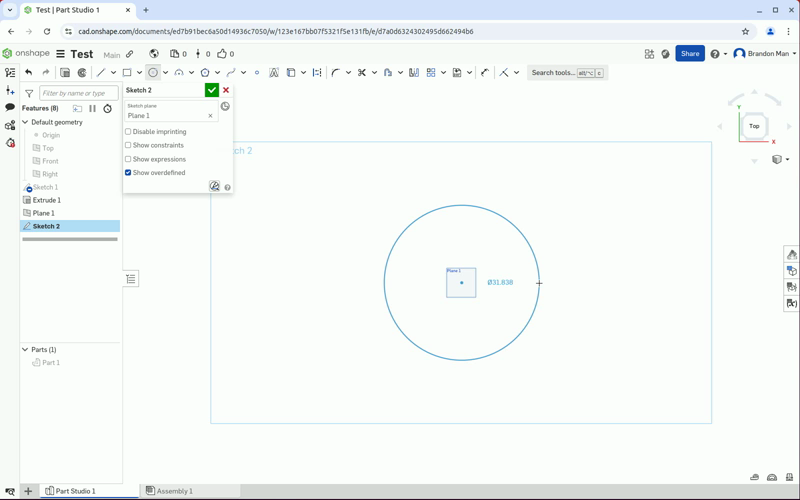
click(539, 282)
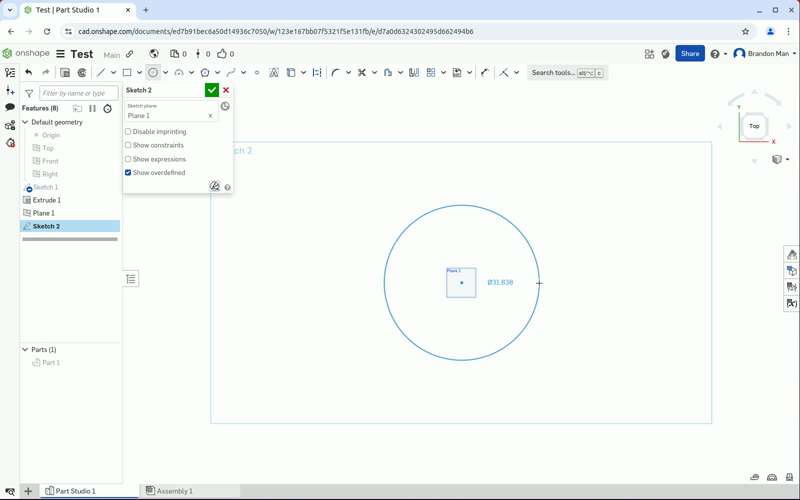
key(esc)
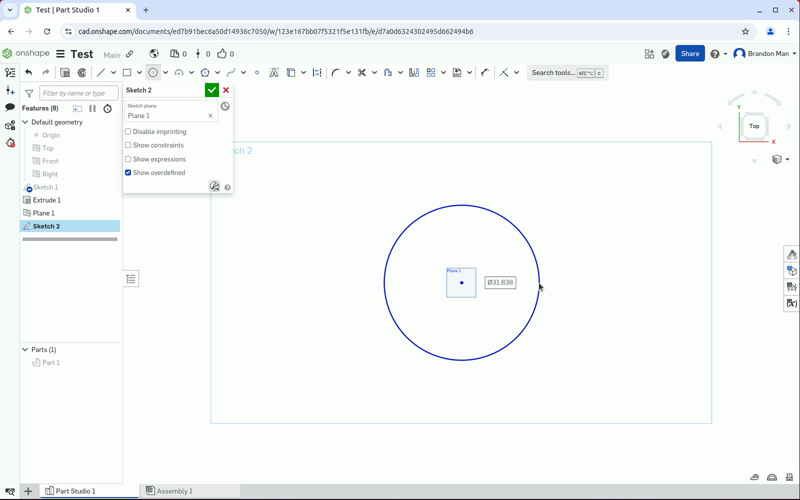
mouse_move(409, 260)
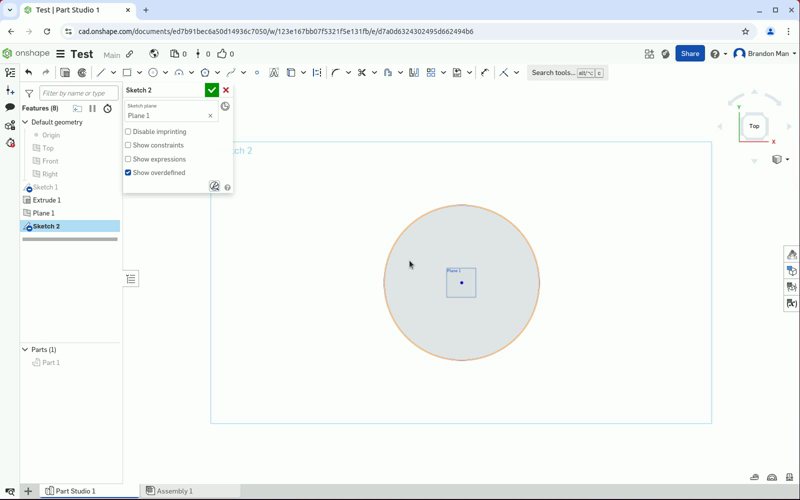
click(409, 260)
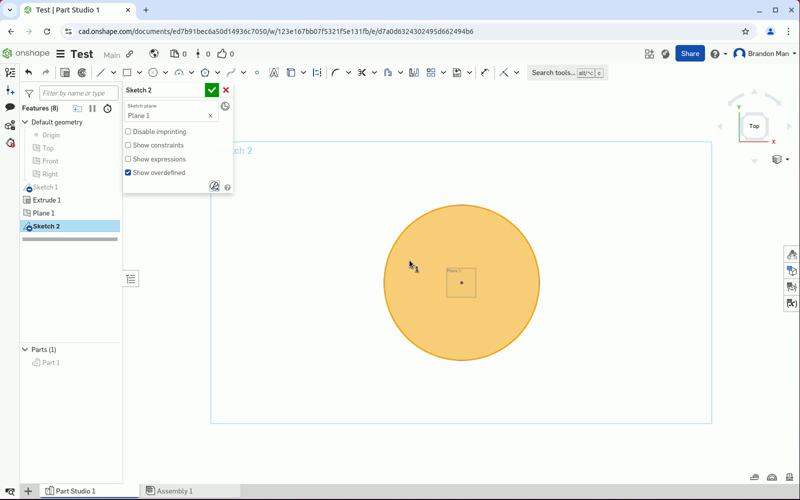
mouse_move(73, 352)
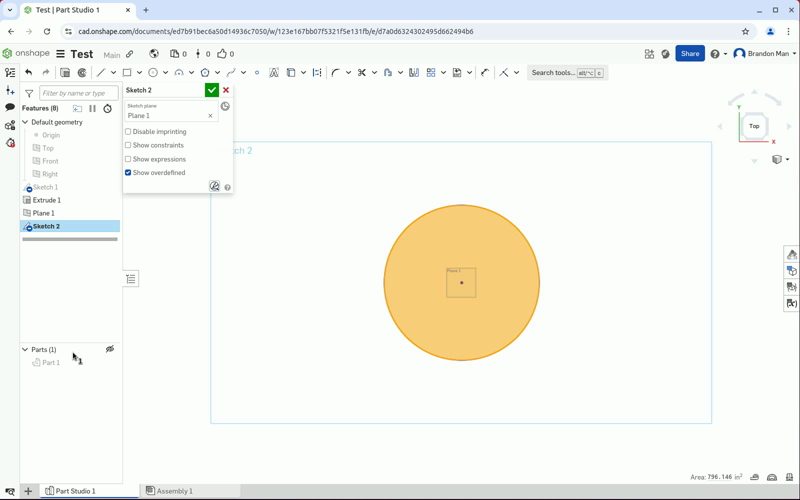
key(shift+y)
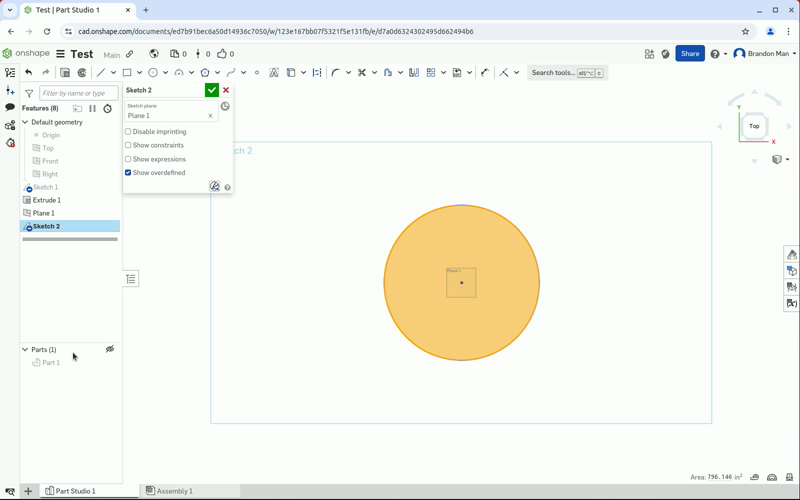
key(shift+e)
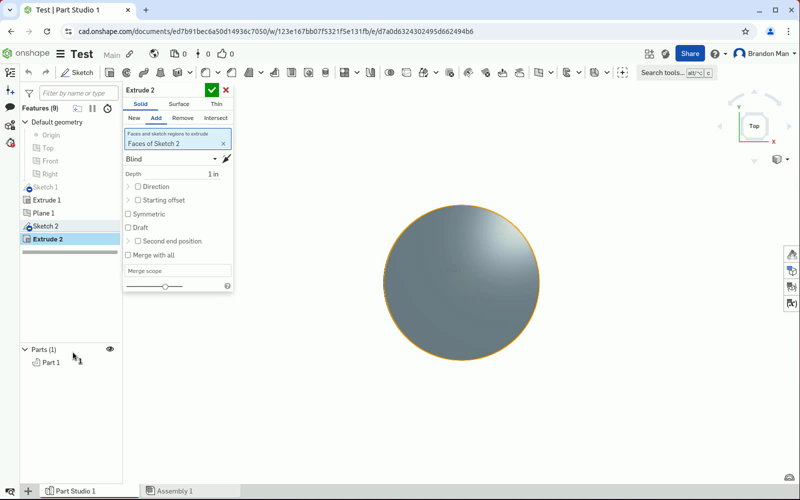
mouse_move(143, 106)
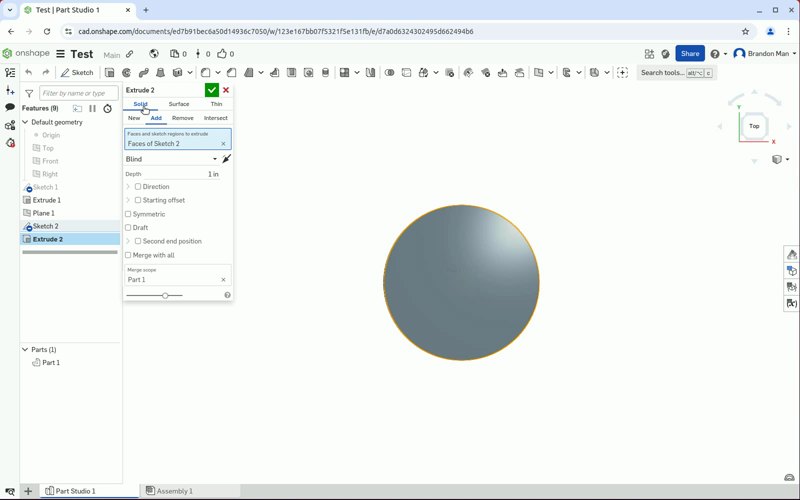
click(143, 106)
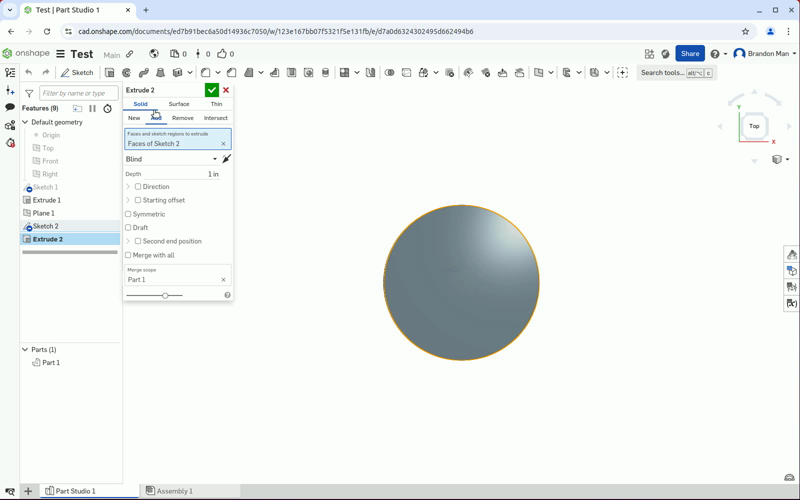
mouse_move(186, 120)
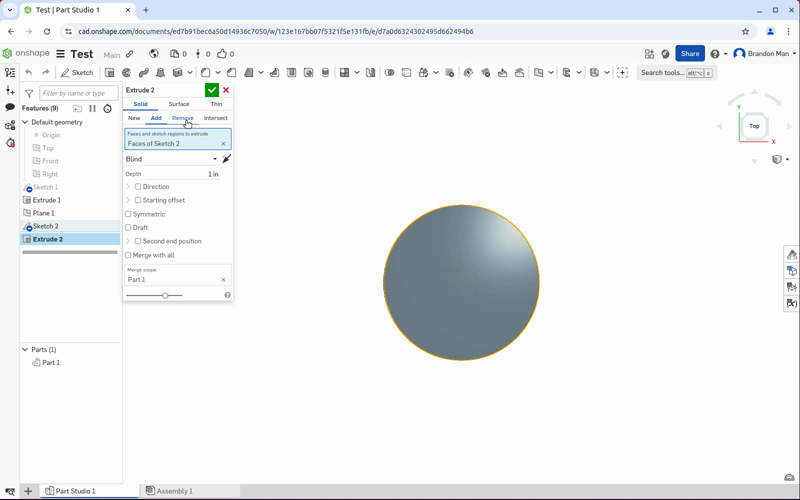
click(186, 120)
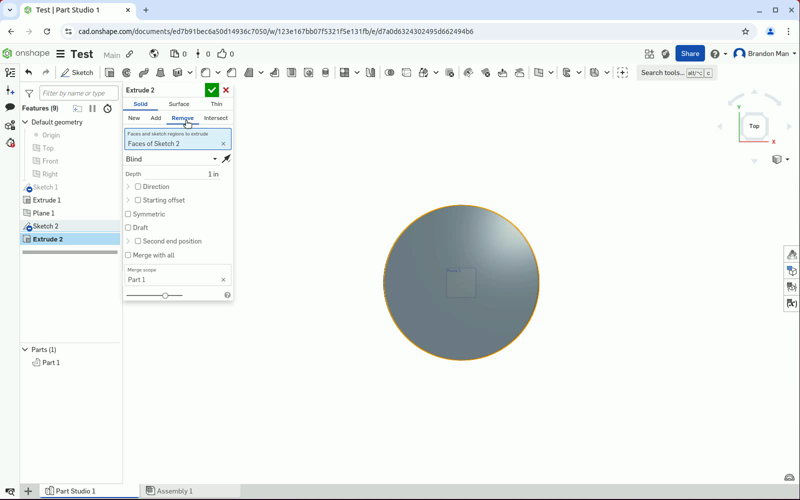
key(tab, 4)
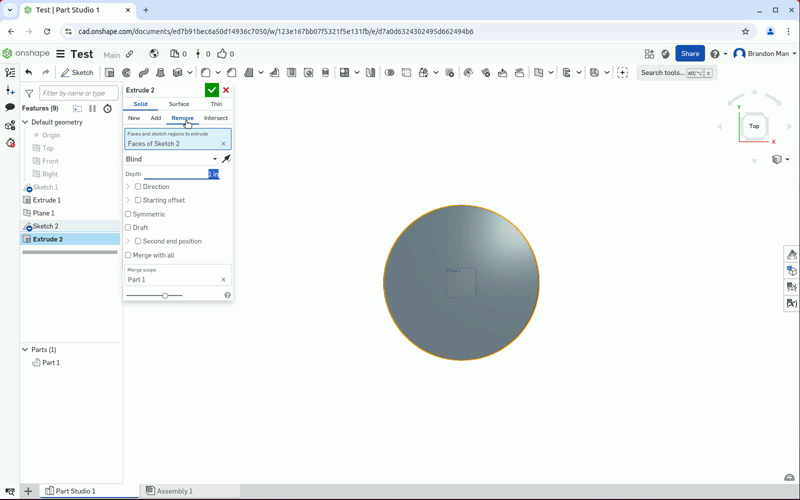
text(30.811)
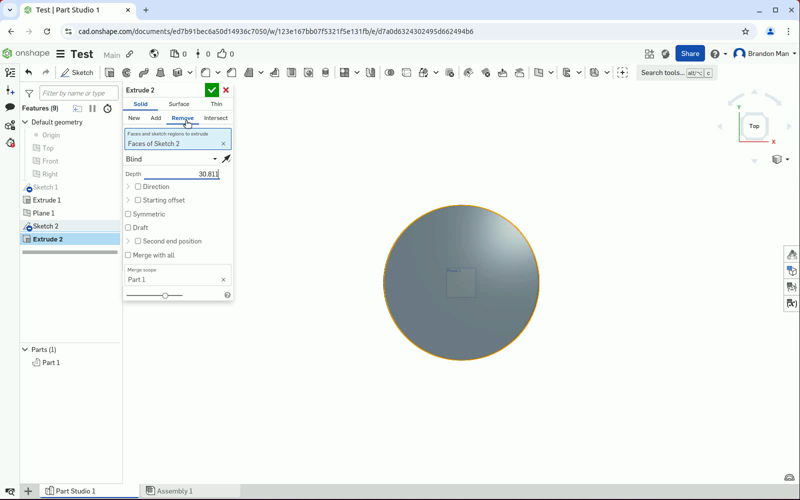
key(tab, 6)
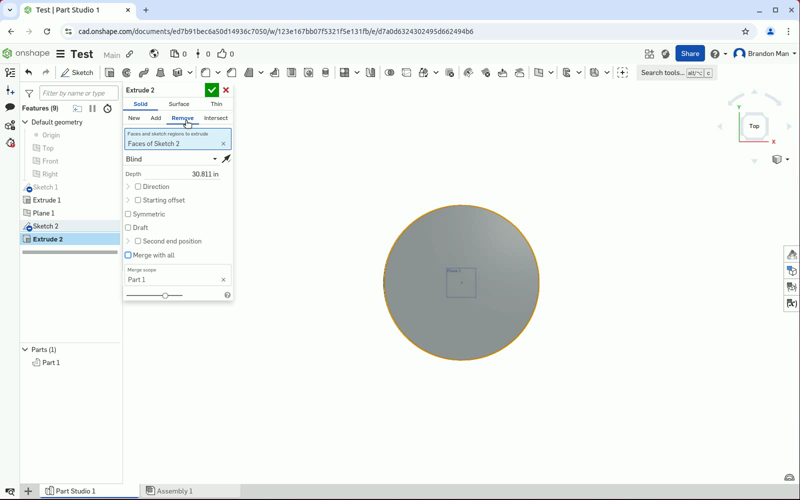
key(space)
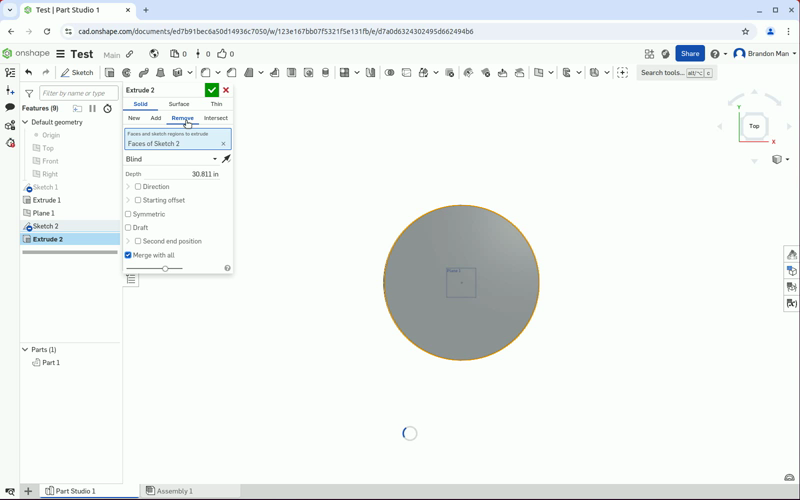
key(enter)
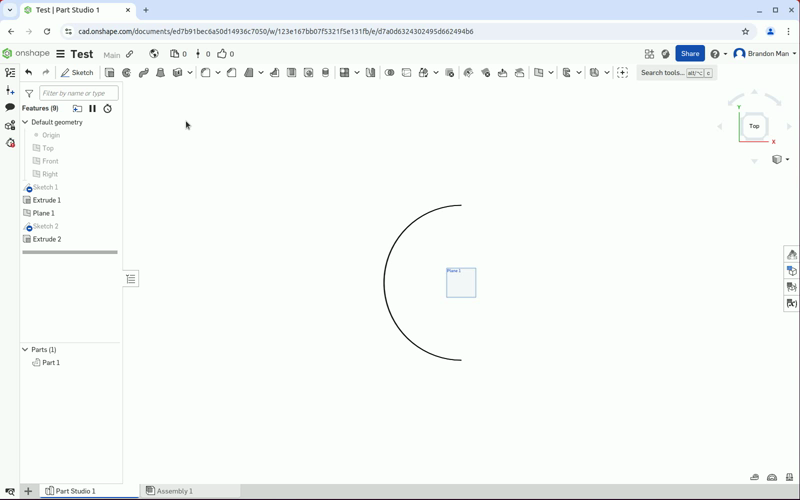
key(shift+h)
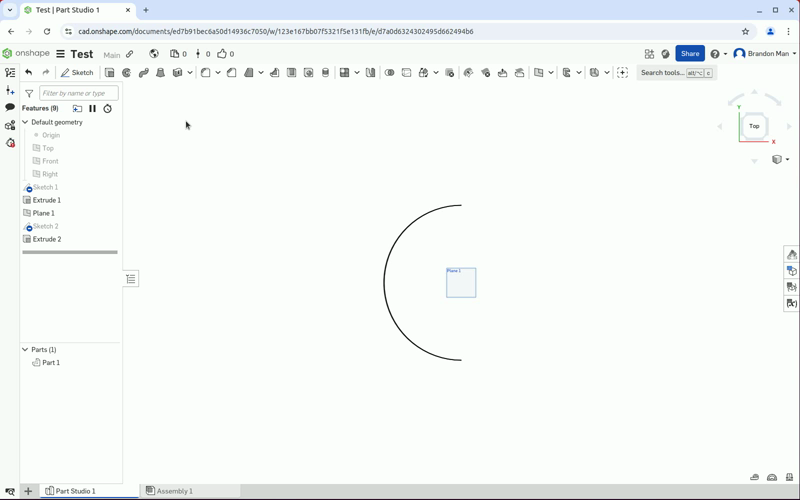
key(shift+h)
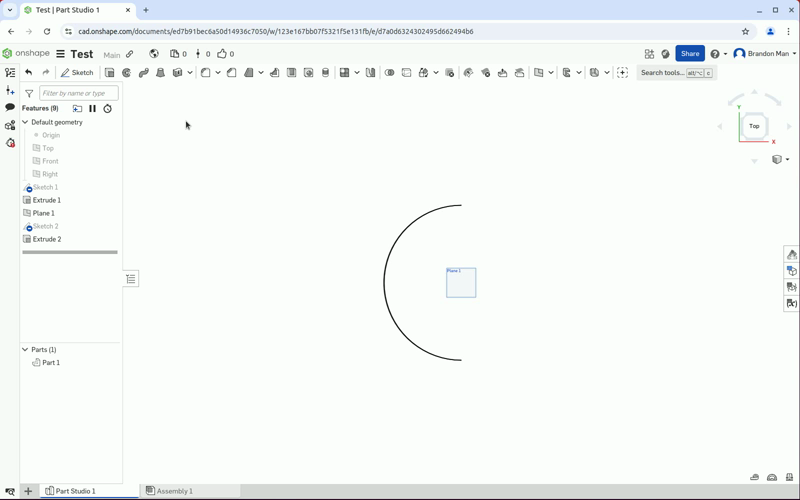
mouse_move(73, 189)
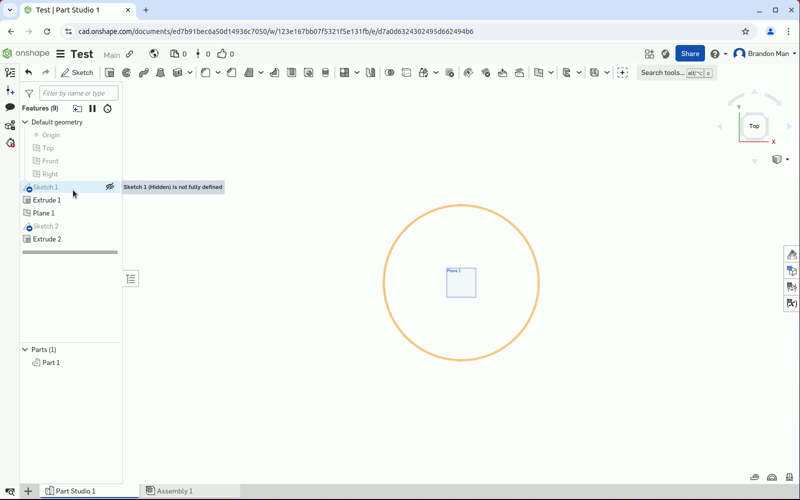
click(73, 189)
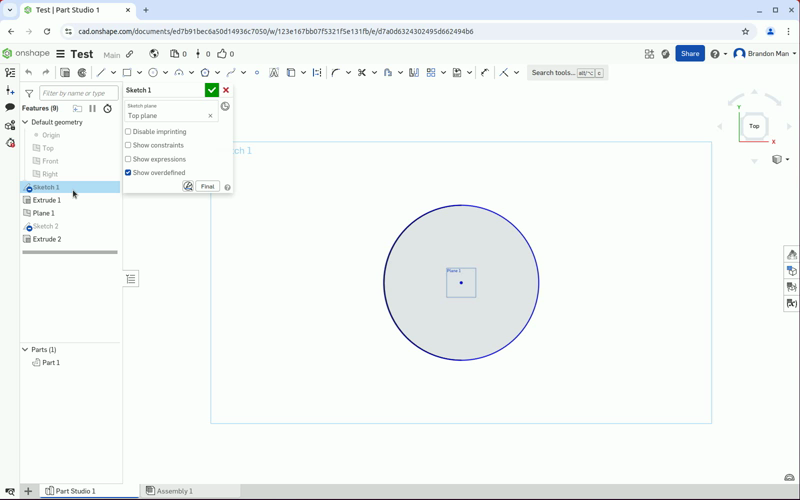
mouse_move(229, 92)
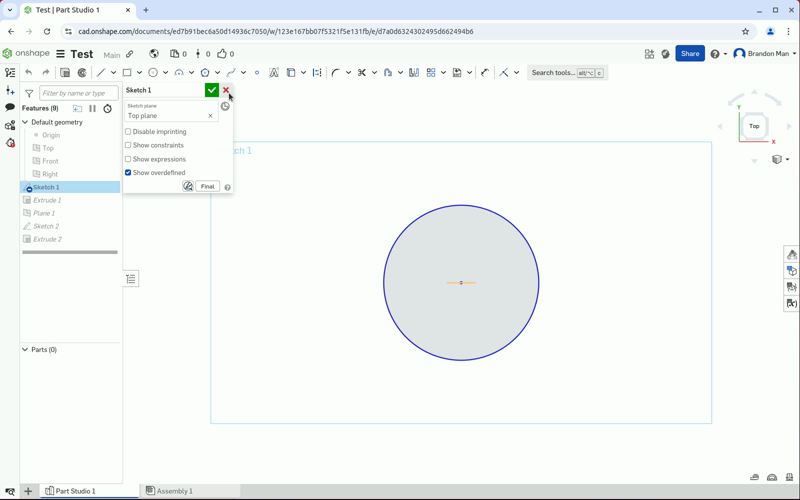
click(229, 92)
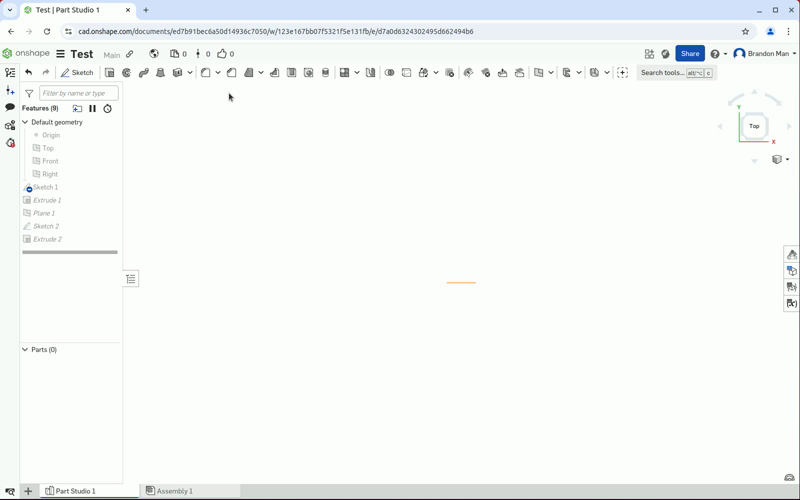
mouse_move(73, 352)
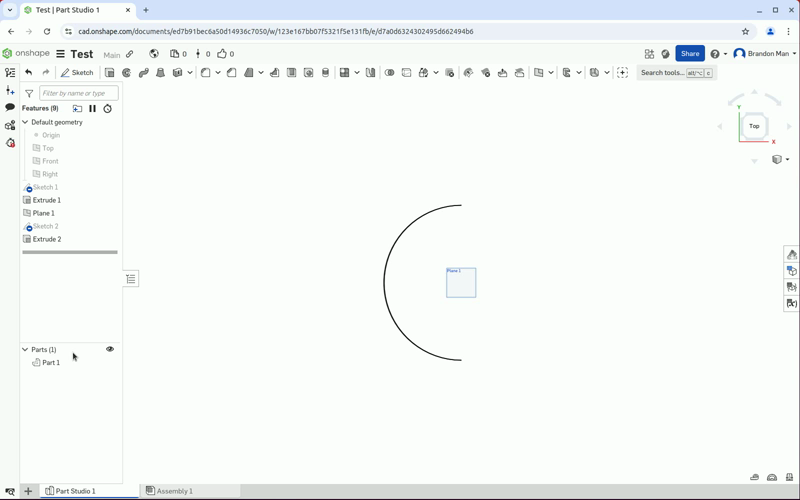
key(y)
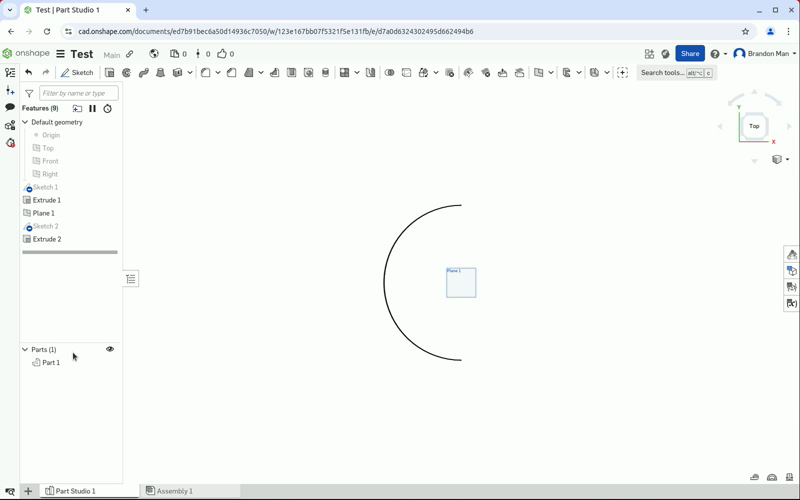
key(shift+p)
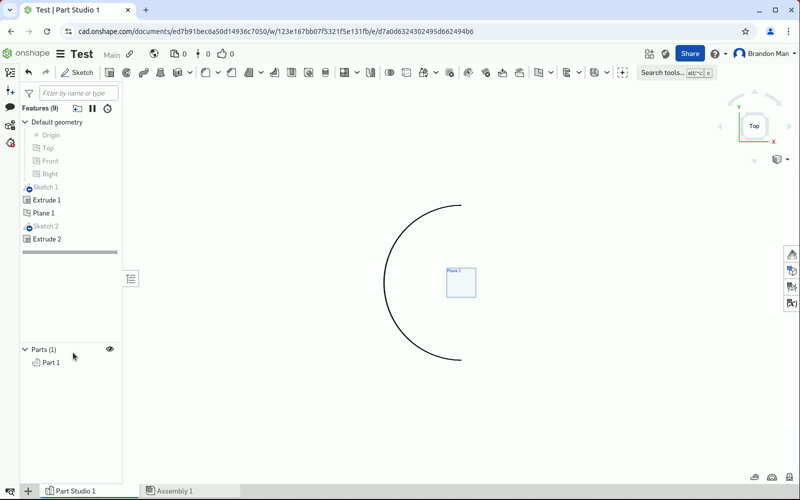
key(space)
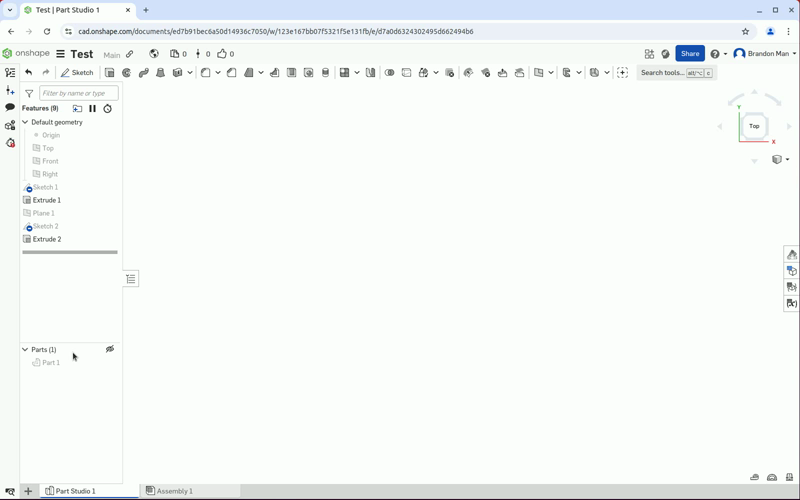
key_down(shift)
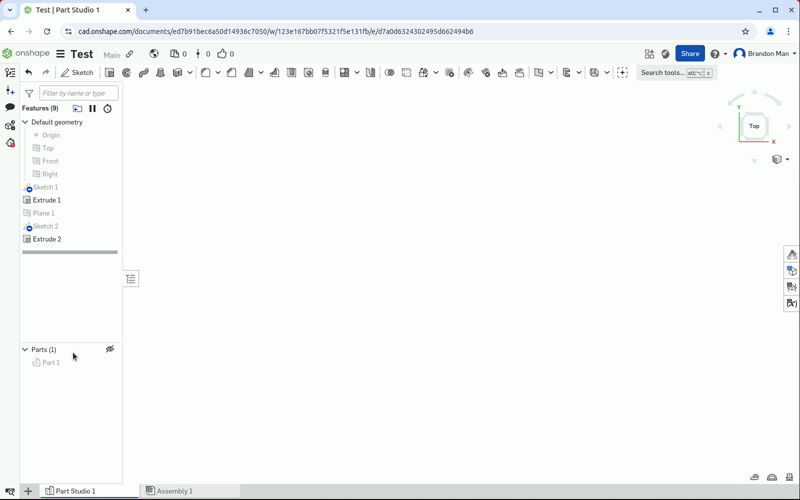
key(up)
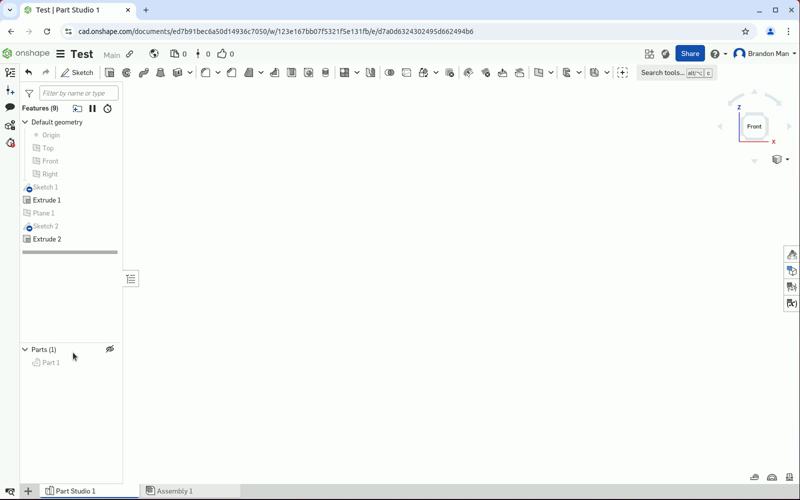
key_up(shift)
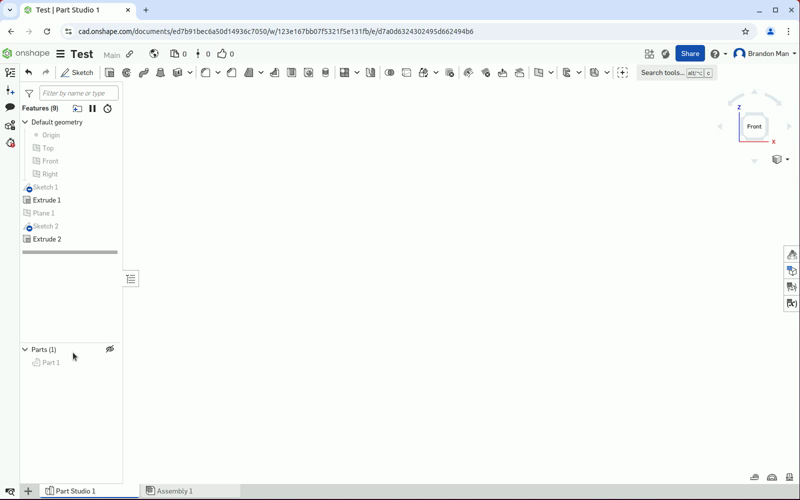
mouse_move(73, 352)
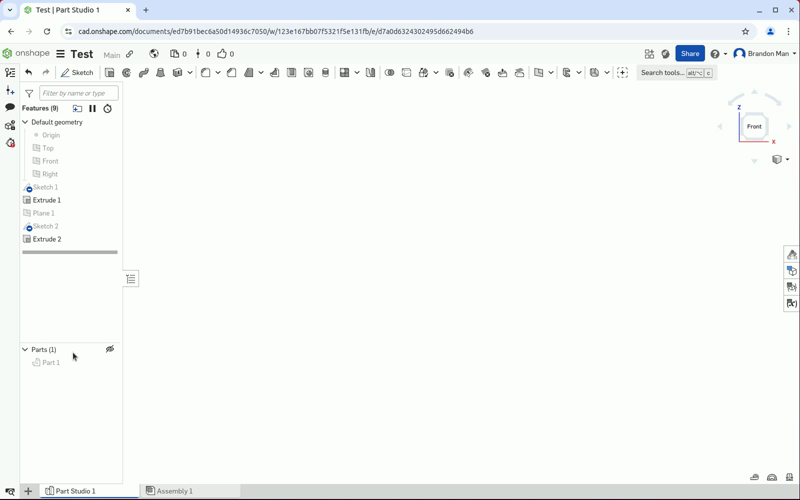
key(shift+y)
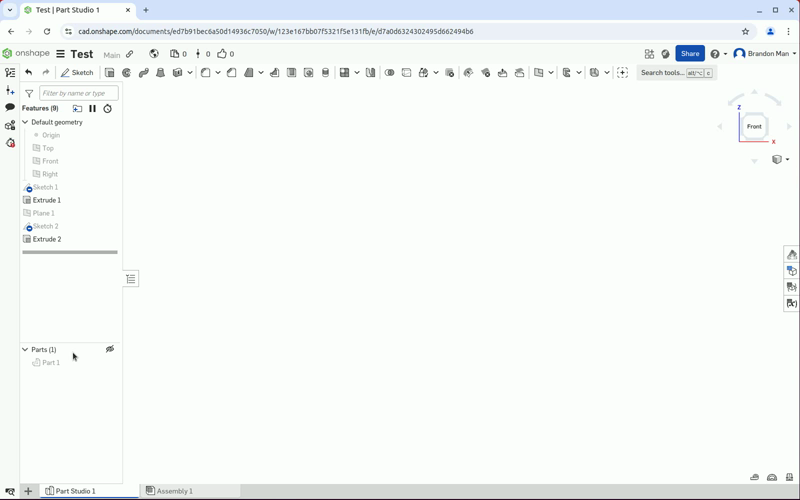
key(shift+s)
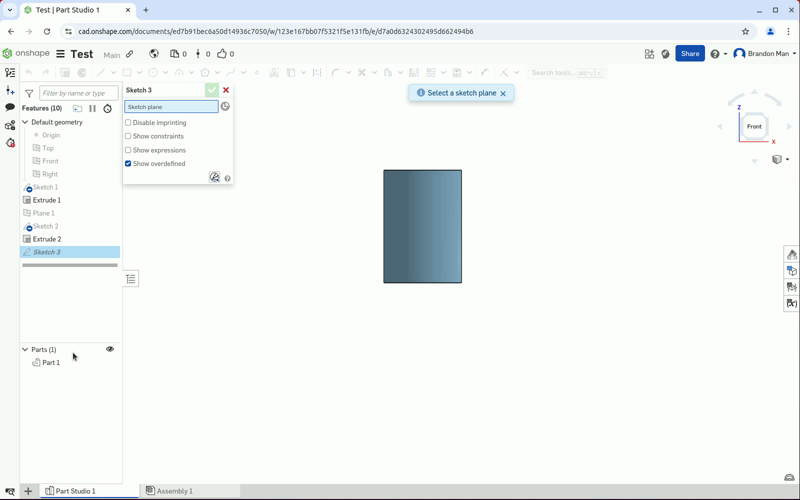
mouse_move(73, 163)
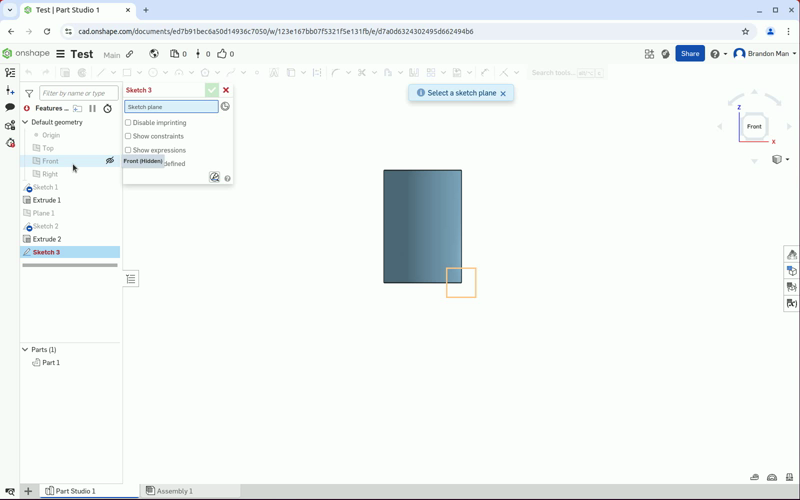
click(73, 163)
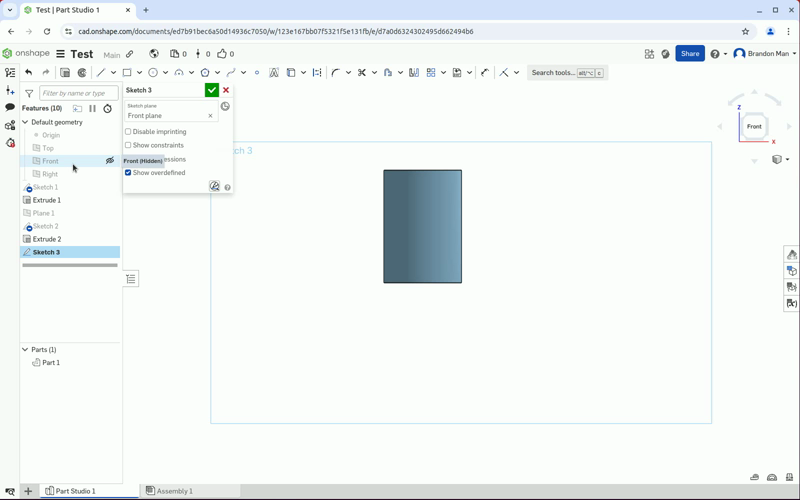
mouse_move(73, 352)
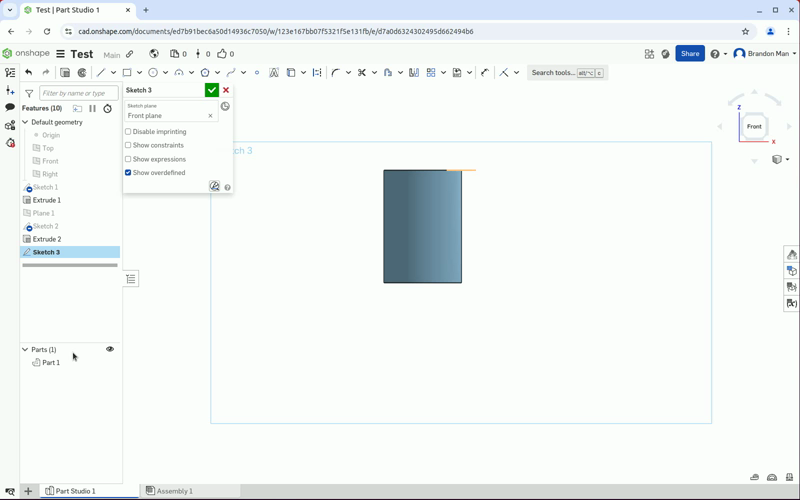
key(y)
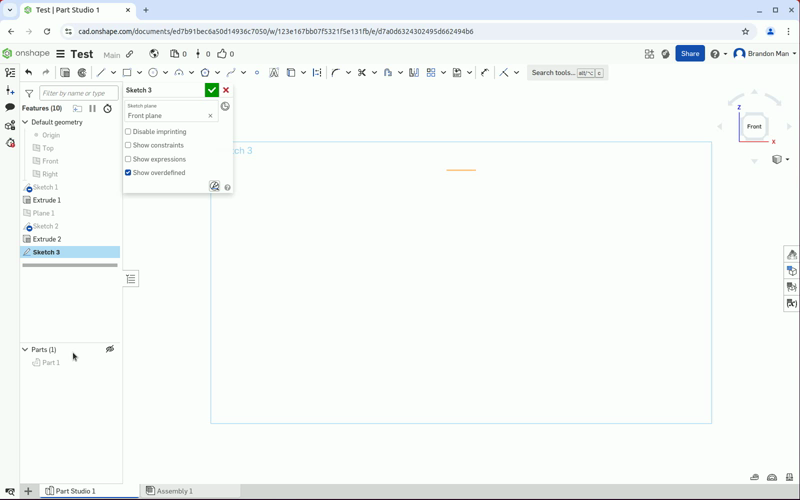
key(c)
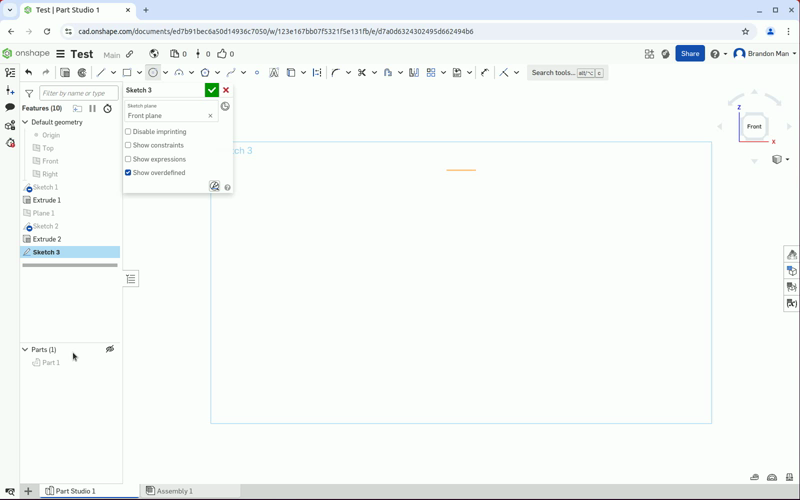
key_down(shift)
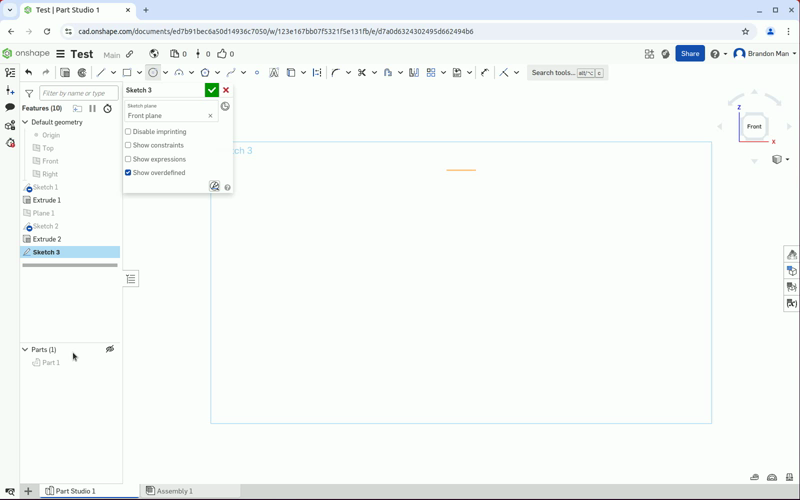
mouse_move(461, 226)
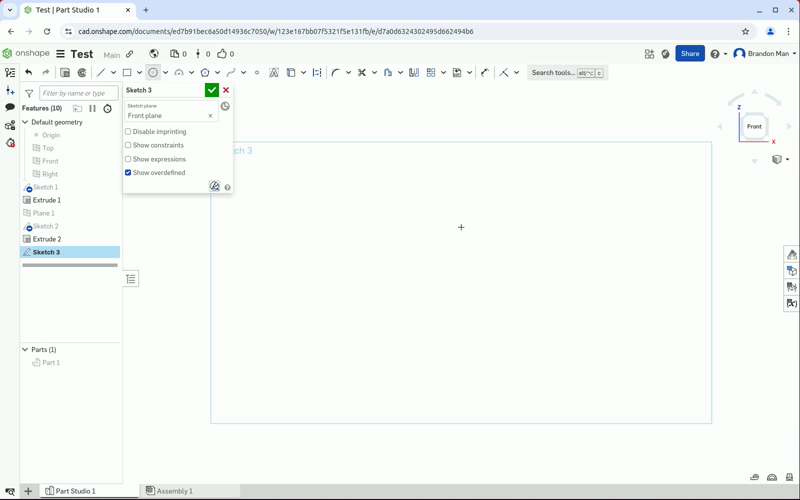
click(461, 226)
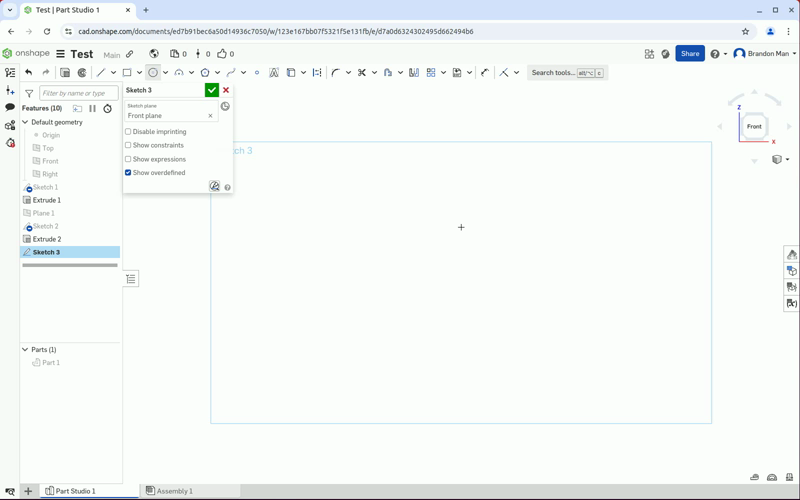
key_up(shift)
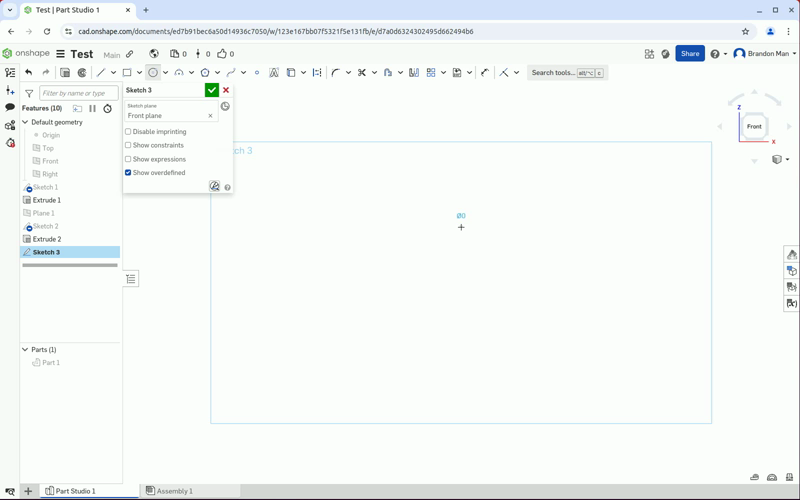
mouse_move(510, 226)
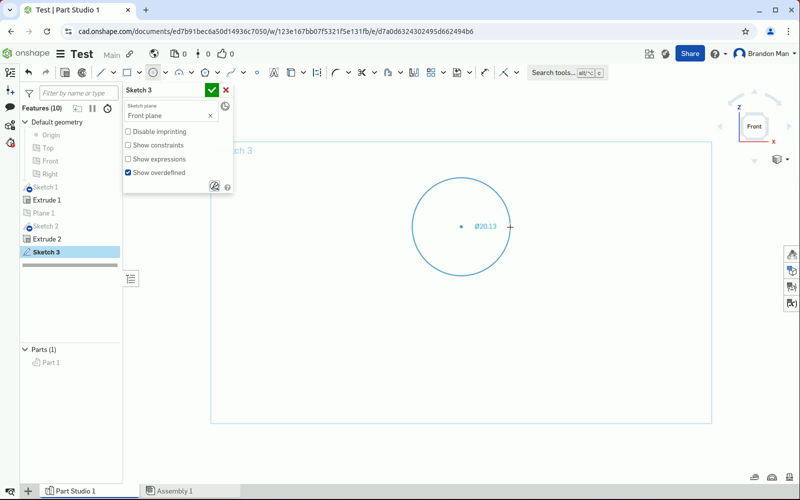
click(510, 226)
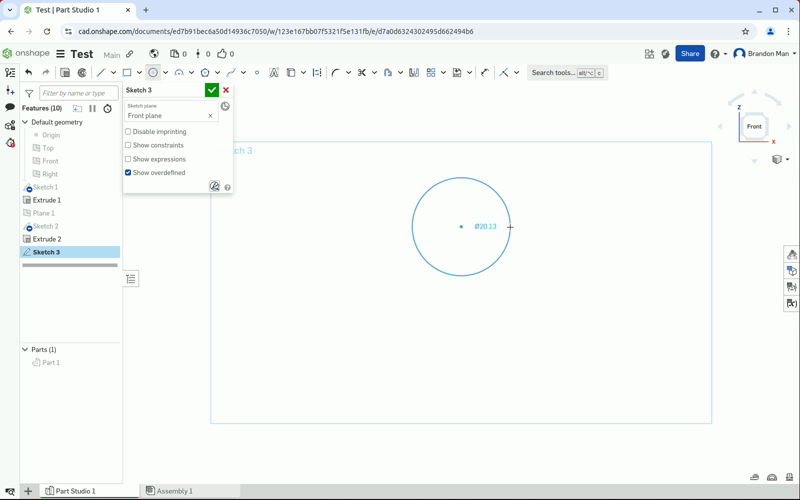
key(esc)
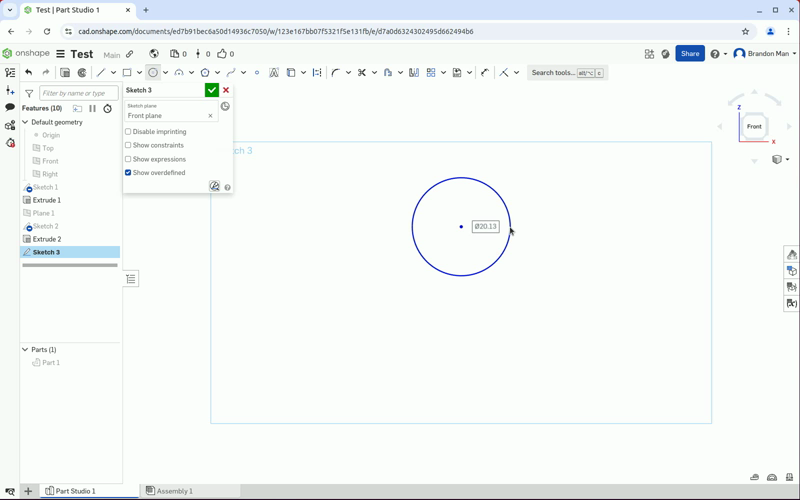
mouse_move(440, 230)
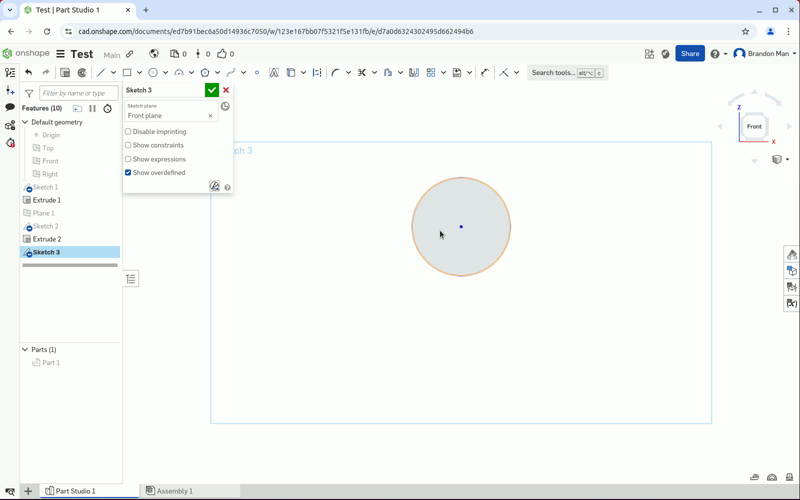
click(440, 230)
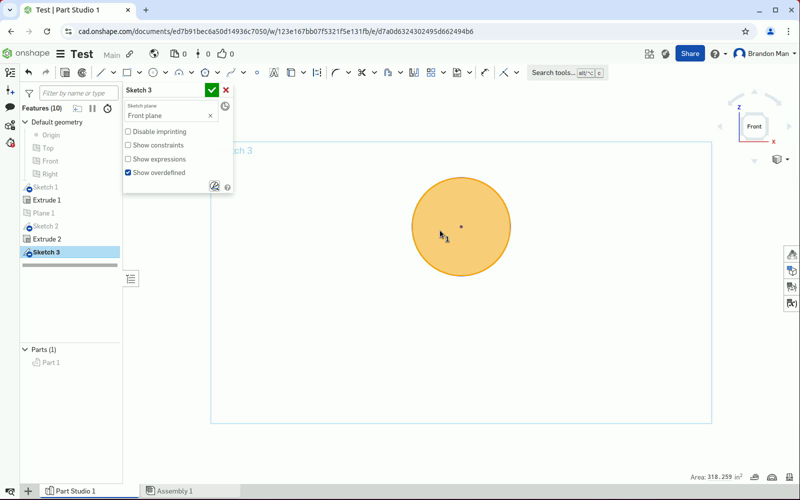
mouse_move(73, 352)
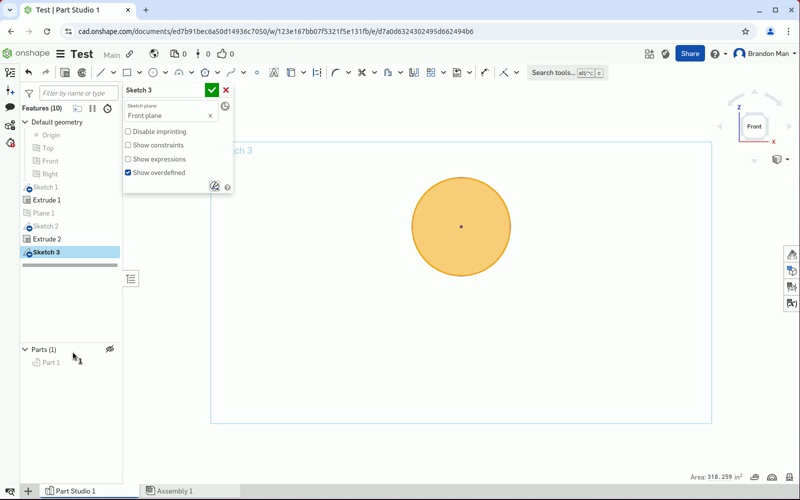
key(shift+y)
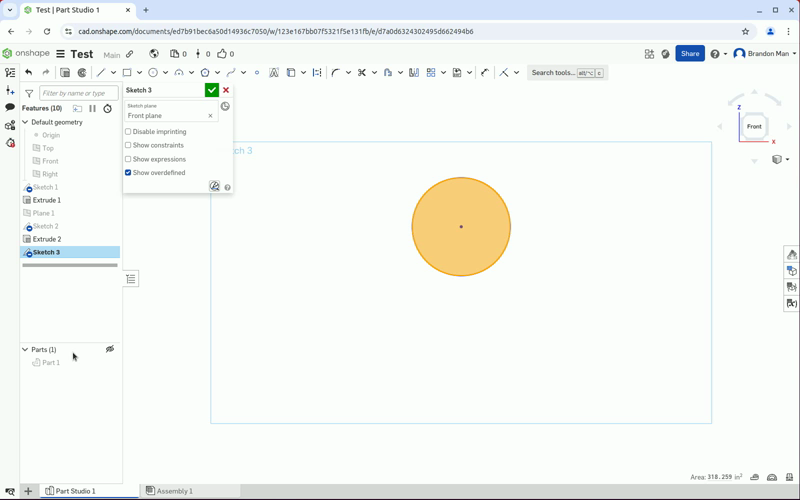
key(shift+e)
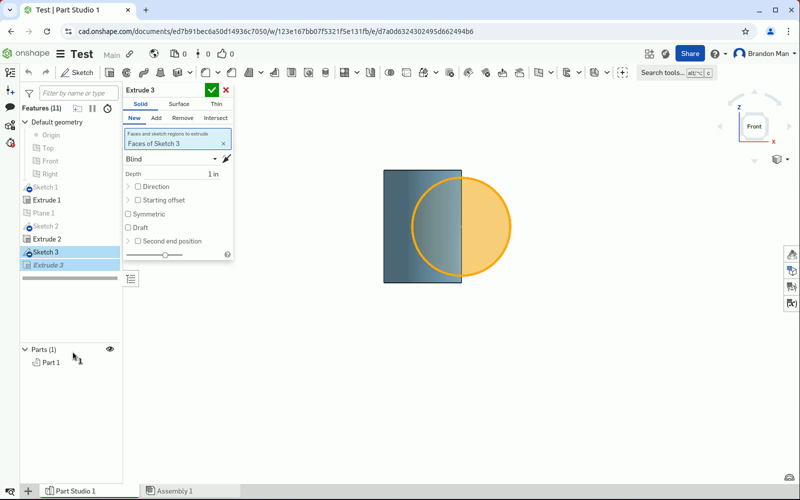
mouse_move(143, 106)
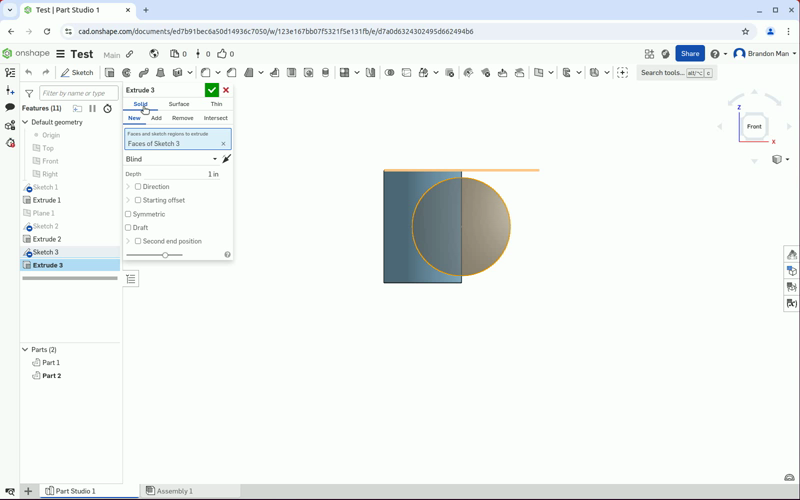
click(143, 106)
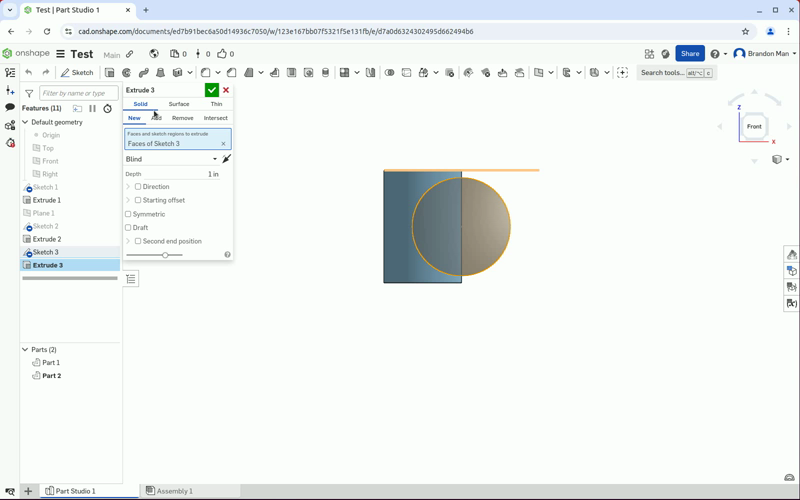
mouse_move(186, 120)
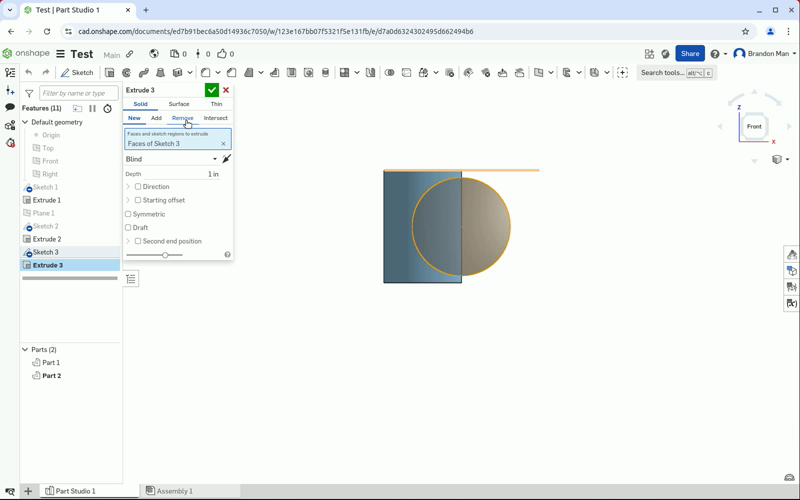
click(186, 120)
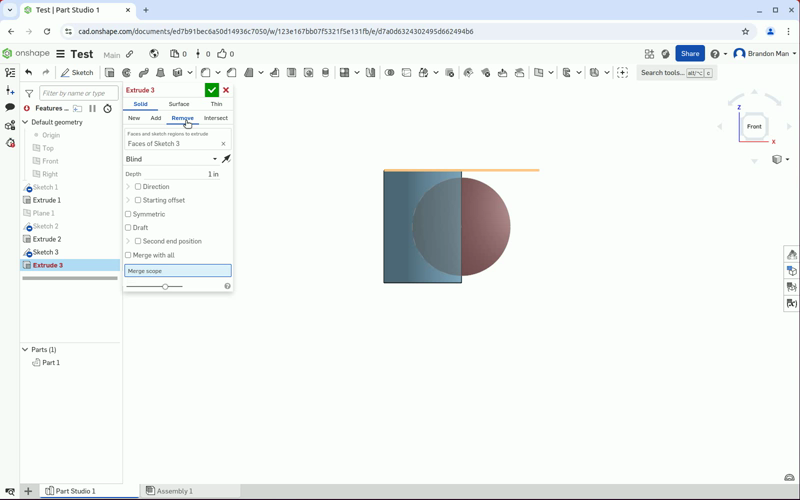
key(tab, 4)
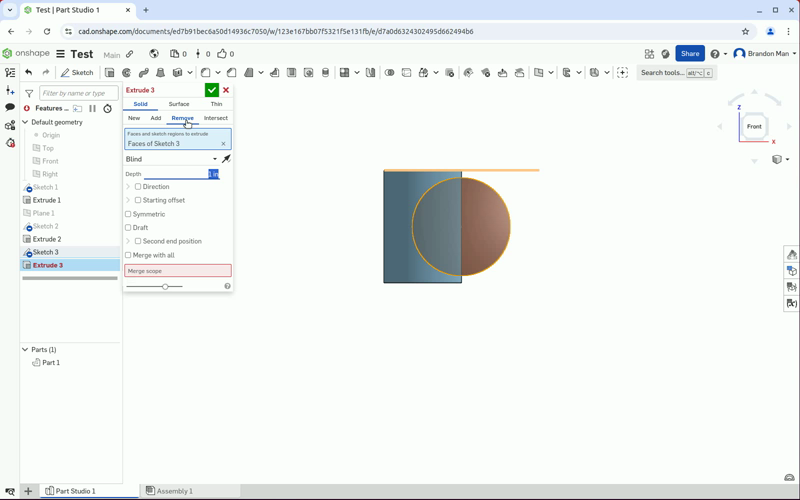
text(30.811)
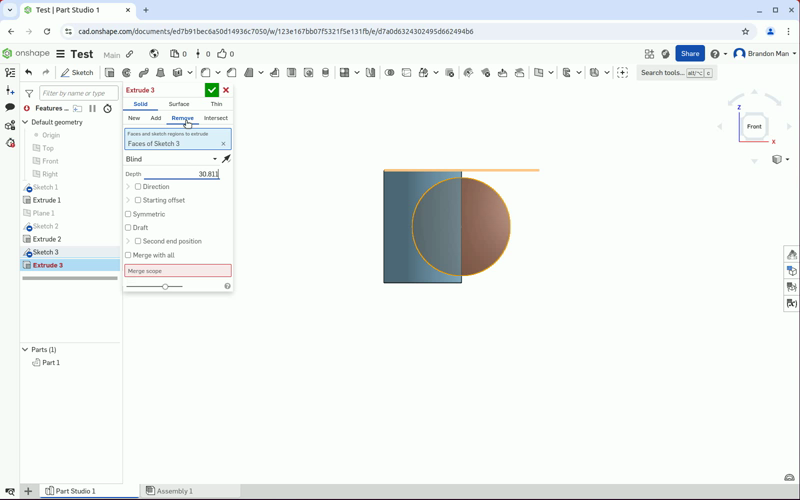
key(tab, 6)
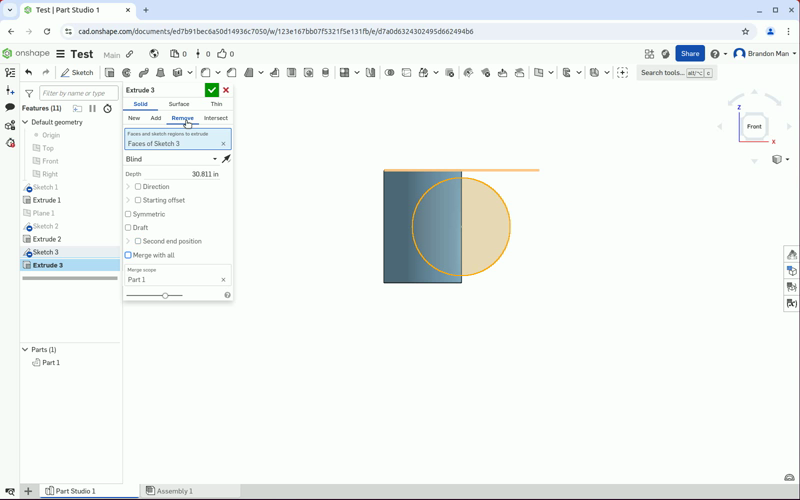
key(space)
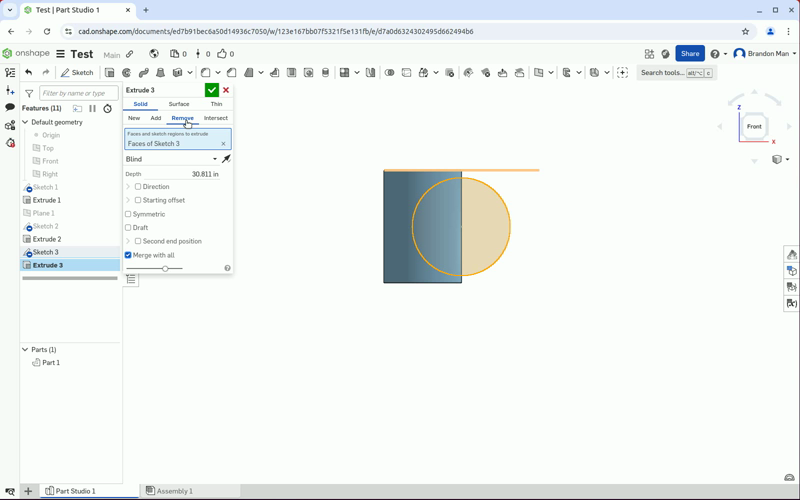
key(enter)
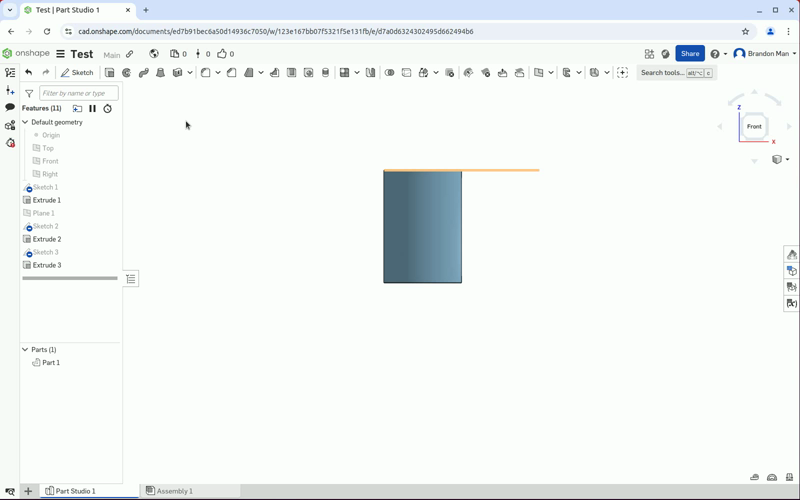
key(shift+h)
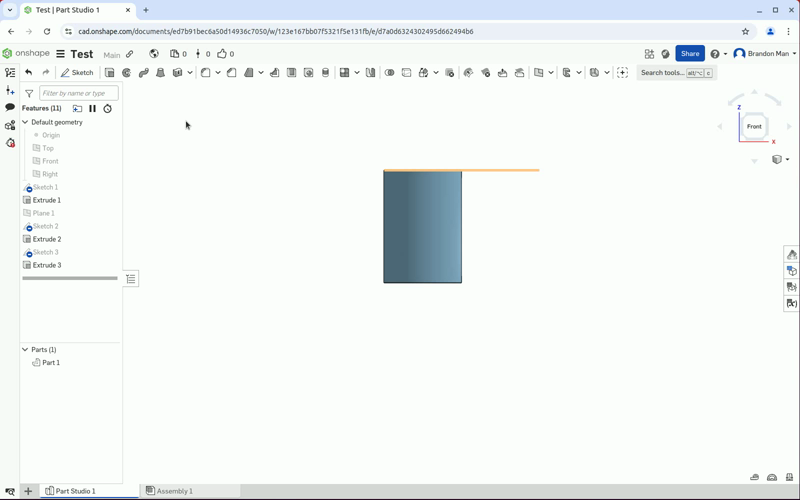
key(shift+h)
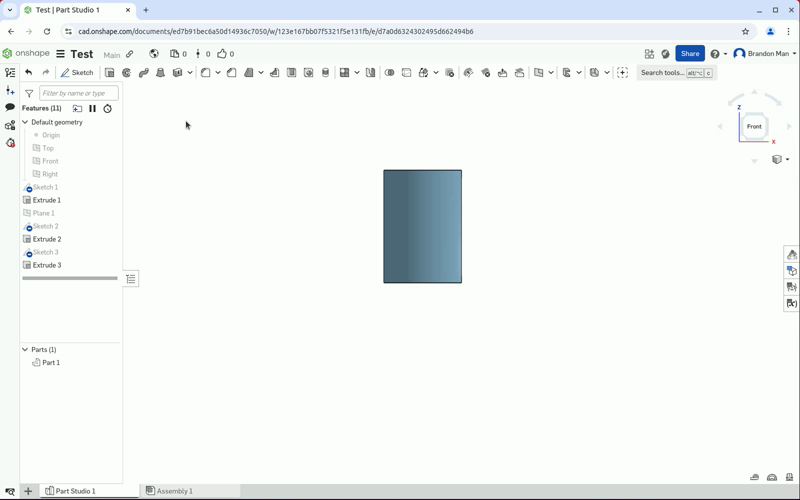
mouse_move(73, 189)
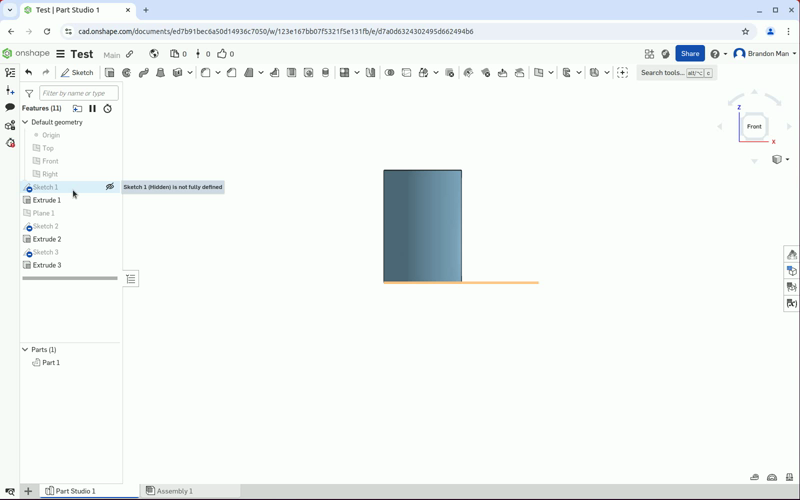
click(73, 189)
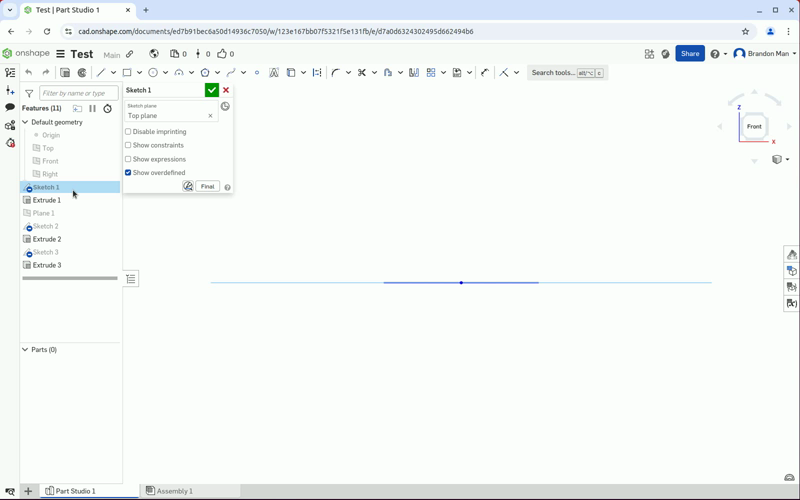
mouse_move(229, 92)
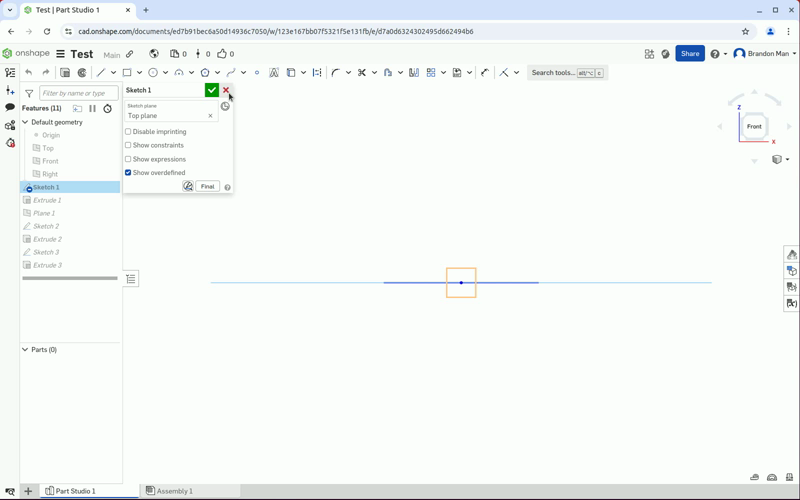
click(229, 92)
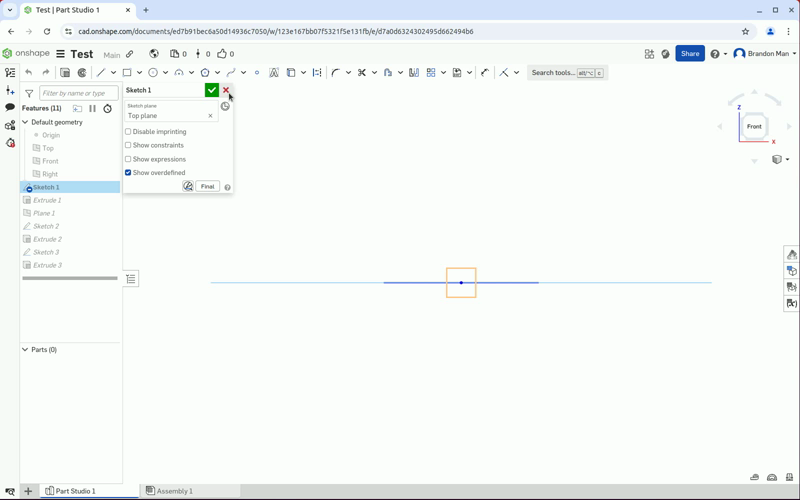
key(shift+s)
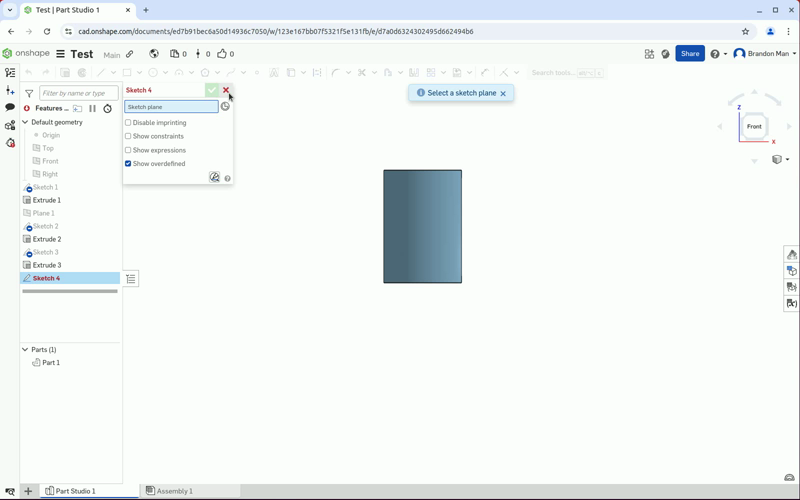
mouse_move(73, 163)
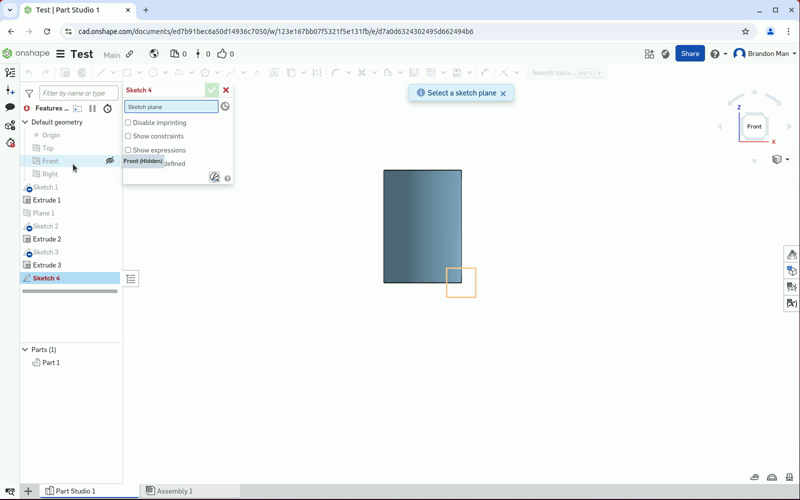
click(73, 163)
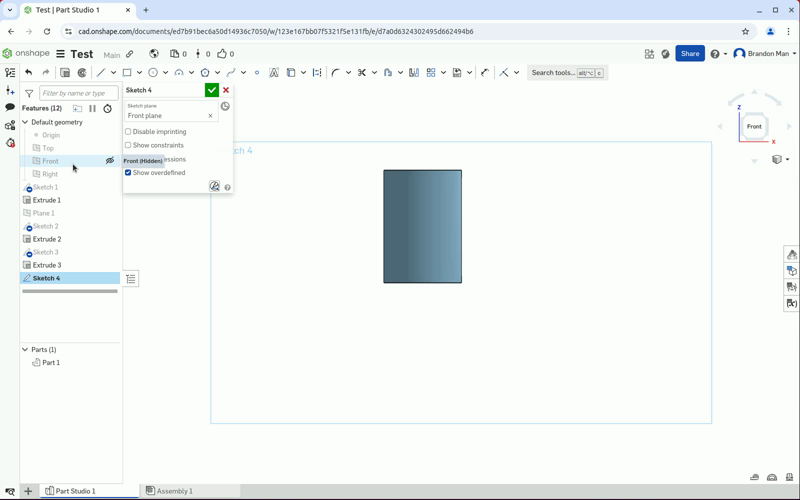
mouse_move(73, 352)
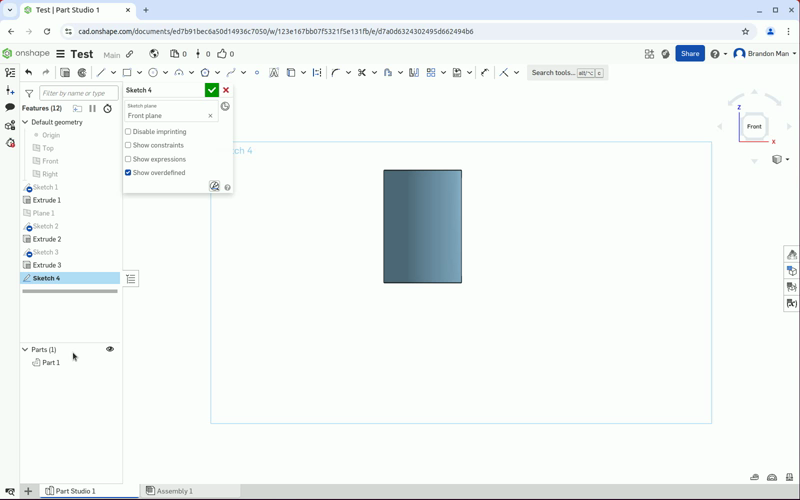
key(y)
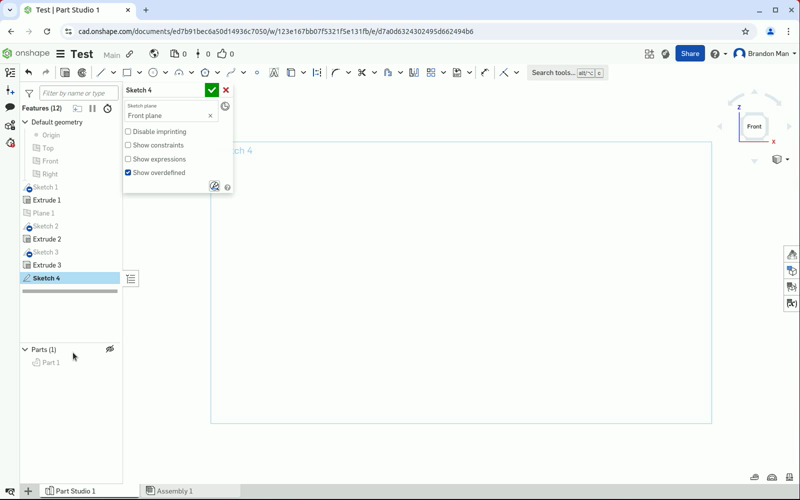
key(l)
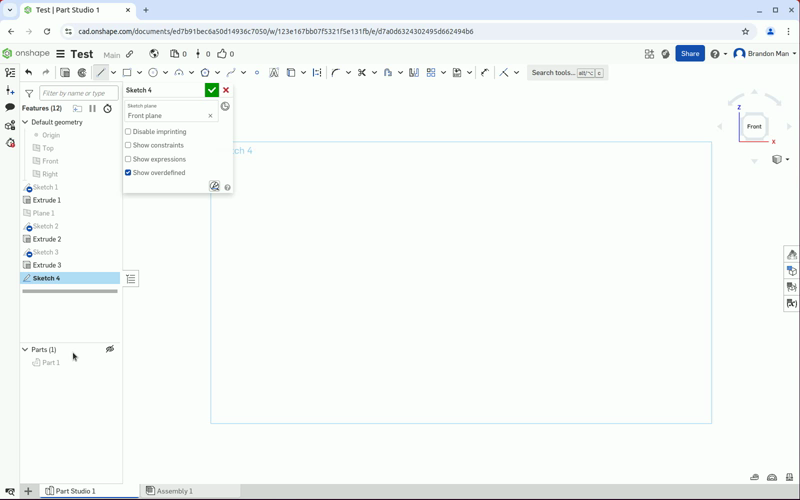
key_down(shift)
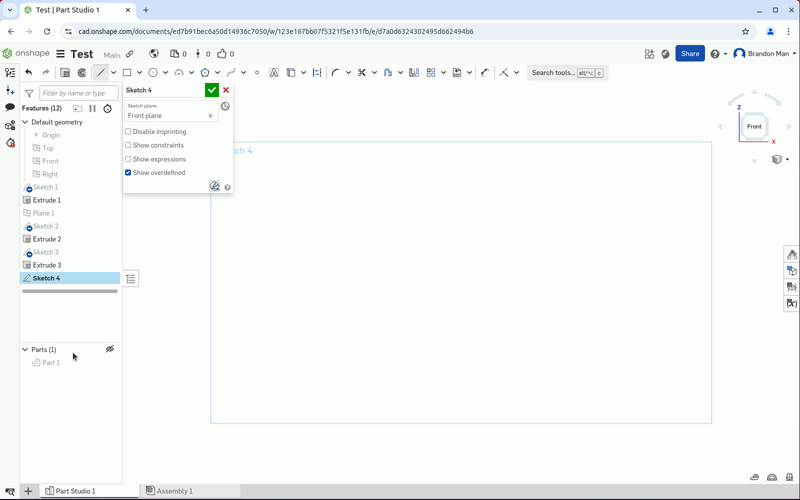
mouse_move(491, 231)
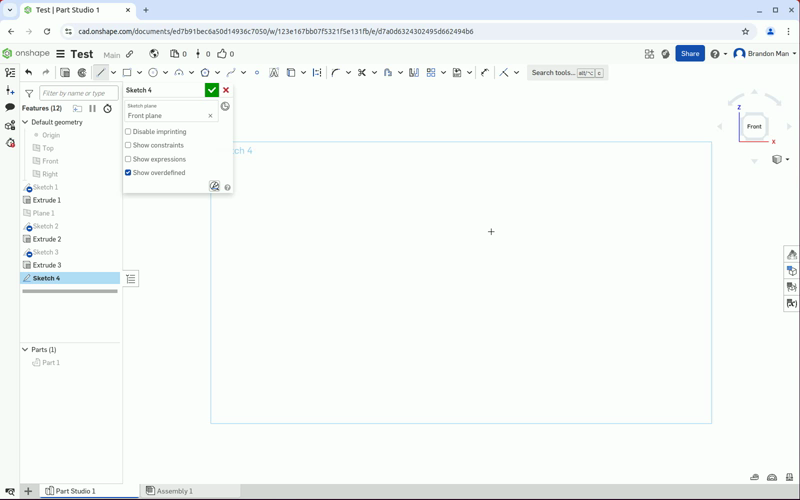
click(491, 231)
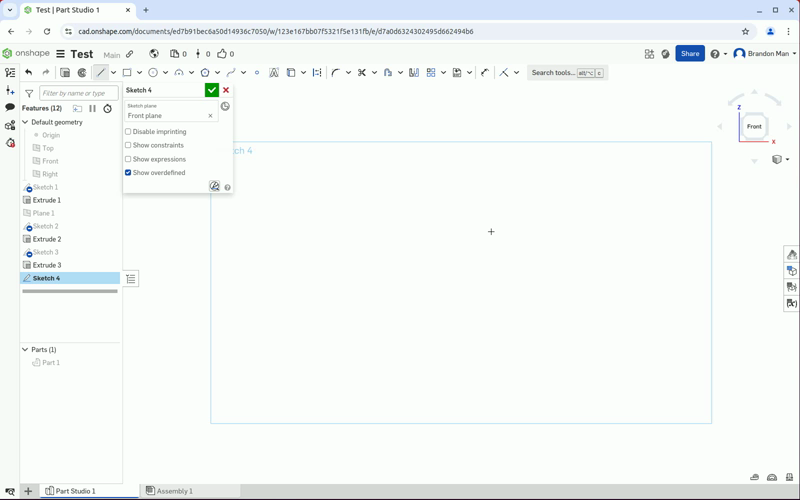
key_up(shift)
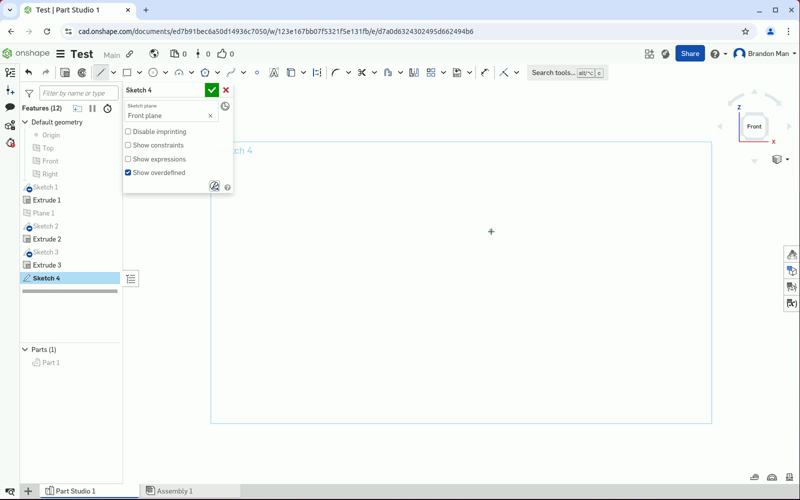
key_down(shift)
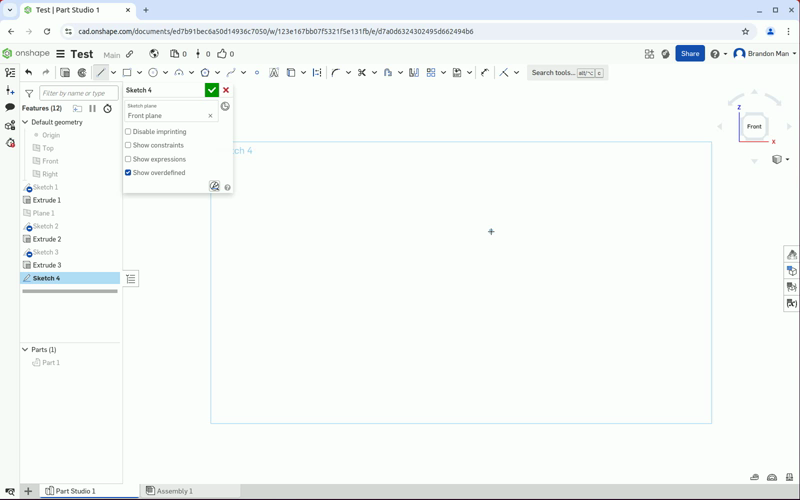
mouse_move(521, 231)
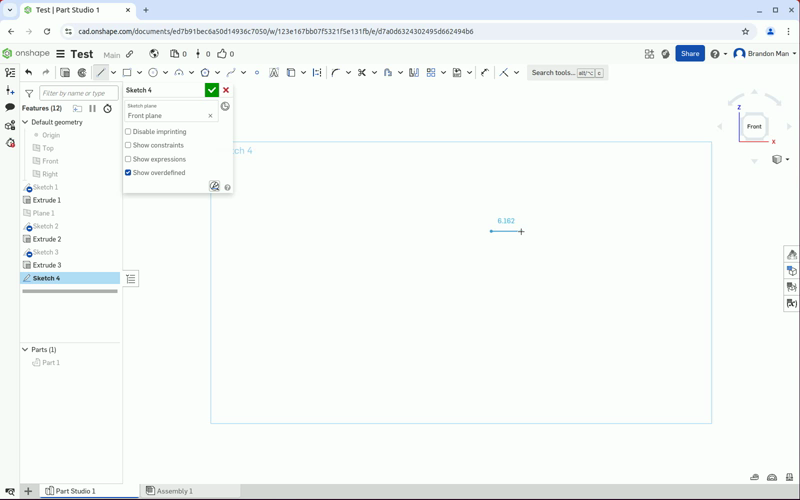
mouse_move(510, 231)
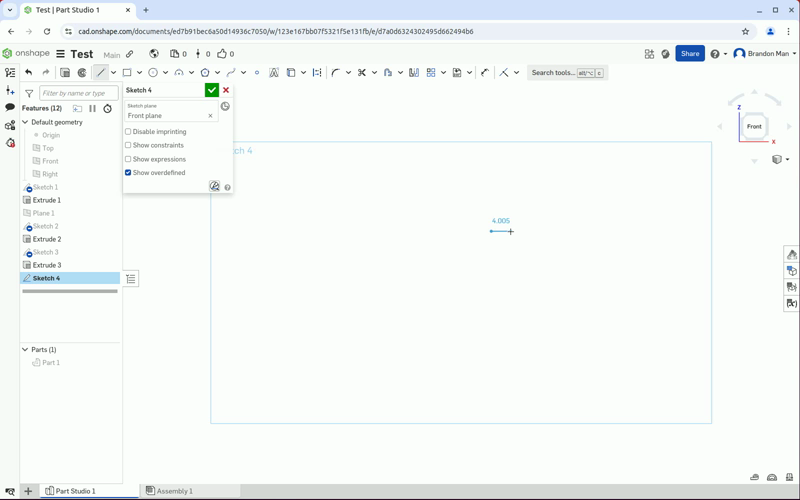
click(510, 231)
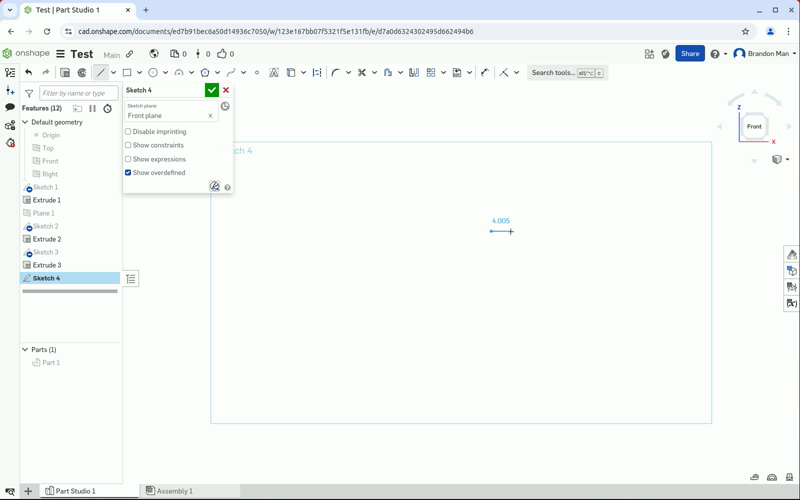
key_up(shift)
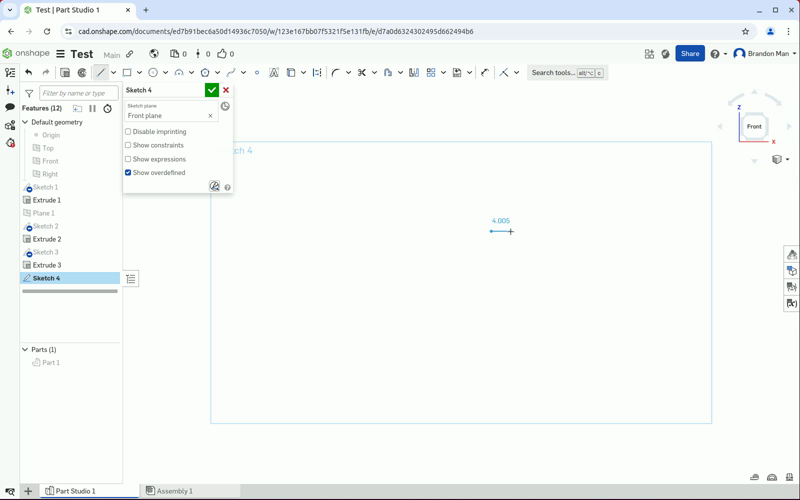
key_down(shift)
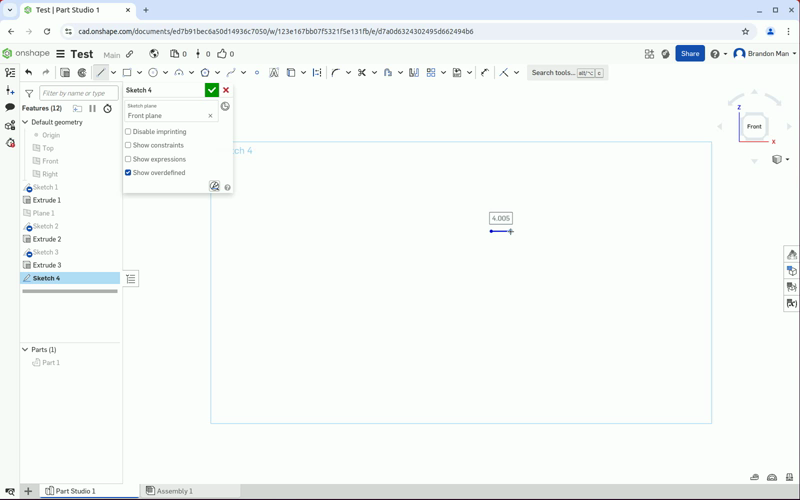
mouse_move(540, 231)
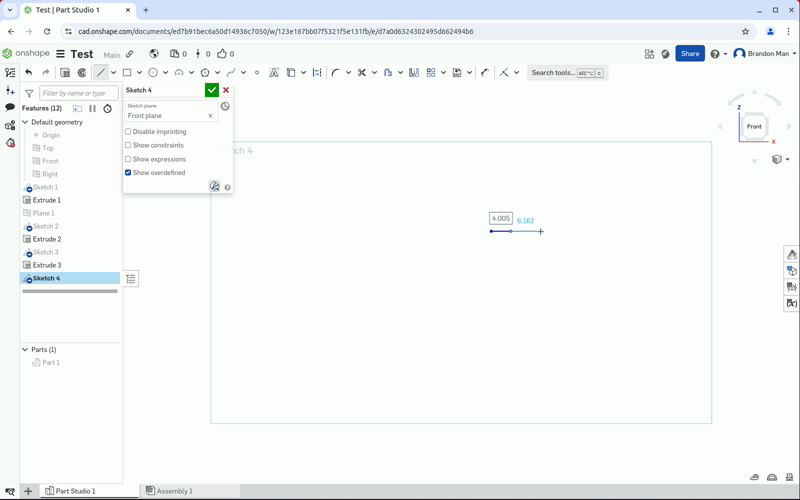
mouse_move(510, 217)
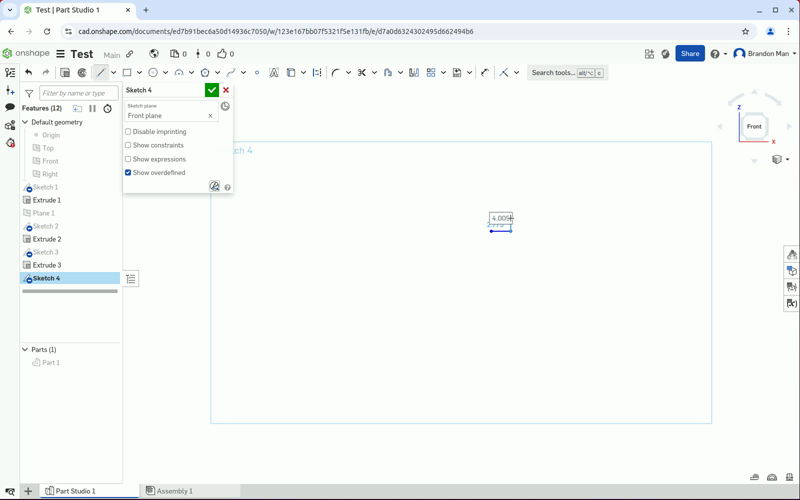
click(510, 217)
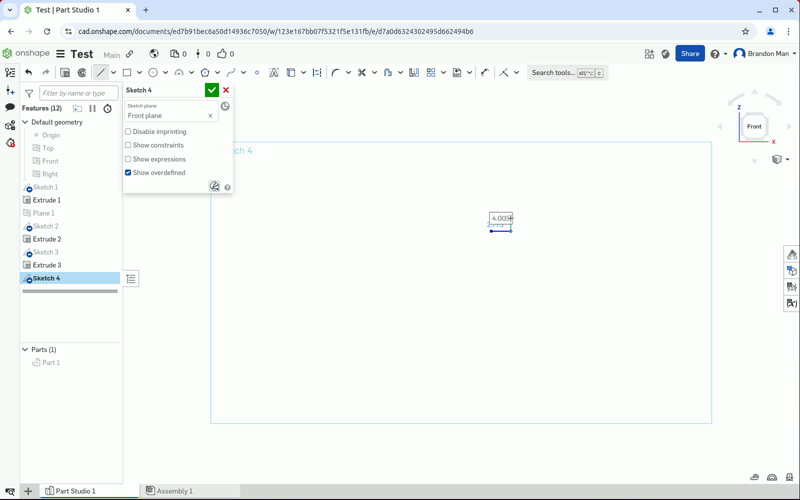
key_up(shift)
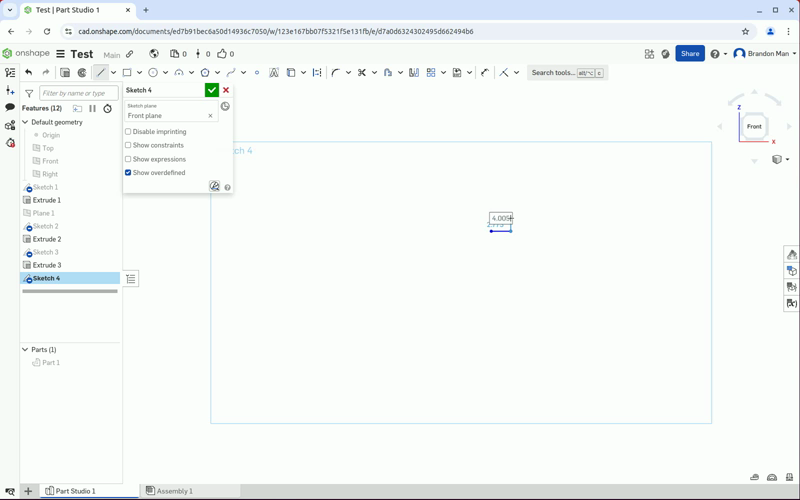
key_down(shift)
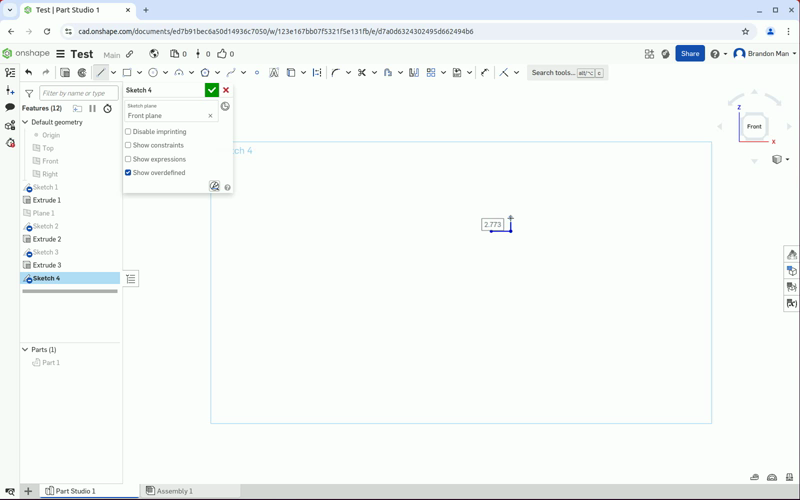
mouse_move(540, 217)
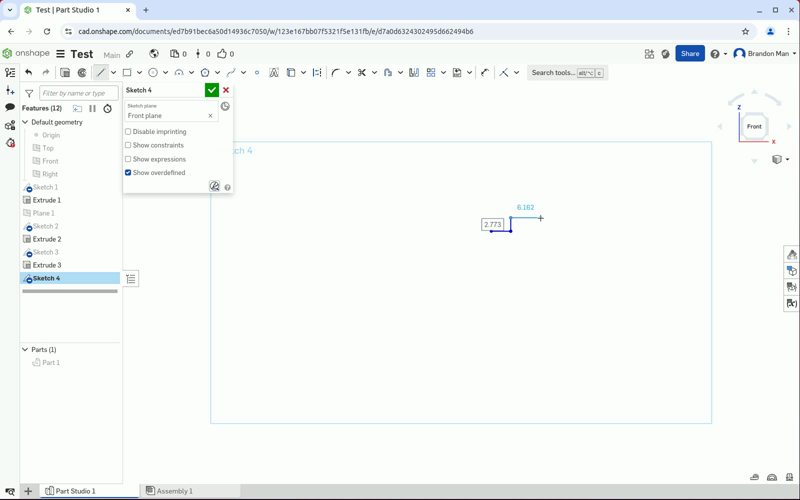
mouse_move(491, 217)
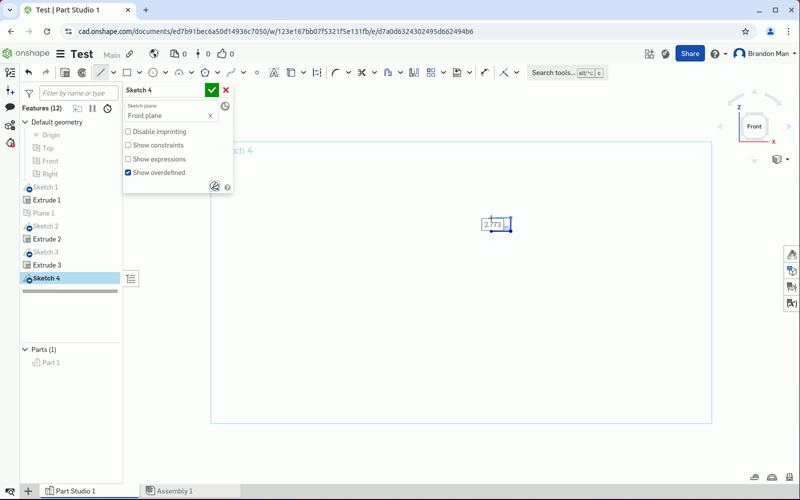
click(491, 217)
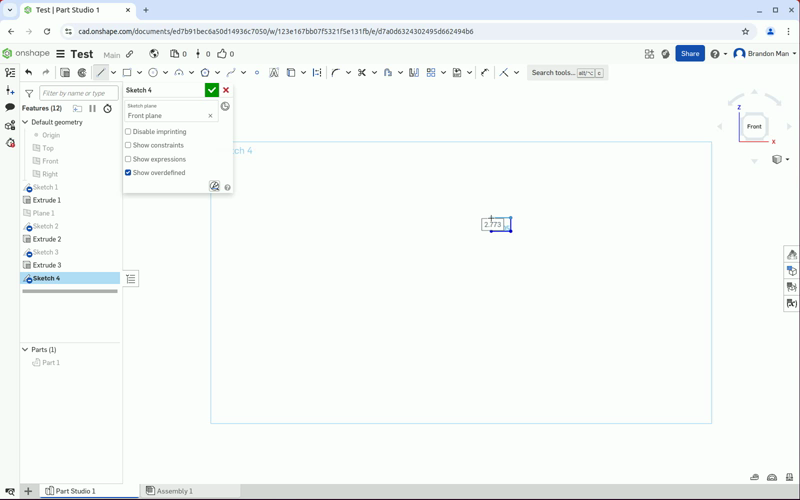
key_up(shift)
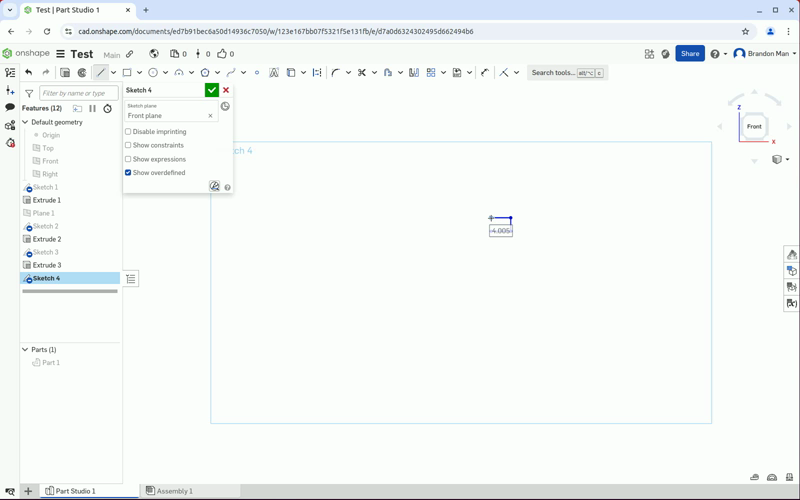
mouse_move(521, 217)
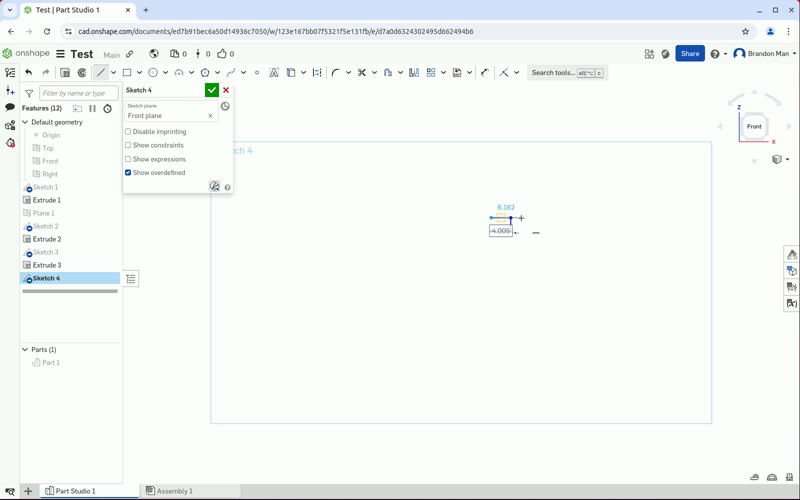
key_down(shift)
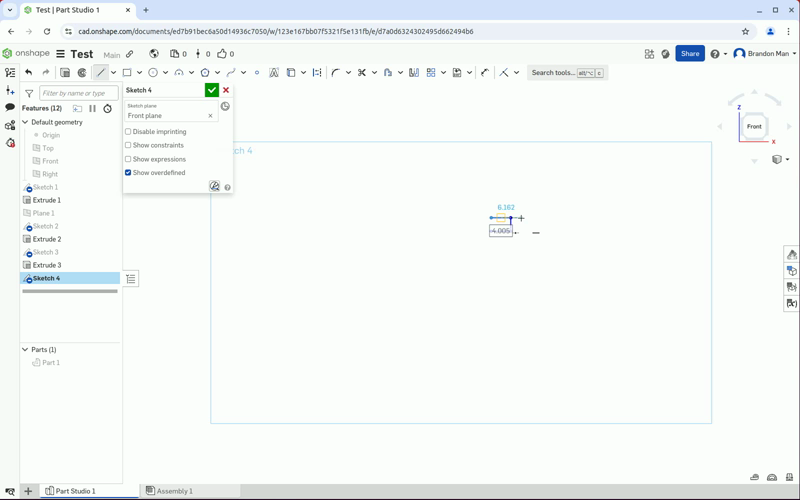
mouse_move(491, 231)
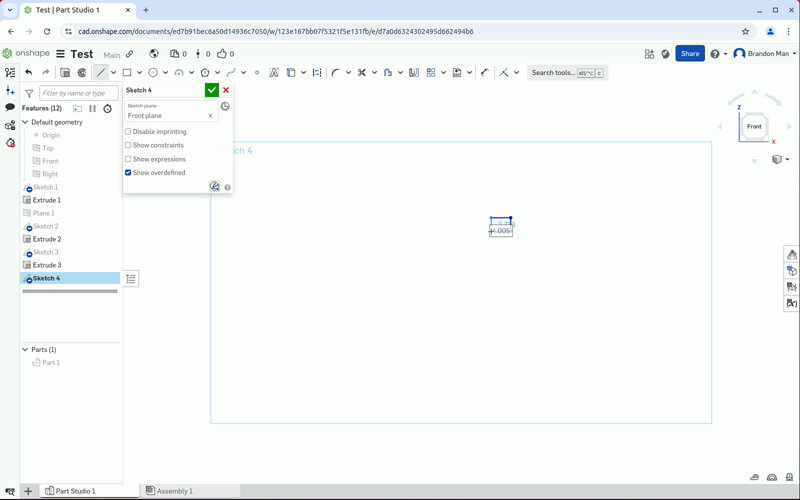
key_up(shift)
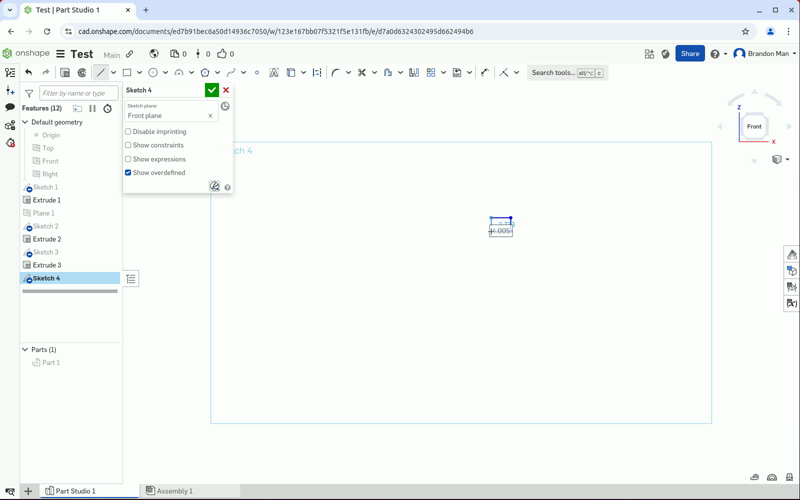
click(491, 231)
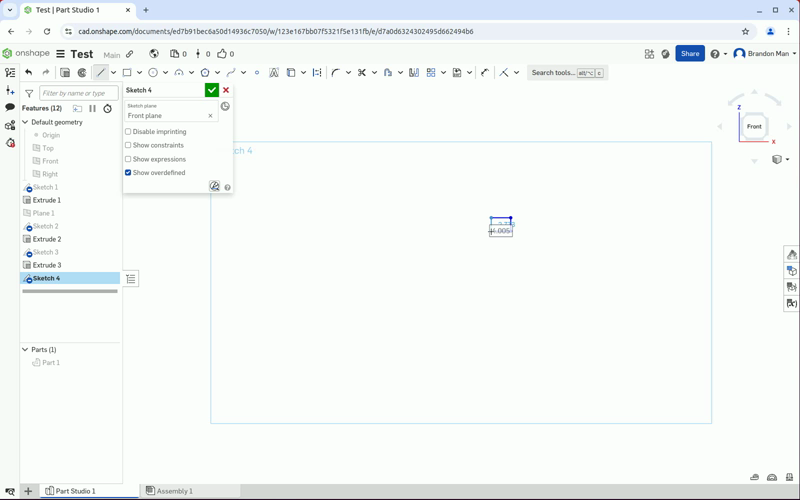
key(esc)
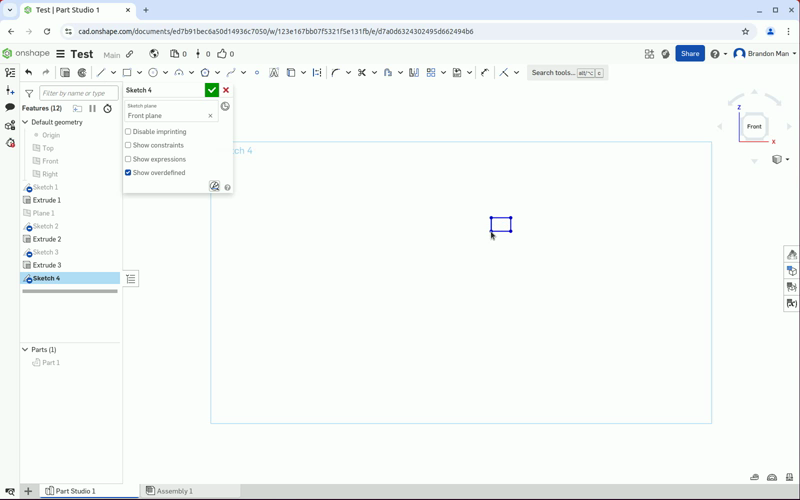
mouse_move(503, 224)
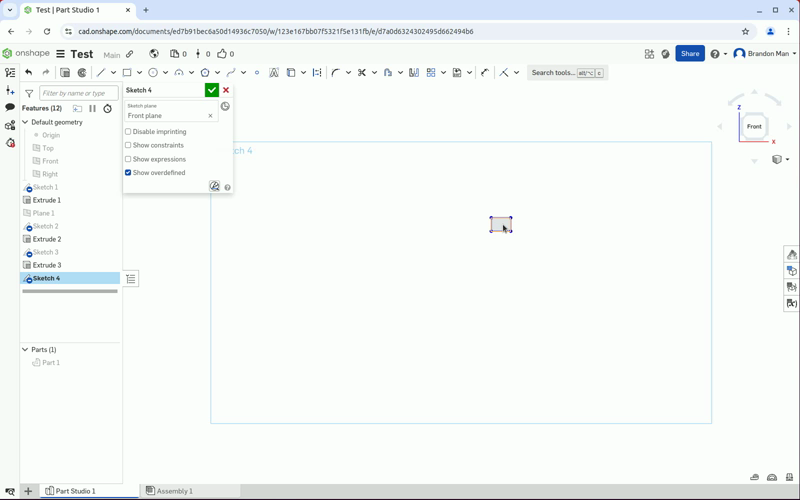
scroll(6)
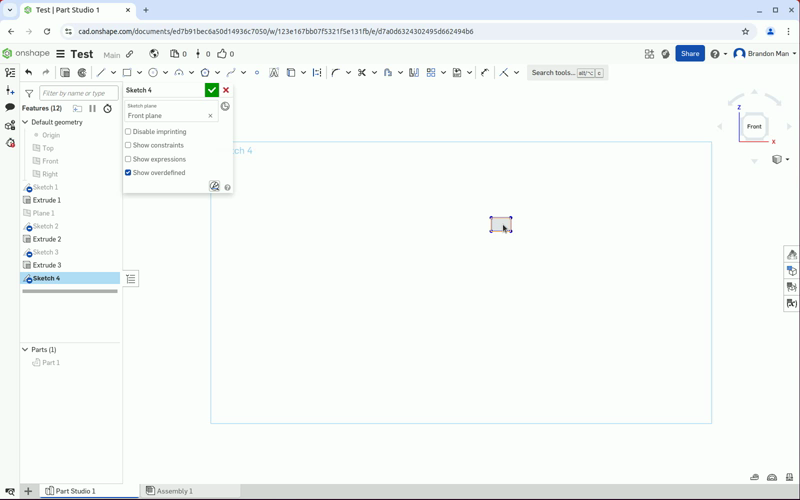
scroll(6)
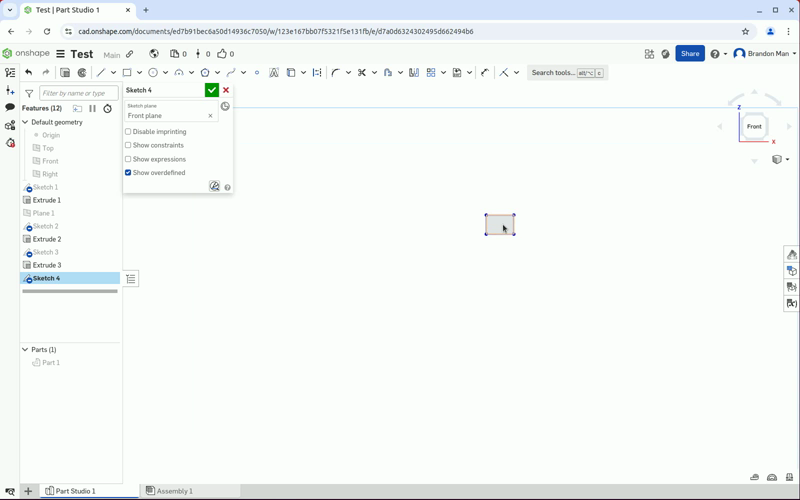
scroll(6)
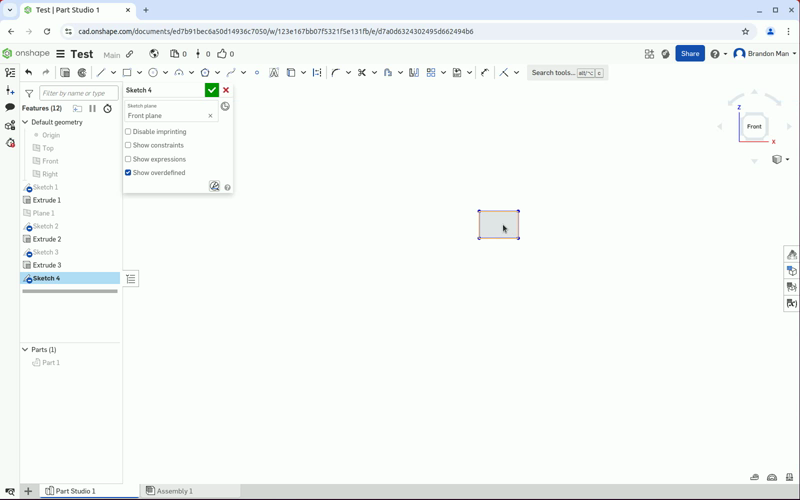
scroll(6)
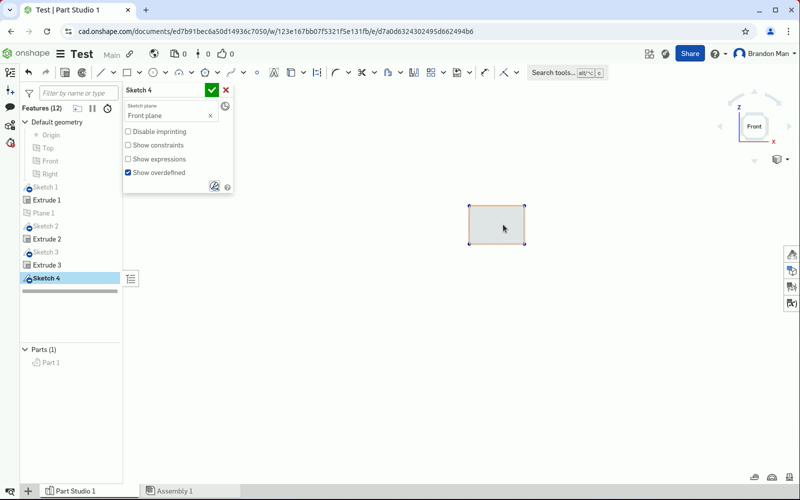
scroll(6)
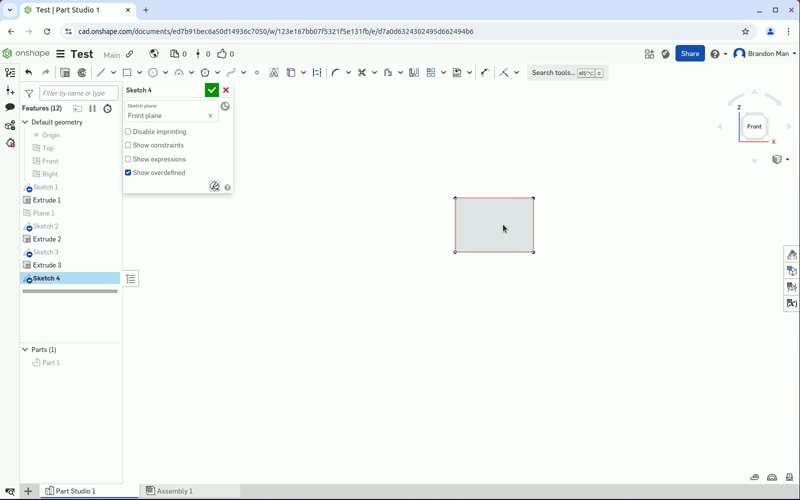
scroll(6)
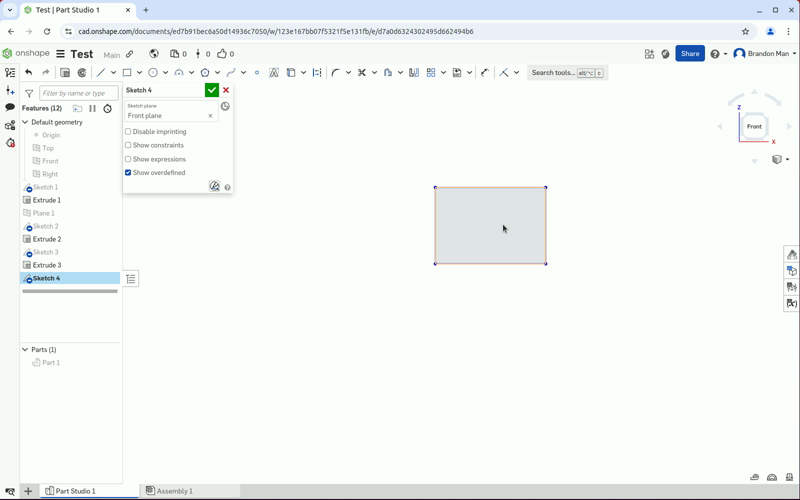
scroll(6)
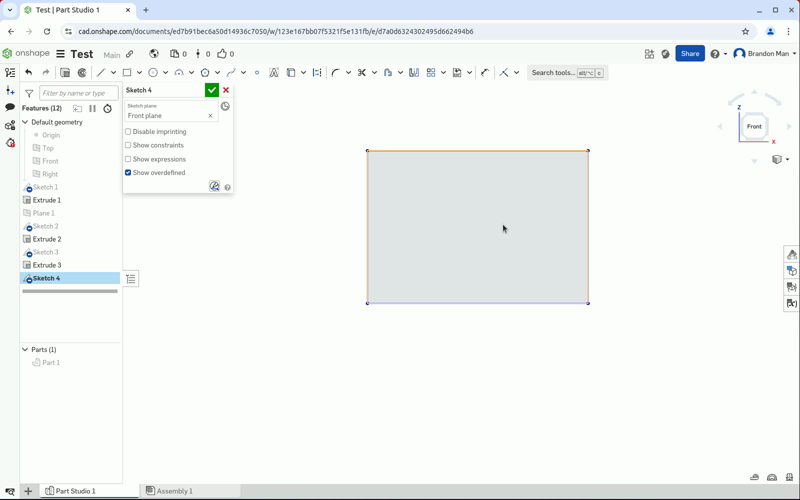
click(503, 224)
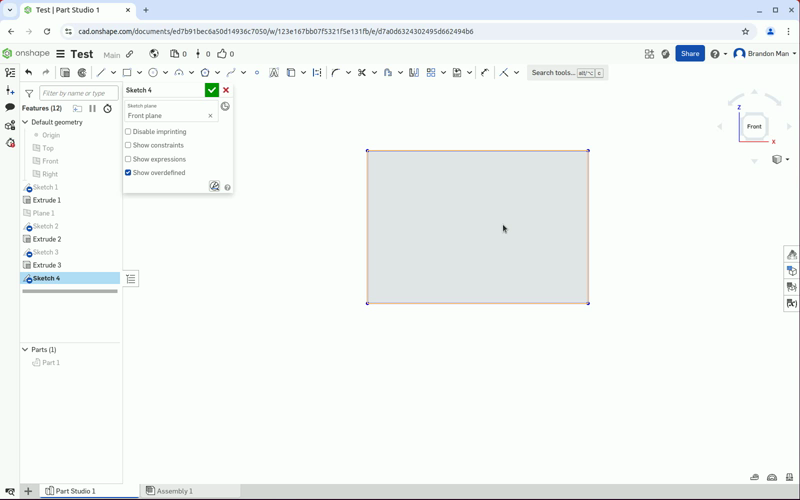
scroll(-6)
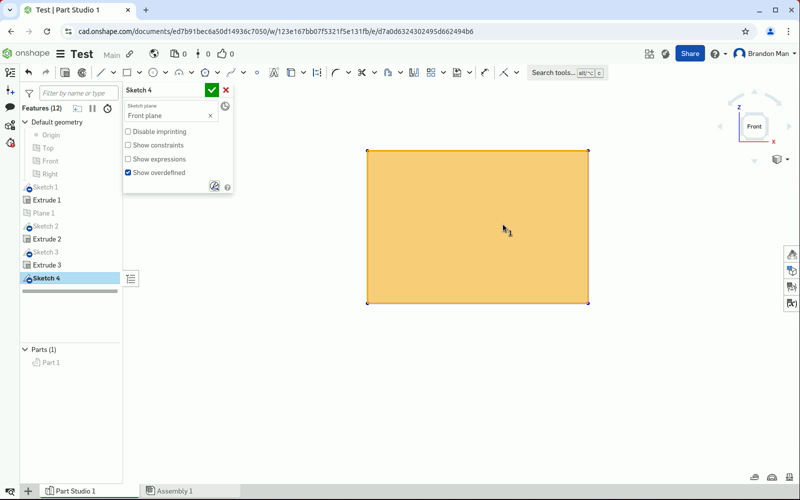
scroll(-6)
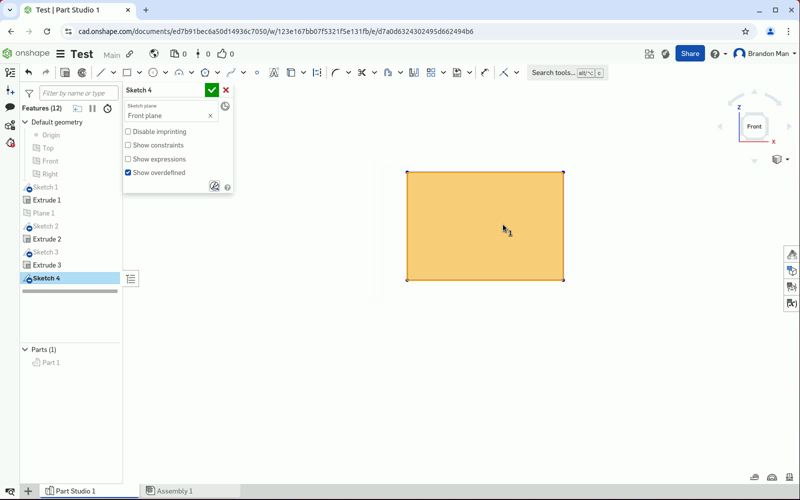
scroll(-6)
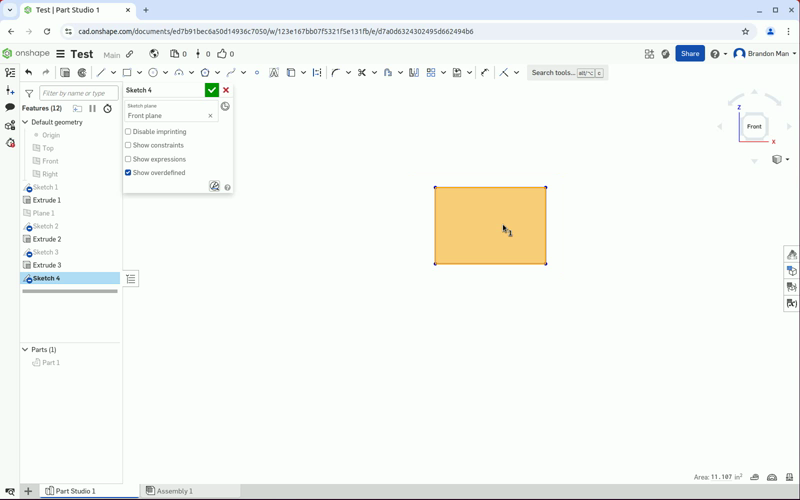
scroll(-6)
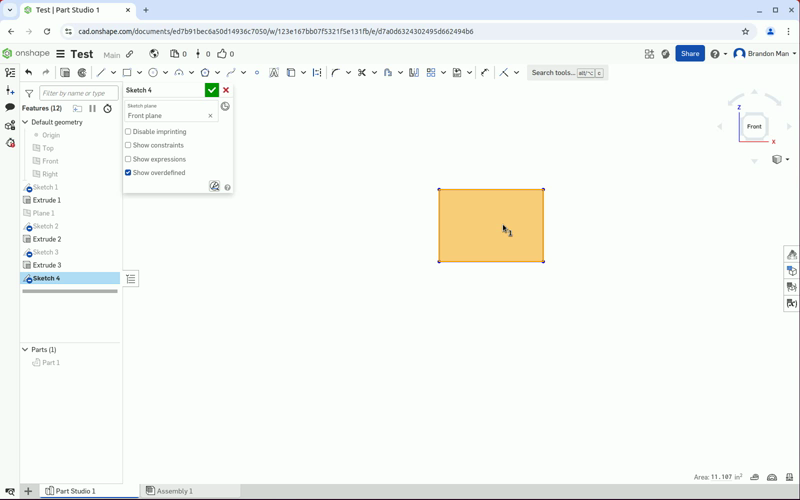
scroll(-6)
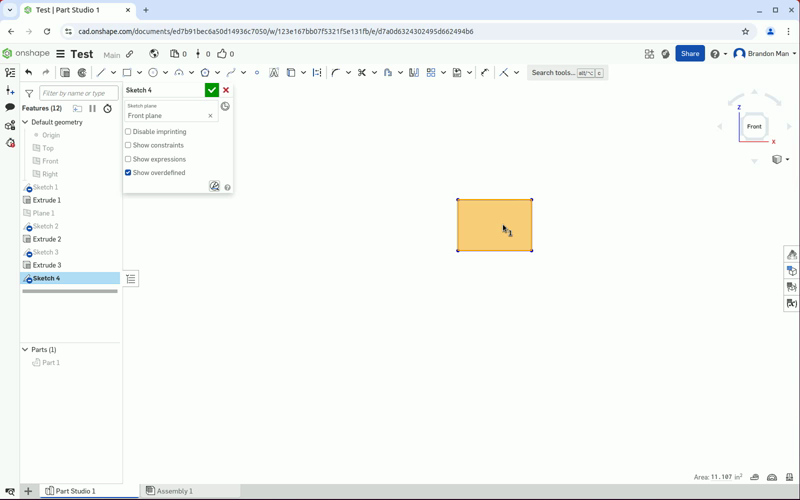
scroll(-6)
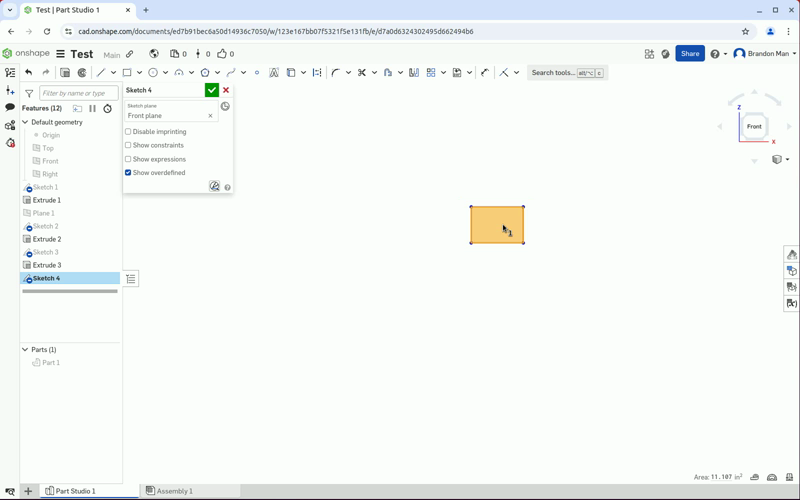
scroll(-6)
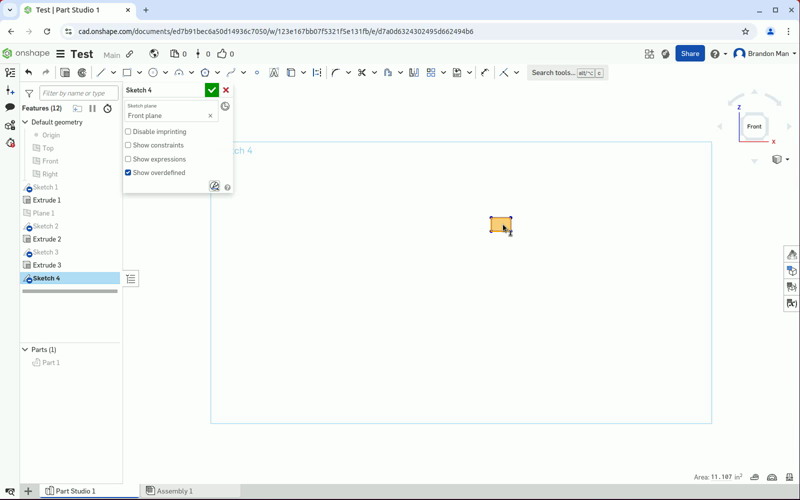
mouse_move(73, 352)
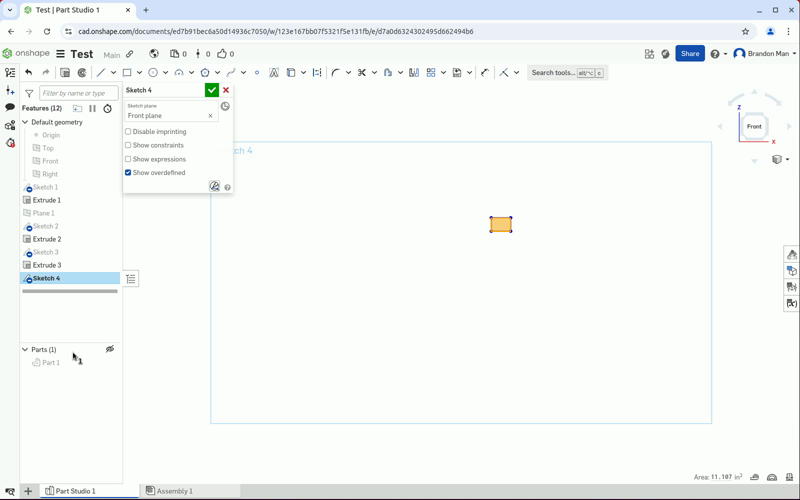
key(shift+y)
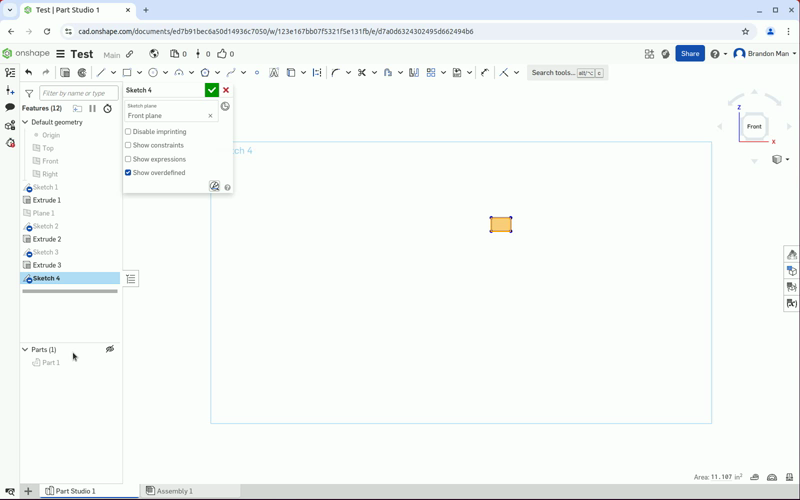
key(shift+e)
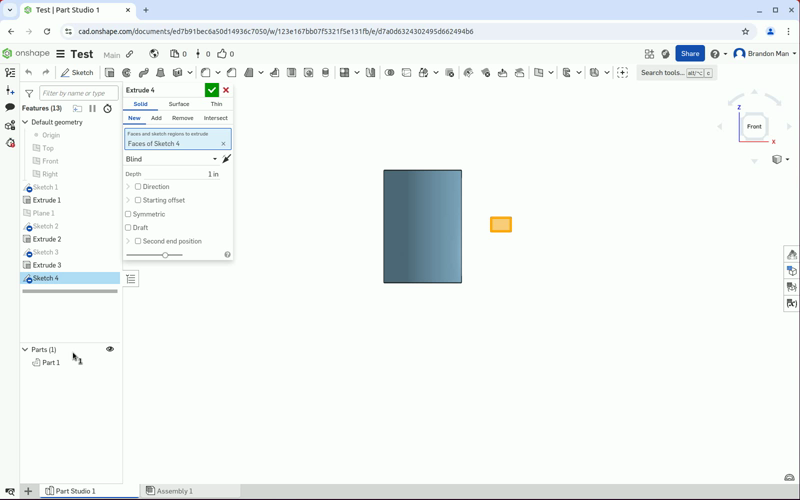
mouse_move(143, 106)
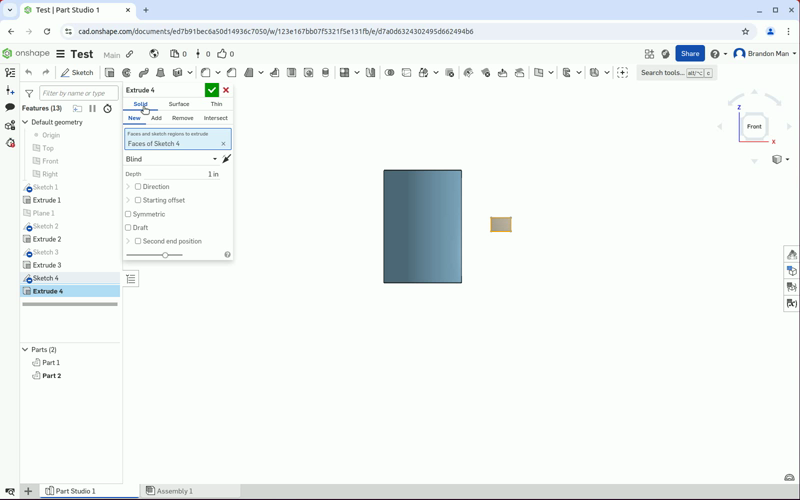
click(143, 106)
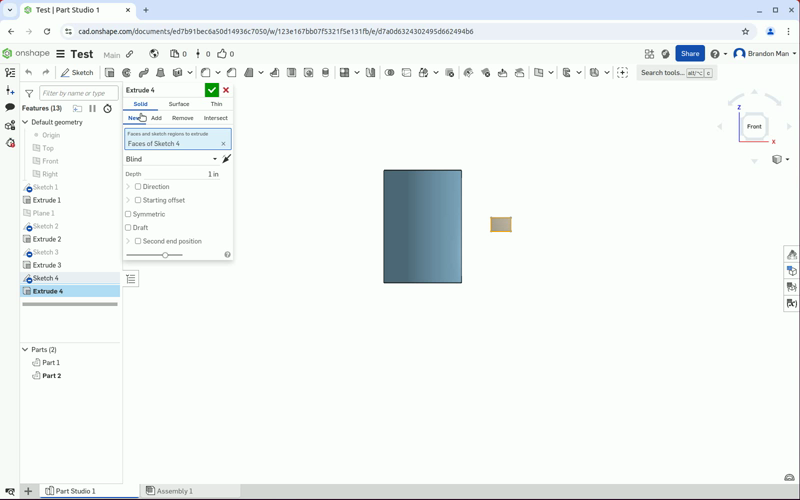
mouse_move(137, 120)
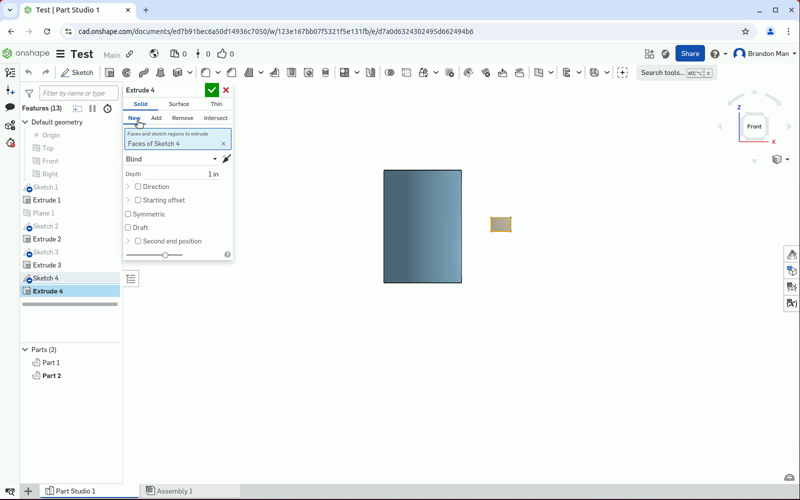
click(137, 120)
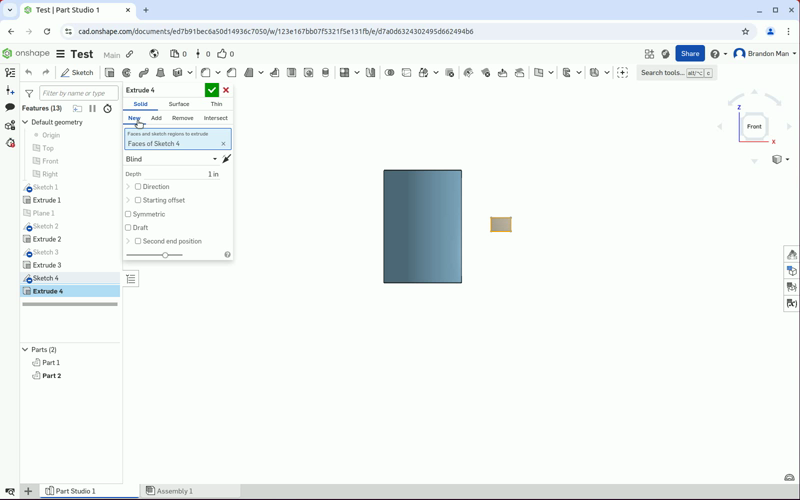
key(tab, 4)
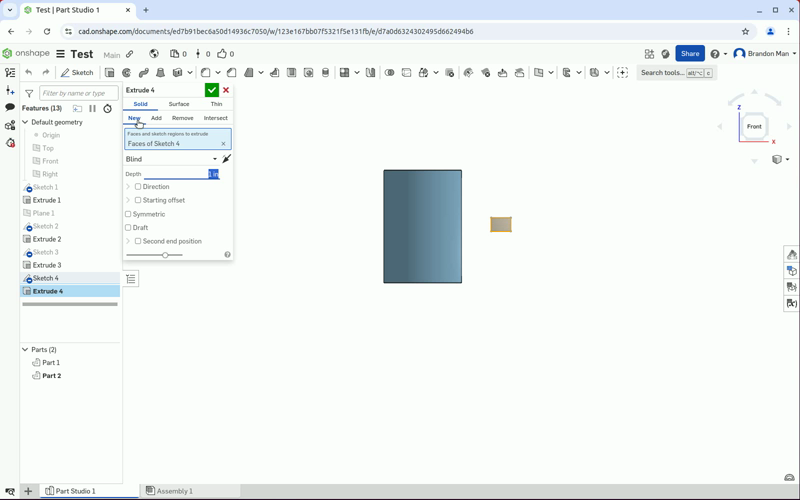
text(-16.368)
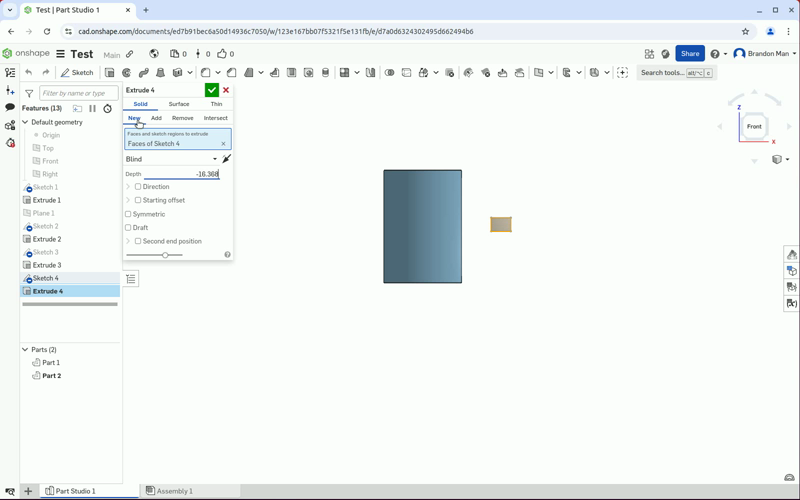
key(tab, 3)
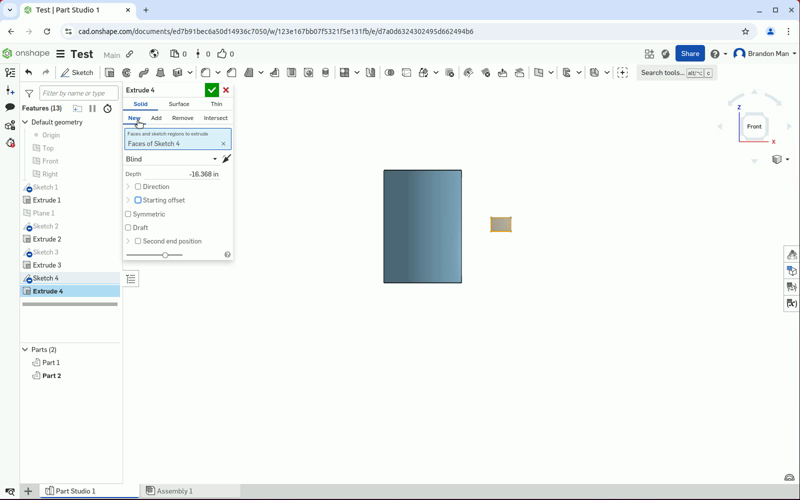
key(tab, 2)
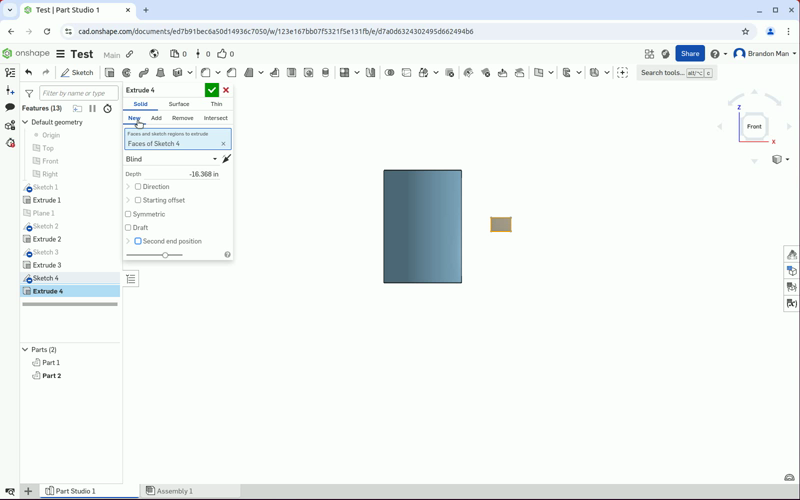
key(space)
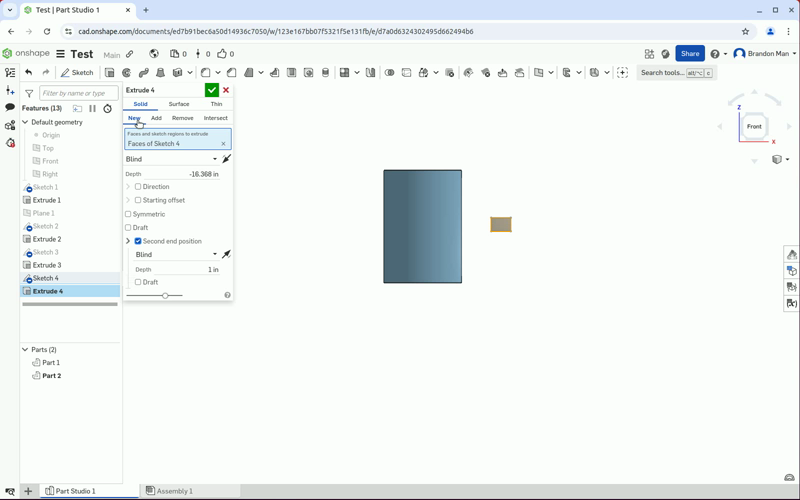
key(tab, 3)
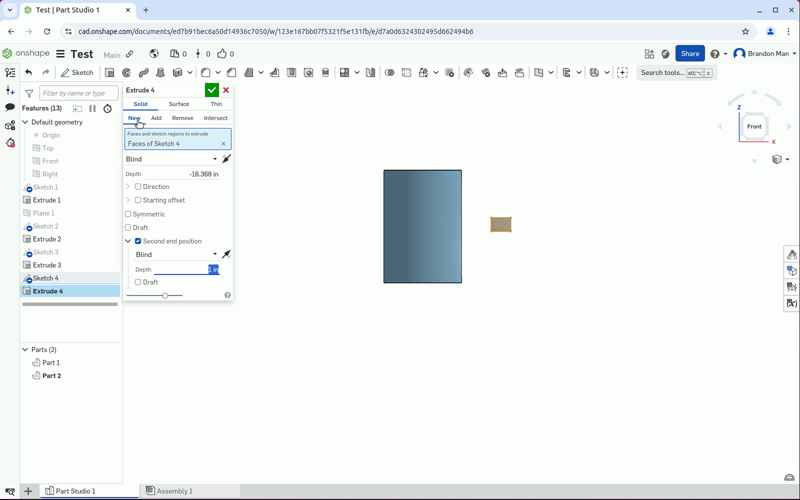
text(15.646)
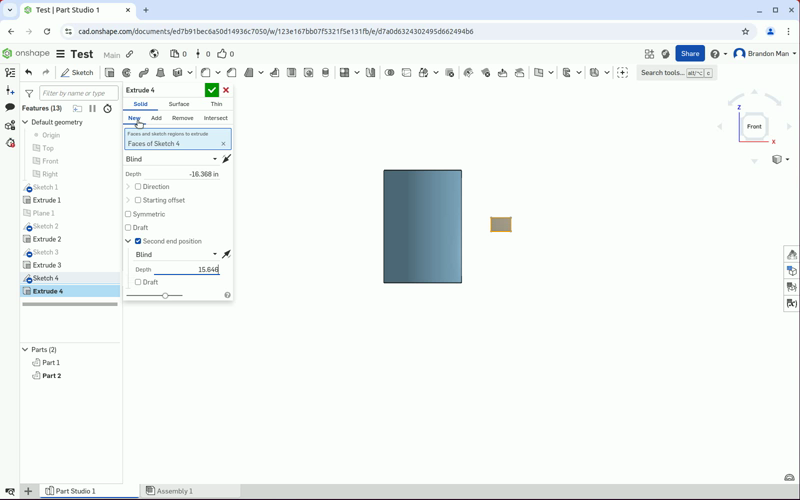
key(enter)
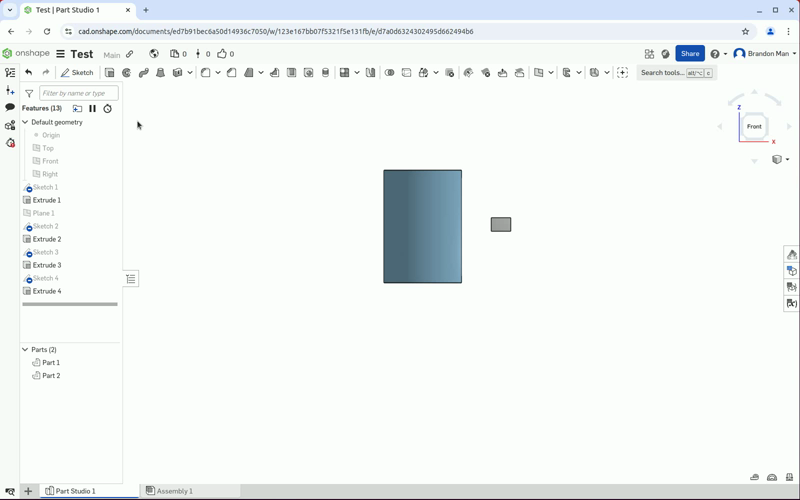
key(shift+h)
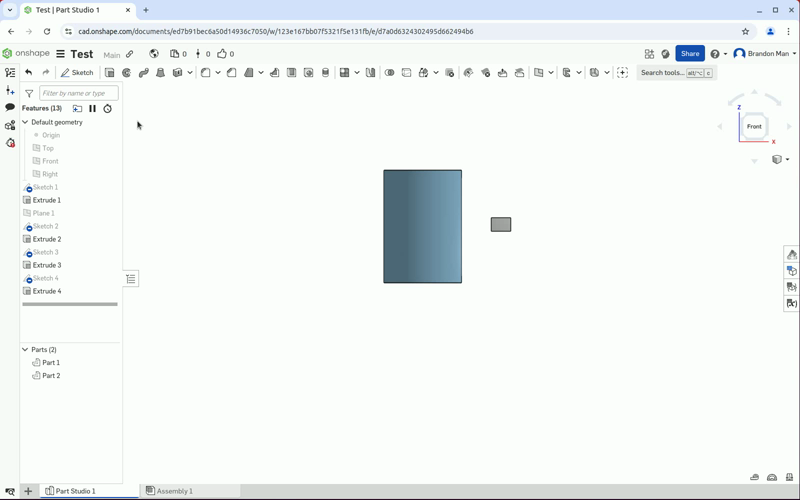
key(shift+h)
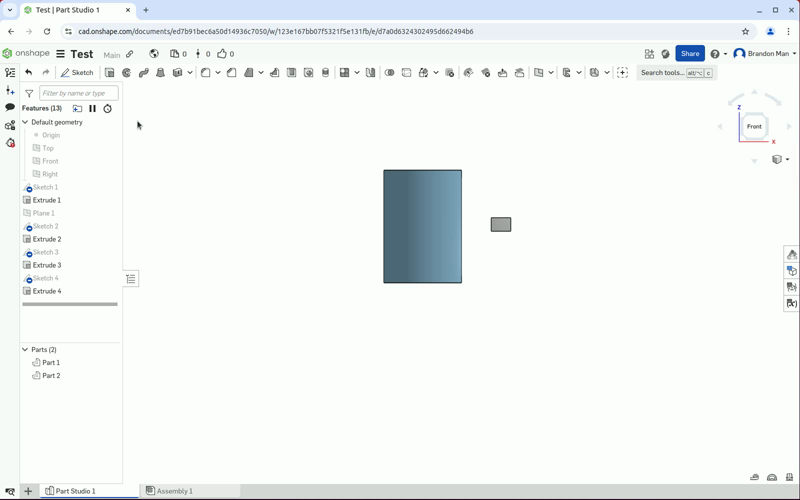
mouse_move(73, 189)
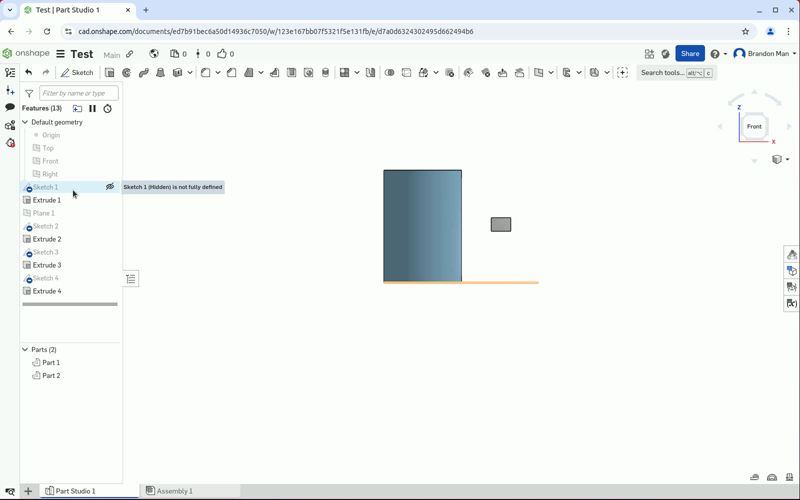
click(73, 189)
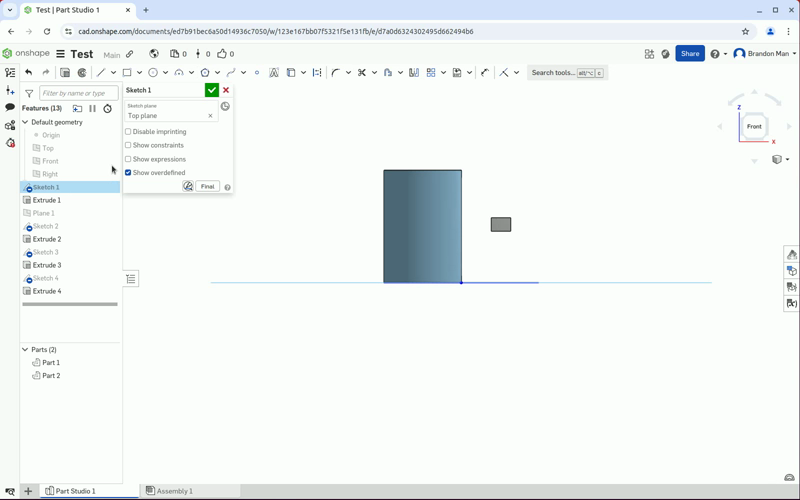
mouse_move(229, 92)
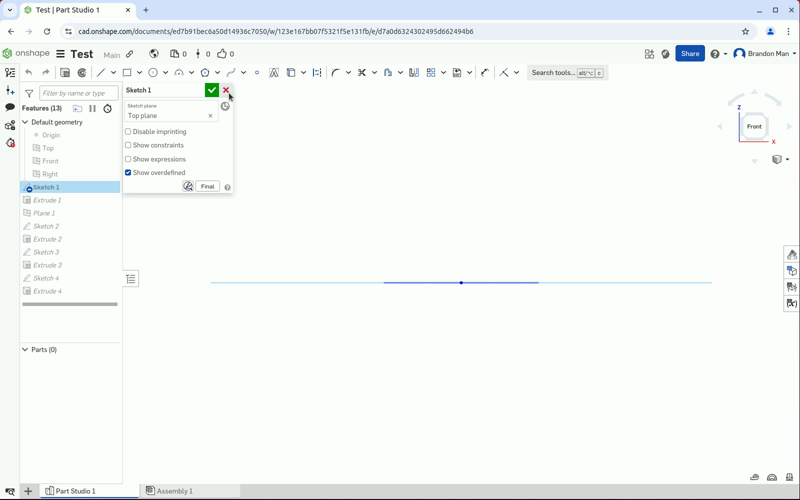
click(229, 92)
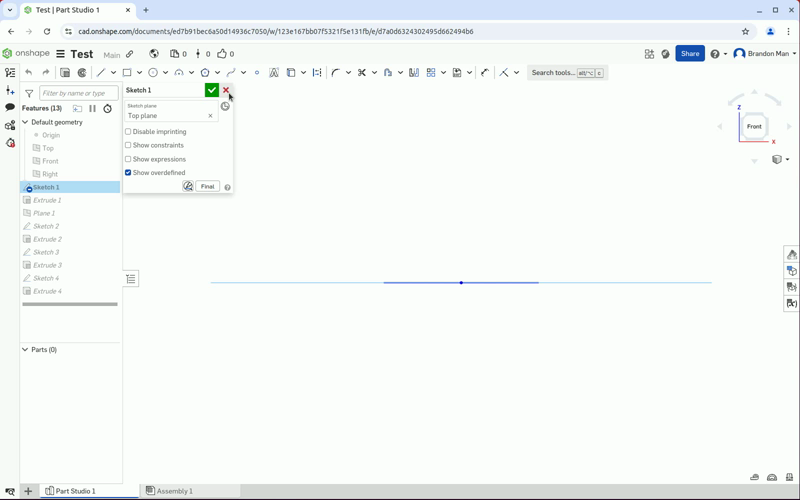
key(shift+s)
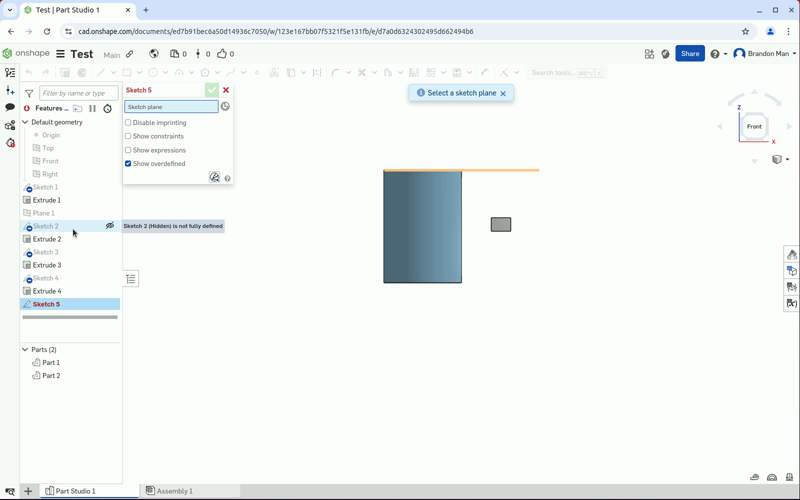
scroll(3)
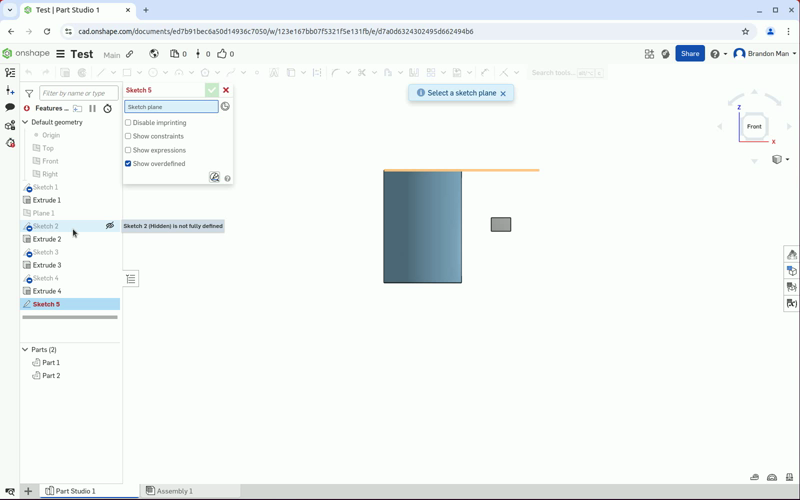
mouse_move(73, 163)
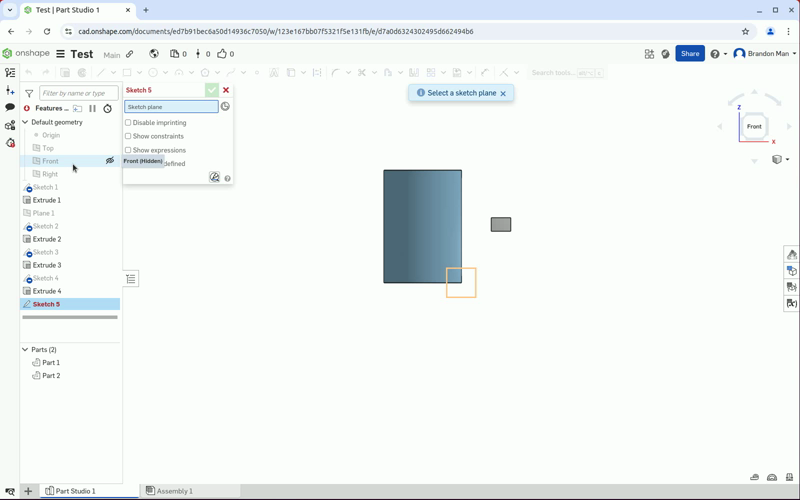
click(73, 163)
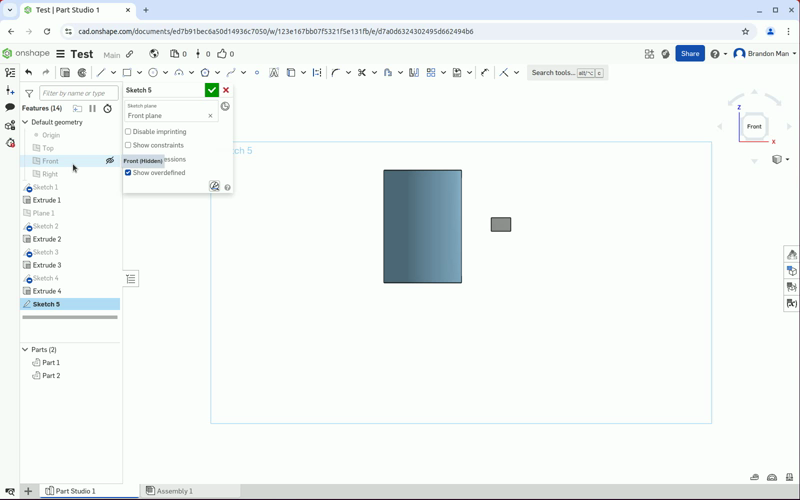
mouse_move(73, 352)
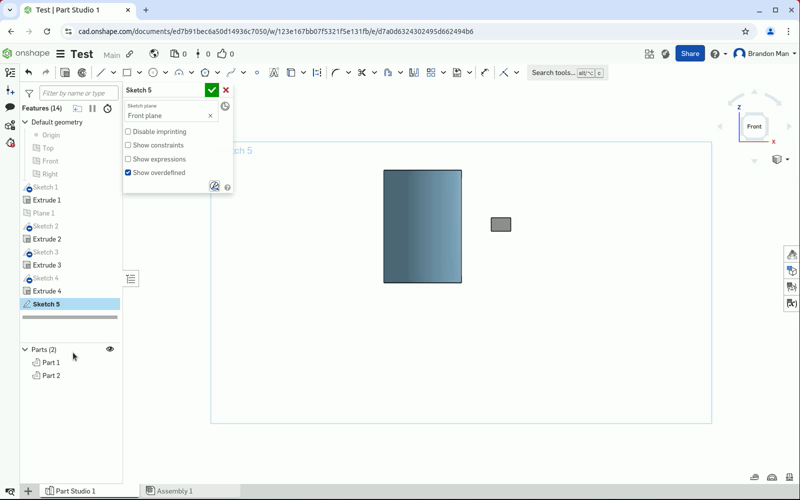
key(y)
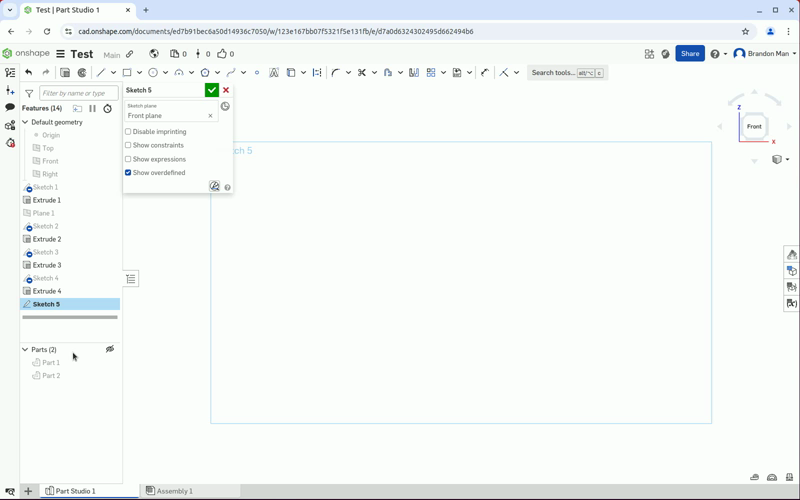
key(l)
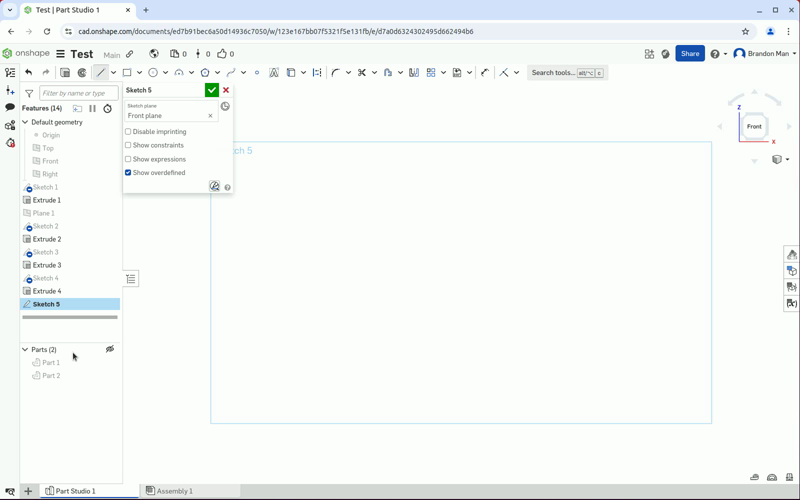
key_down(shift)
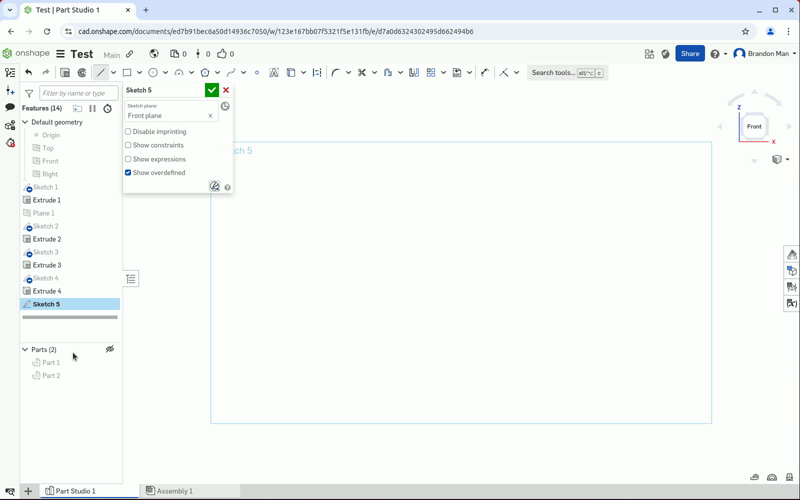
mouse_move(411, 231)
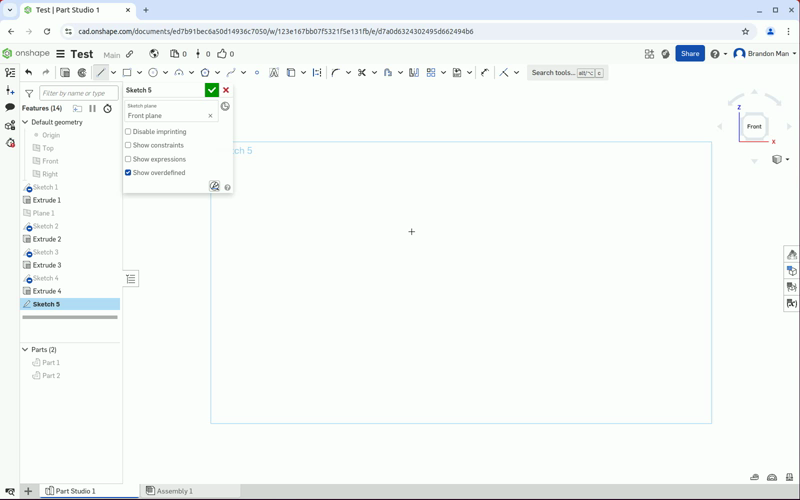
click(411, 231)
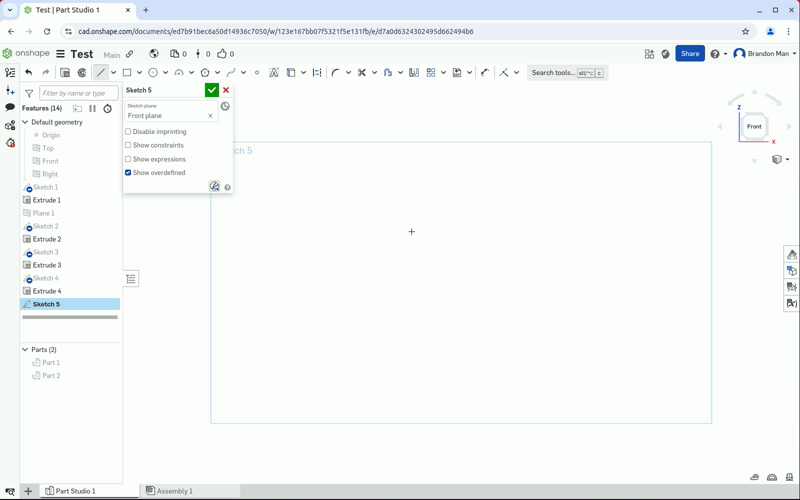
key_up(shift)
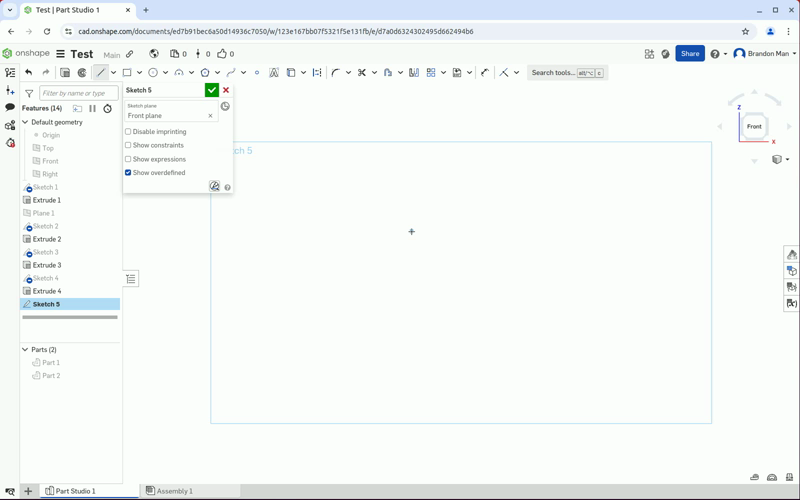
key_down(shift)
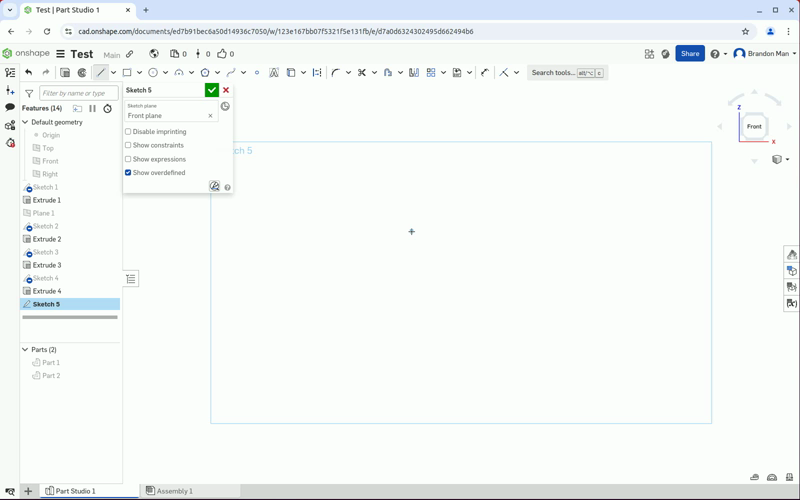
mouse_move(441, 231)
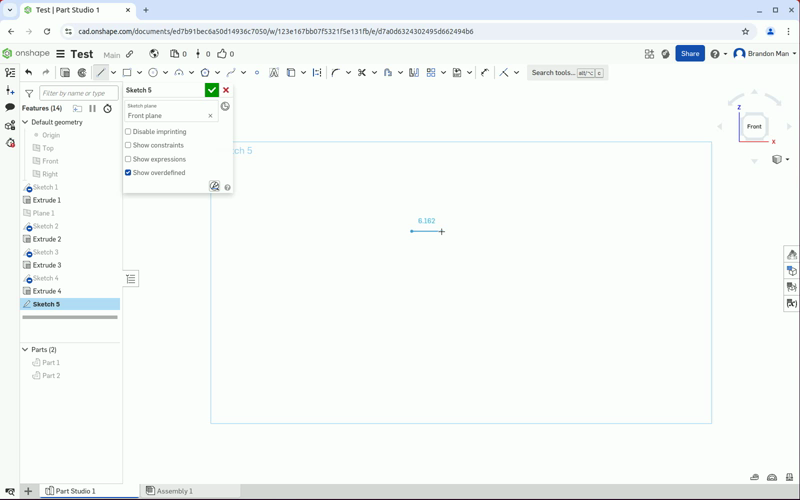
mouse_move(432, 231)
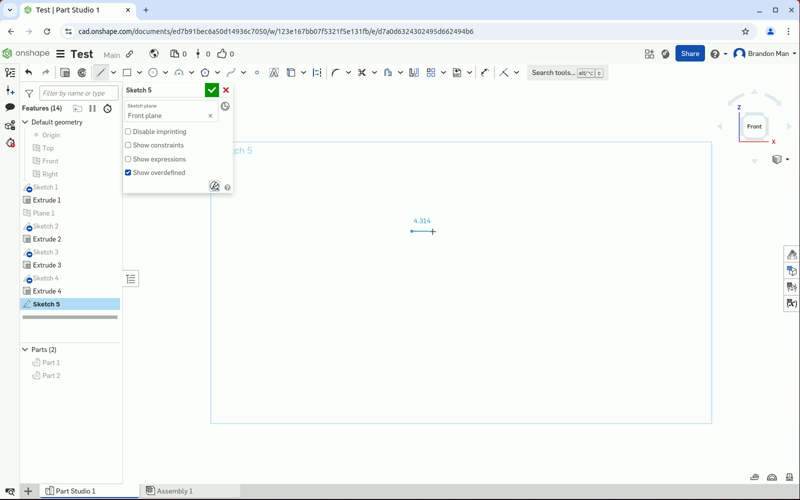
click(432, 231)
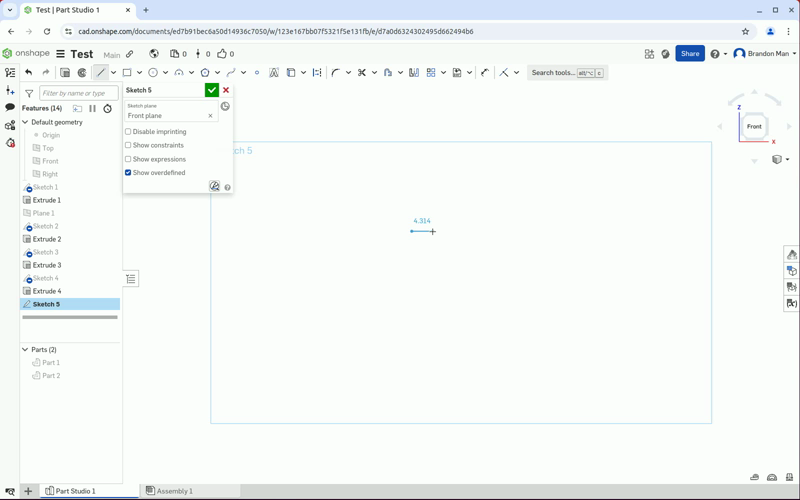
key_up(shift)
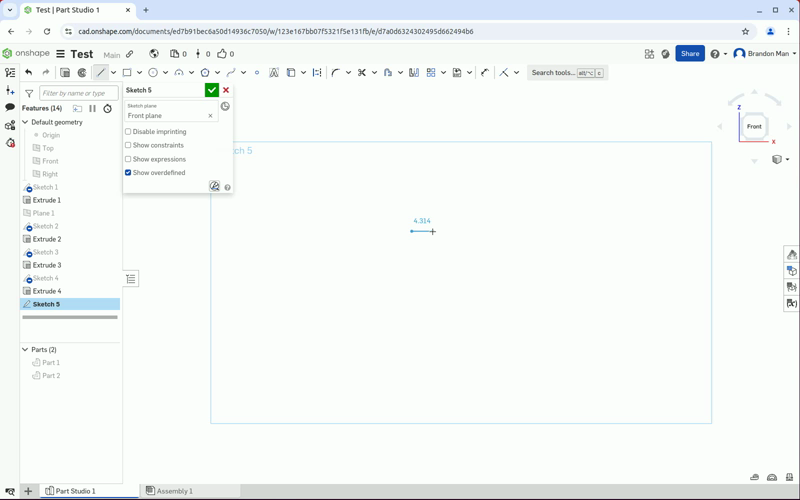
key_down(shift)
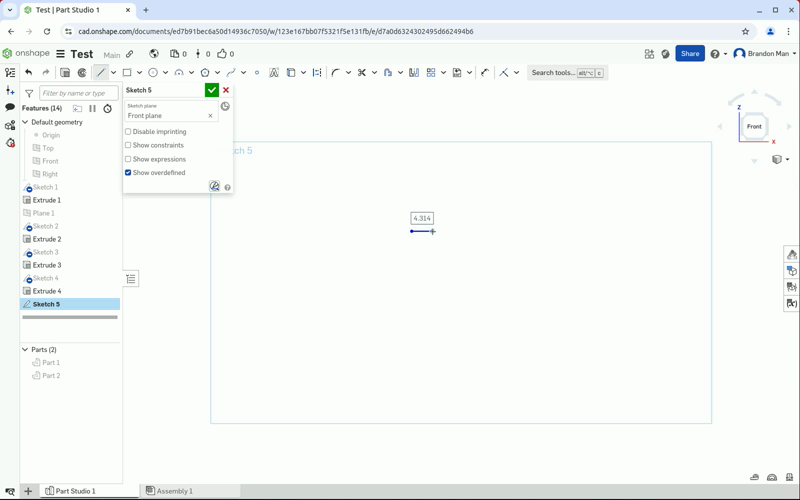
mouse_move(462, 231)
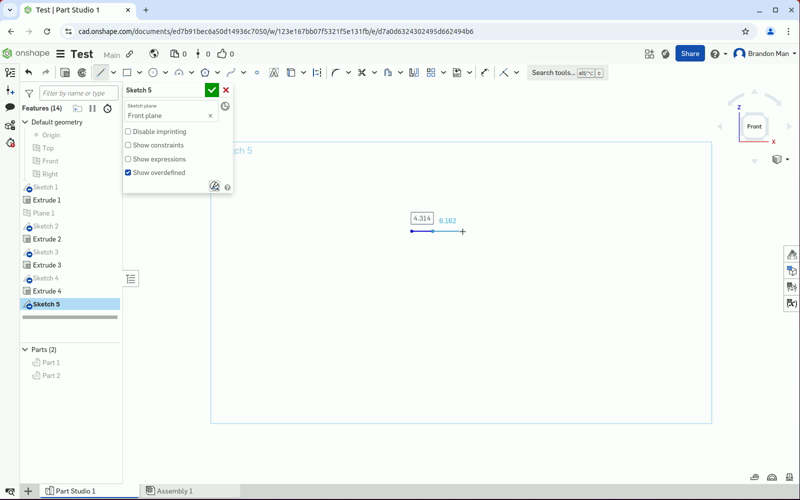
mouse_move(432, 218)
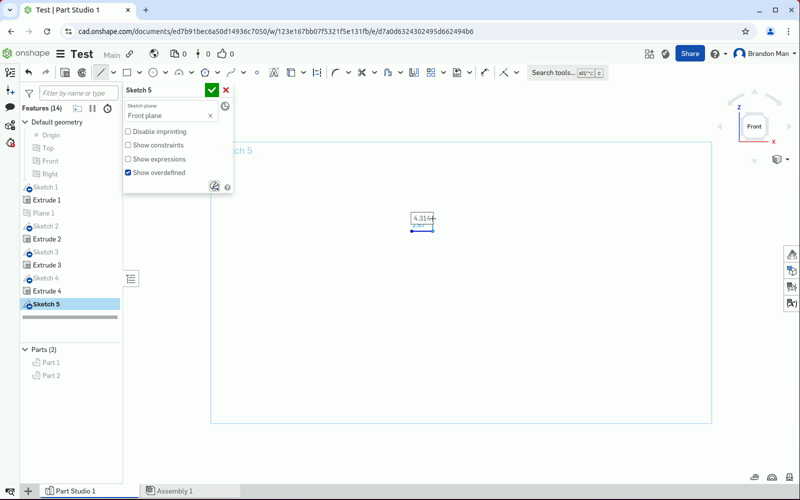
click(432, 218)
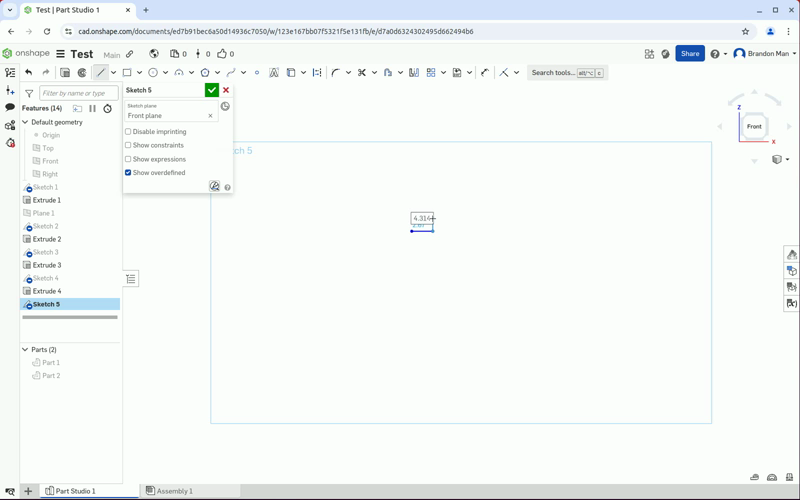
key_up(shift)
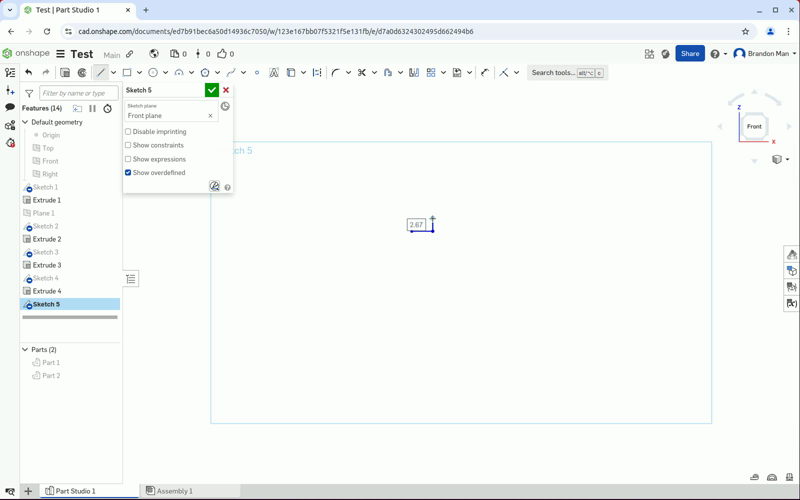
key_down(shift)
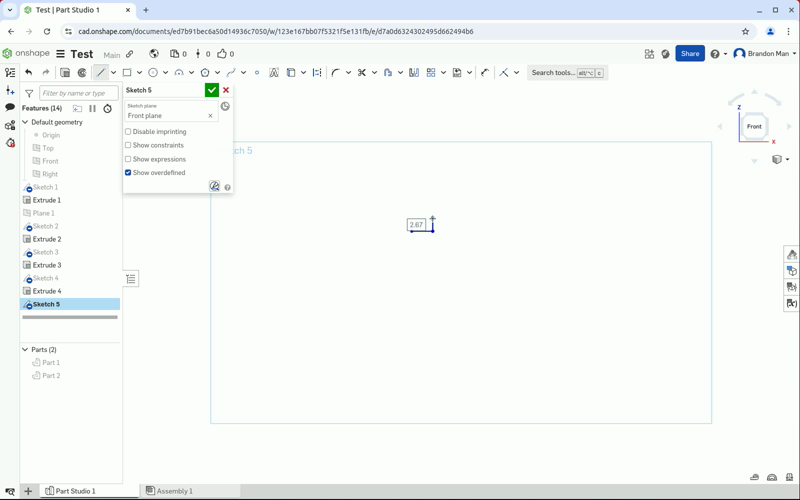
mouse_move(462, 218)
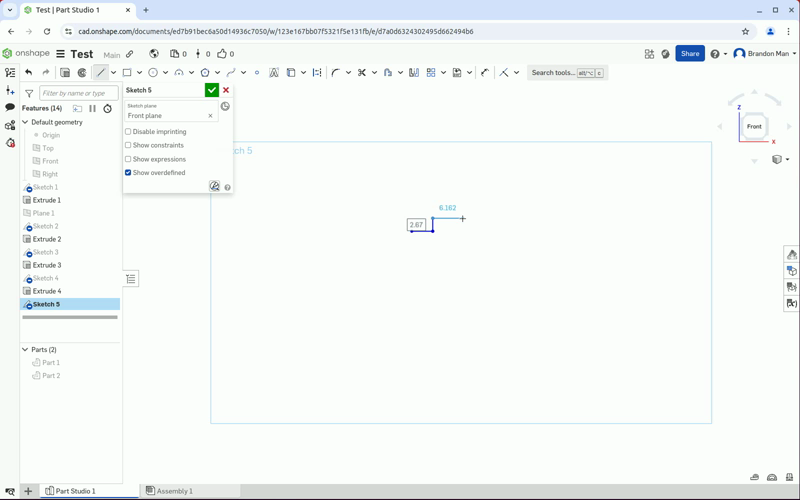
mouse_move(411, 218)
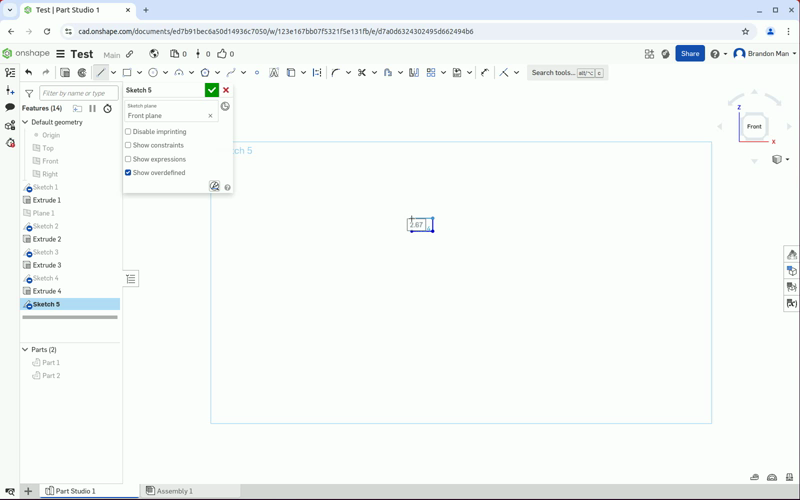
click(411, 218)
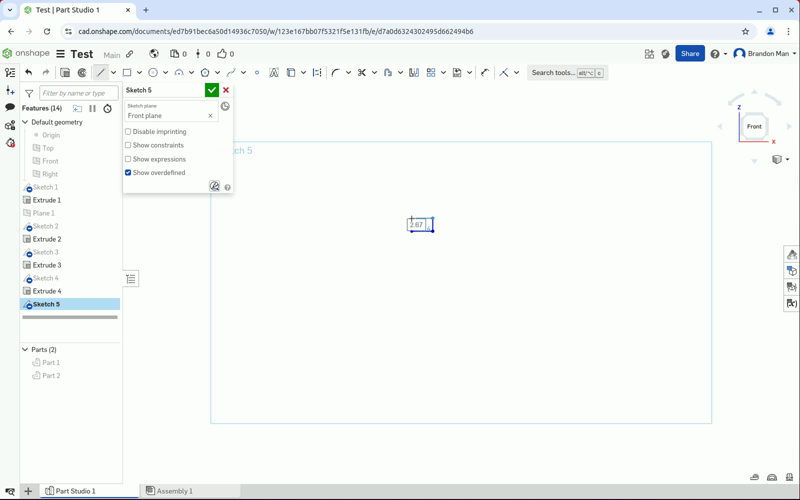
key_up(shift)
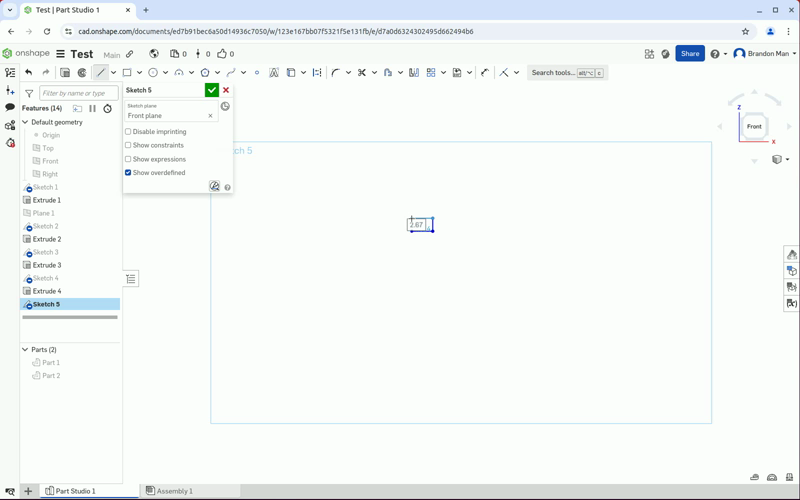
mouse_move(441, 218)
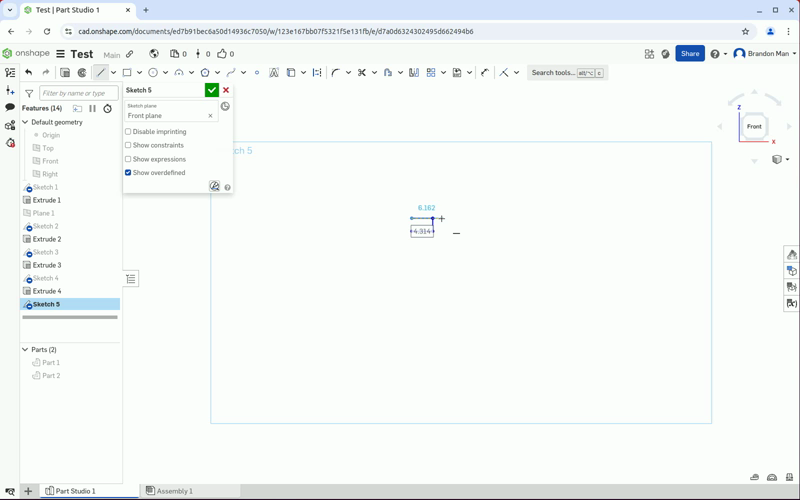
key_down(shift)
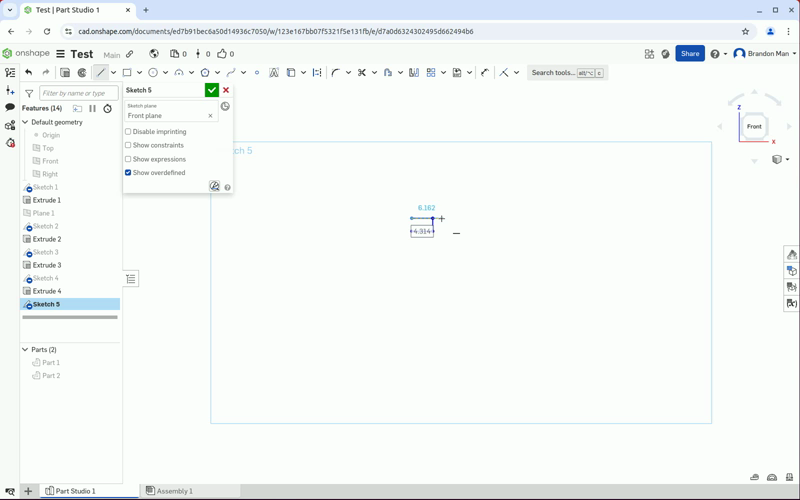
mouse_move(411, 231)
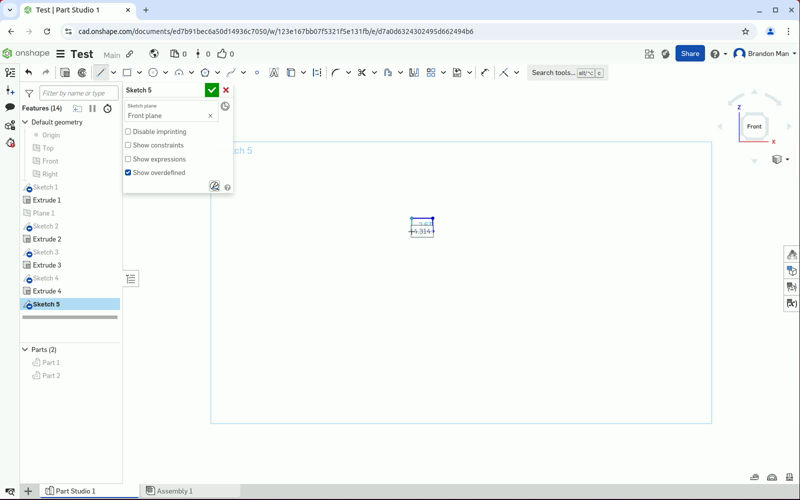
key_up(shift)
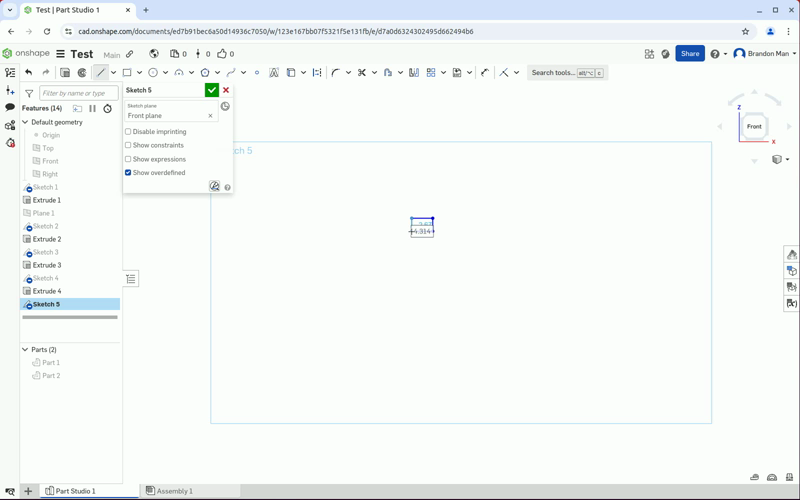
click(411, 231)
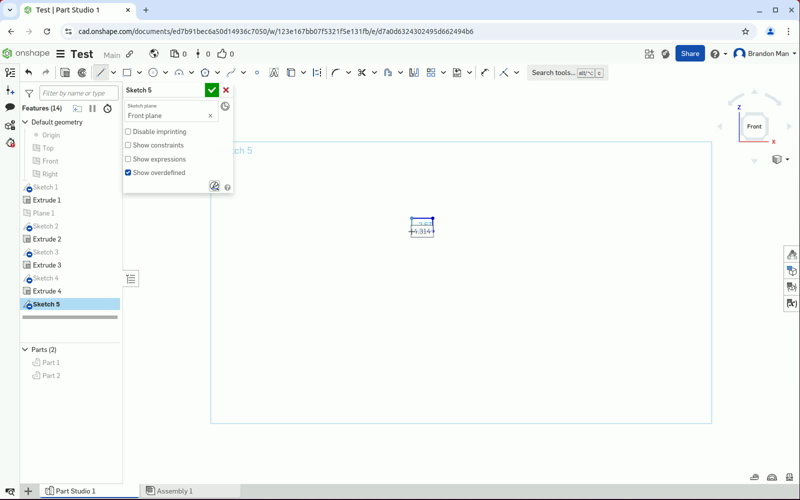
key(esc)
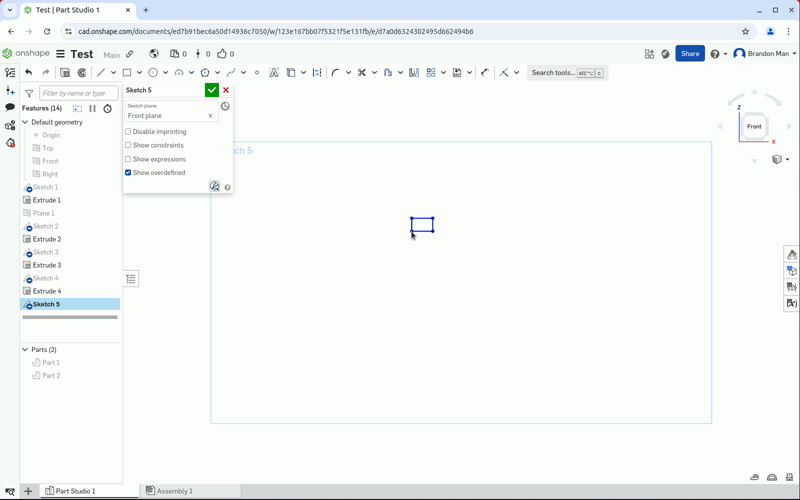
mouse_move(428, 228)
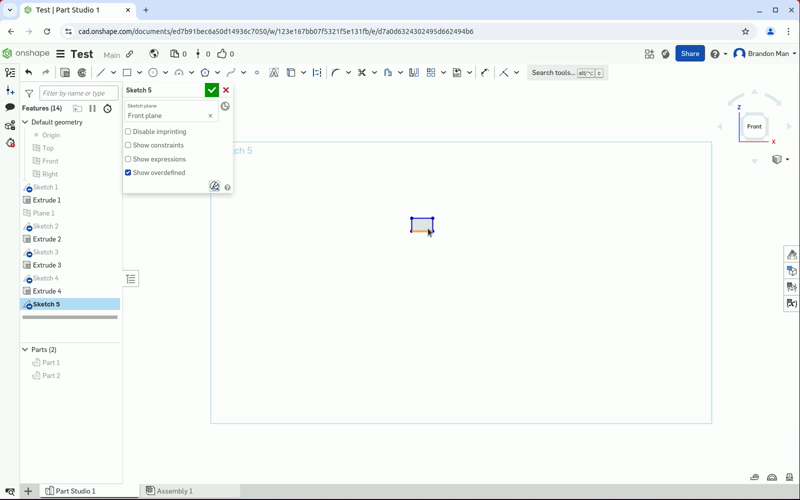
scroll(6)
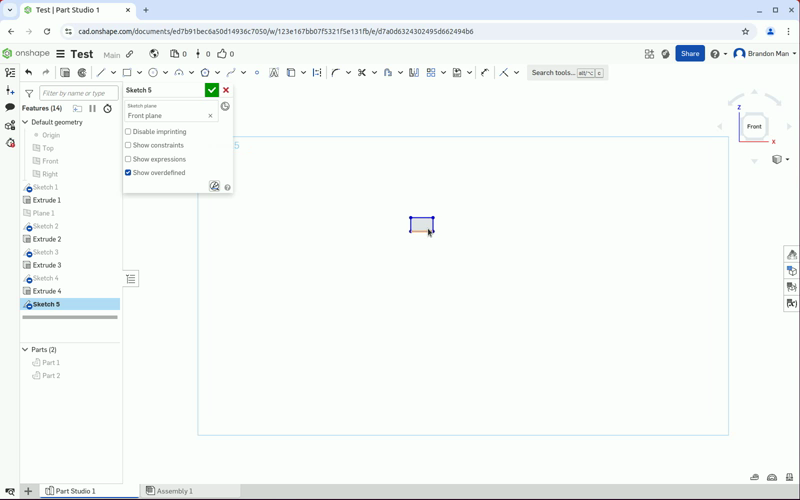
scroll(6)
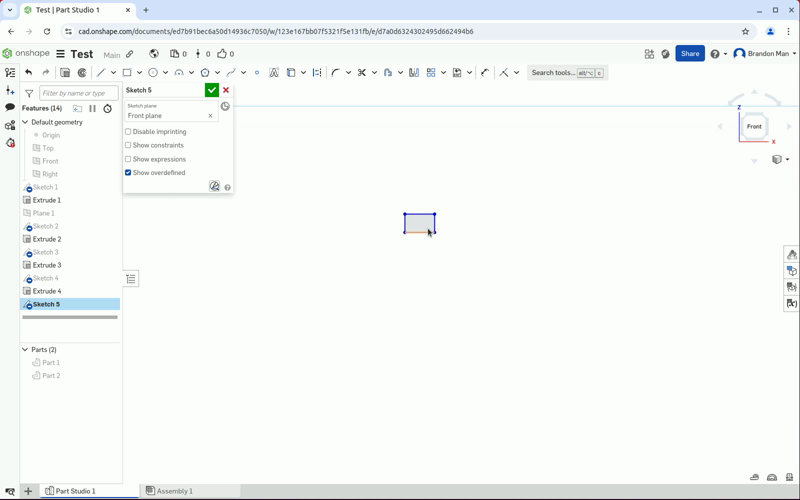
scroll(6)
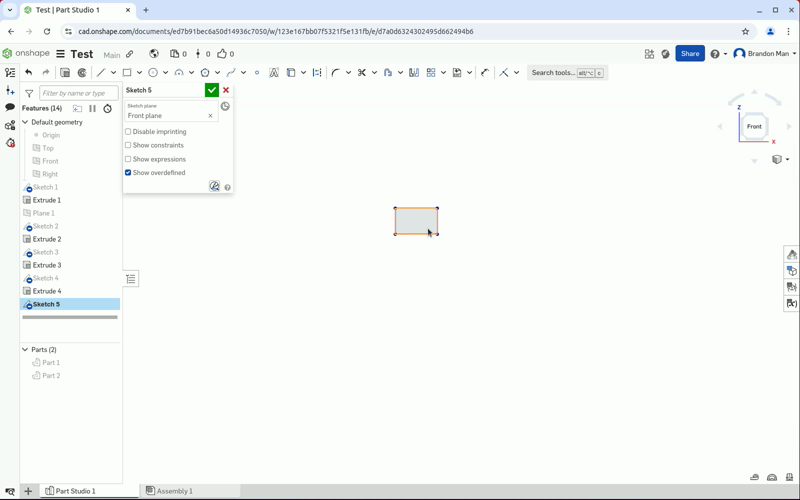
scroll(6)
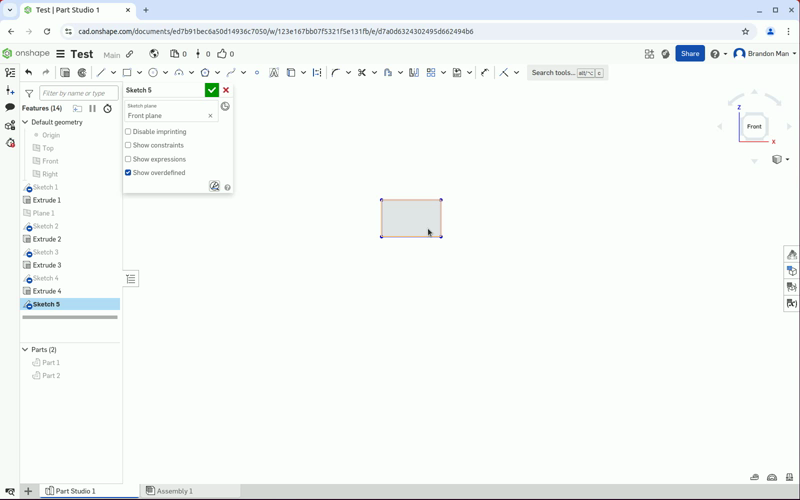
scroll(6)
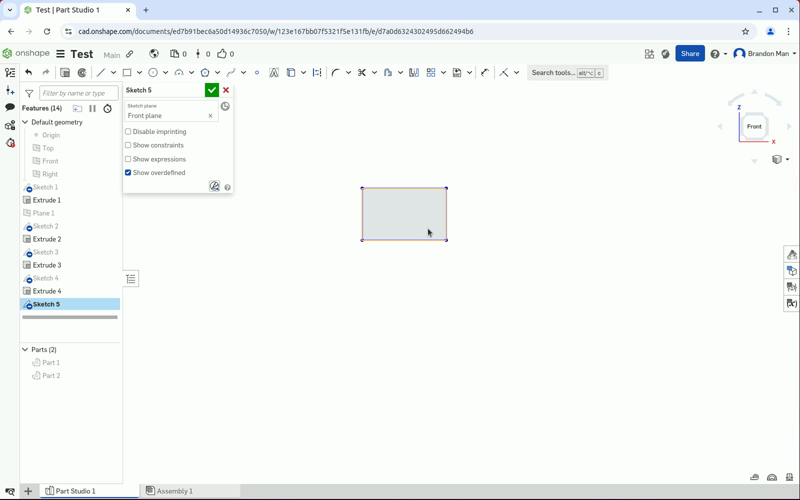
scroll(6)
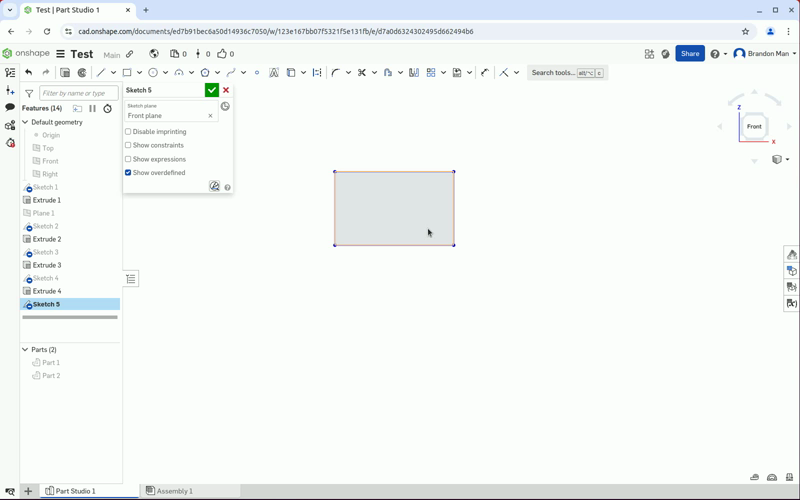
scroll(6)
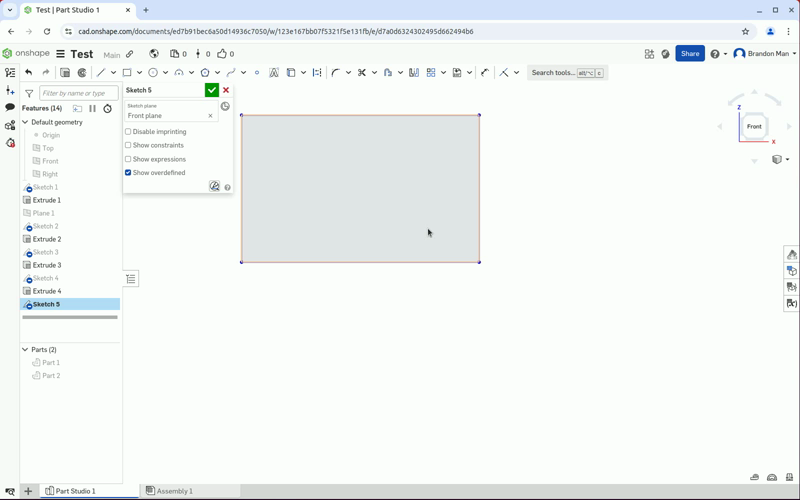
click(428, 228)
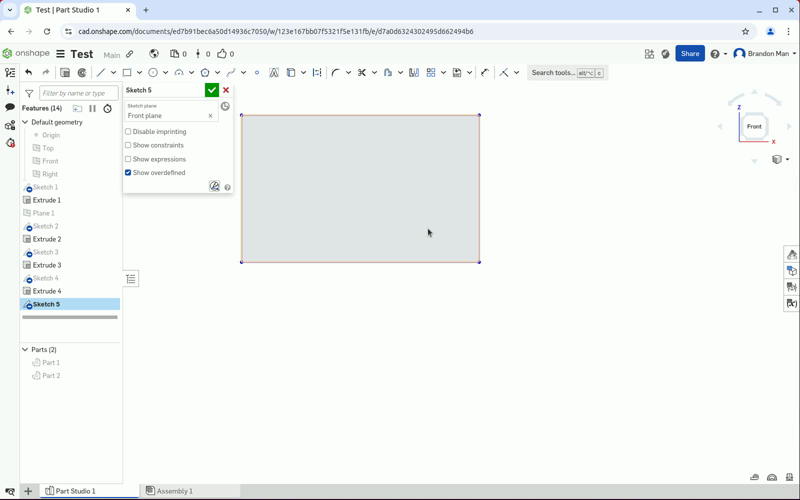
scroll(-6)
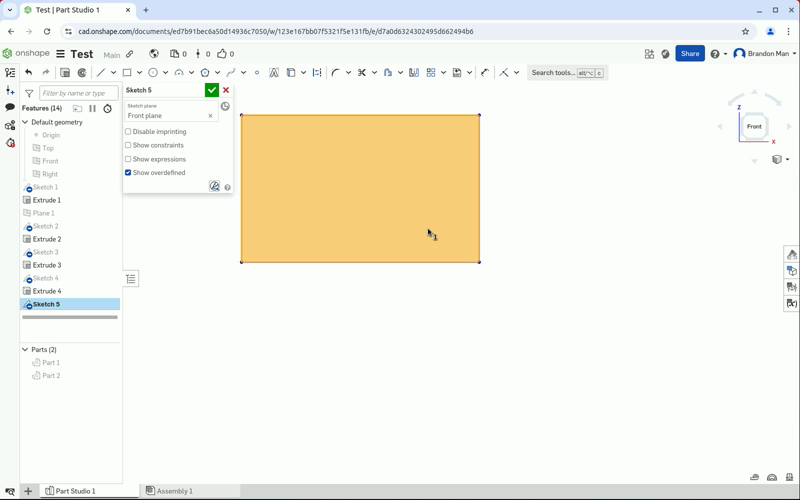
scroll(-6)
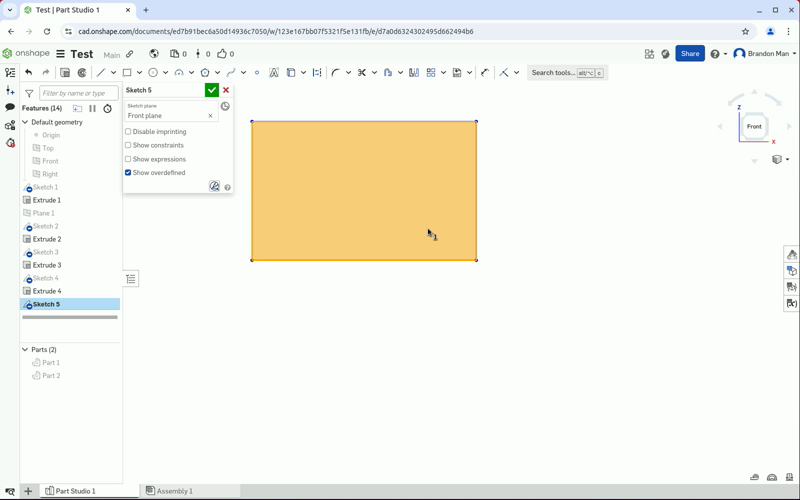
scroll(-6)
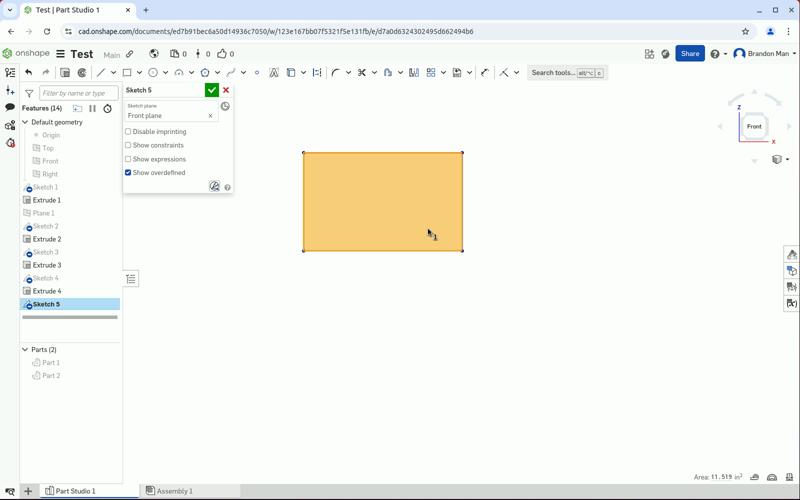
scroll(-6)
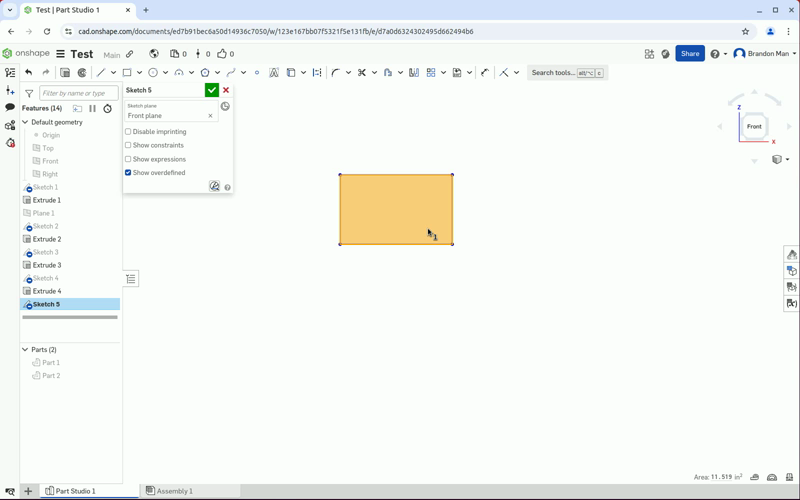
scroll(-6)
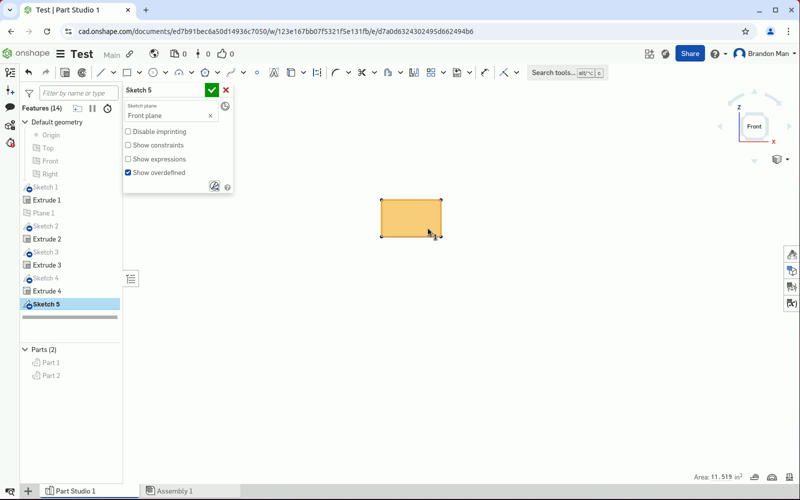
scroll(-6)
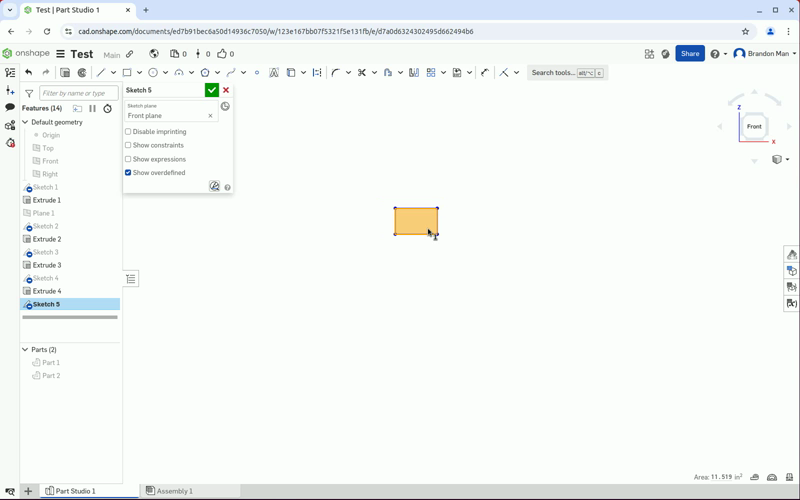
scroll(-6)
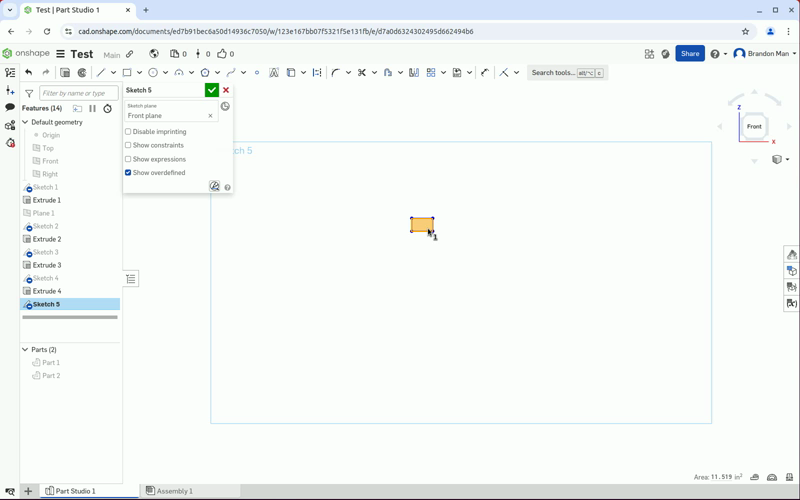
mouse_move(73, 352)
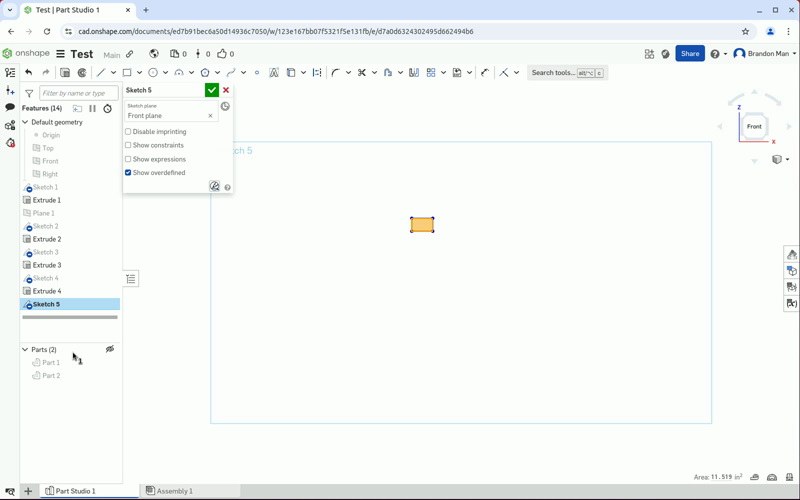
key(shift+y)
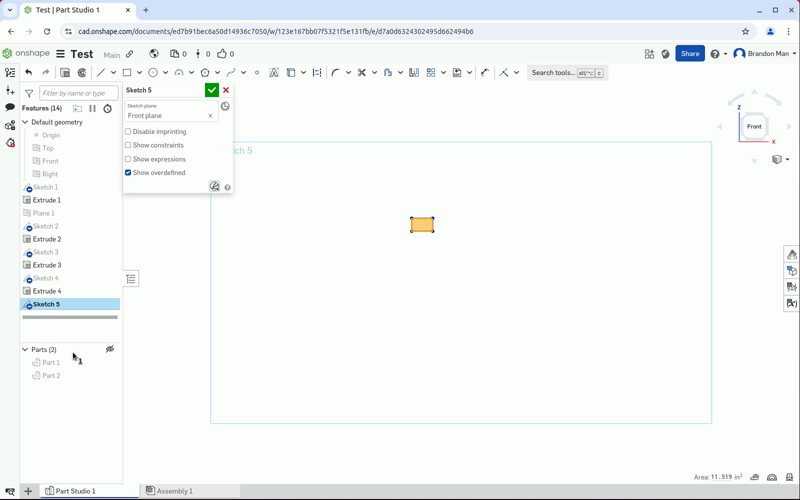
key(shift+e)
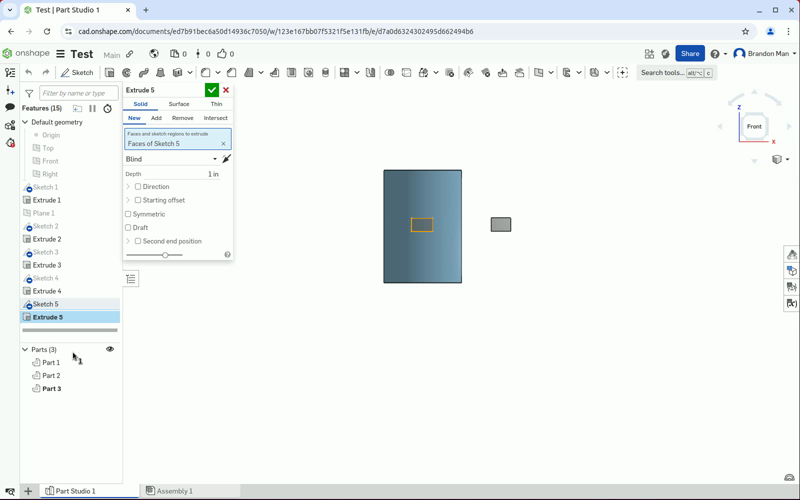
mouse_move(143, 106)
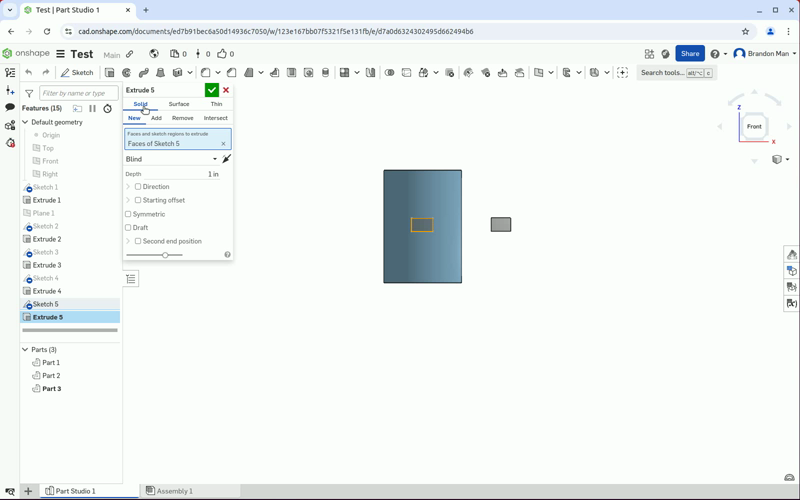
click(143, 106)
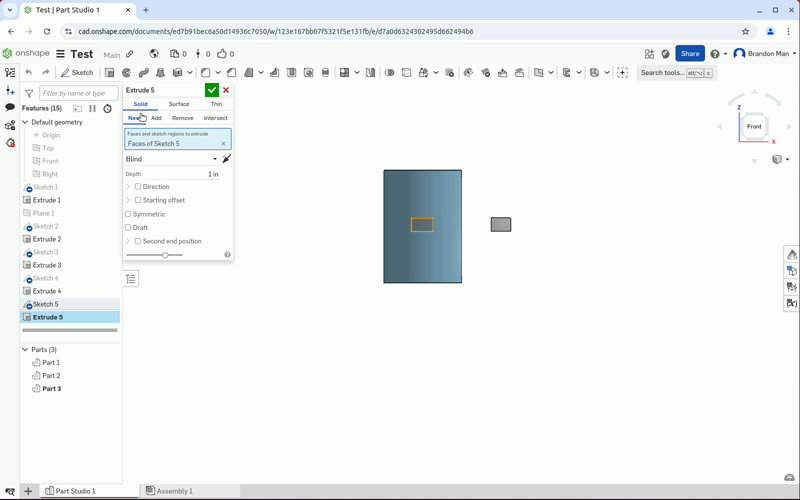
mouse_move(137, 120)
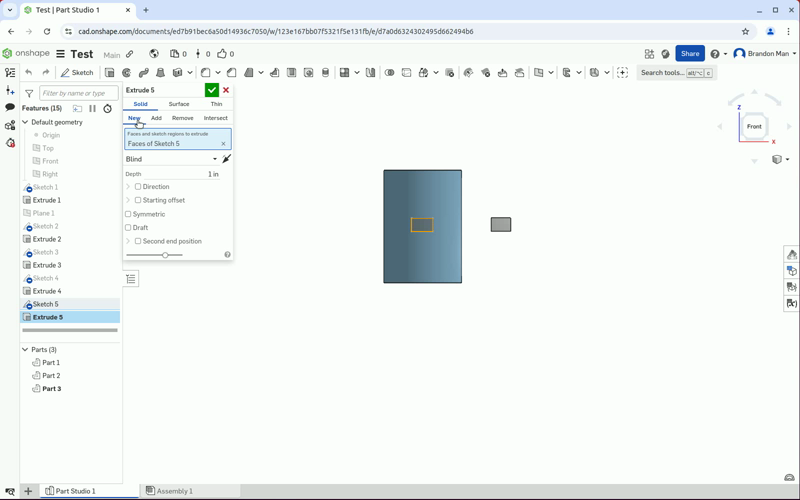
click(137, 120)
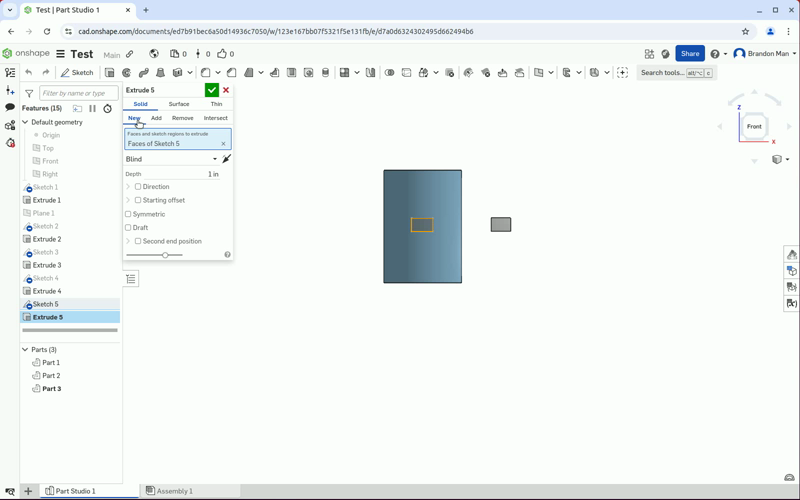
key(tab, 4)
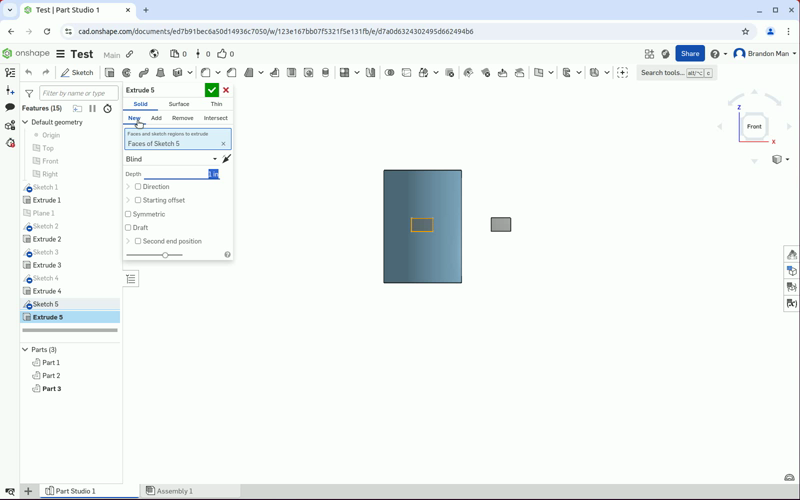
text(-16.368)
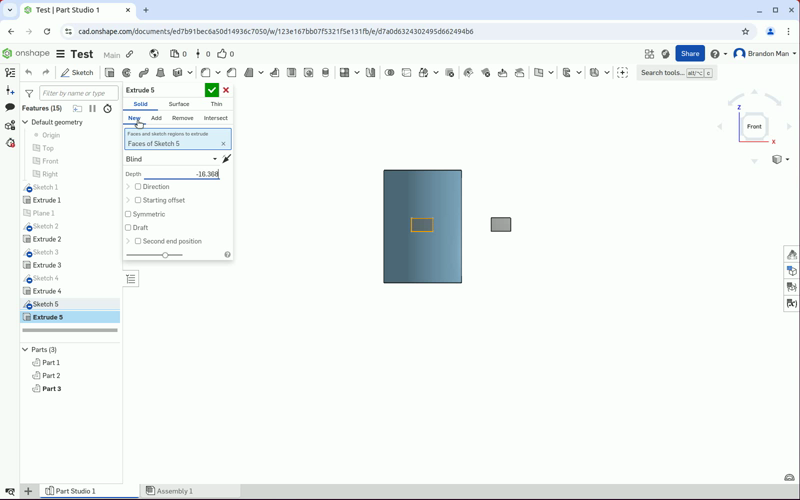
key(tab, 3)
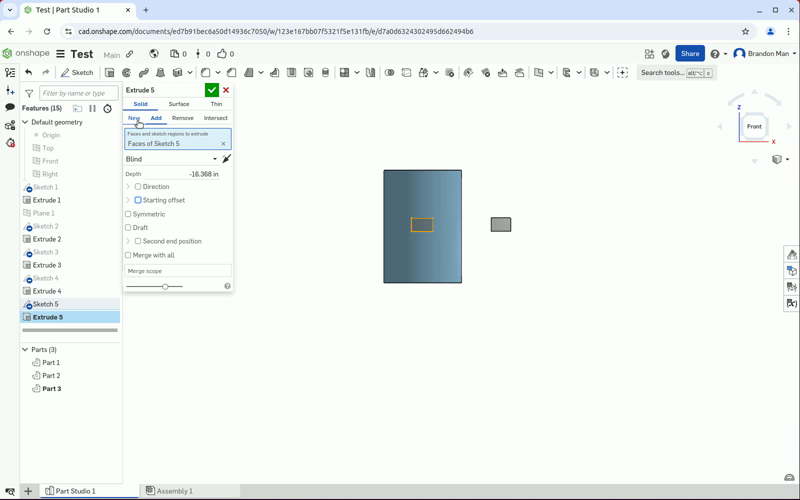
key(tab, 2)
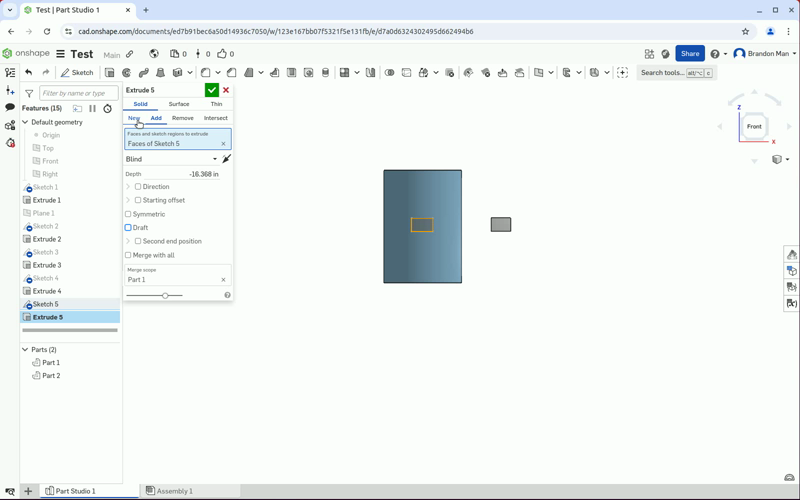
key(space)
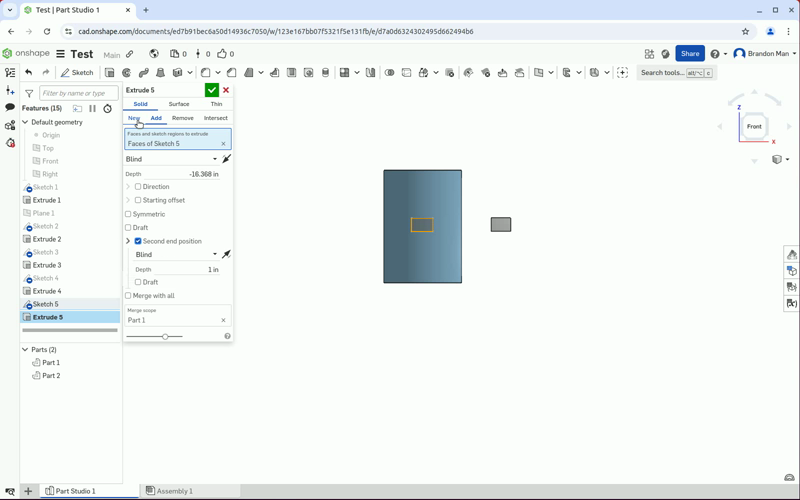
key(tab, 3)
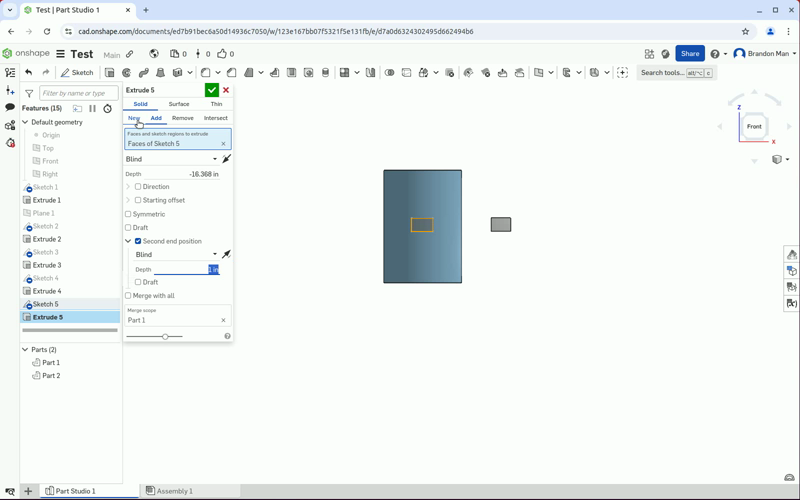
text(15.646)
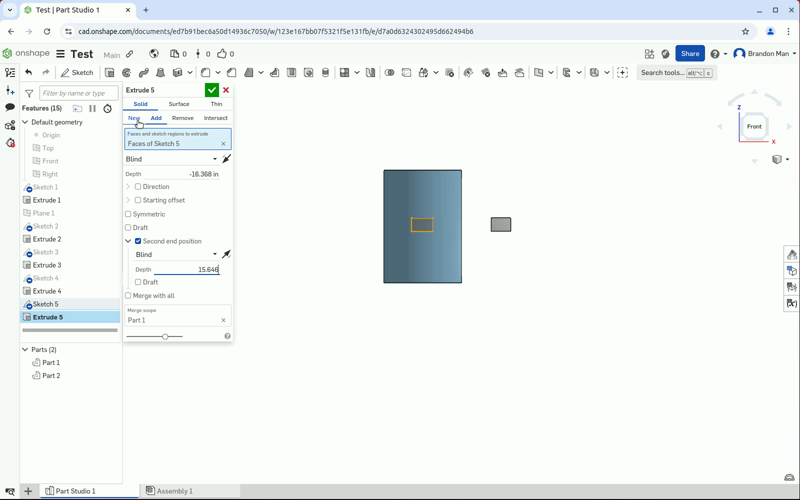
key(enter)
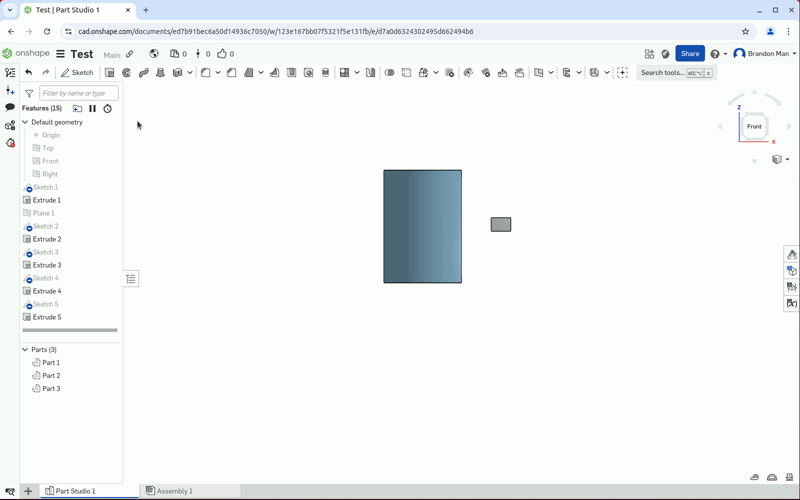
key(shift+h)
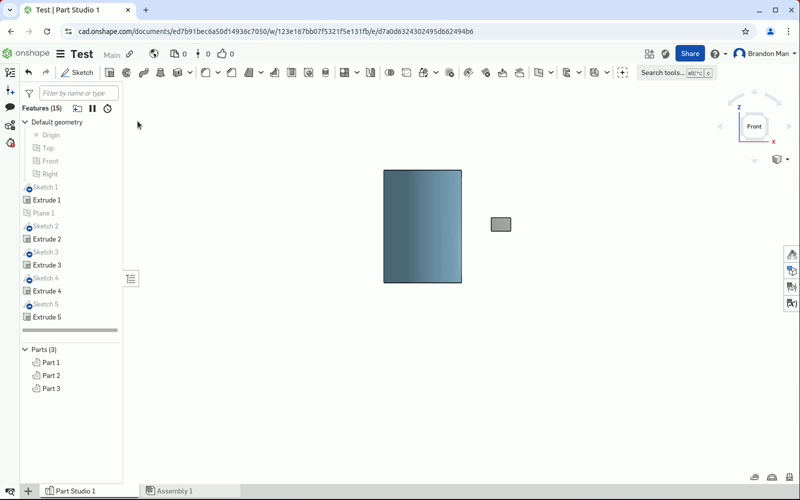
key(shift+h)
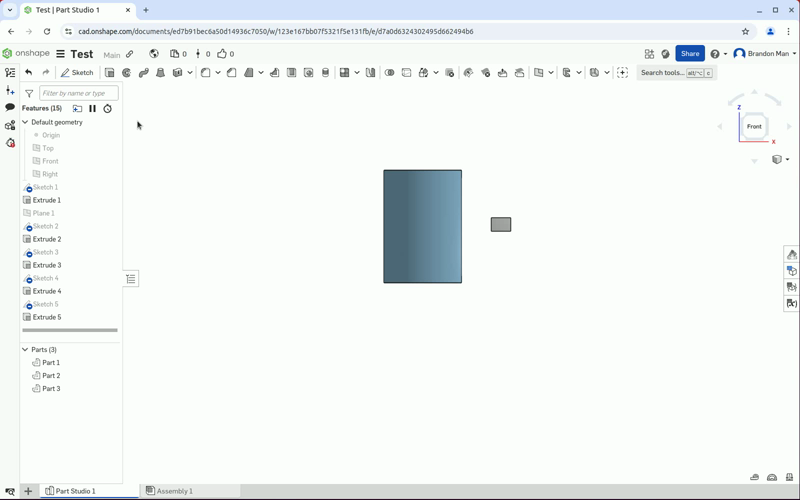
mouse_move(73, 189)
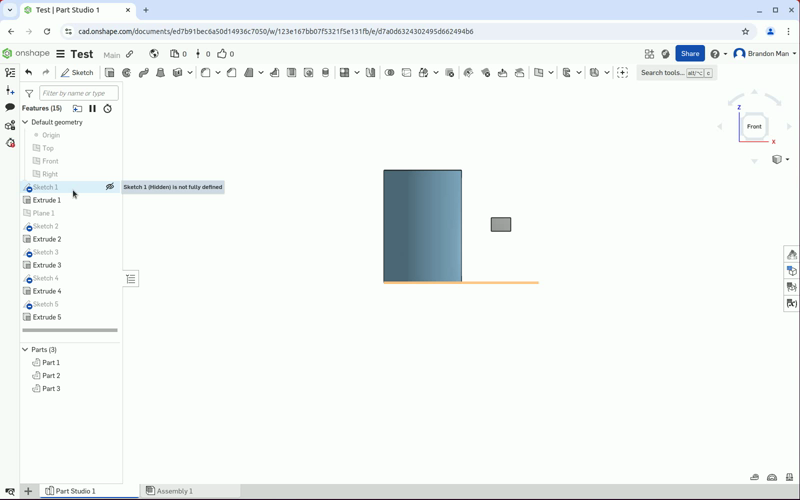
click(73, 189)
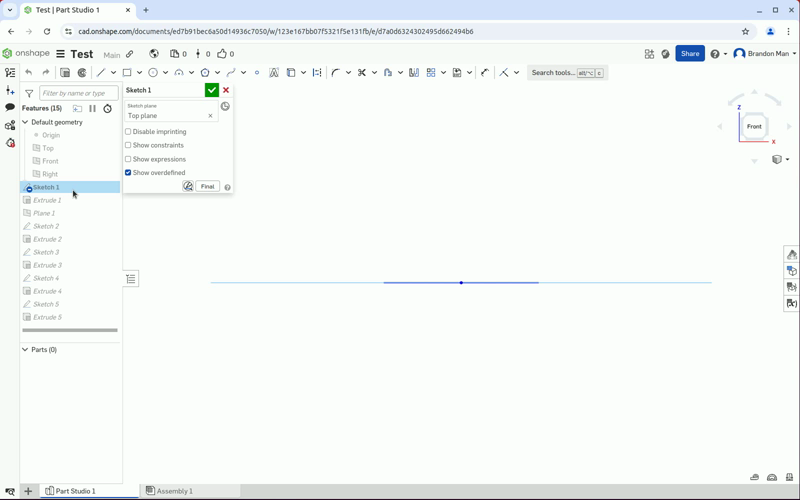
mouse_move(229, 92)
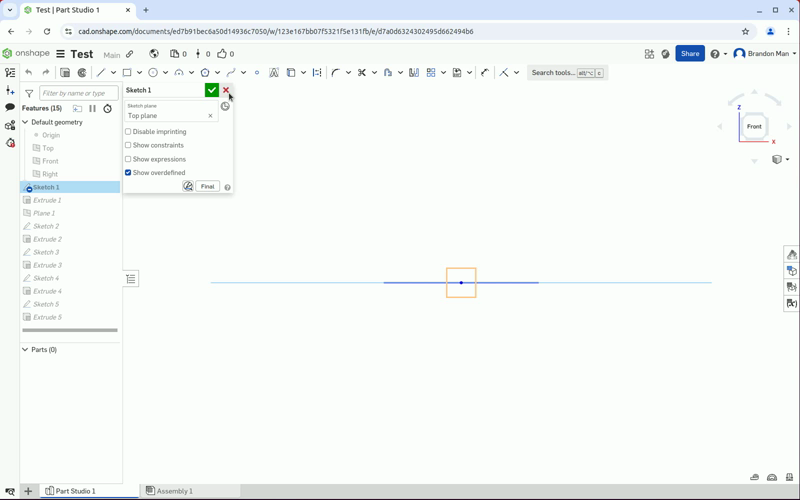
click(229, 92)
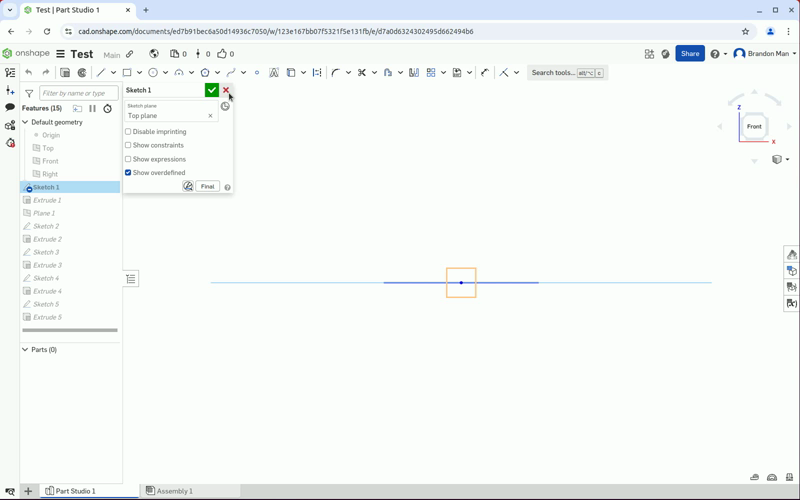
key(shift+s)
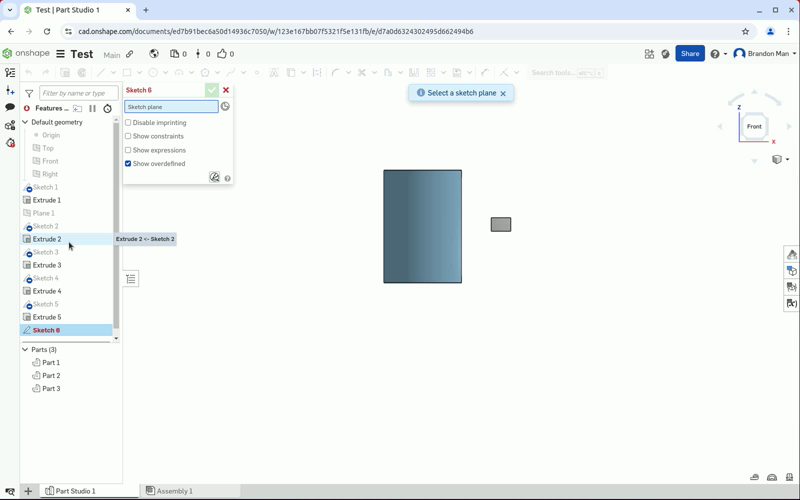
scroll(3)
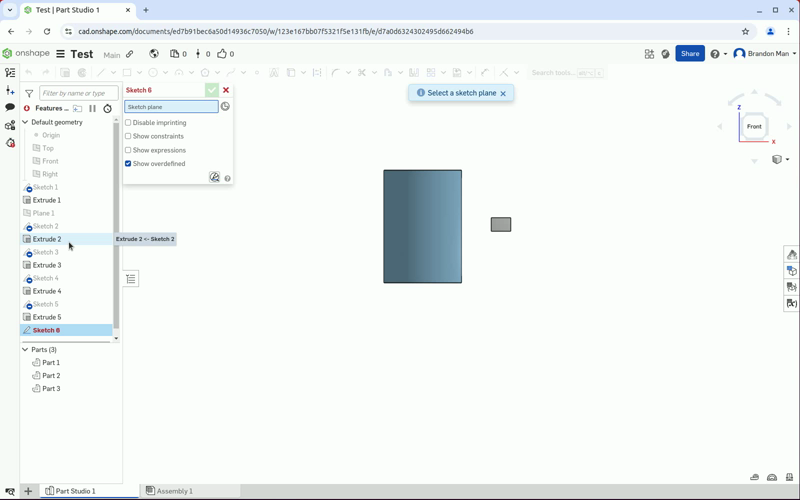
mouse_move(69, 163)
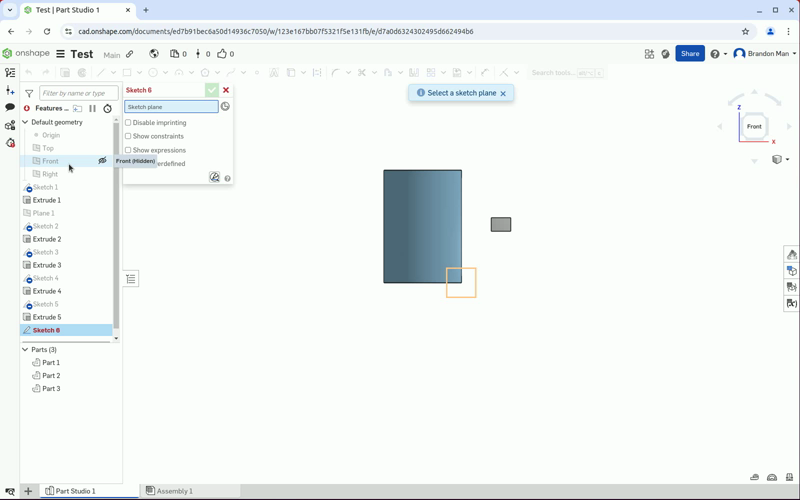
click(69, 163)
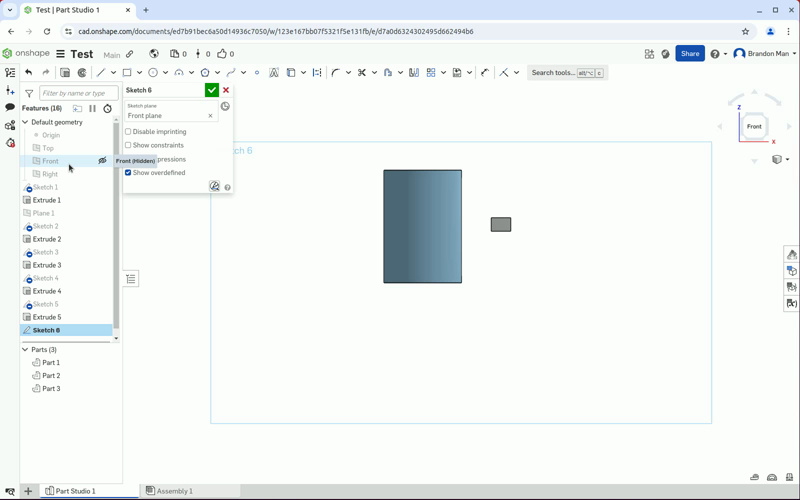
mouse_move(73, 352)
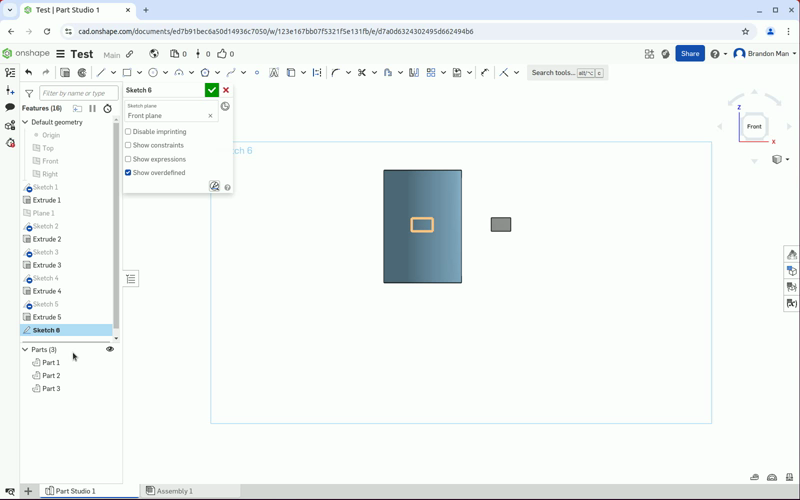
key(y)
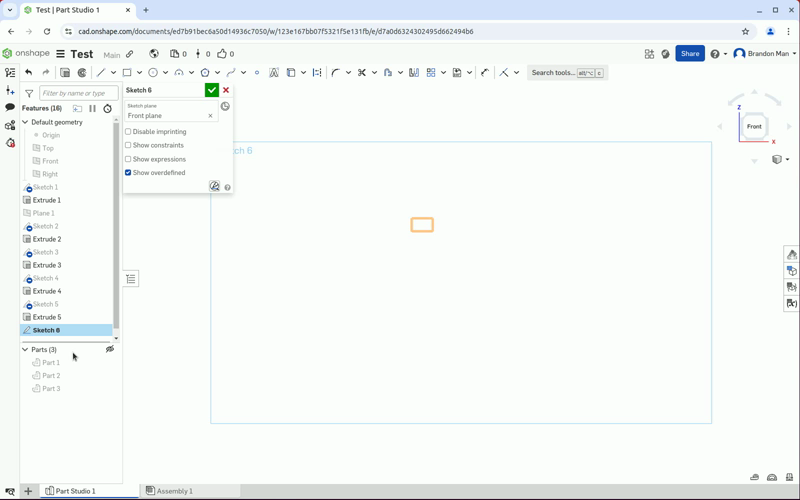
key(l)
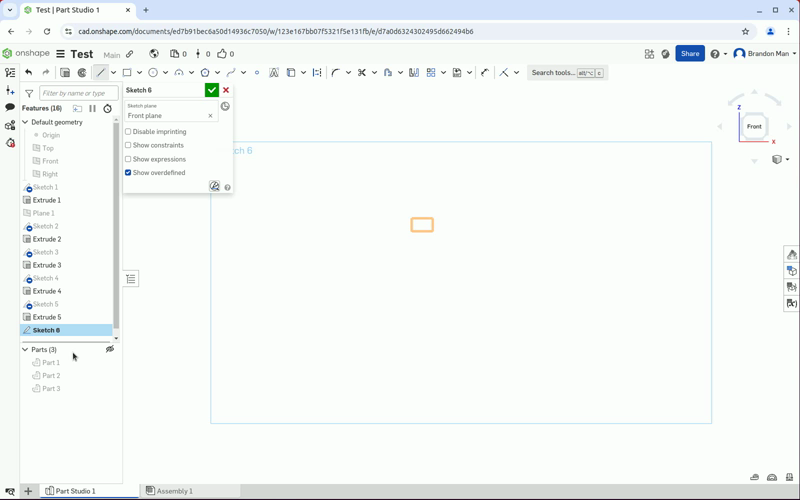
key_down(shift)
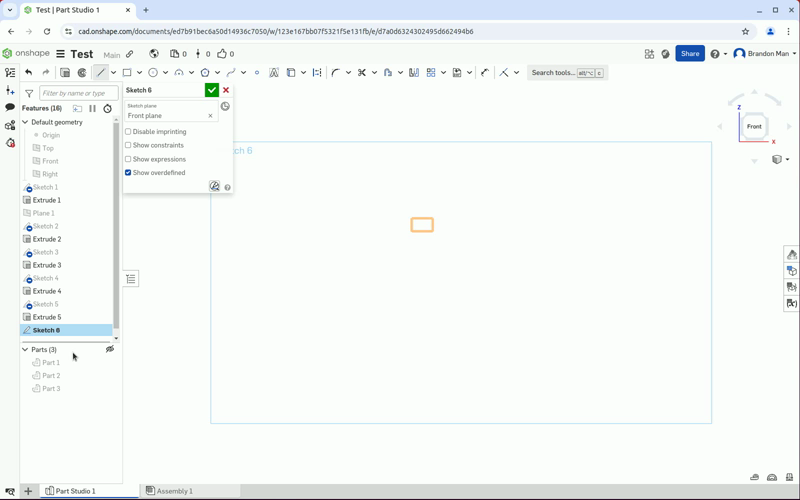
mouse_move(453, 196)
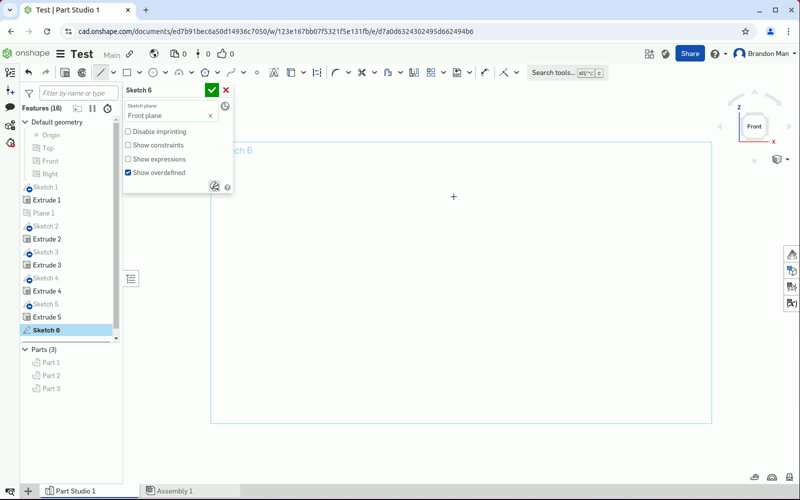
click(453, 196)
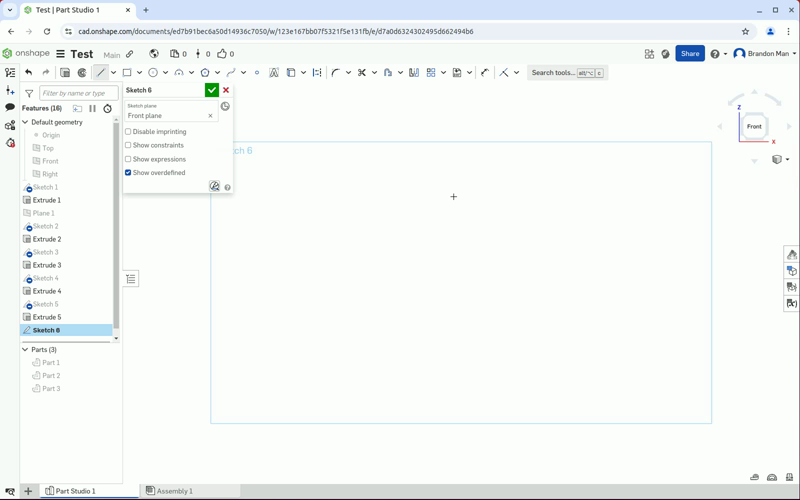
key_up(shift)
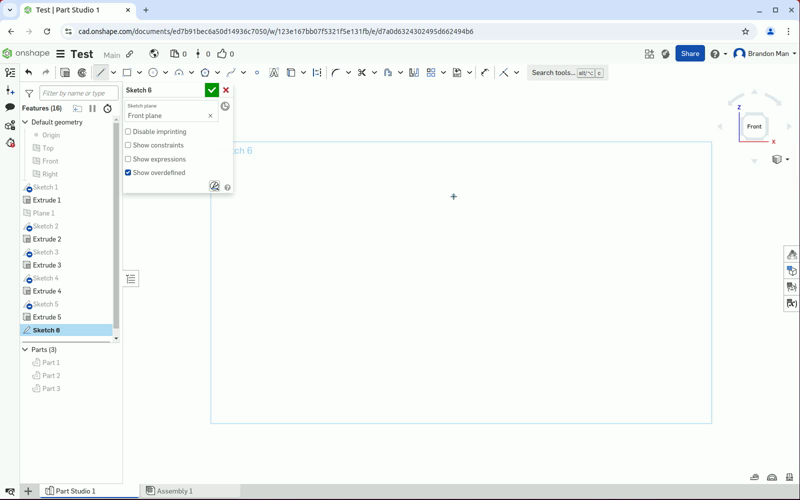
key_down(shift)
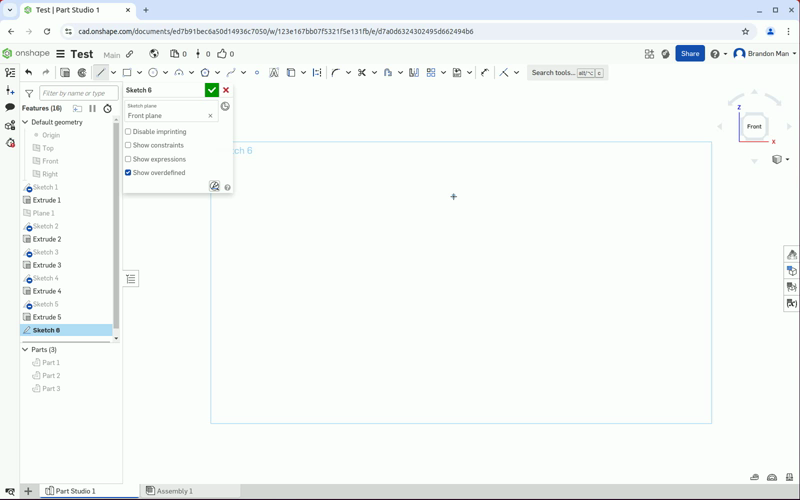
mouse_move(483, 196)
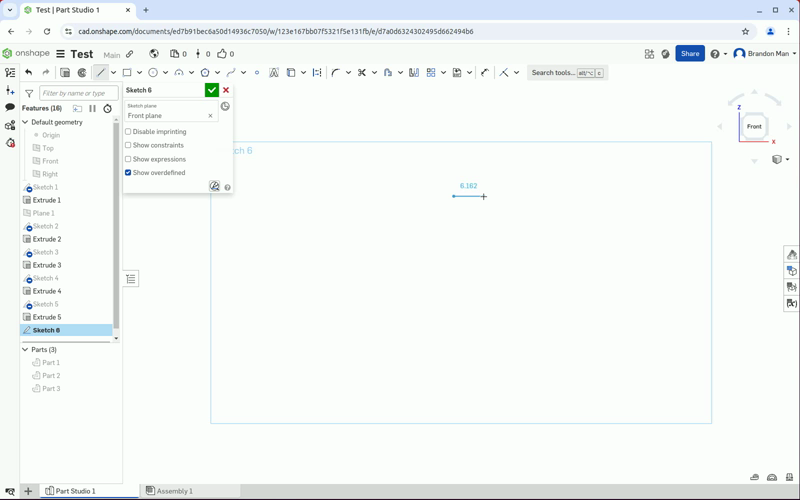
mouse_move(467, 196)
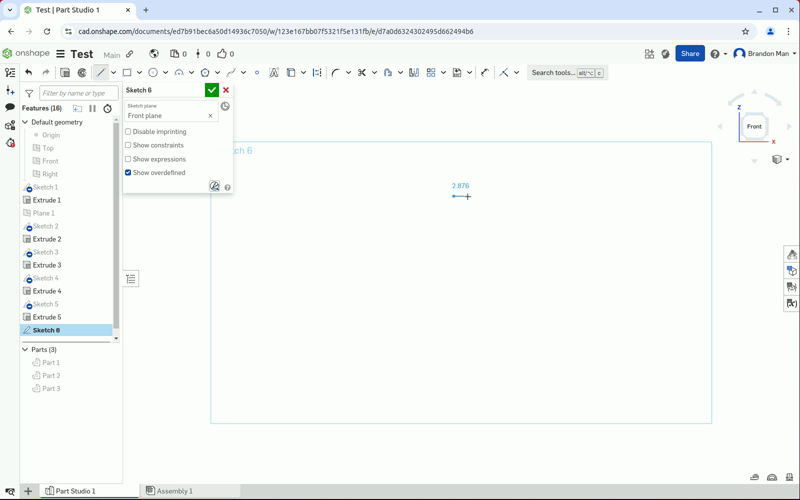
click(467, 196)
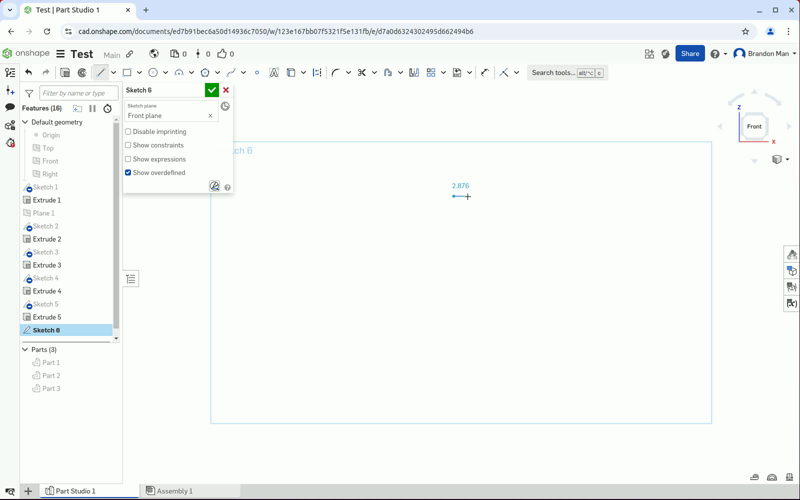
key_up(shift)
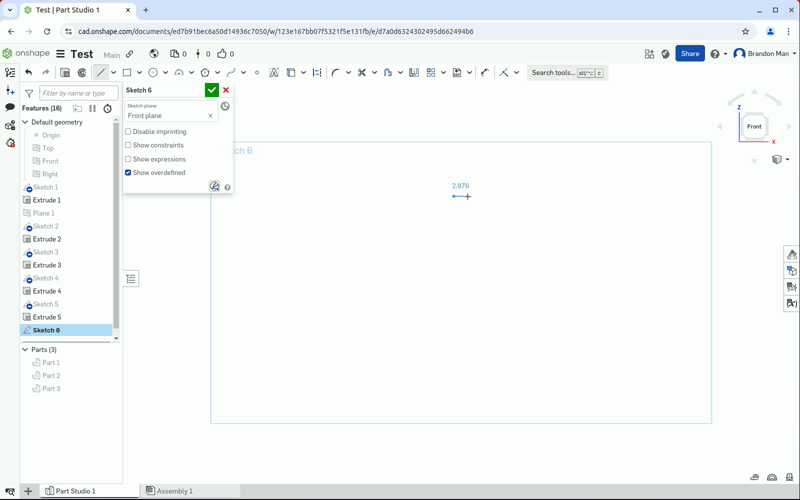
key_down(shift)
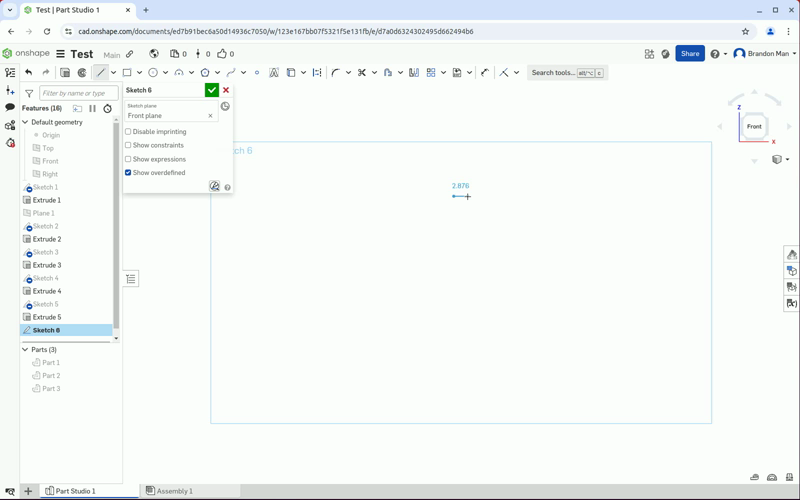
mouse_move(497, 196)
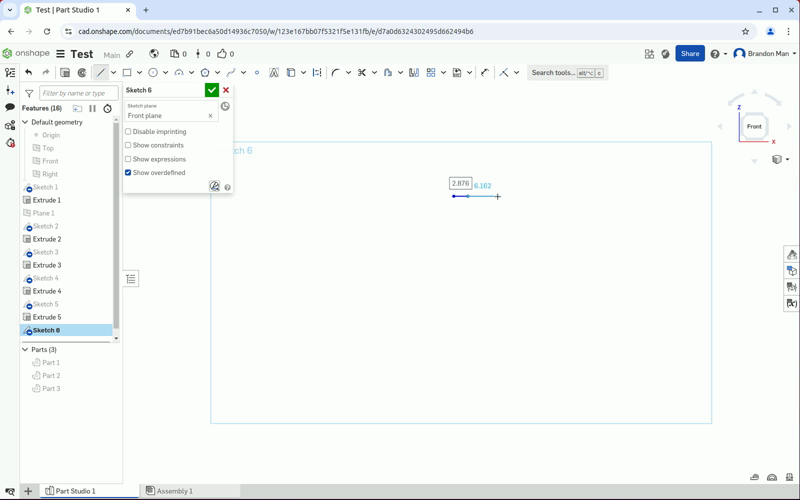
mouse_move(467, 176)
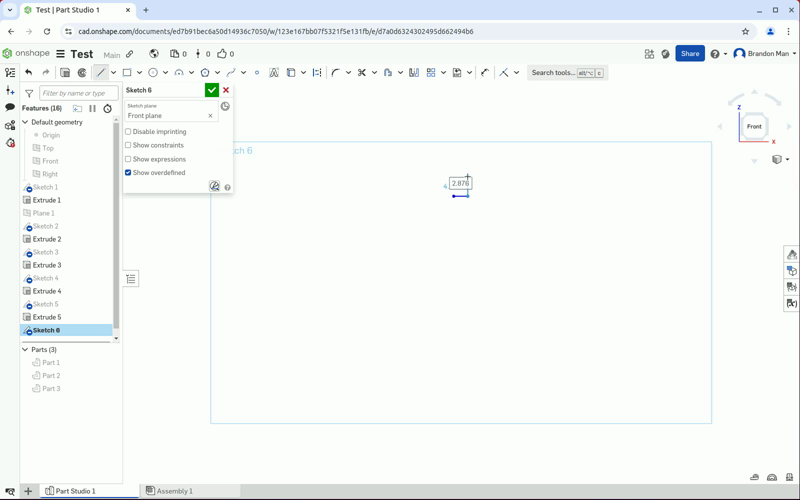
click(467, 176)
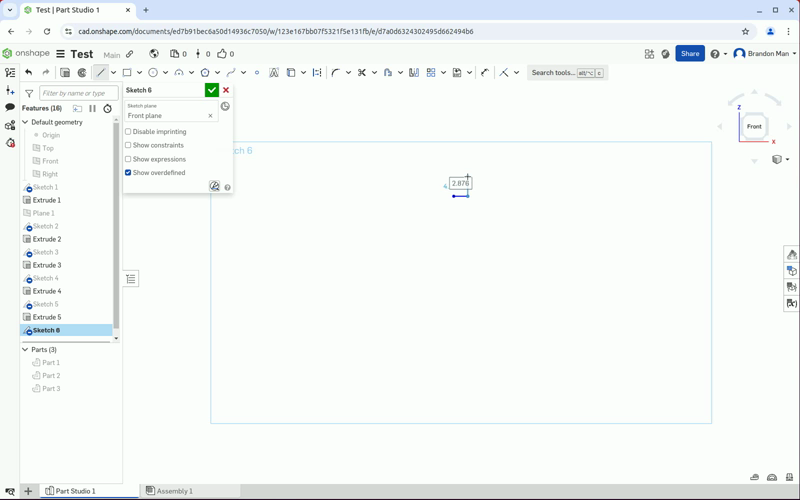
key_up(shift)
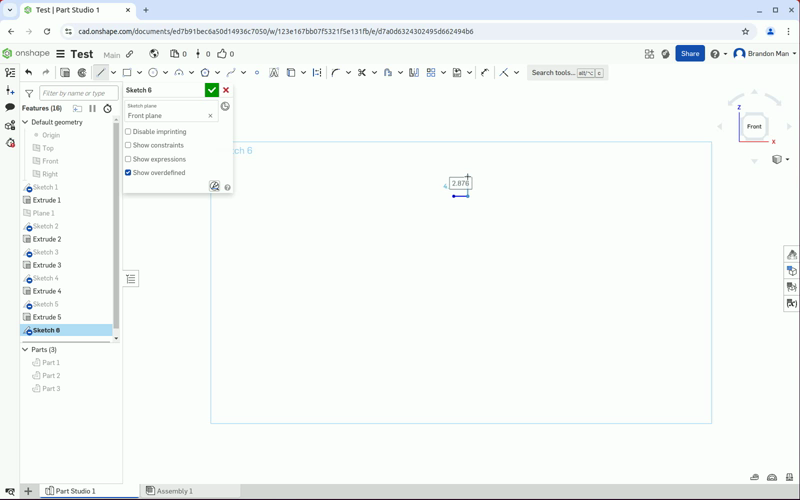
key_down(shift)
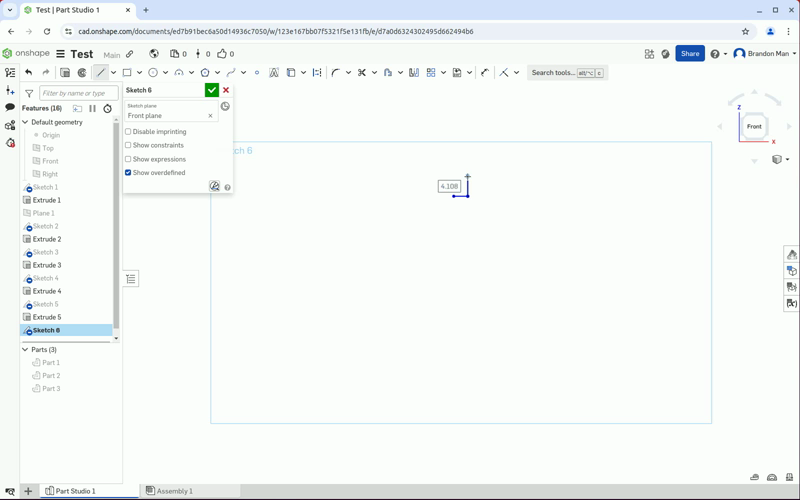
mouse_move(497, 176)
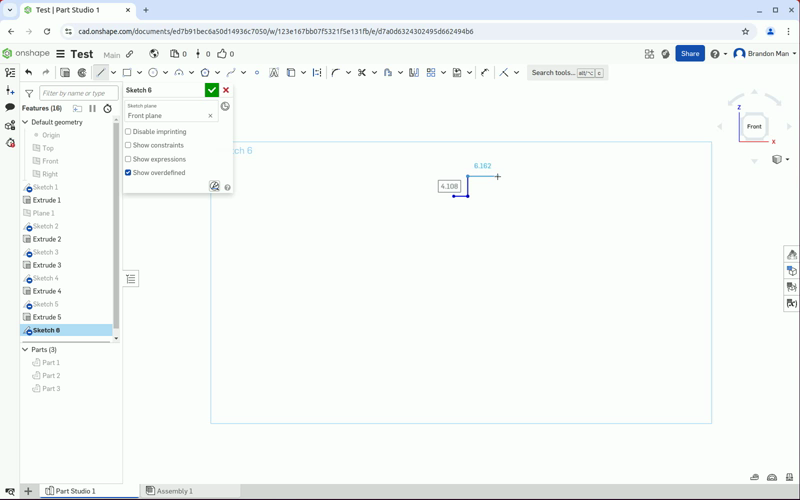
mouse_move(453, 176)
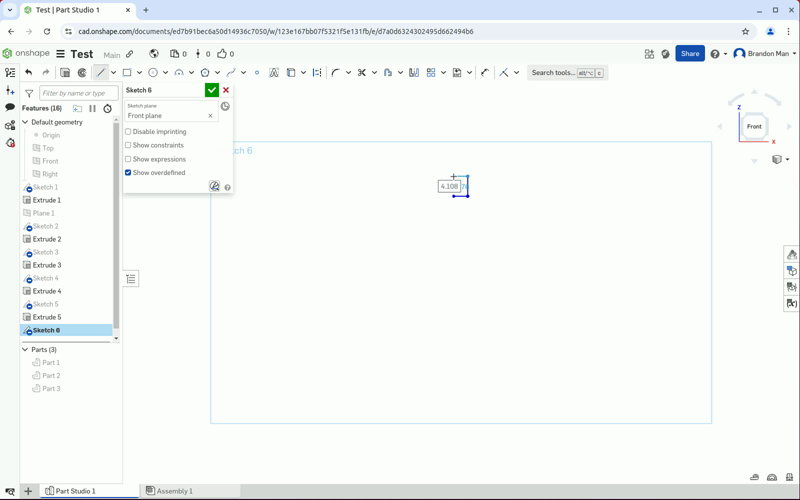
click(453, 176)
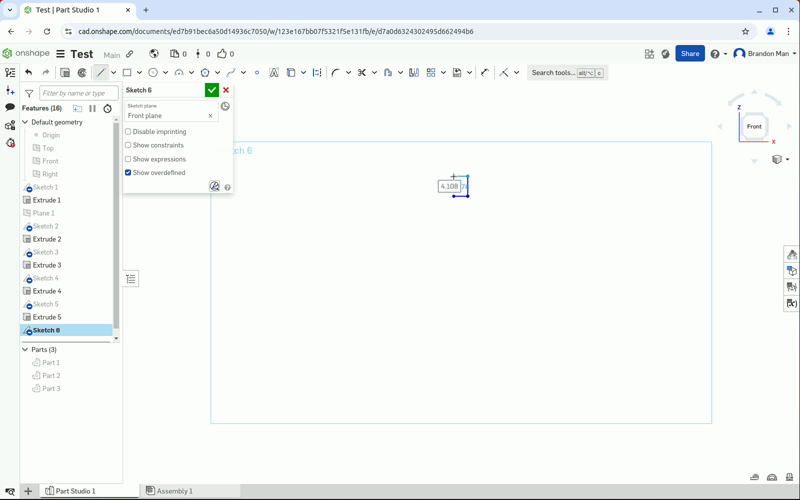
key_up(shift)
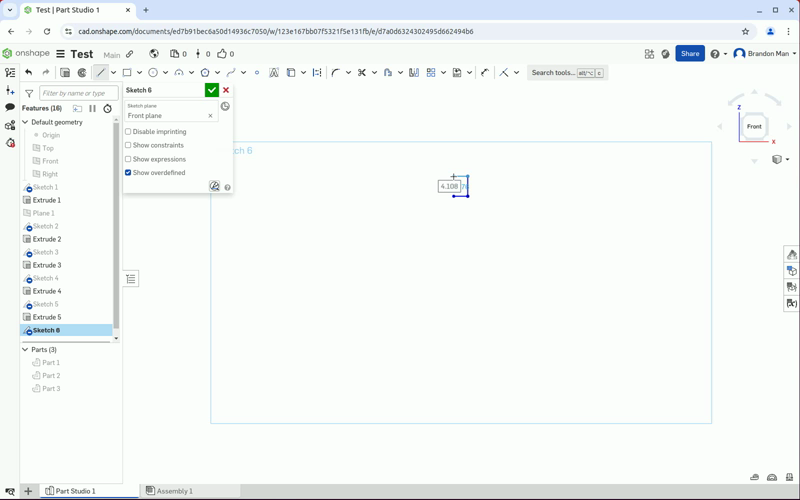
mouse_move(483, 176)
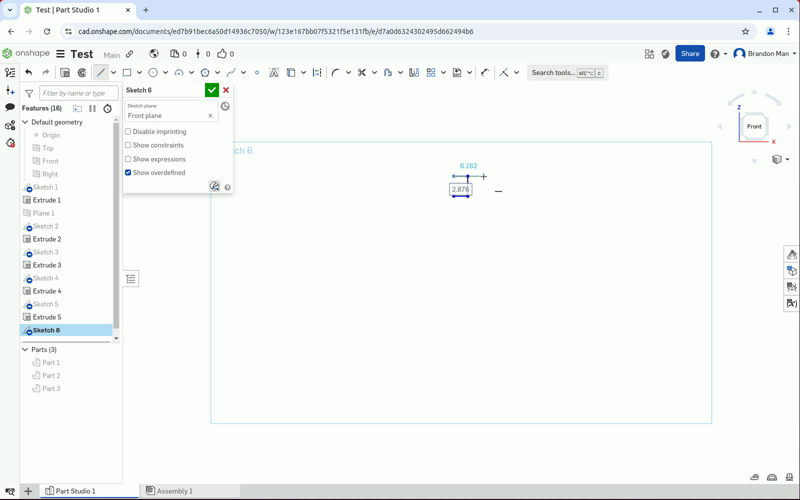
key_down(shift)
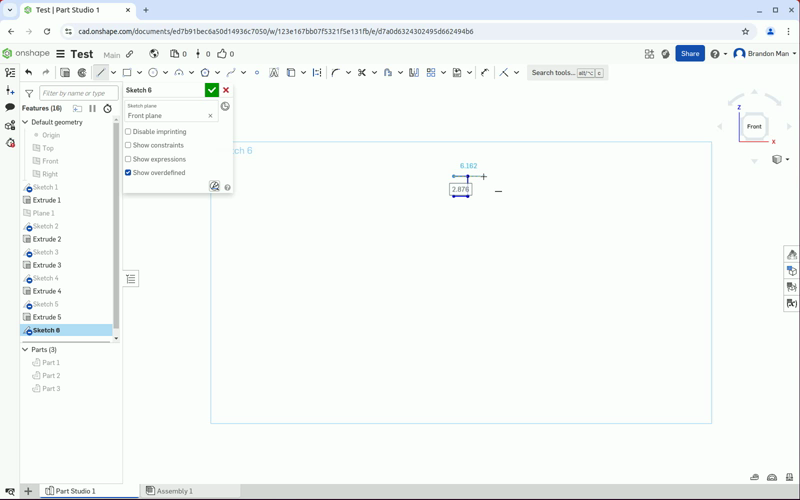
mouse_move(453, 196)
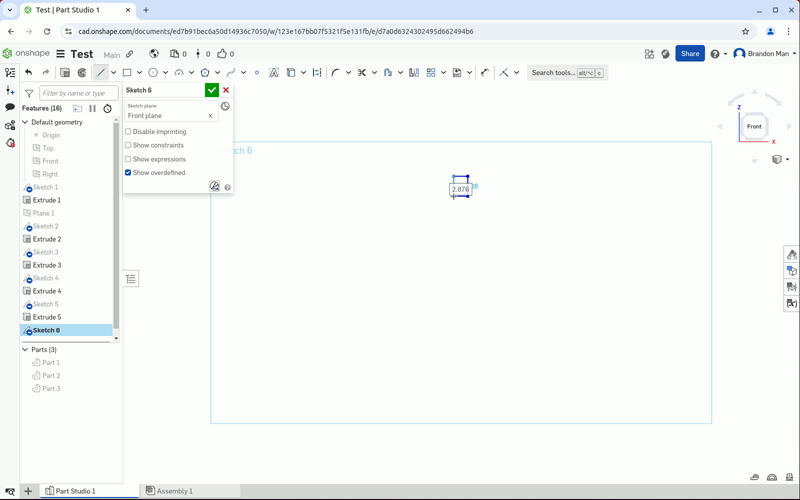
key_up(shift)
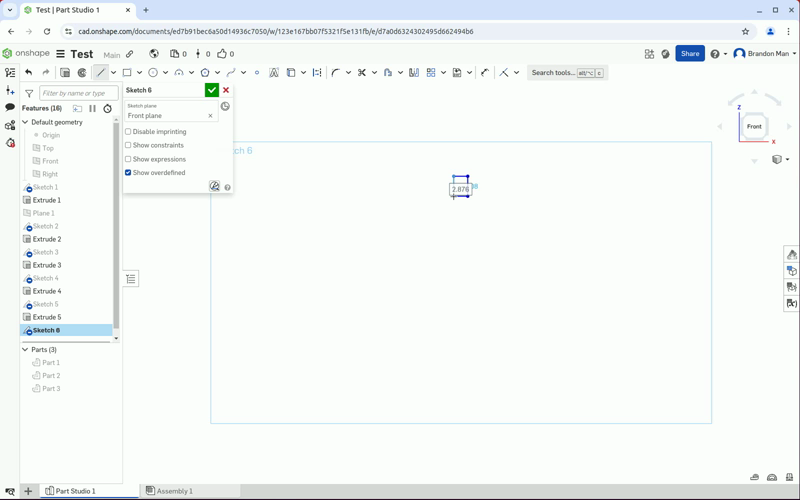
click(453, 196)
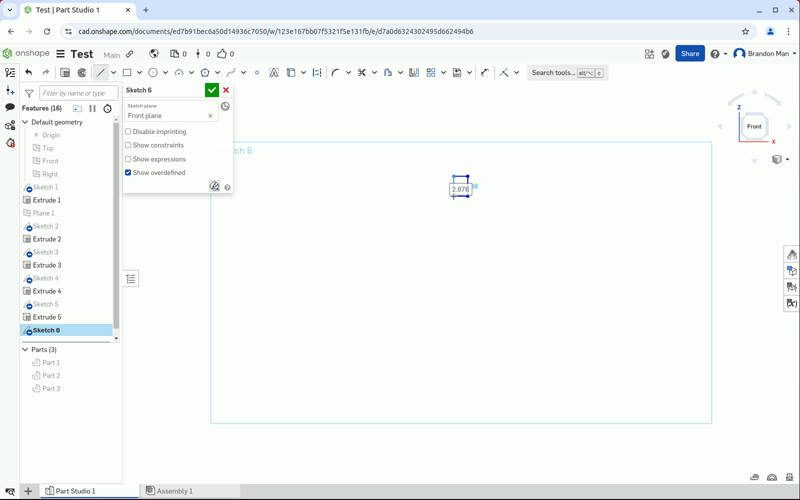
key(esc)
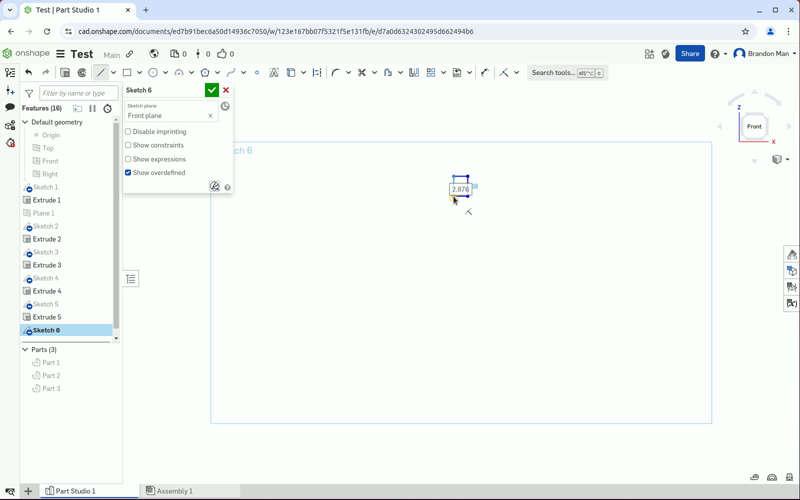
mouse_move(455, 191)
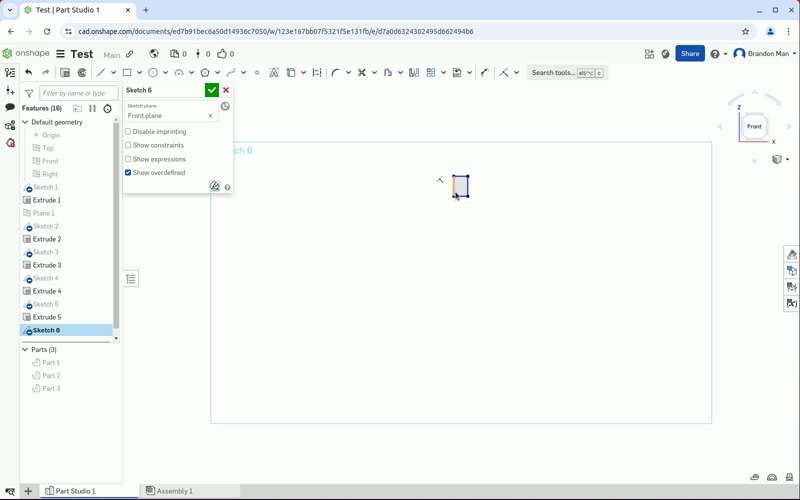
scroll(6)
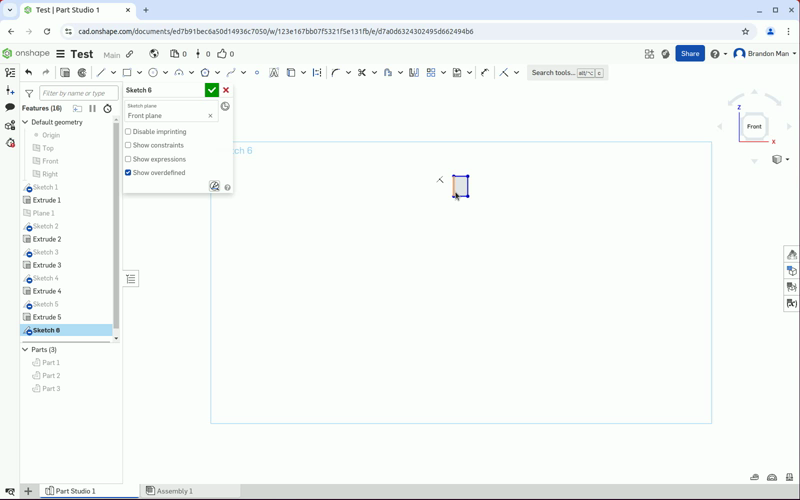
scroll(6)
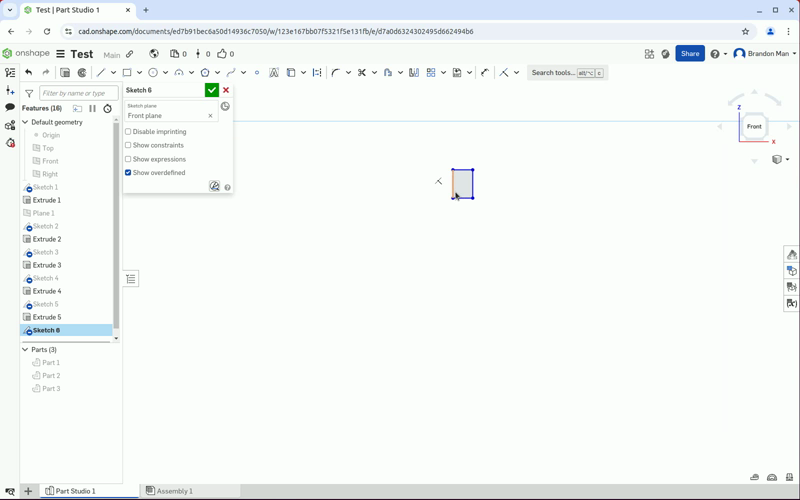
scroll(6)
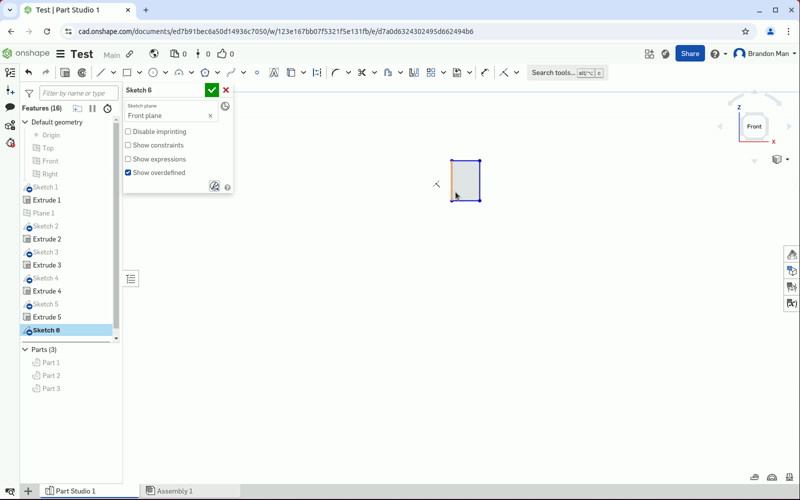
scroll(6)
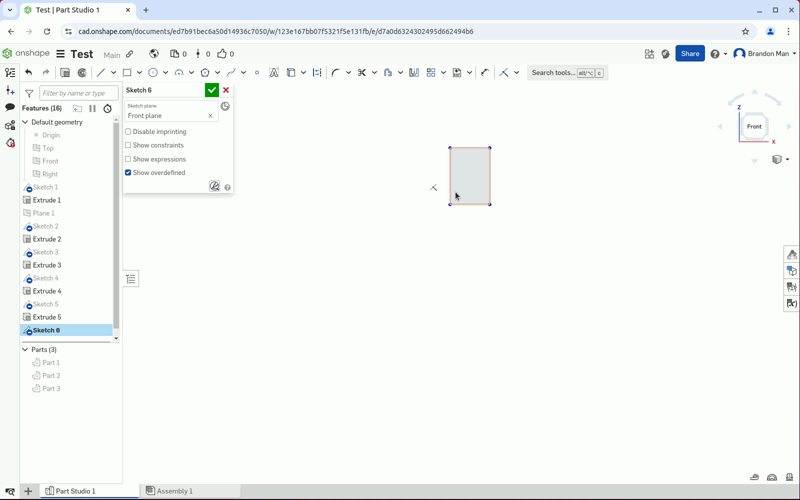
scroll(6)
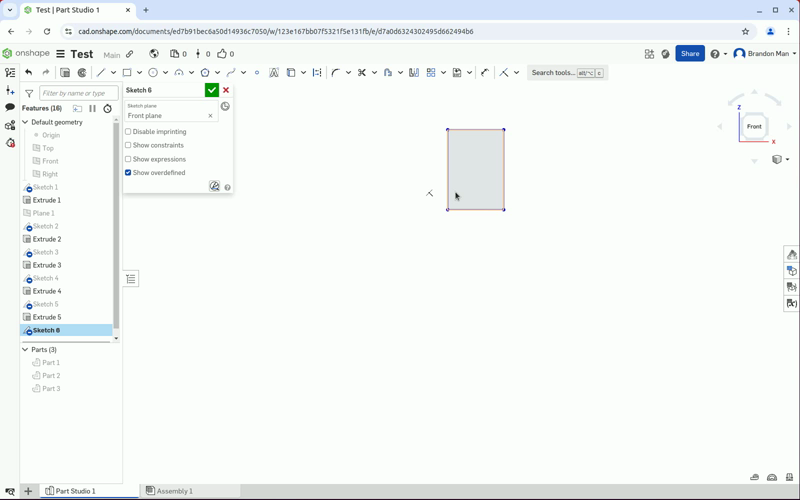
scroll(6)
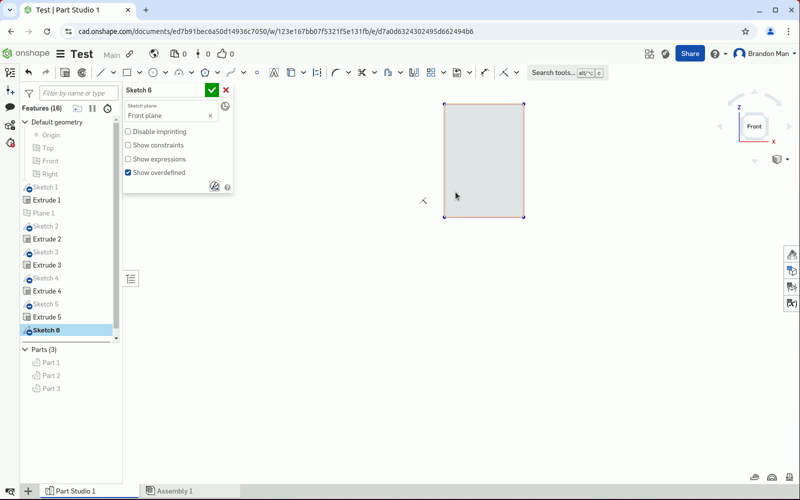
scroll(6)
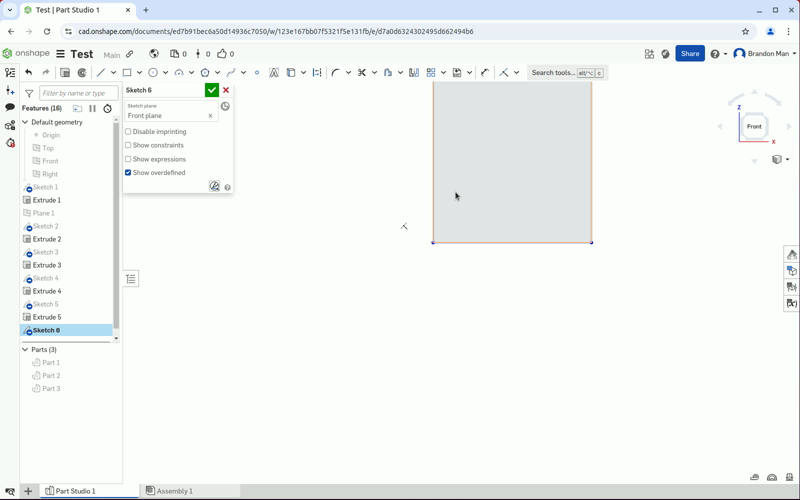
click(455, 191)
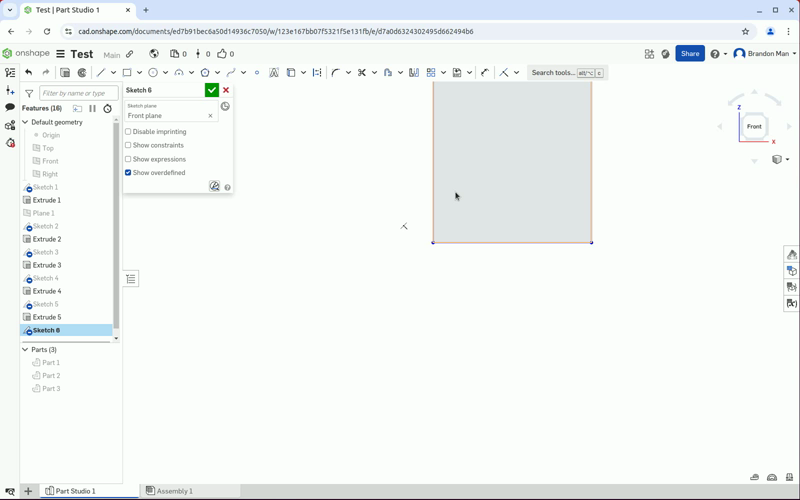
scroll(-6)
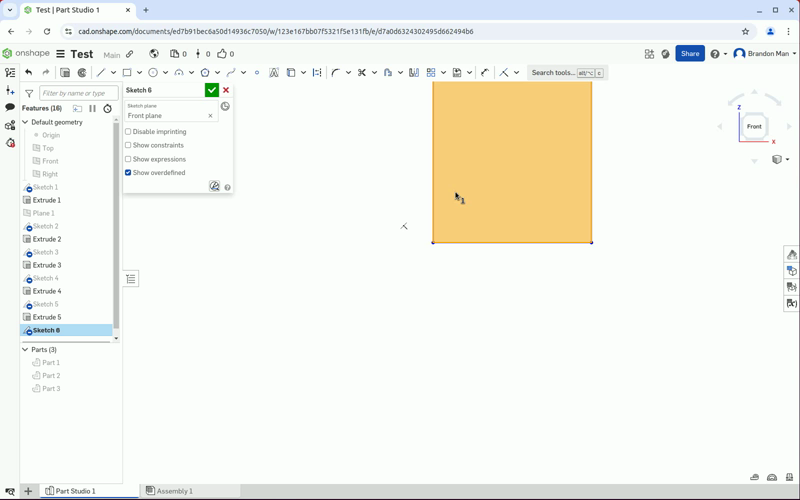
scroll(-6)
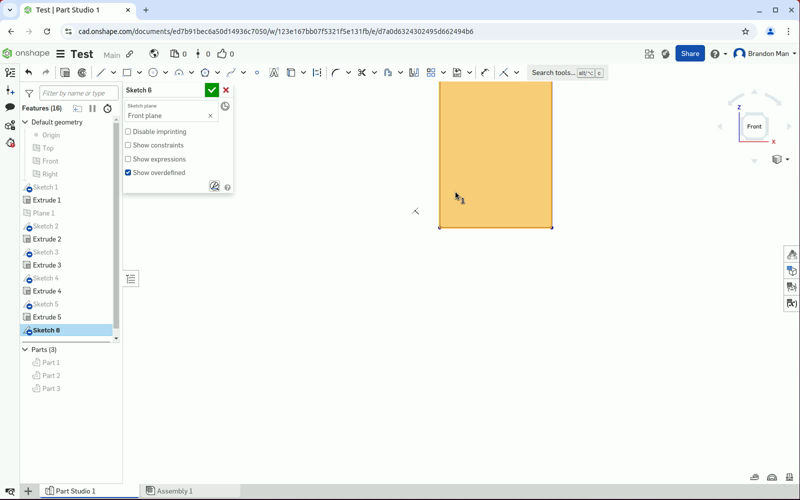
scroll(-6)
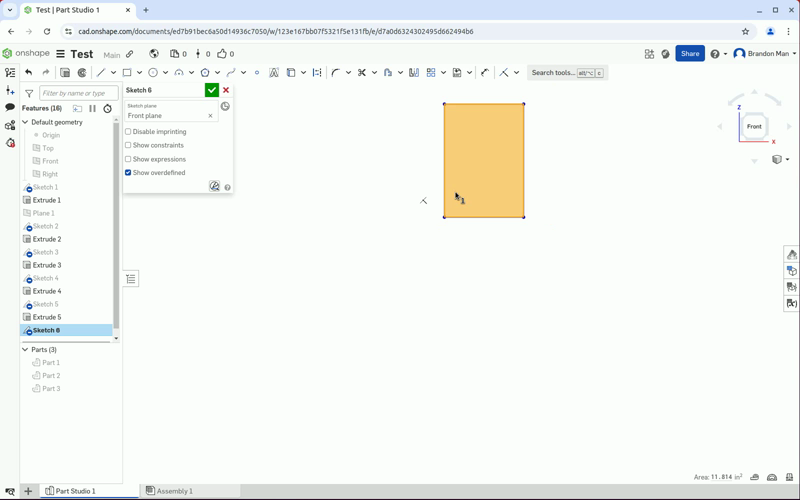
scroll(-6)
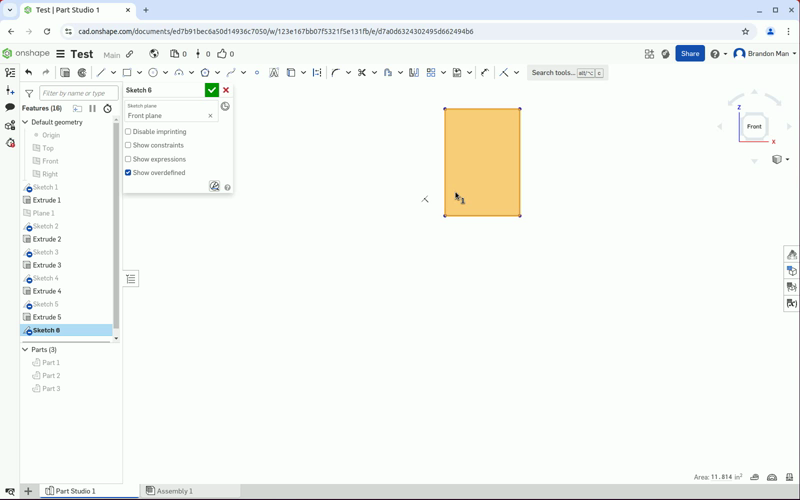
scroll(-6)
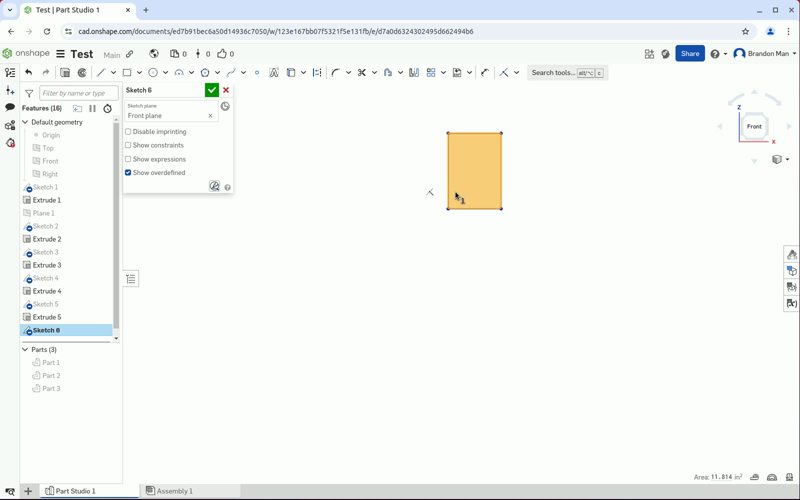
scroll(-6)
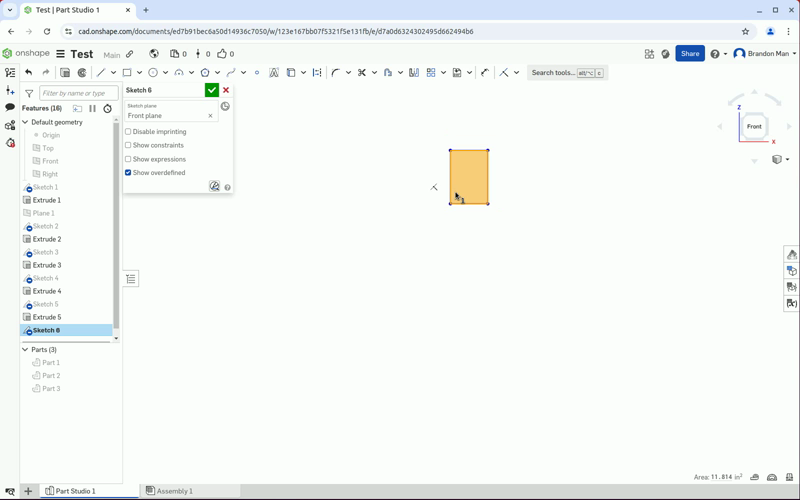
scroll(-6)
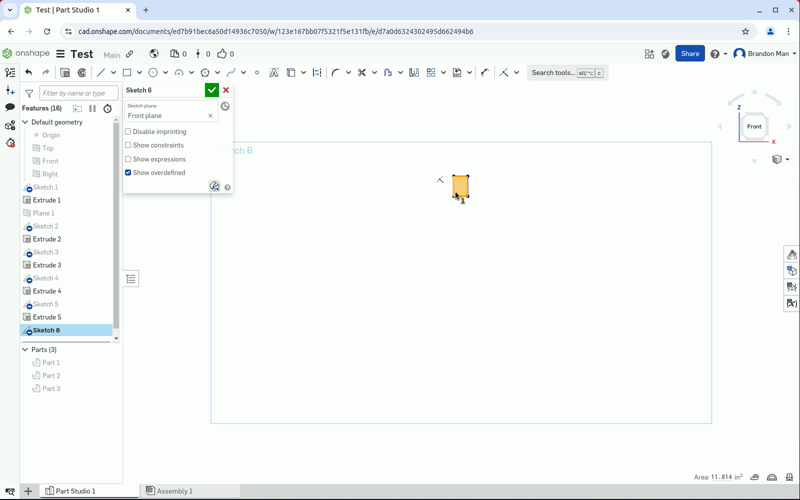
mouse_move(73, 352)
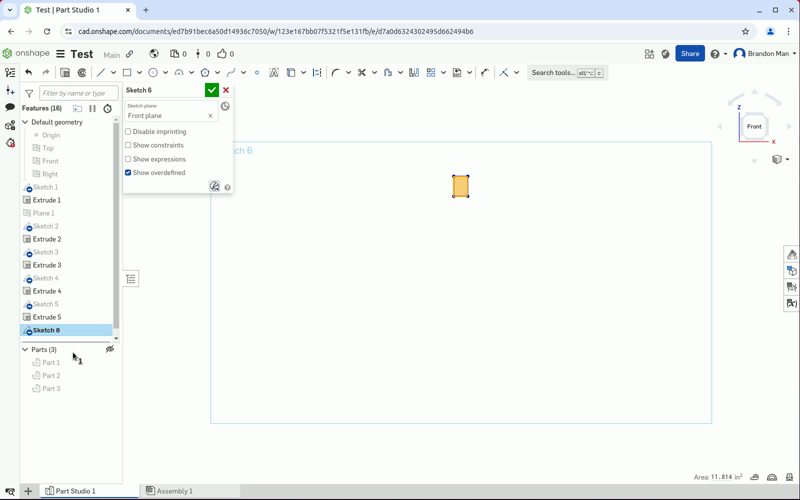
key(shift+y)
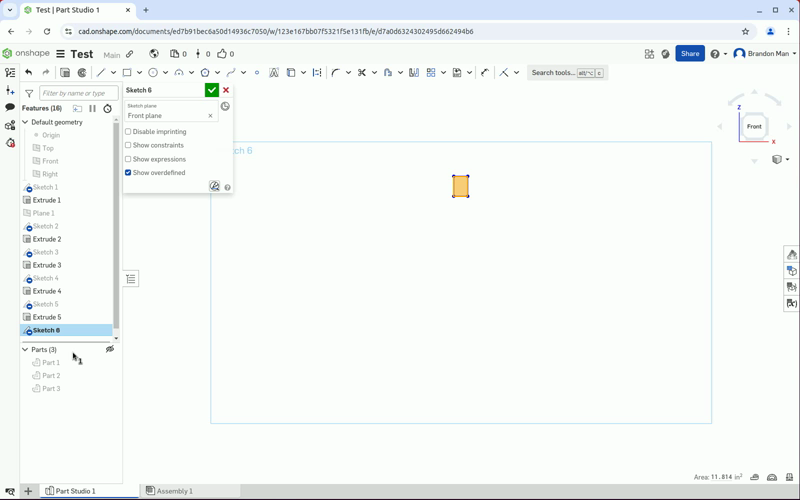
key(shift+e)
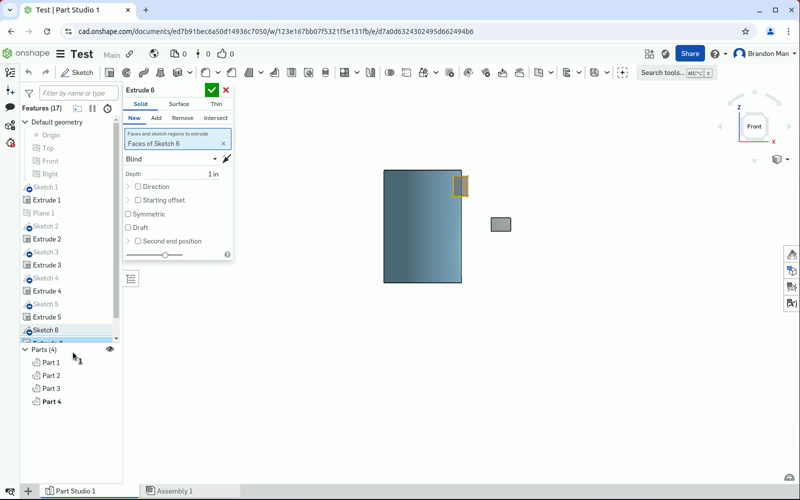
mouse_move(143, 106)
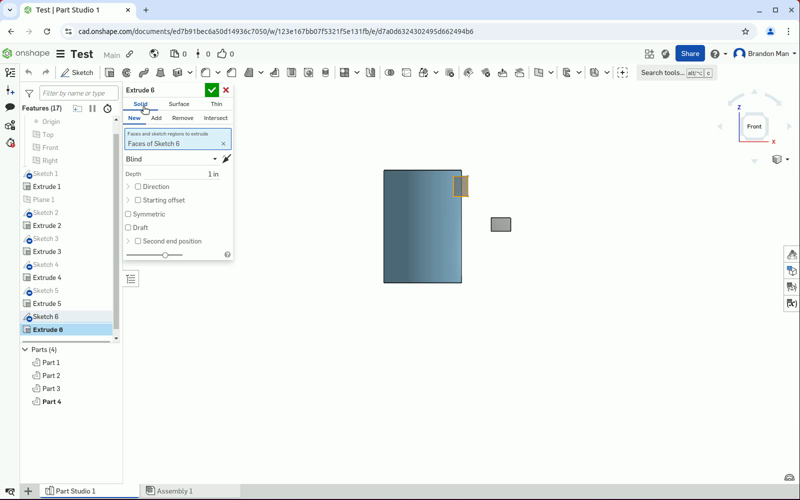
click(143, 106)
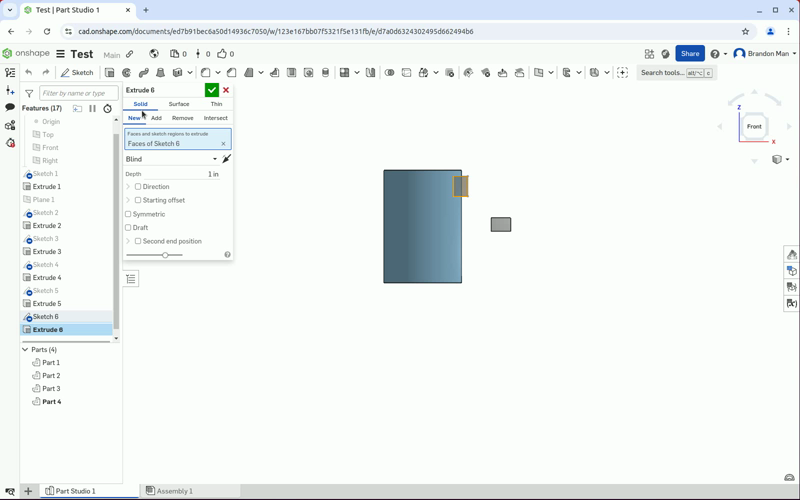
mouse_move(137, 120)
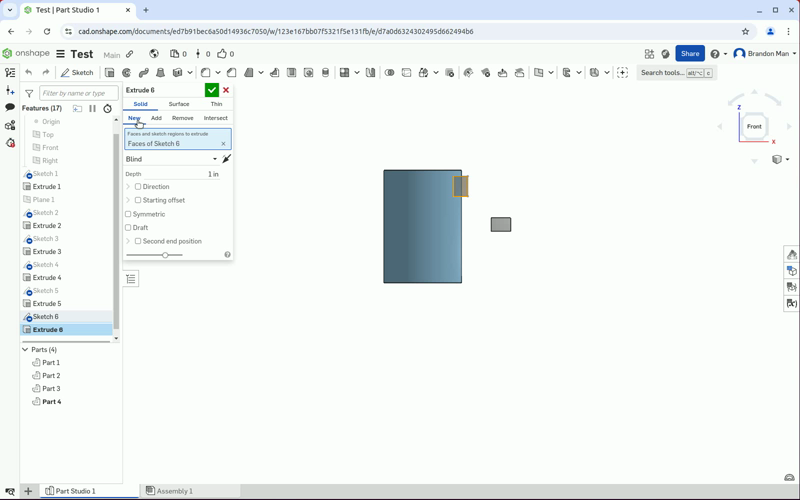
click(137, 120)
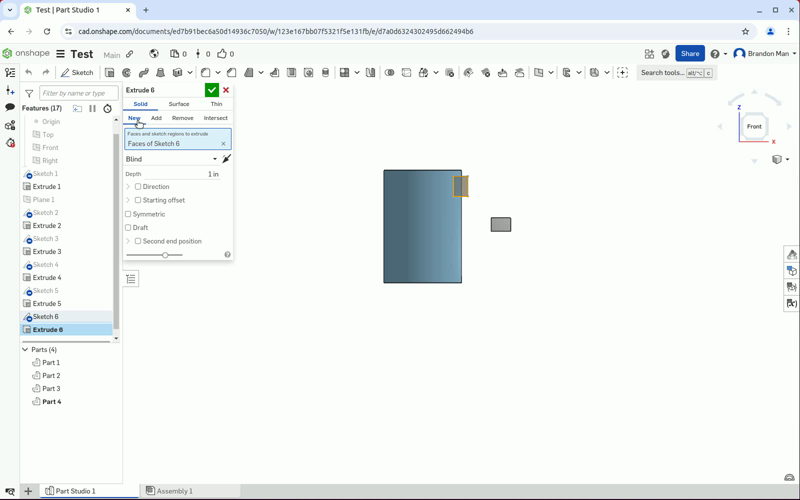
key(tab, 4)
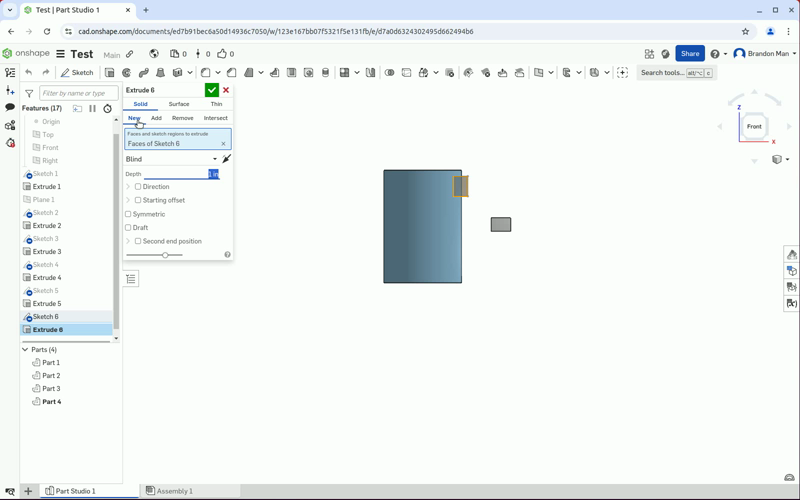
text(-16.368)
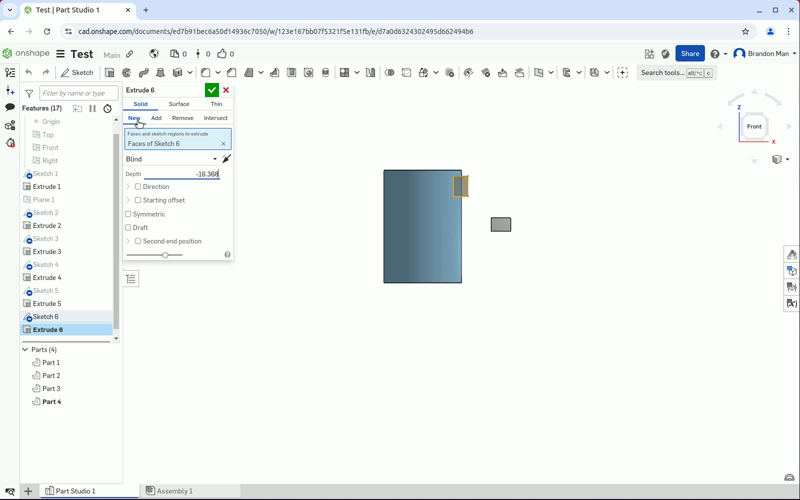
key(tab, 3)
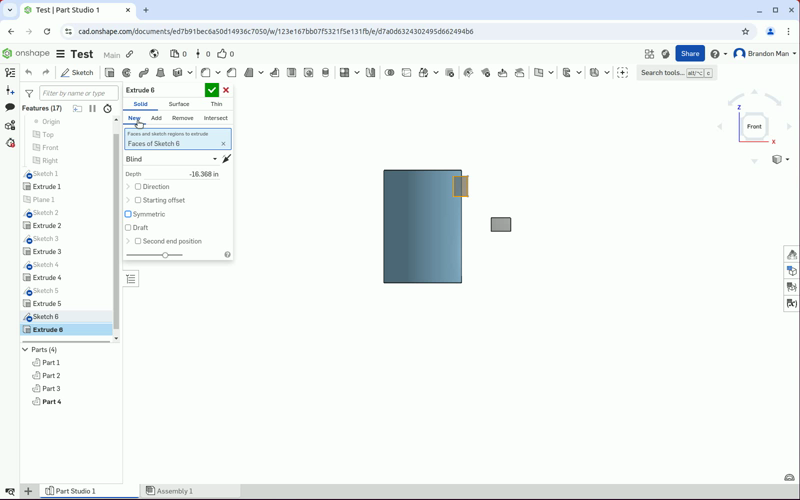
key(tab, 2)
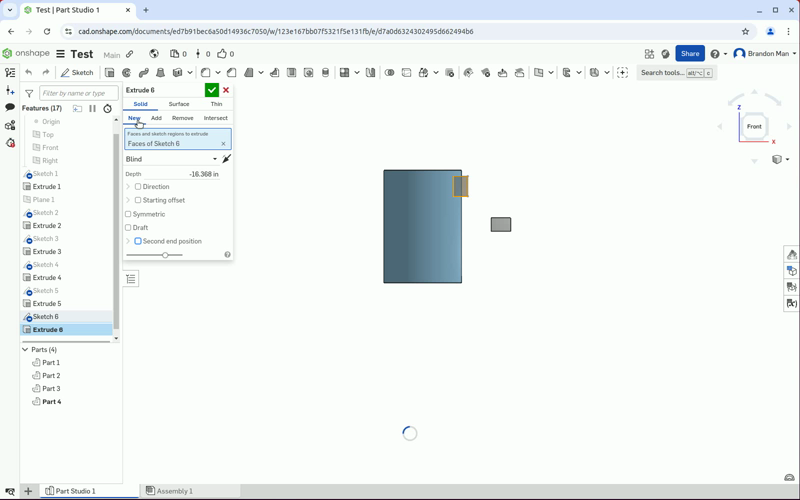
key(space)
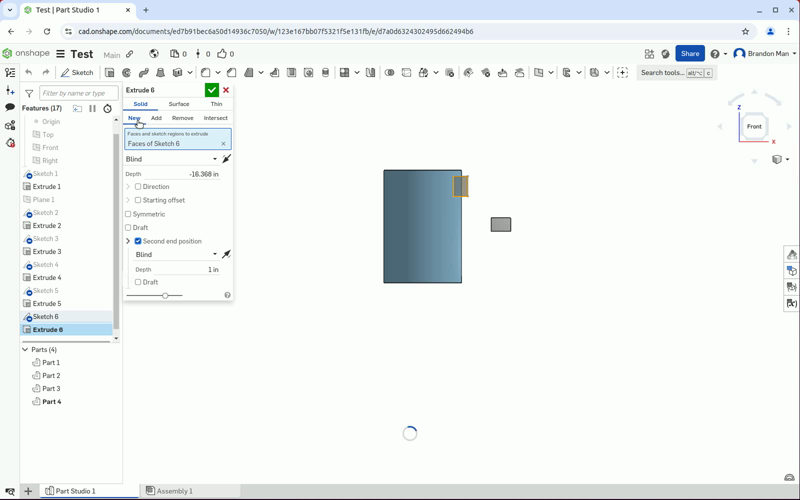
key(tab, 3)
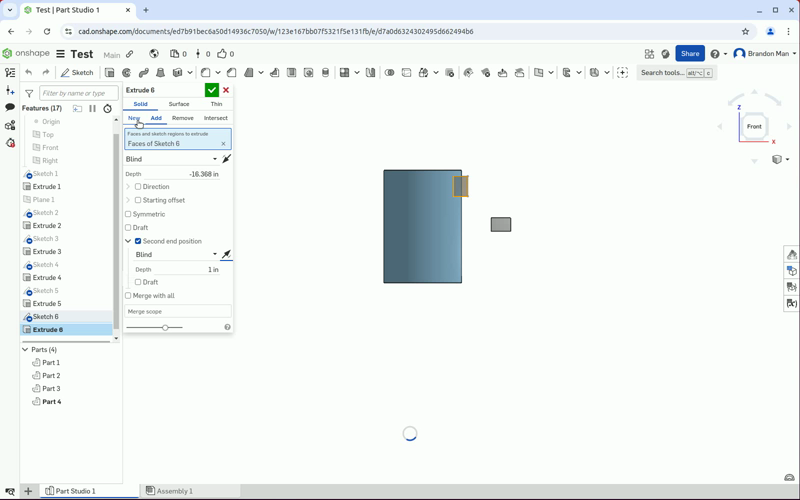
text(15.646)
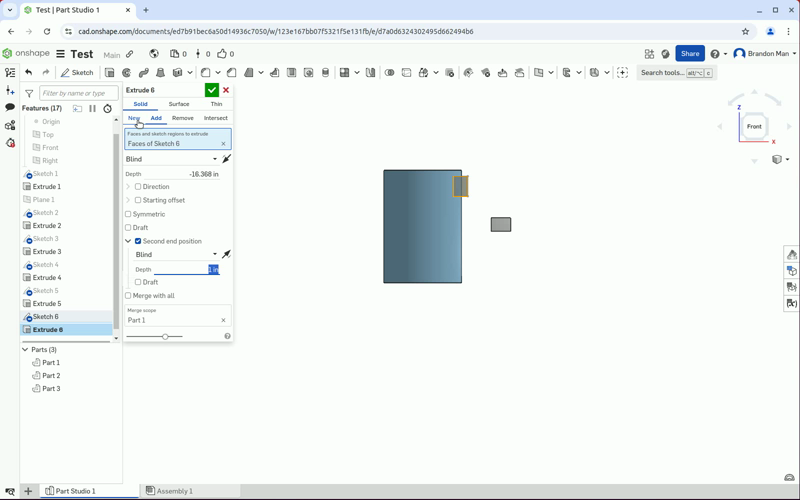
key(enter)
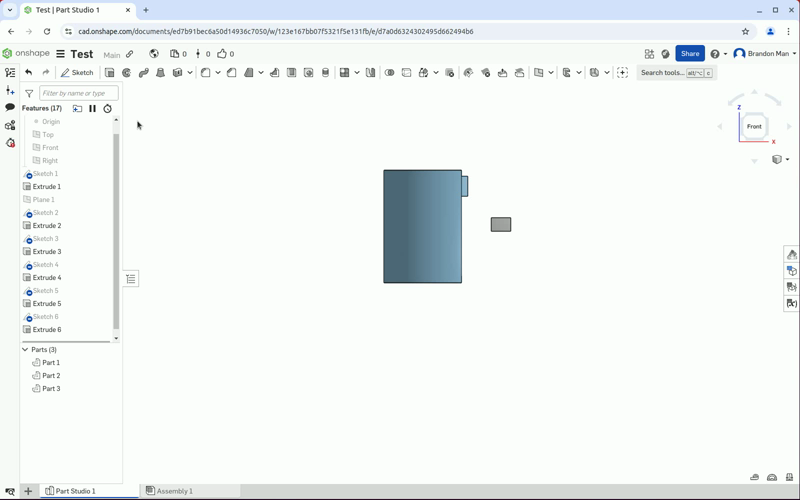
key(shift+h)
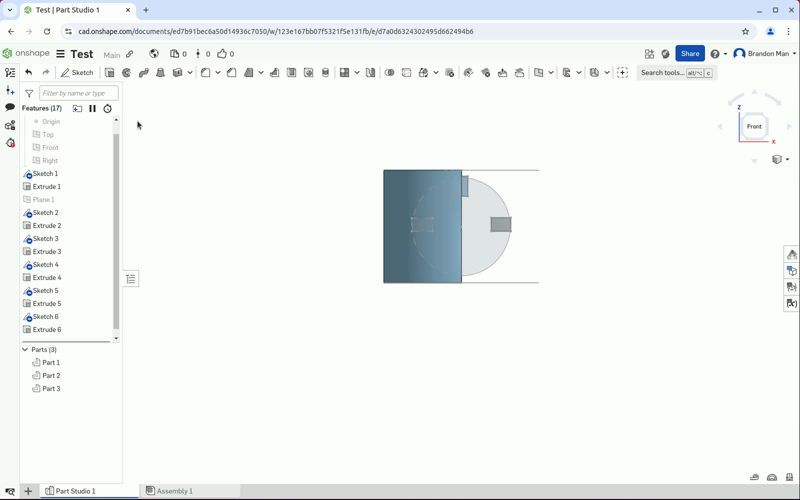
key(shift+h)
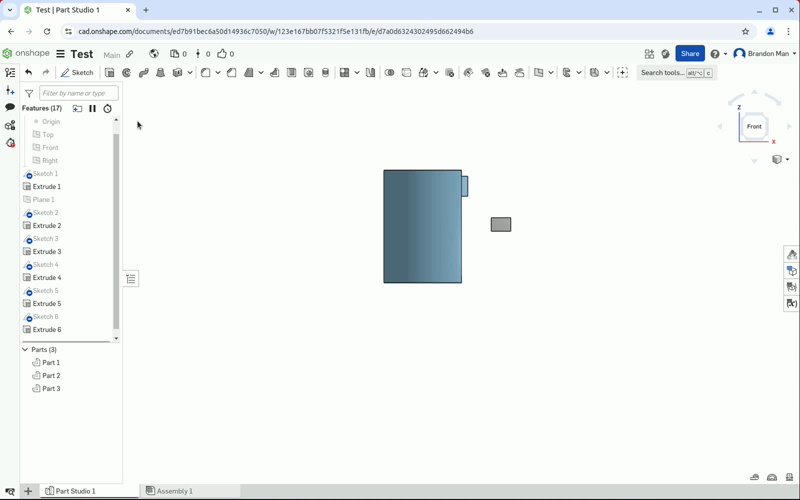
mouse_move(69, 176)
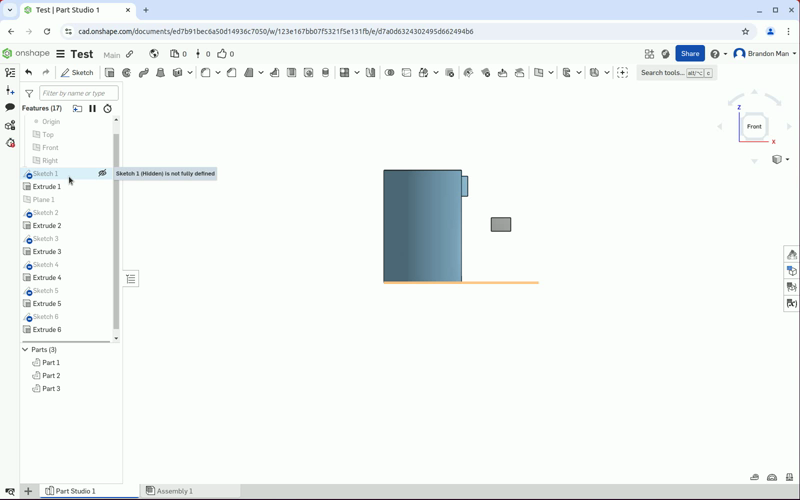
click(69, 176)
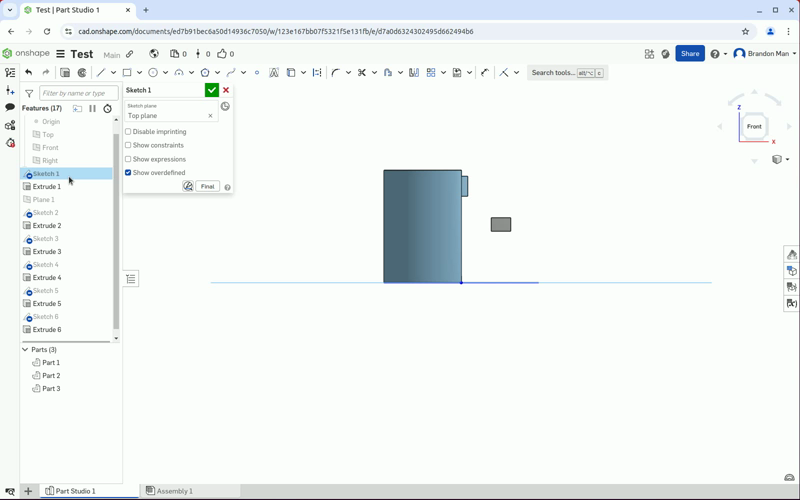
mouse_move(229, 92)
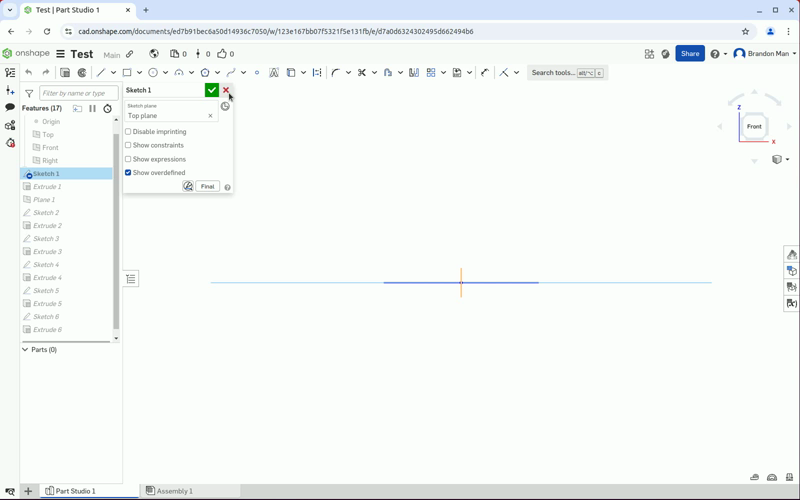
click(229, 92)
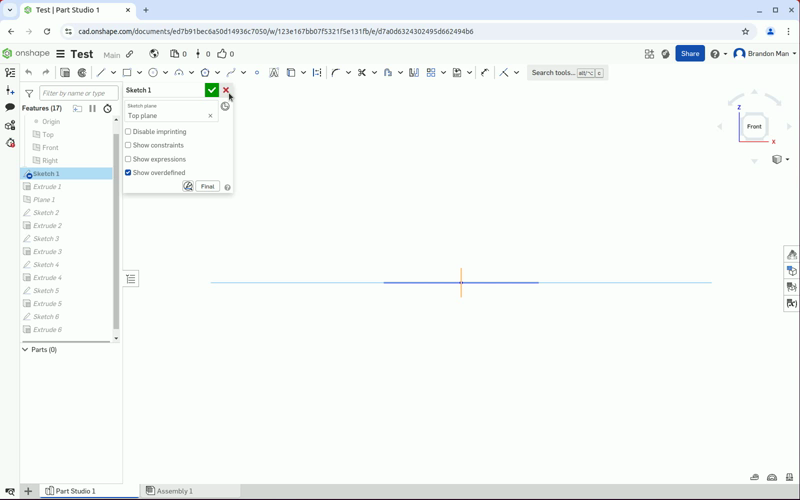
key(shift+s)
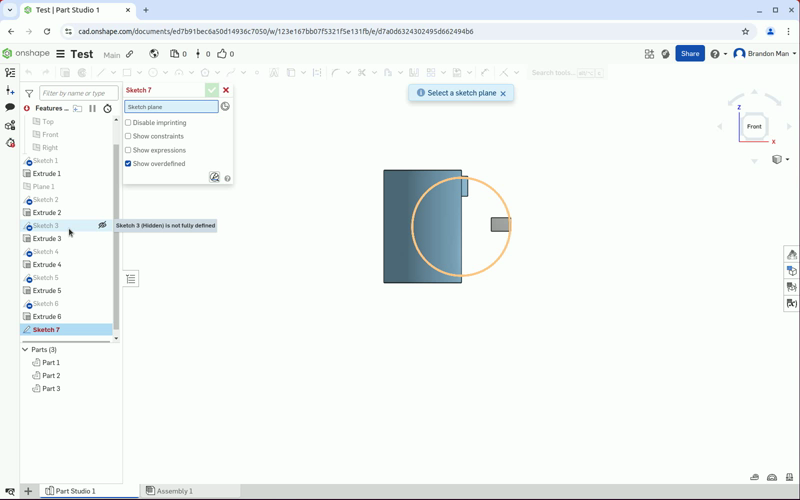
scroll(3)
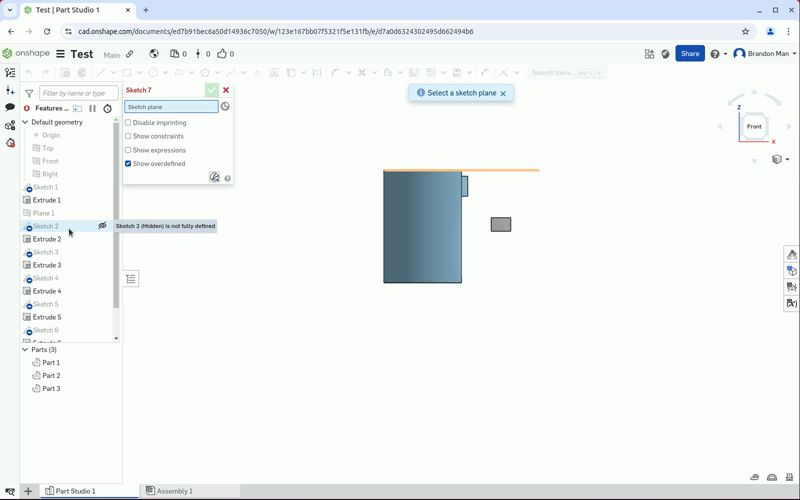
mouse_move(69, 163)
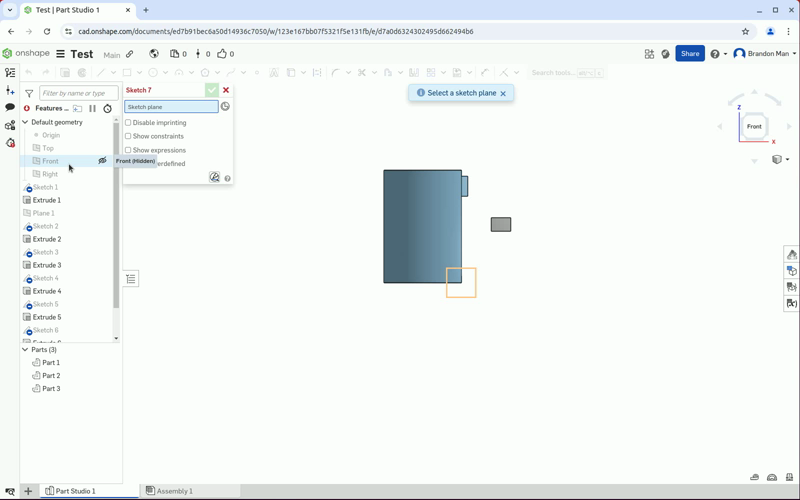
click(69, 163)
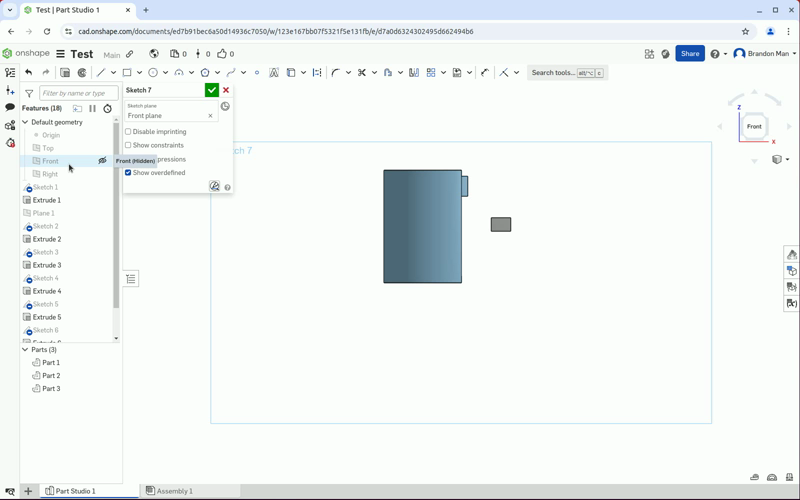
mouse_move(73, 352)
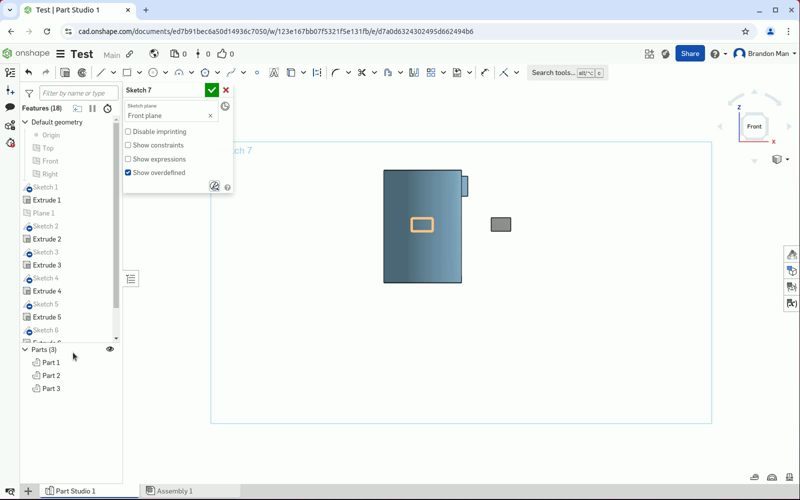
key(y)
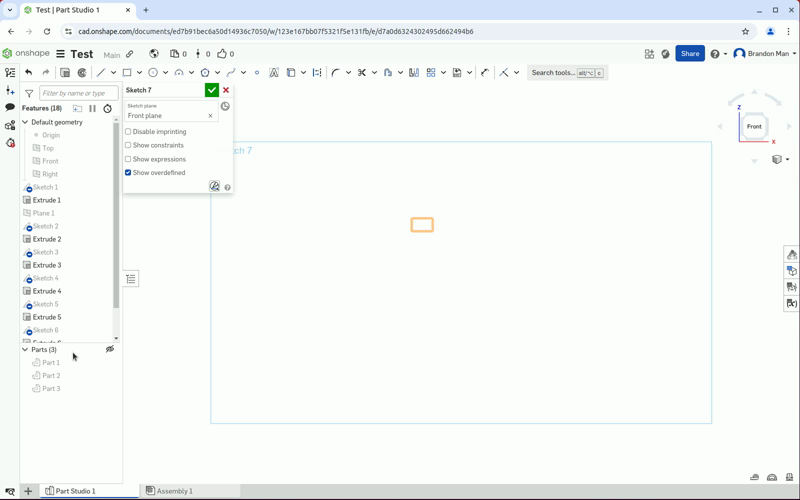
key(l)
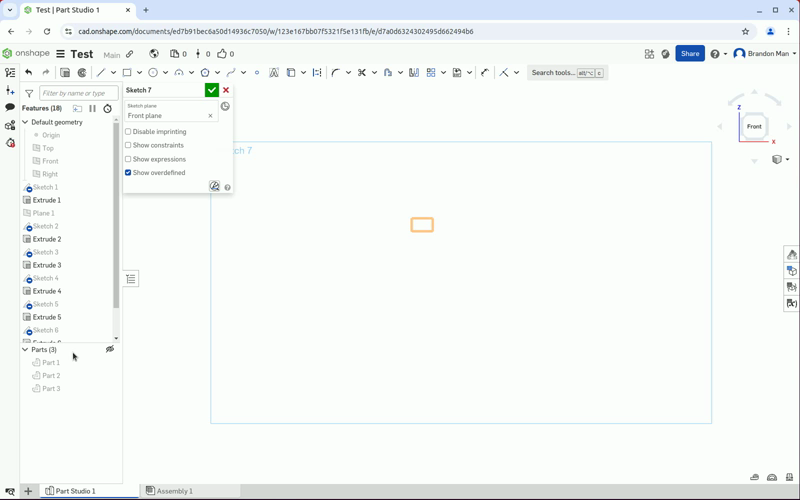
key_down(shift)
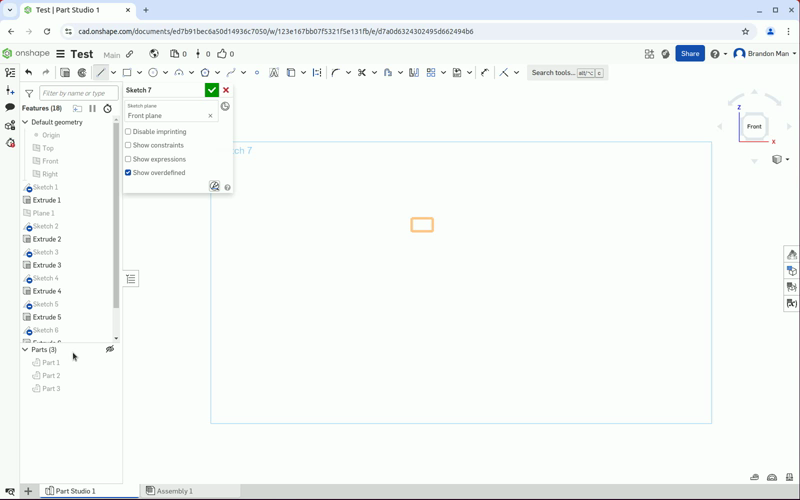
mouse_move(453, 274)
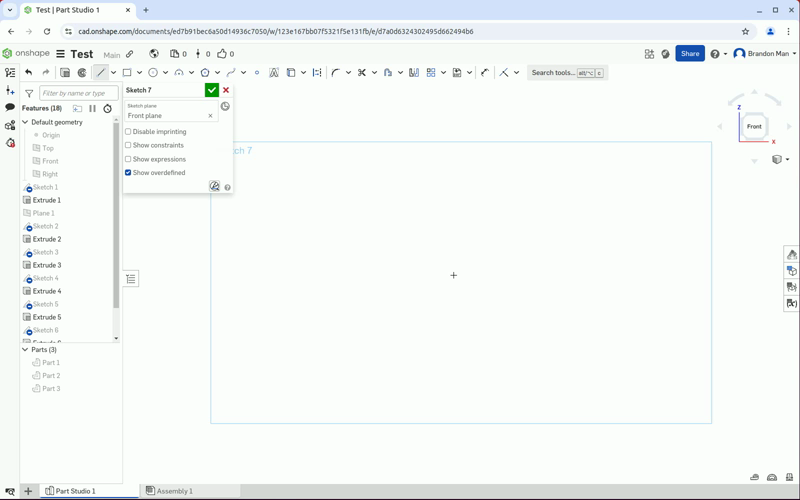
click(453, 274)
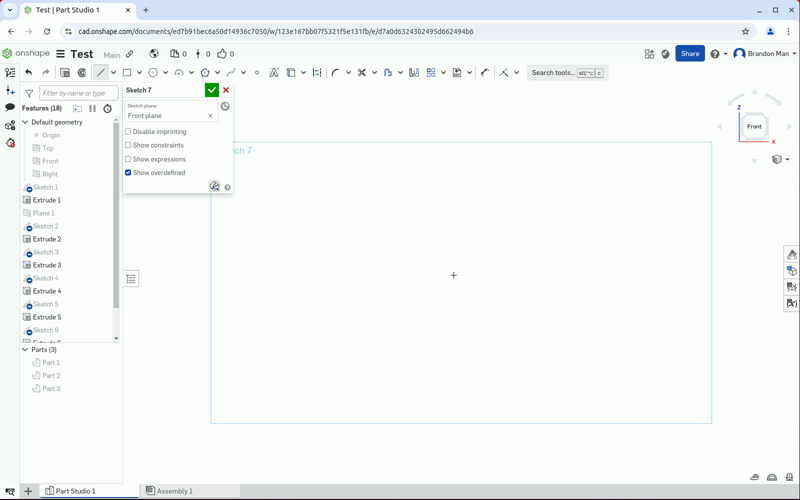
key_up(shift)
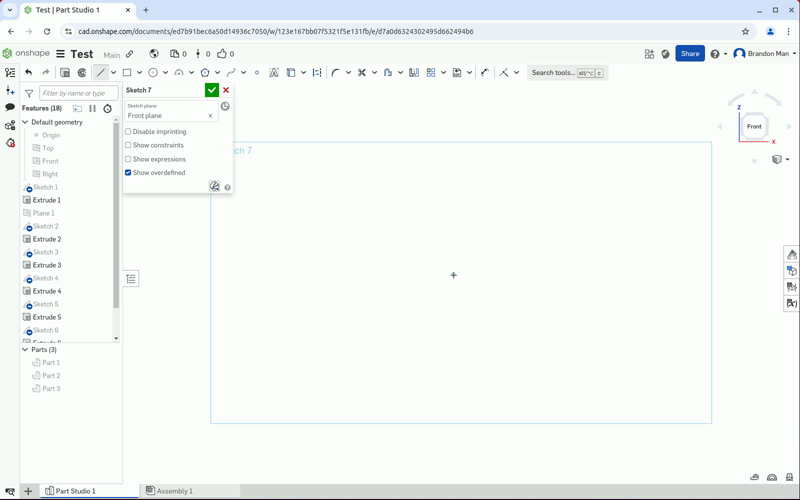
key_down(shift)
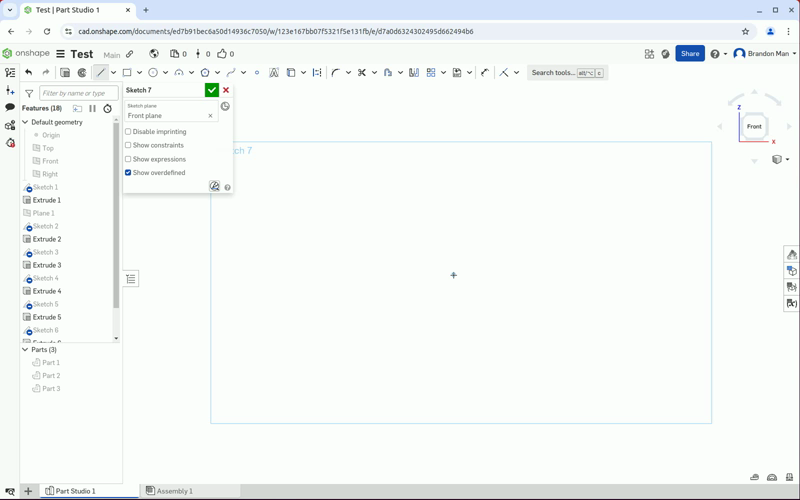
mouse_move(483, 274)
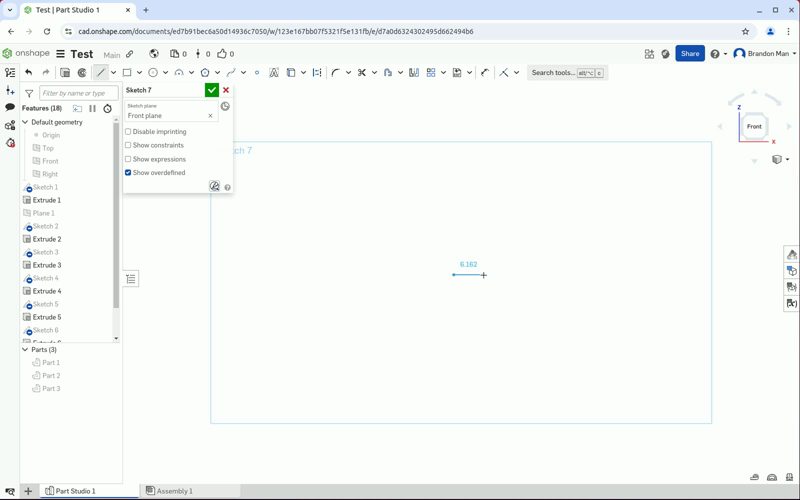
mouse_move(467, 274)
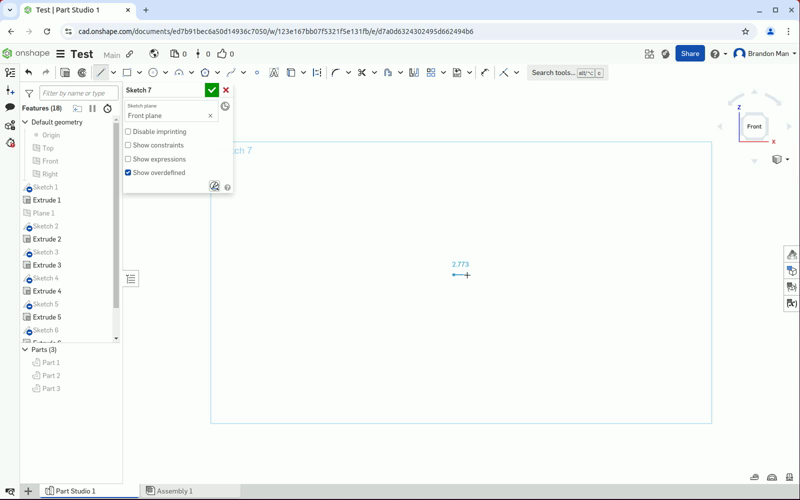
click(467, 274)
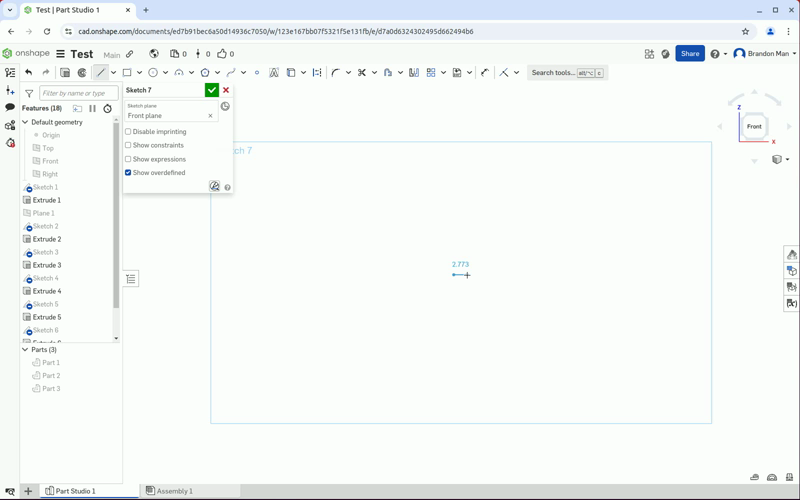
key_up(shift)
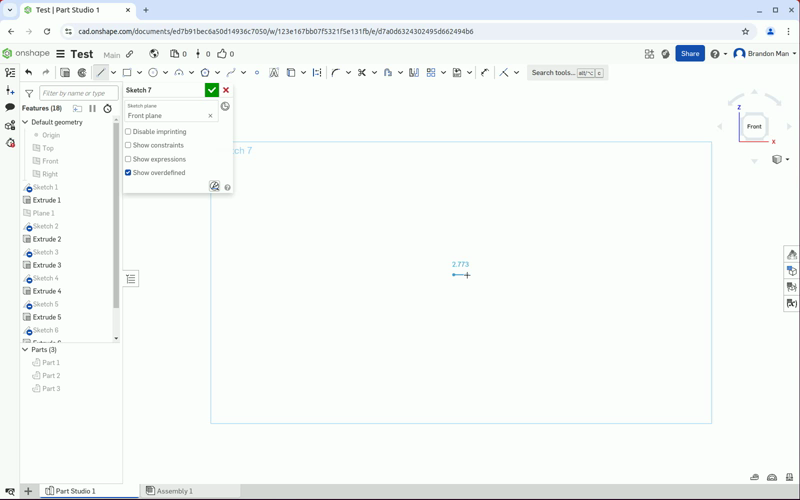
key_down(shift)
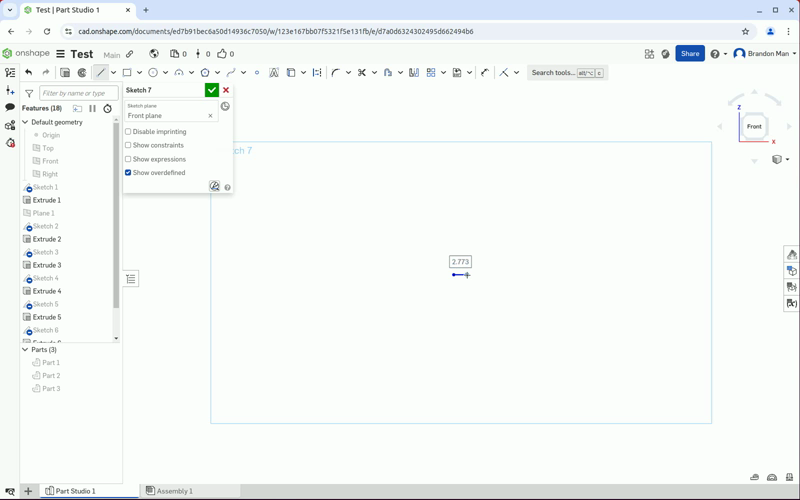
mouse_move(497, 274)
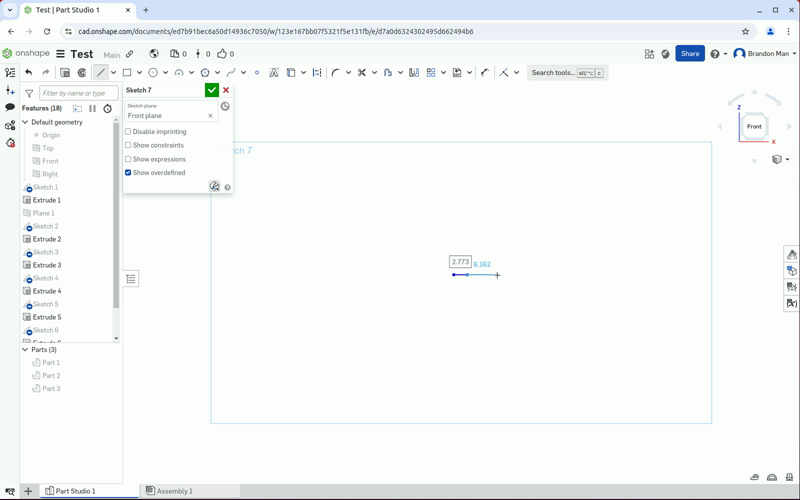
mouse_move(467, 253)
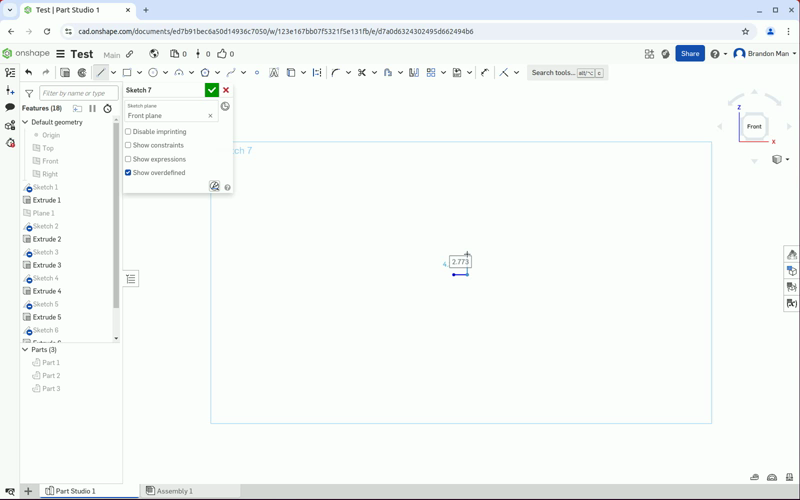
click(467, 253)
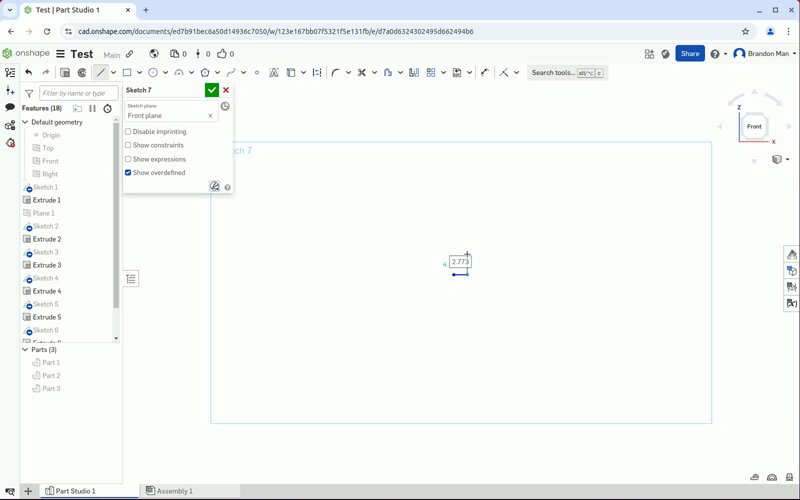
key_up(shift)
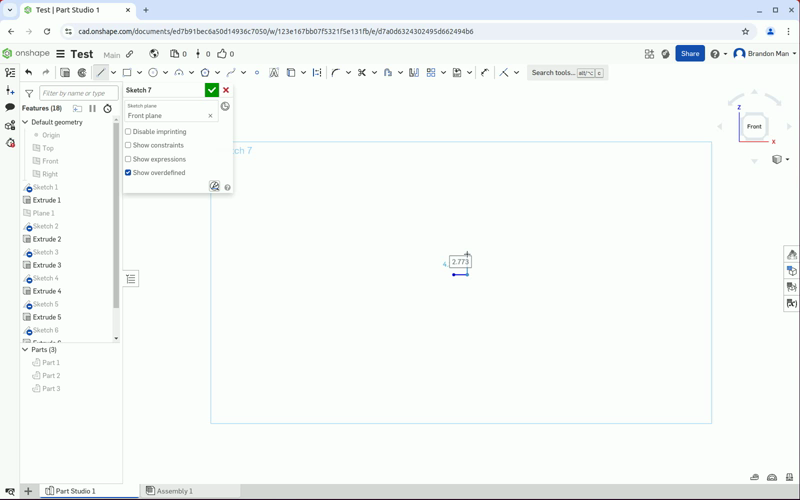
key_down(shift)
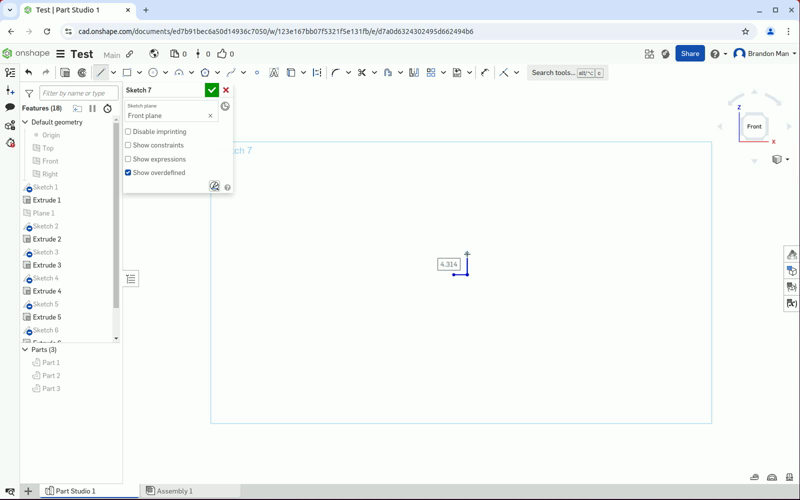
mouse_move(497, 253)
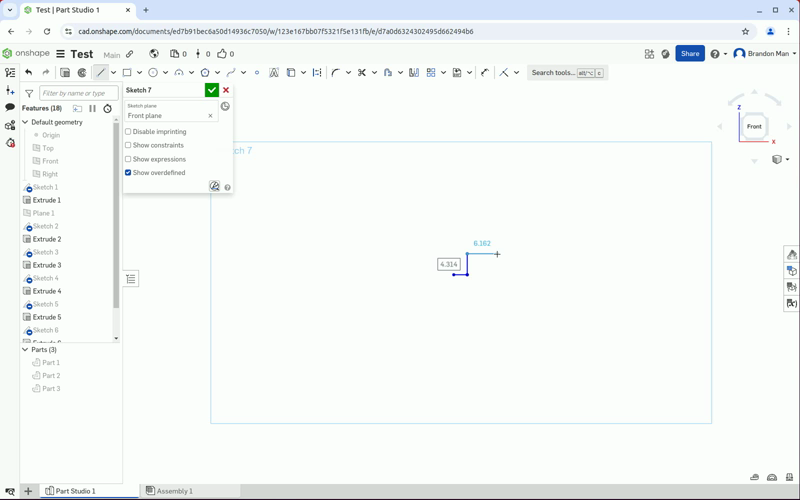
mouse_move(453, 253)
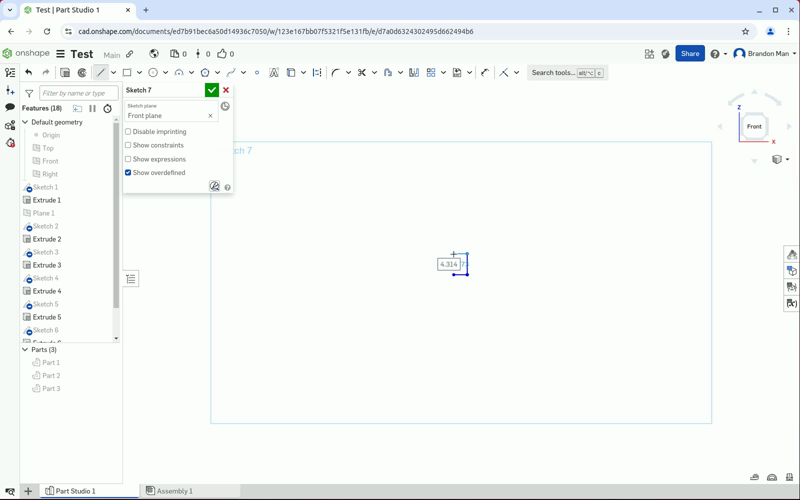
click(453, 253)
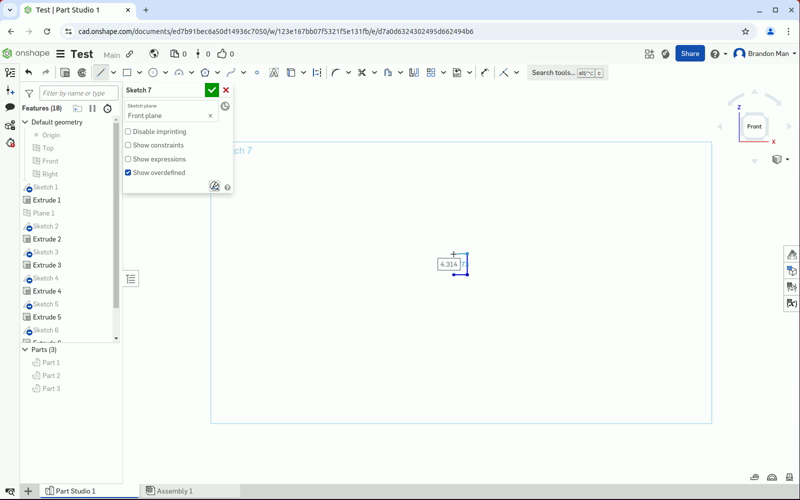
key_up(shift)
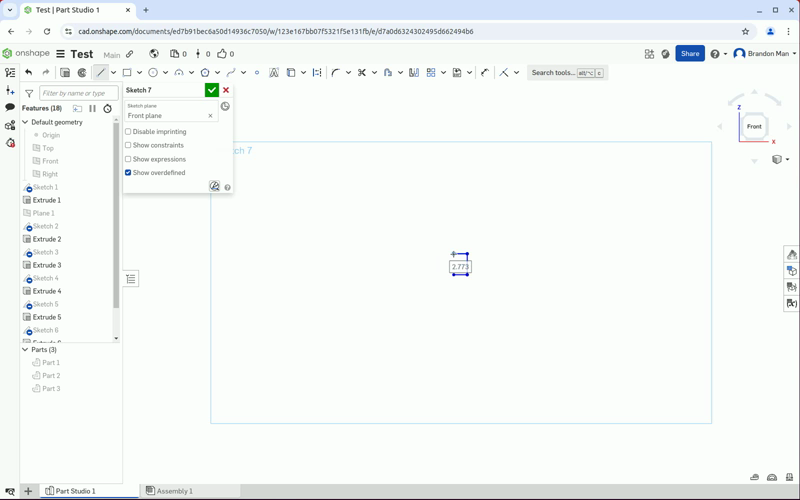
mouse_move(483, 253)
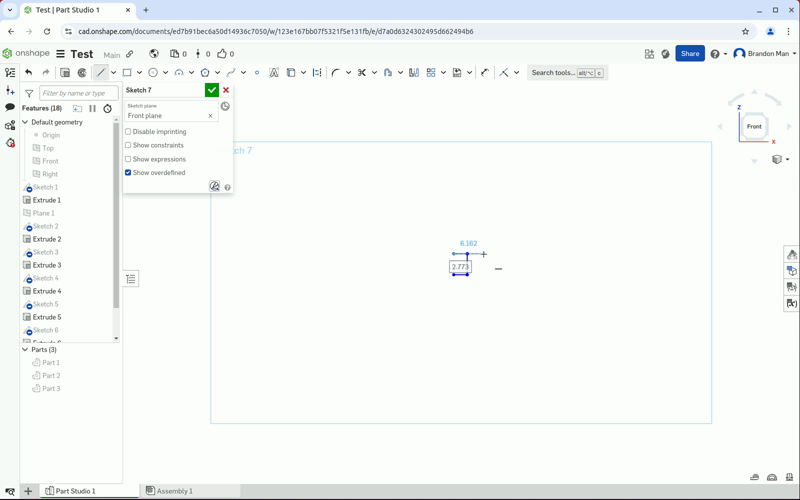
key_down(shift)
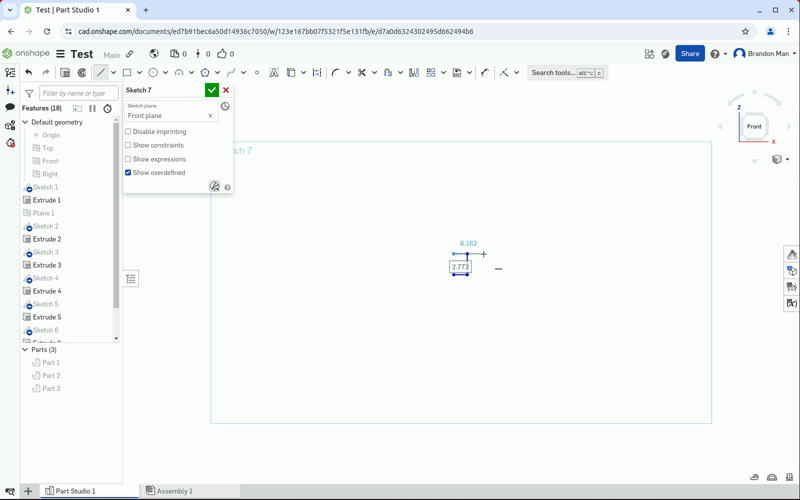
mouse_move(453, 274)
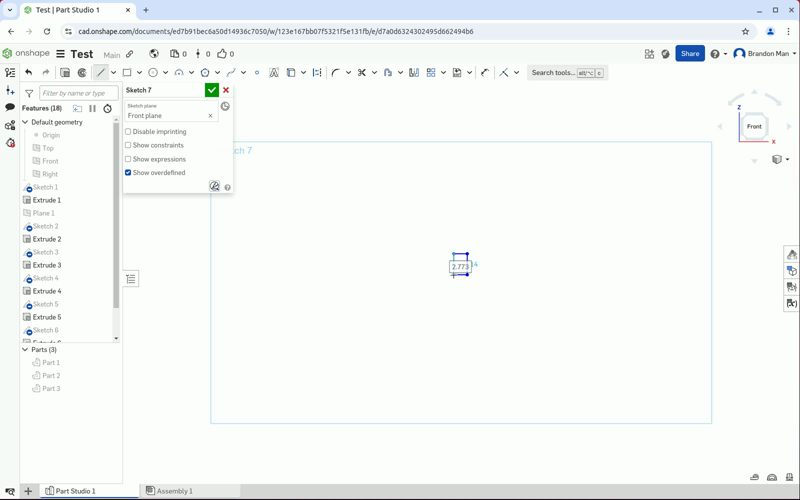
key_up(shift)
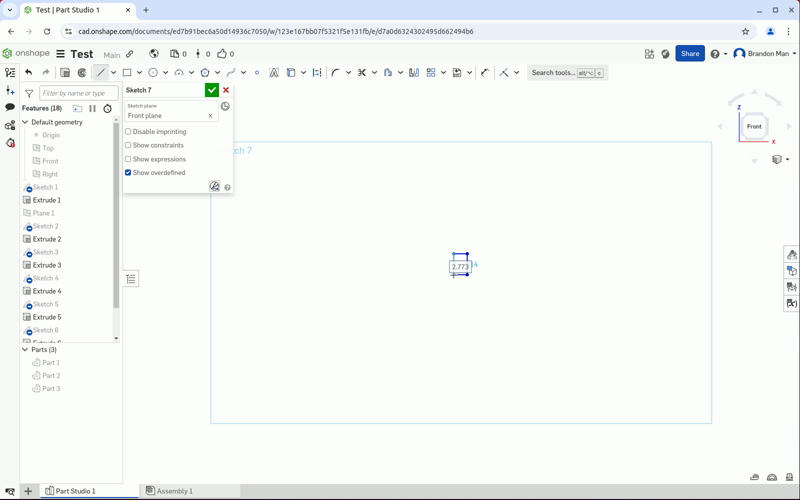
click(453, 274)
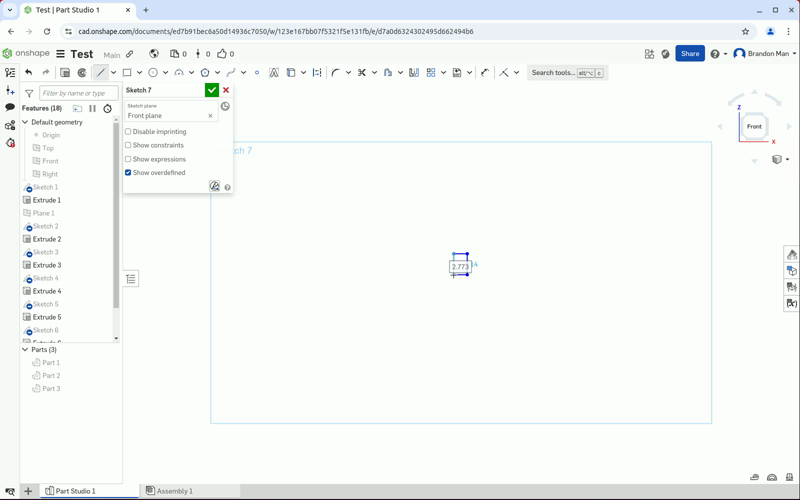
key(esc)
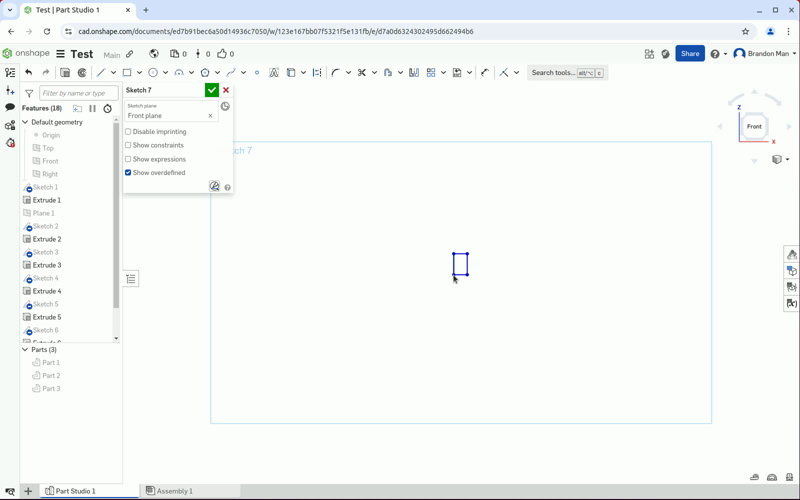
mouse_move(460, 258)
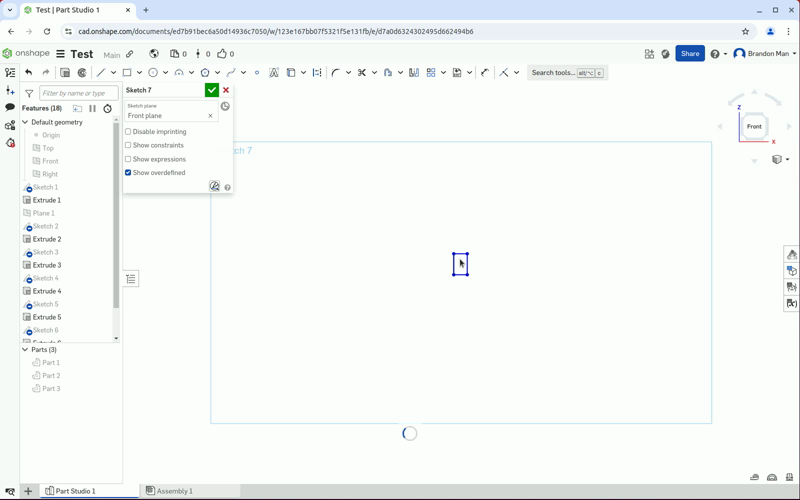
scroll(6)
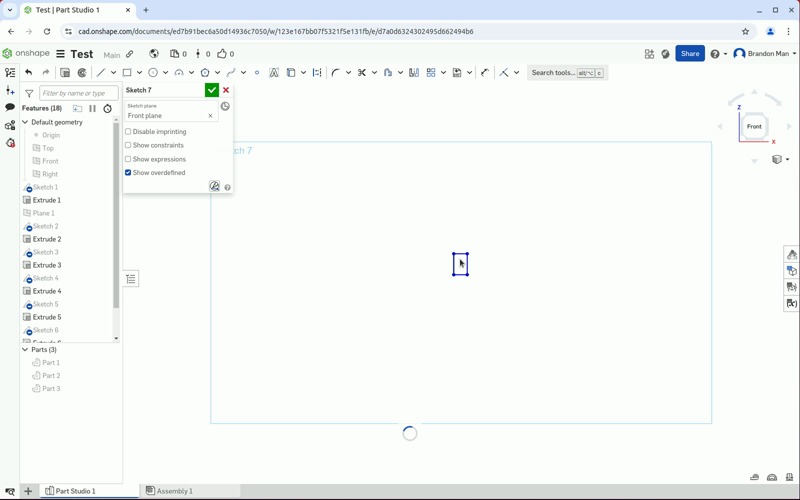
scroll(6)
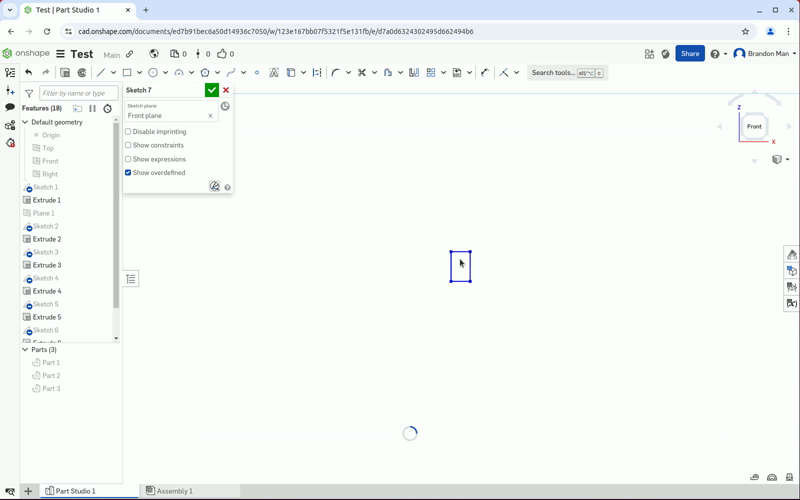
scroll(6)
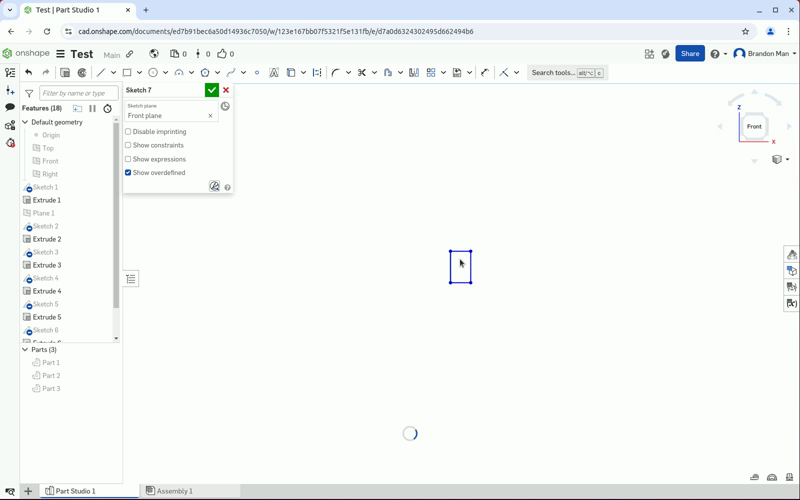
scroll(6)
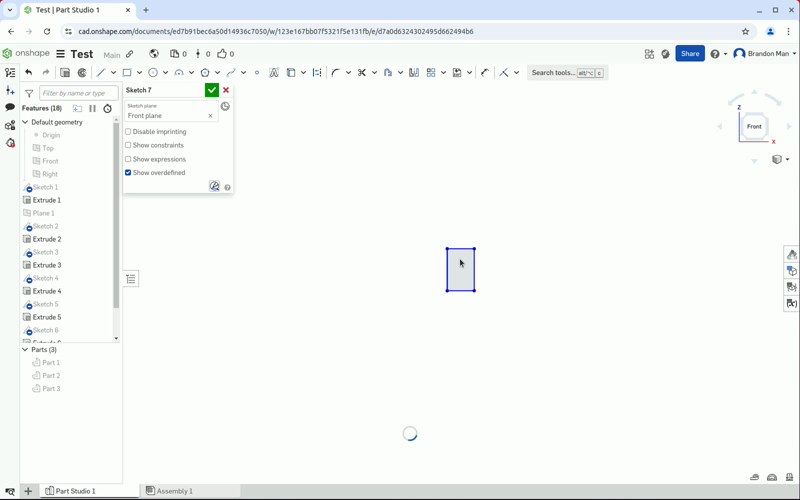
scroll(6)
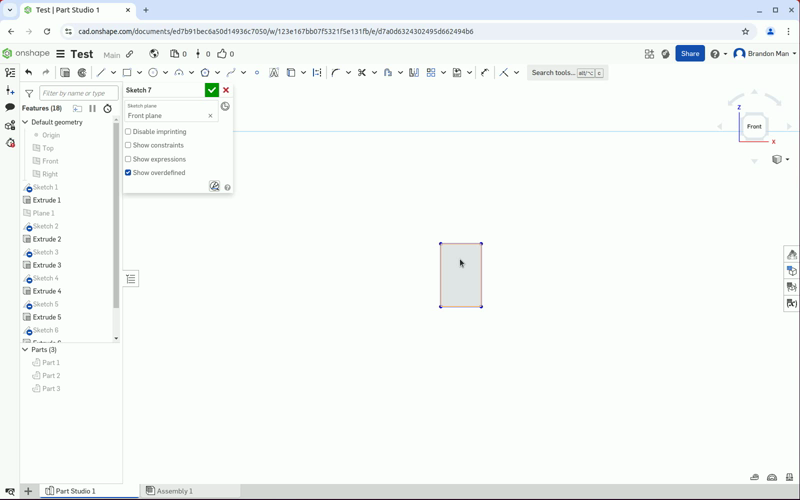
scroll(6)
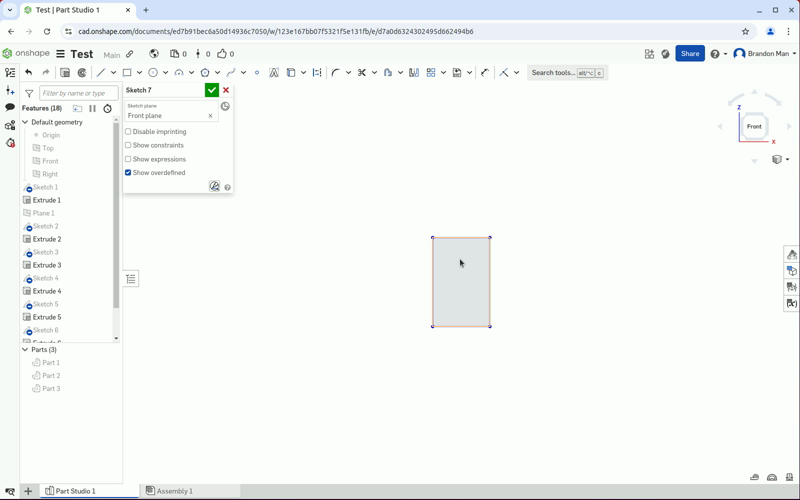
scroll(6)
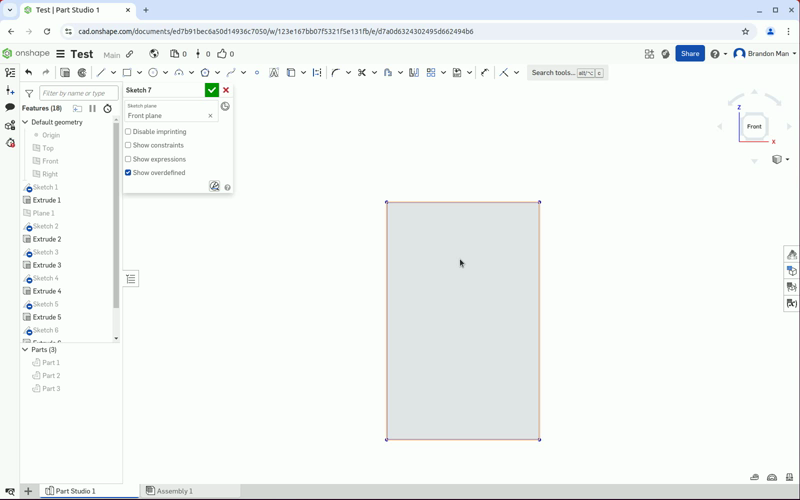
click(460, 258)
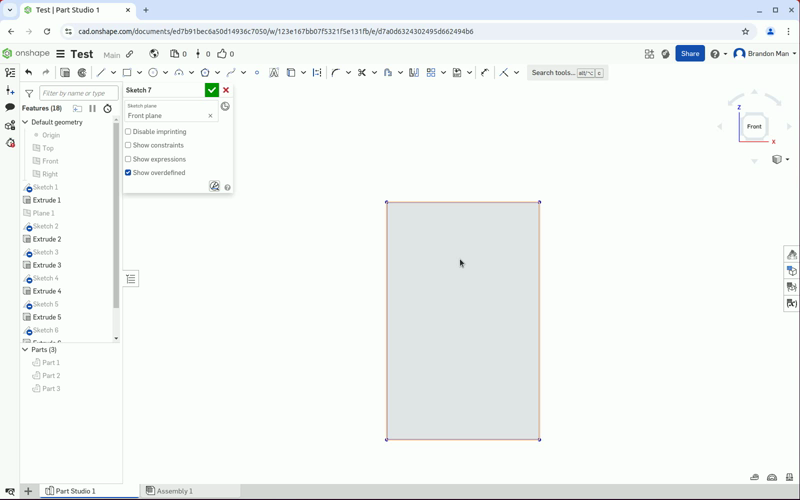
scroll(-6)
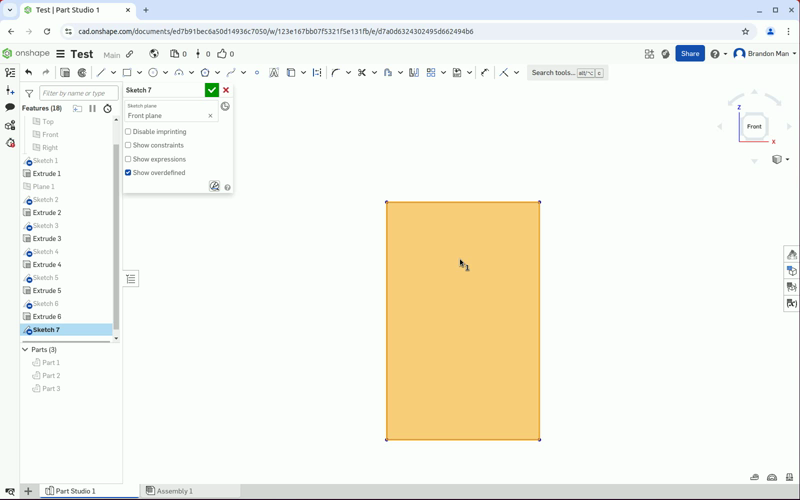
scroll(-6)
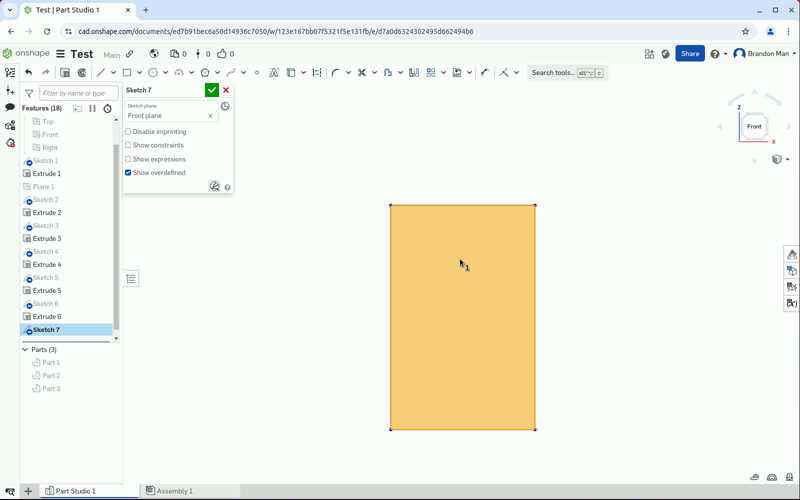
scroll(-6)
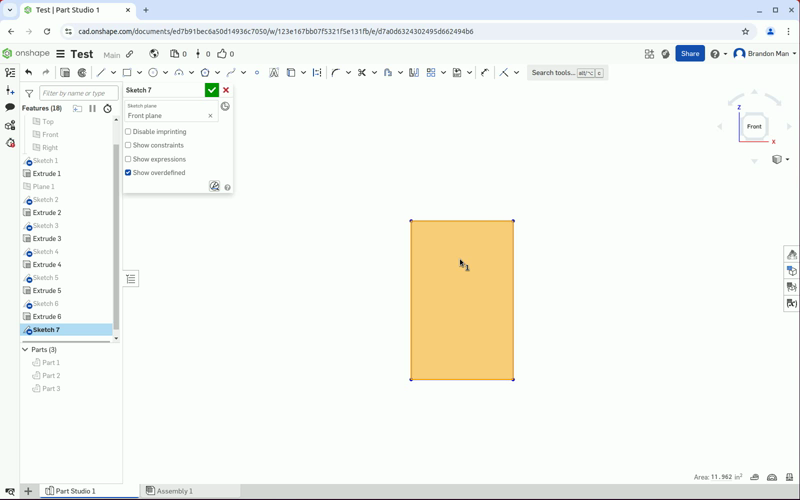
scroll(-6)
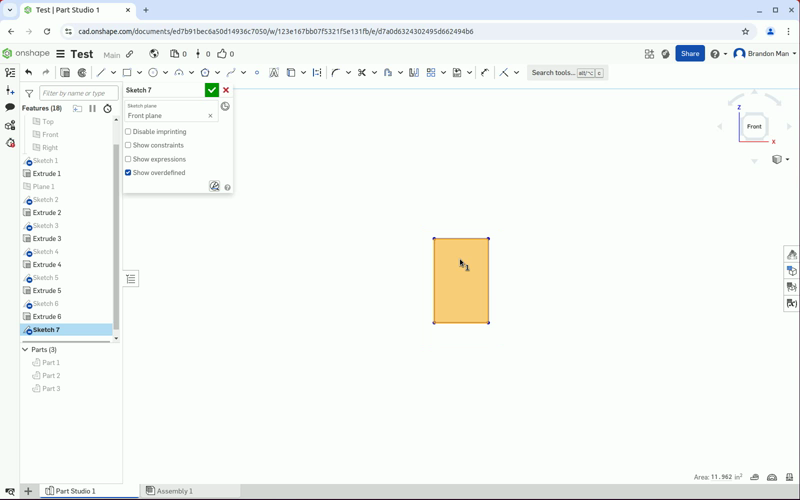
scroll(-6)
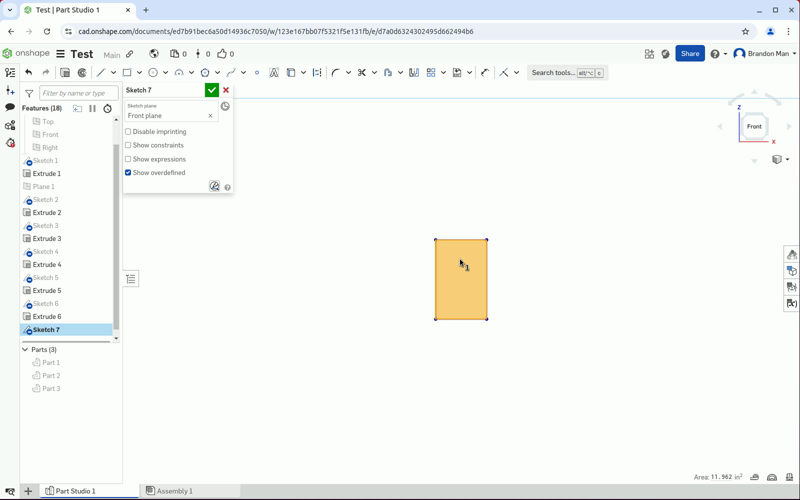
scroll(-6)
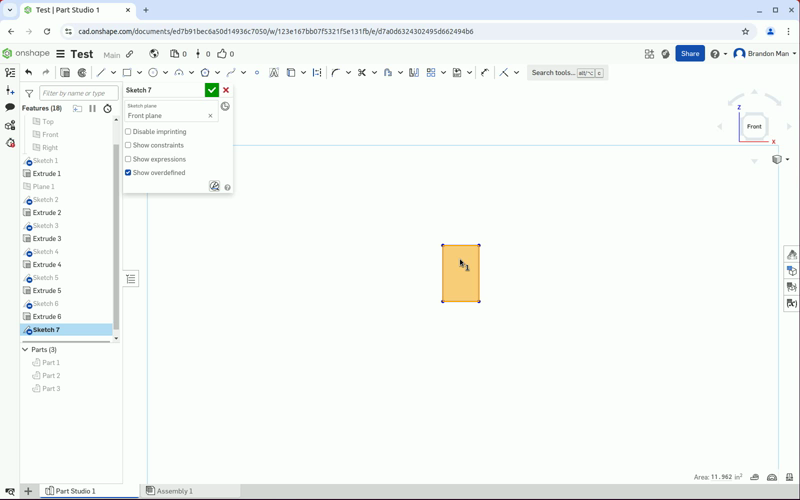
scroll(-6)
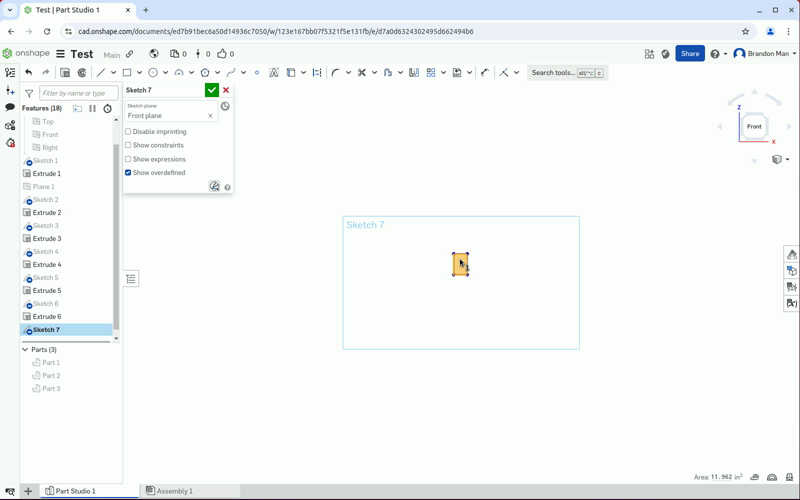
mouse_move(73, 352)
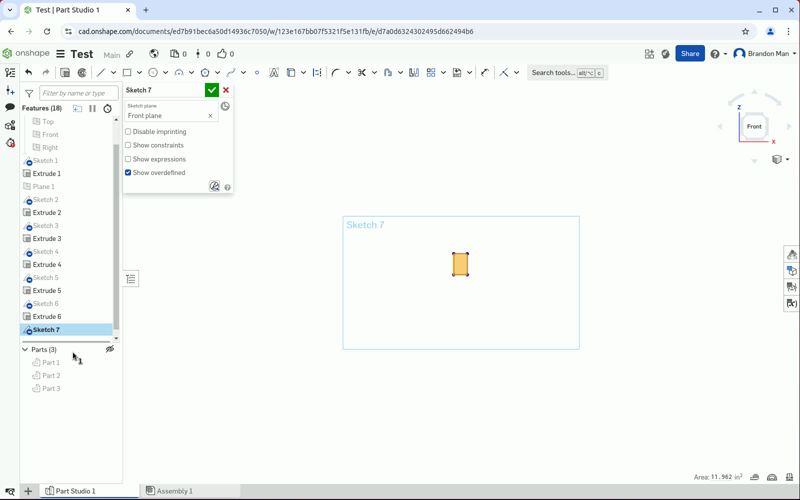
key(shift+y)
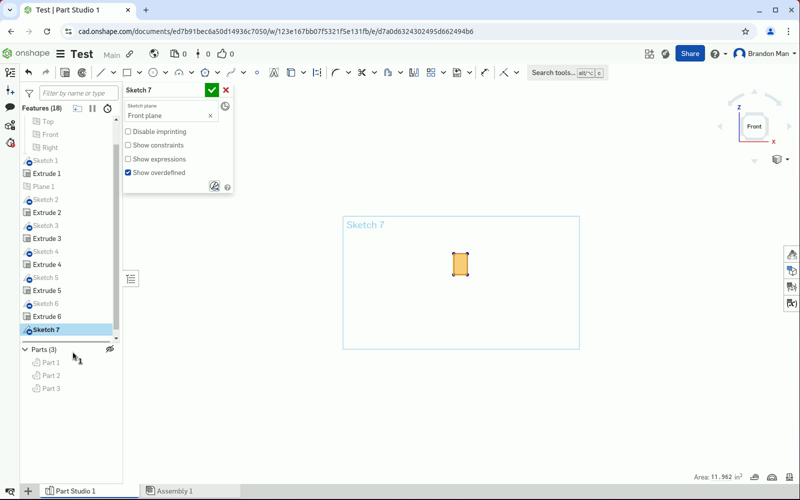
key(shift+e)
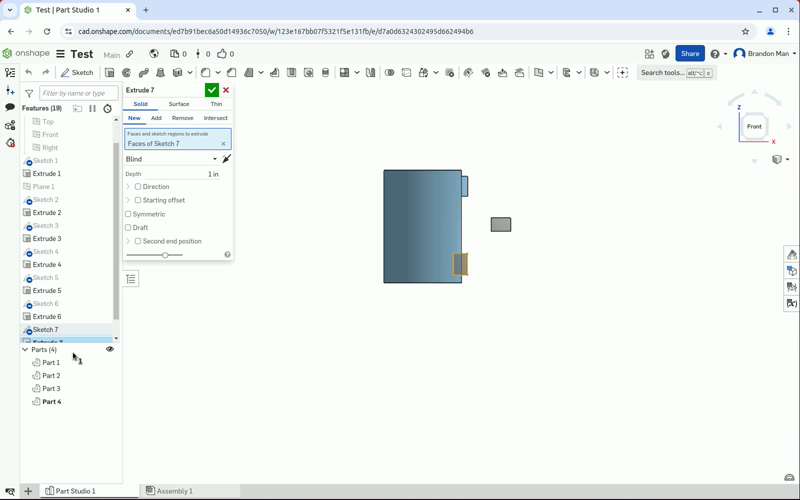
mouse_move(143, 106)
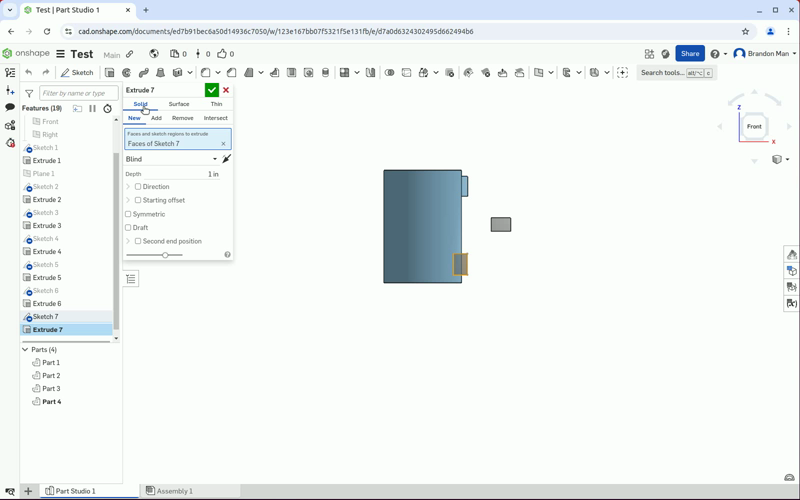
click(143, 106)
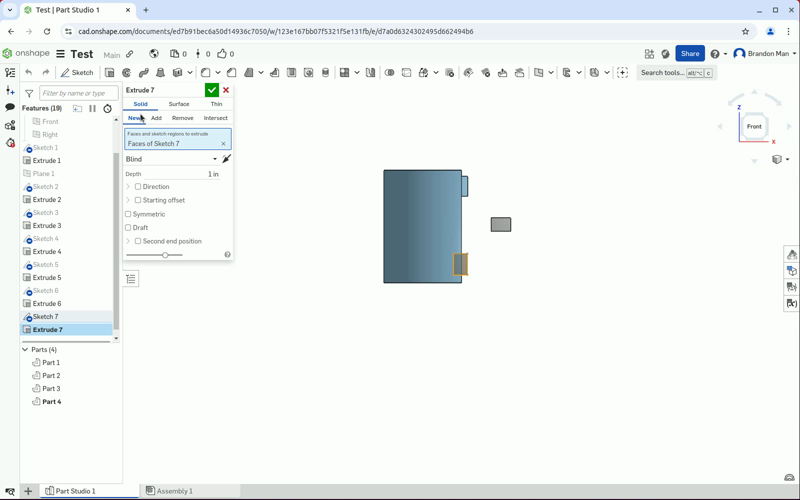
mouse_move(137, 120)
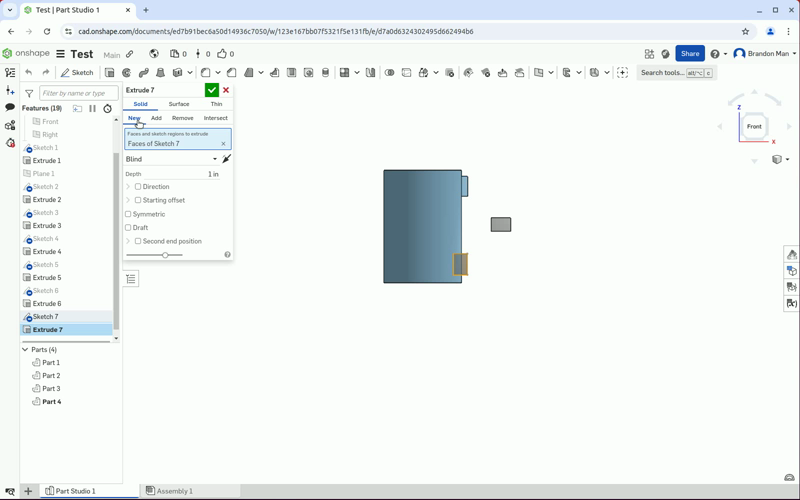
click(137, 120)
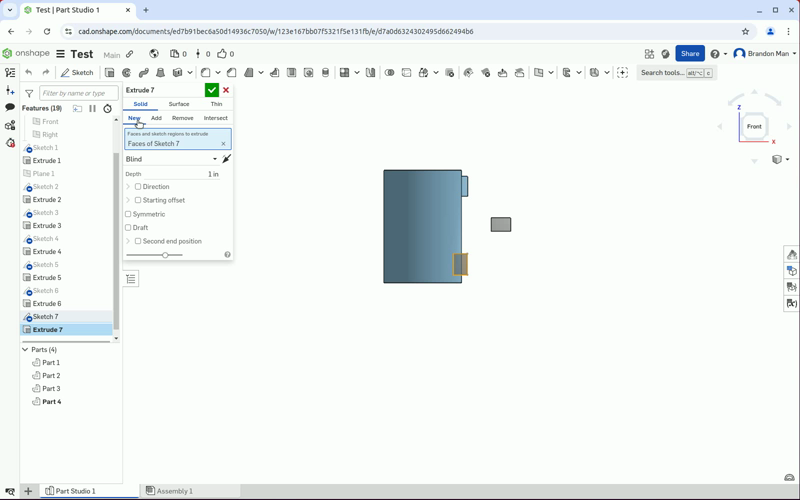
key(tab, 4)
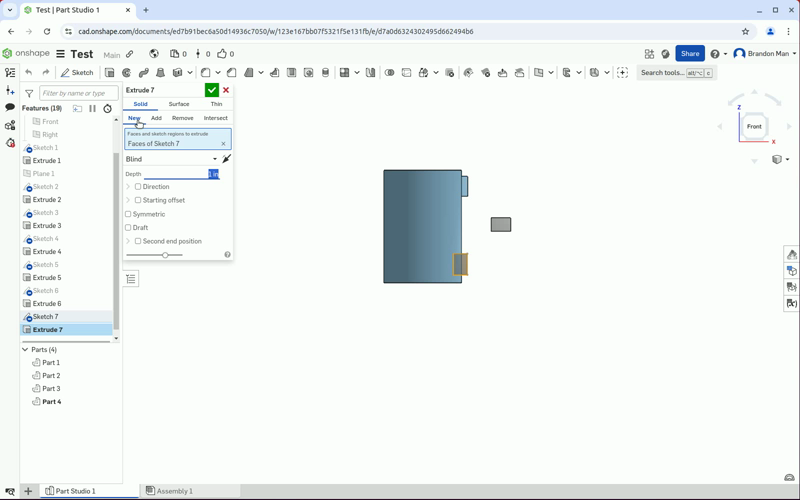
text(-16.368)
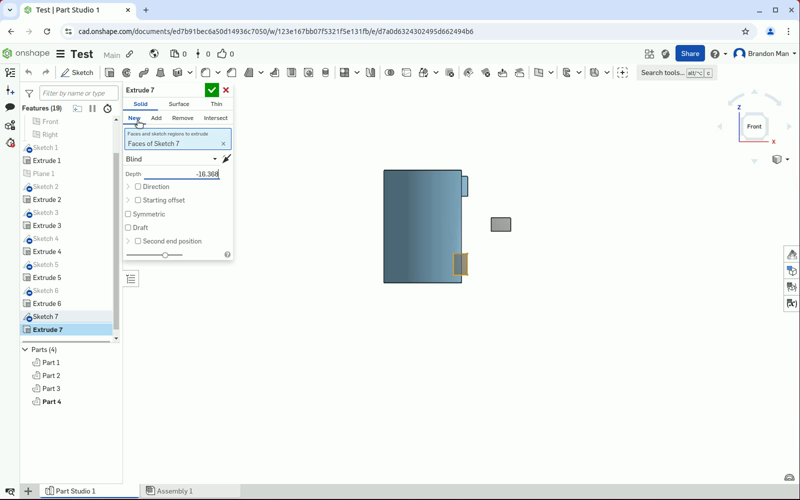
key(tab, 3)
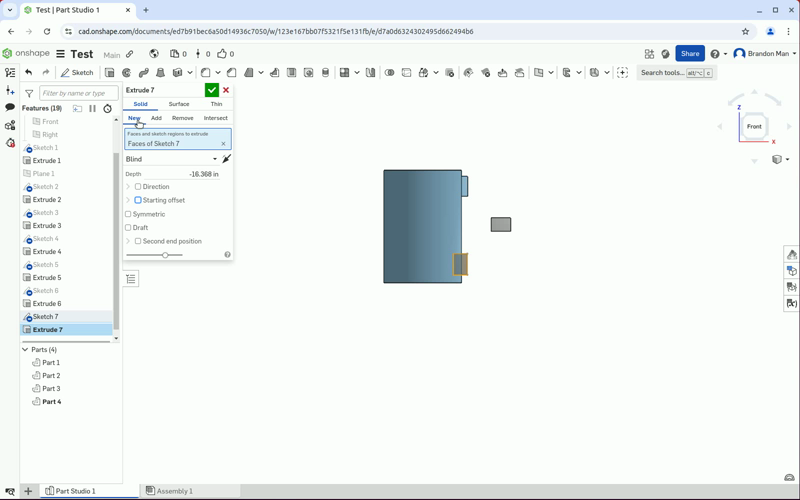
key(tab, 2)
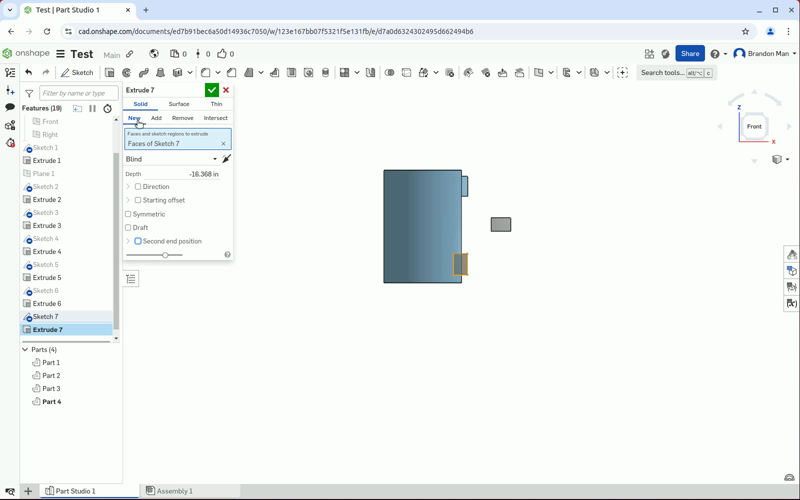
key(space)
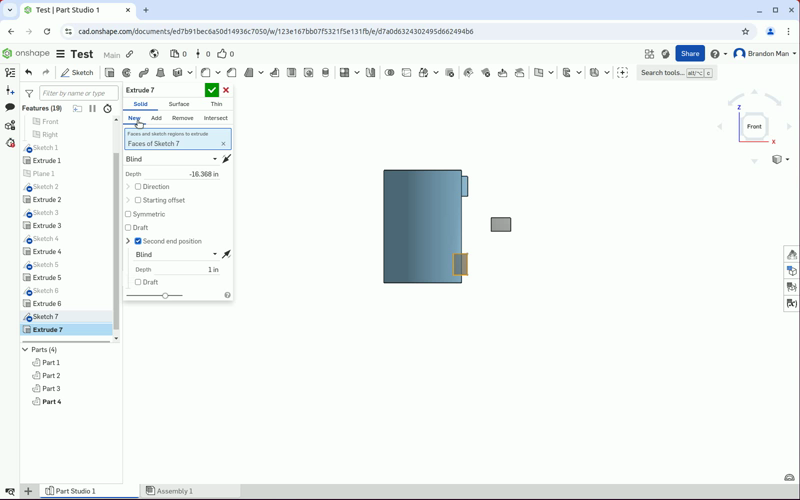
key(tab, 3)
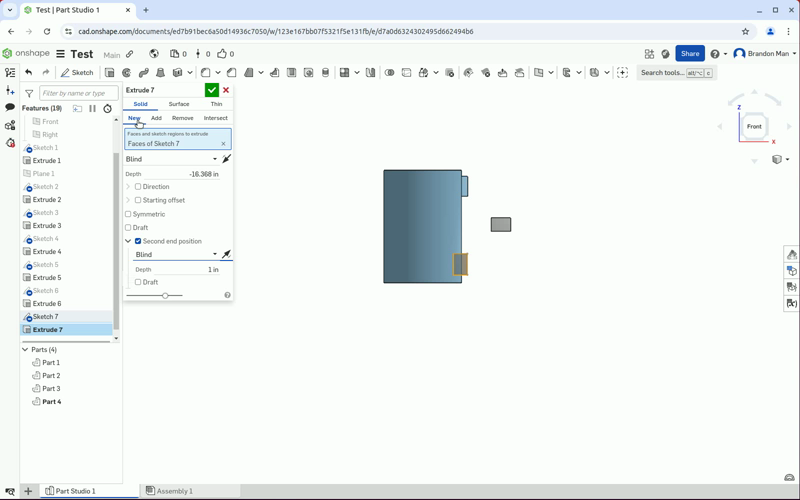
text(15.646)
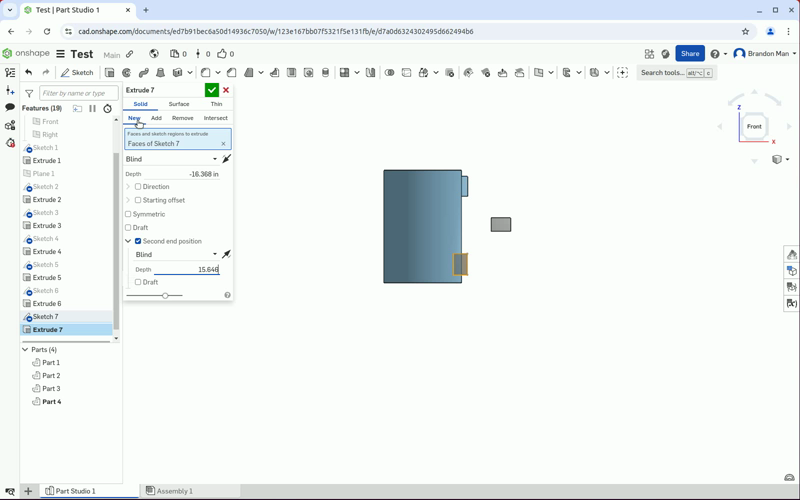
key(enter)
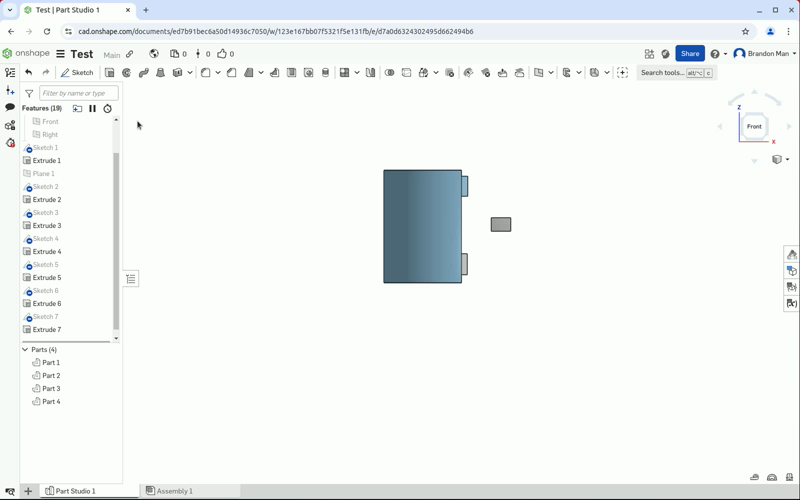
key(shift+h)
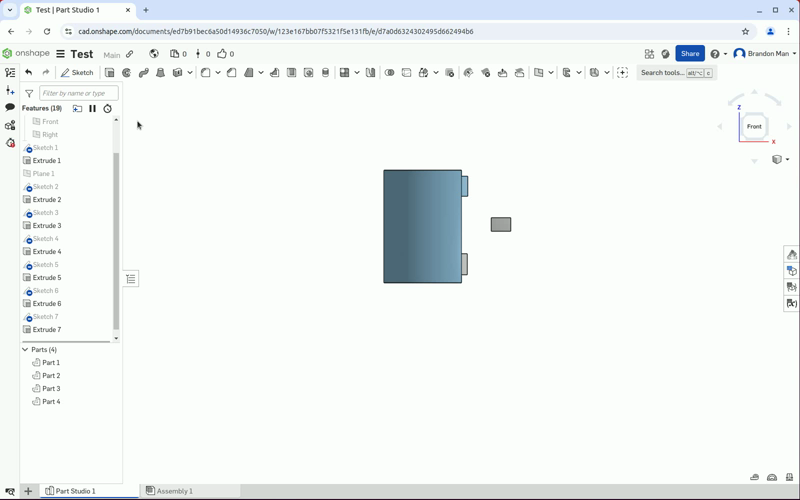
key(shift+h)
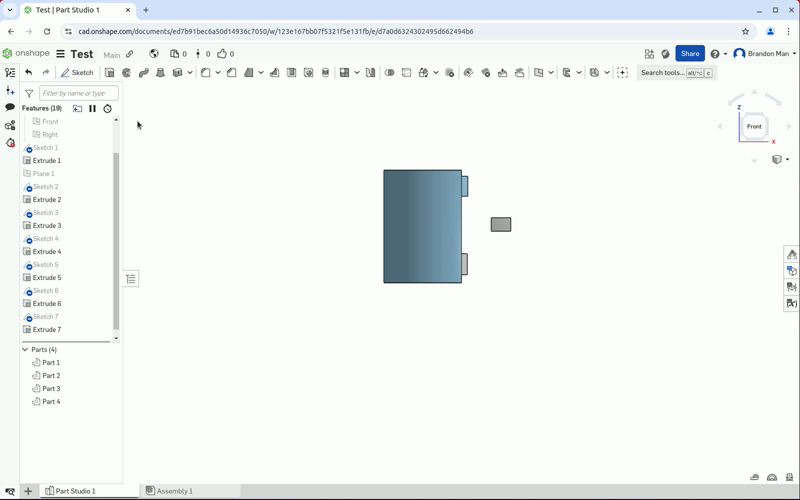
mouse_move(69, 150)
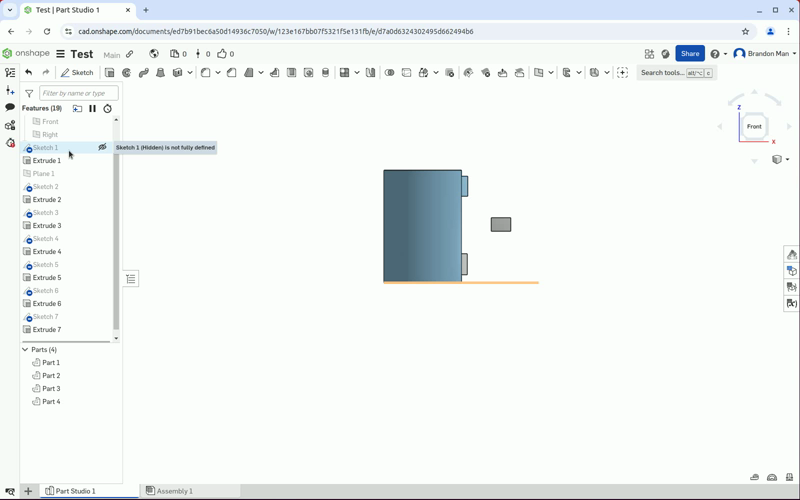
click(69, 150)
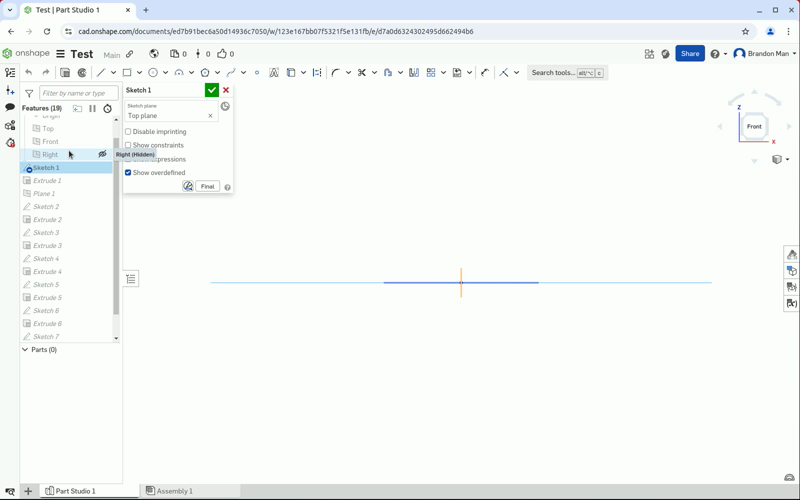
mouse_move(229, 92)
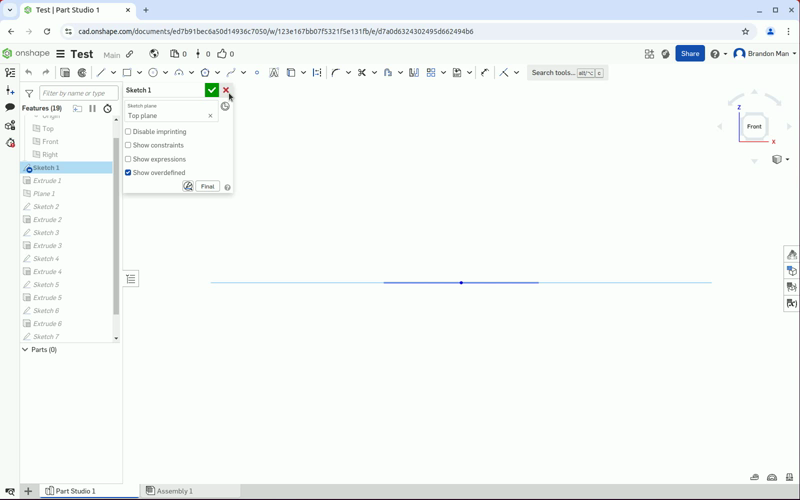
click(229, 92)
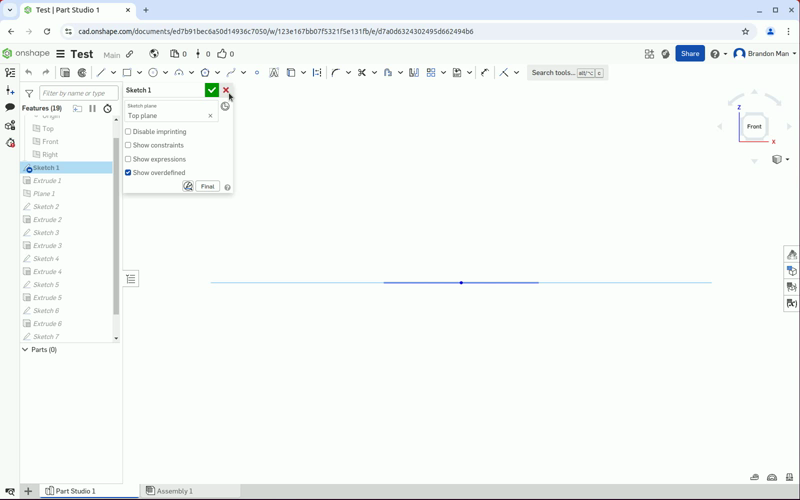
key(shift+s)
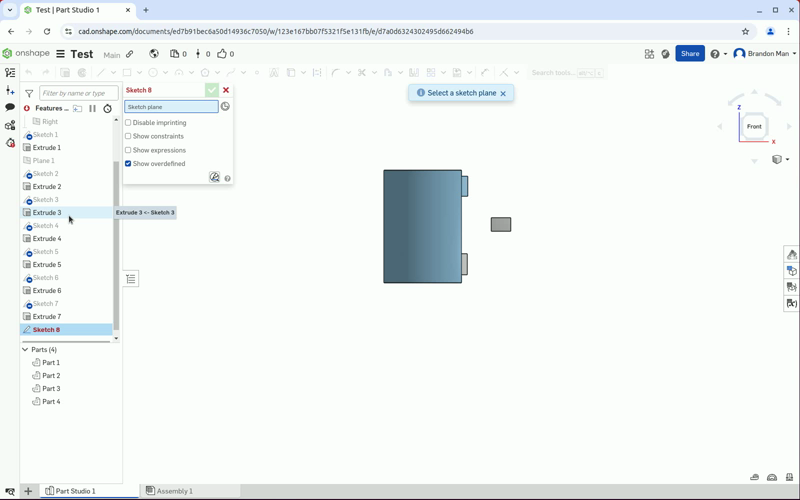
scroll(3)
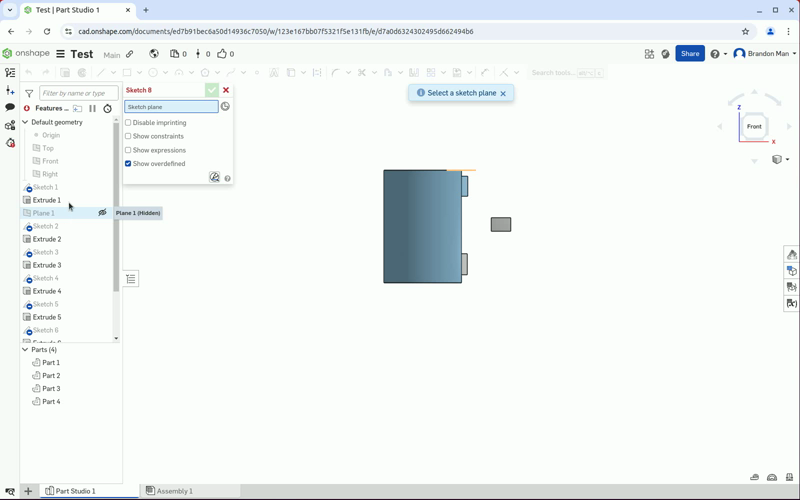
mouse_move(69, 163)
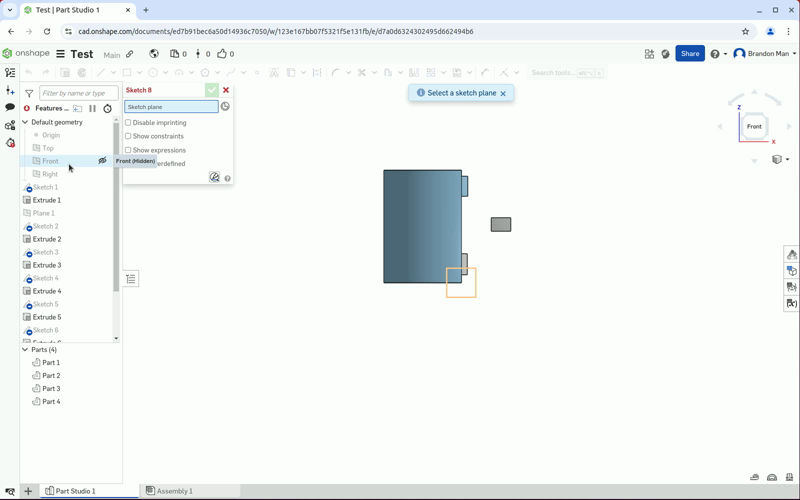
click(69, 163)
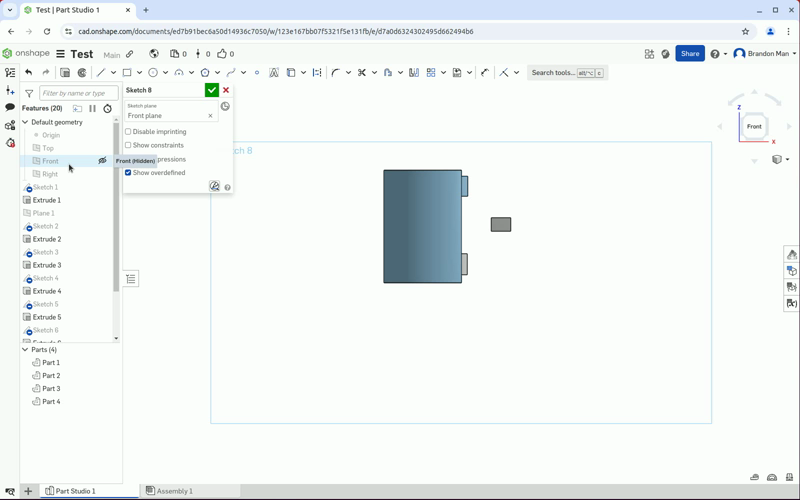
mouse_move(73, 352)
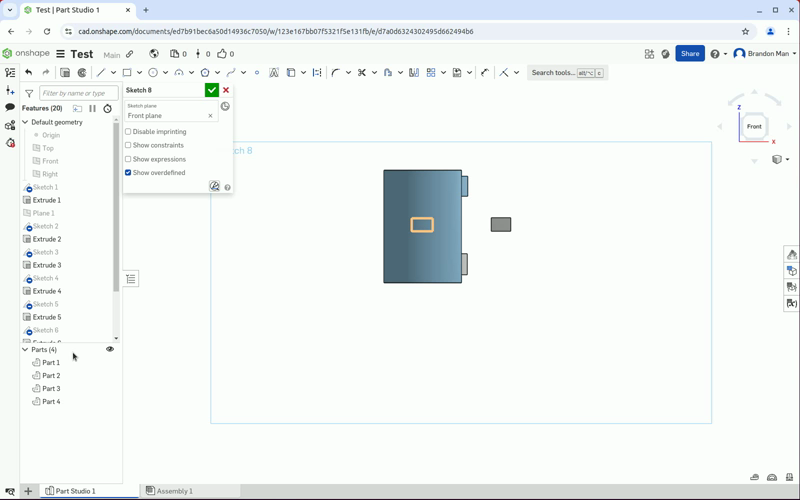
key(y)
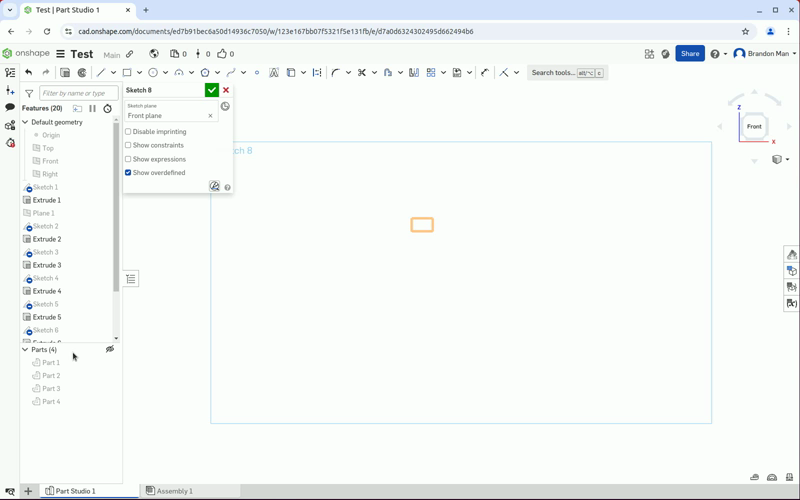
key(c)
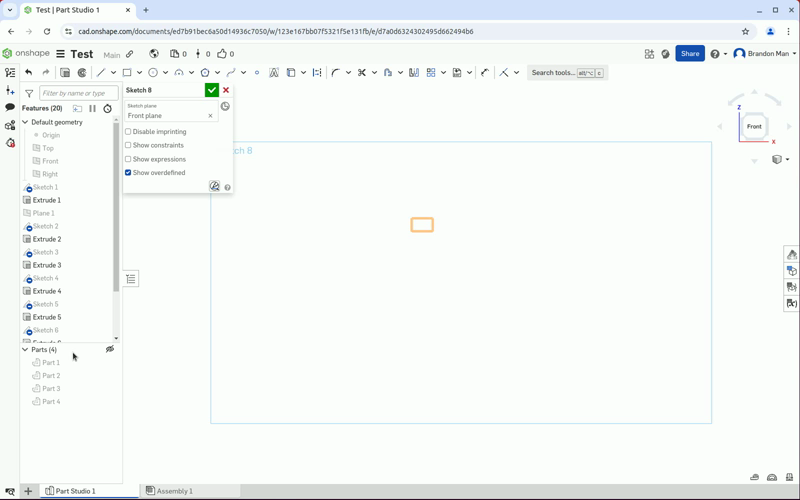
key_down(shift)
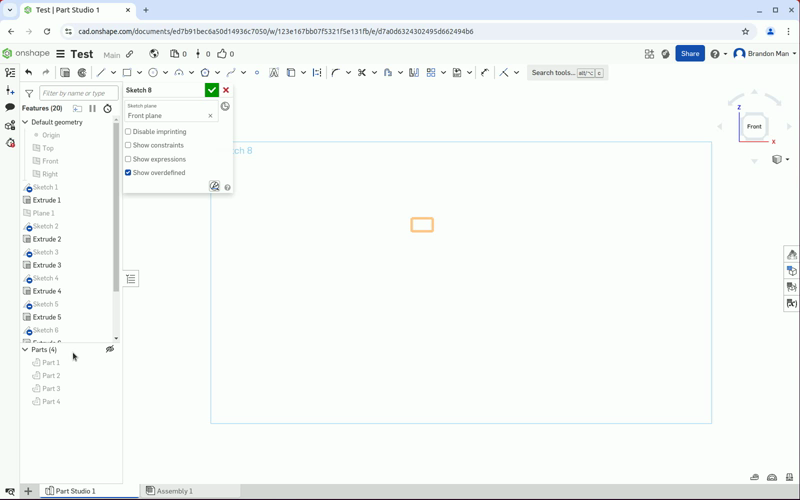
mouse_move(460, 225)
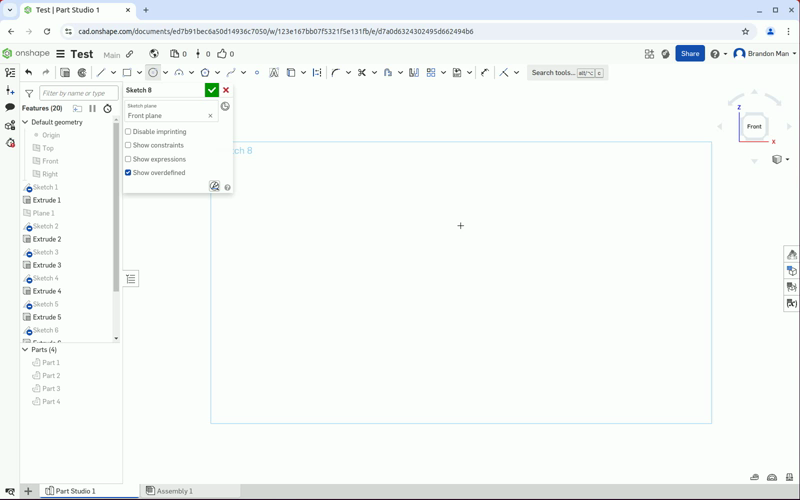
click(460, 225)
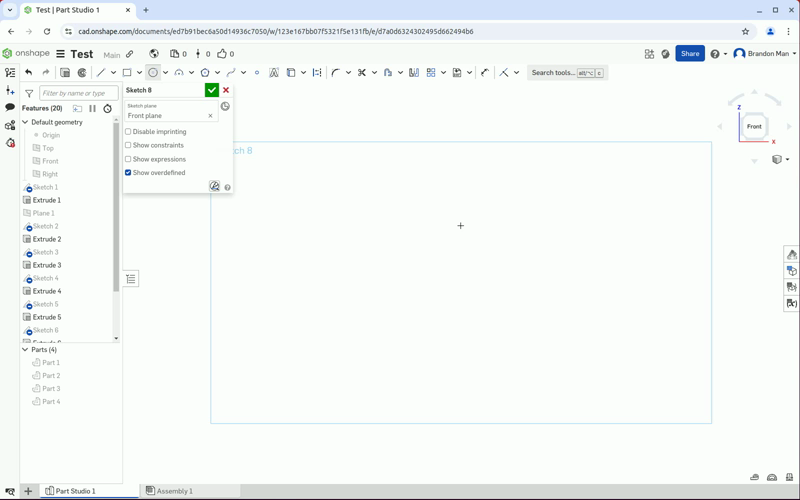
key_up(shift)
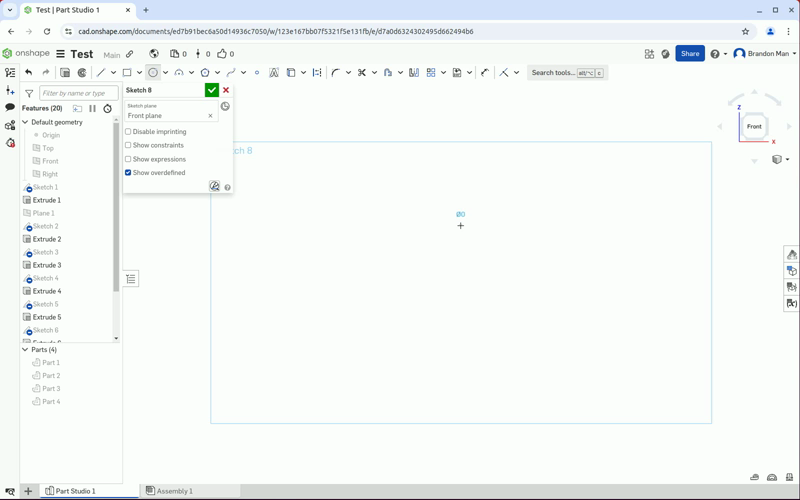
mouse_move(492, 225)
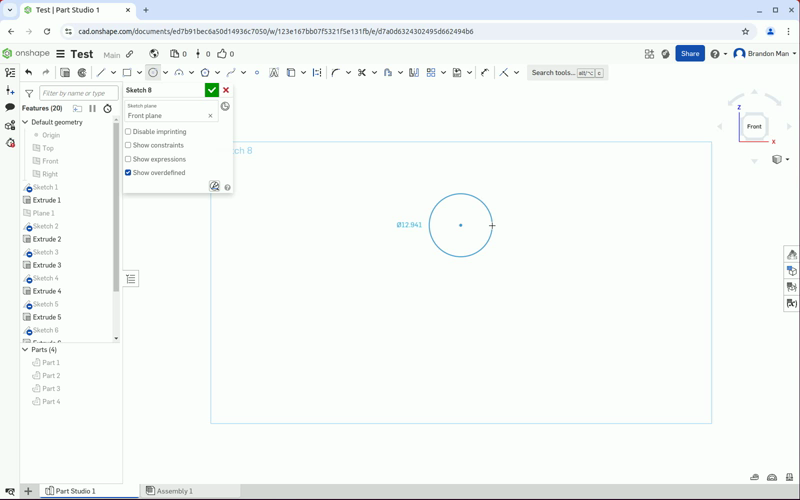
click(492, 225)
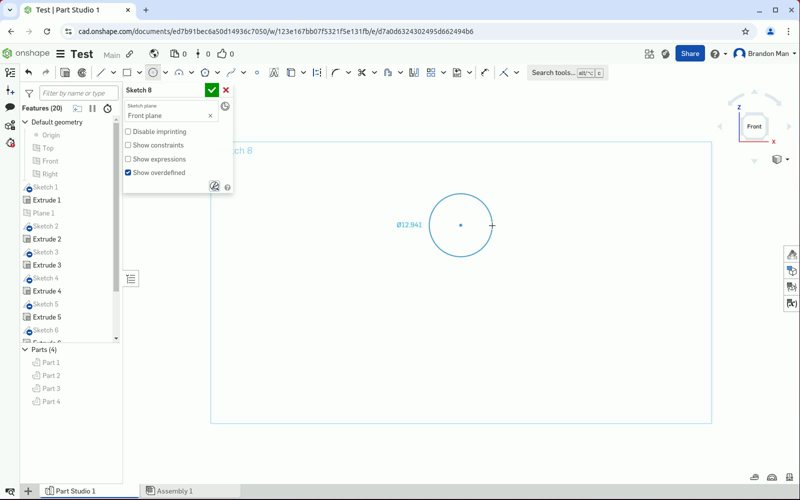
key(esc)
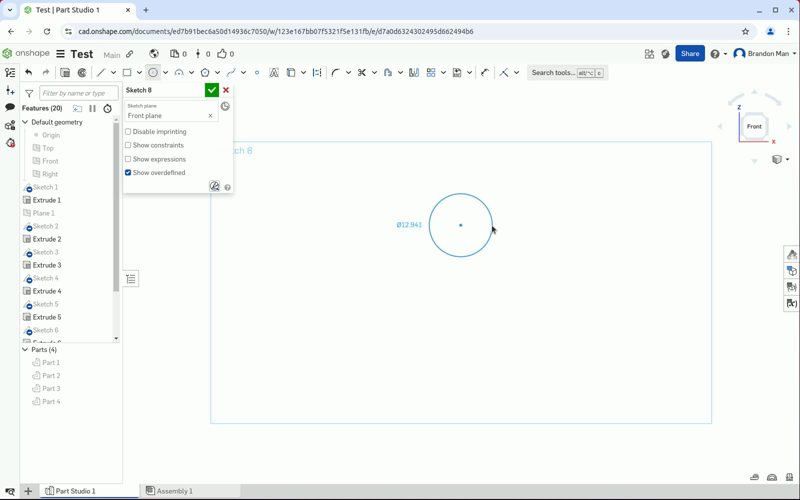
mouse_move(454, 227)
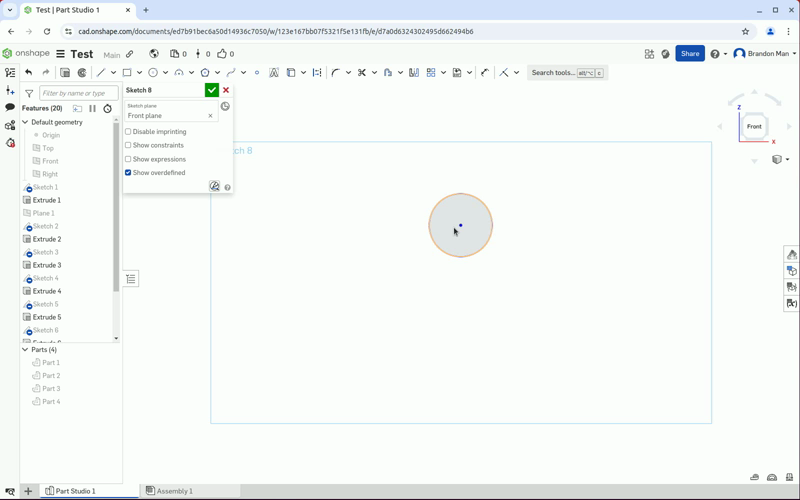
click(454, 227)
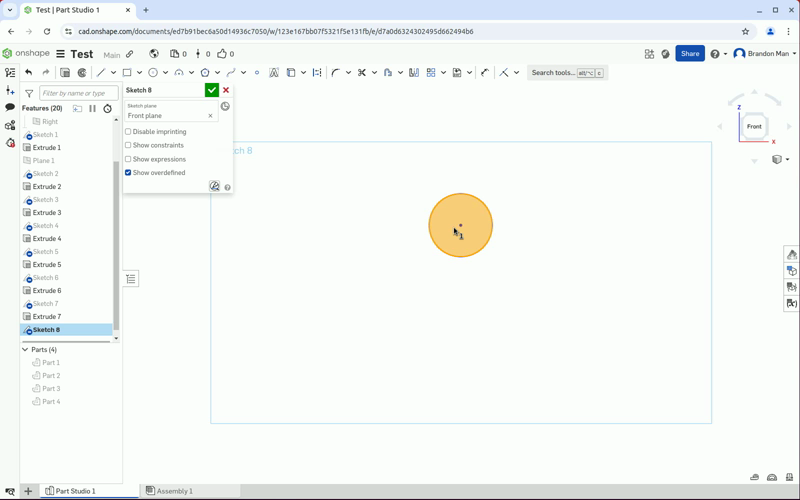
mouse_move(73, 352)
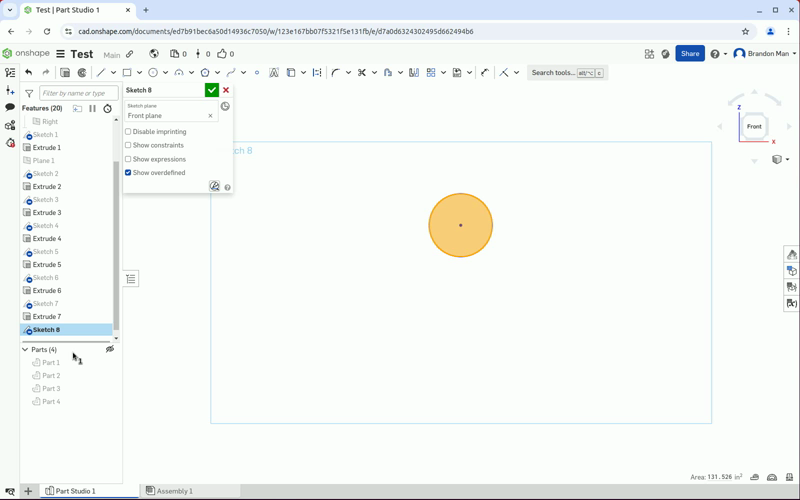
key(shift+y)
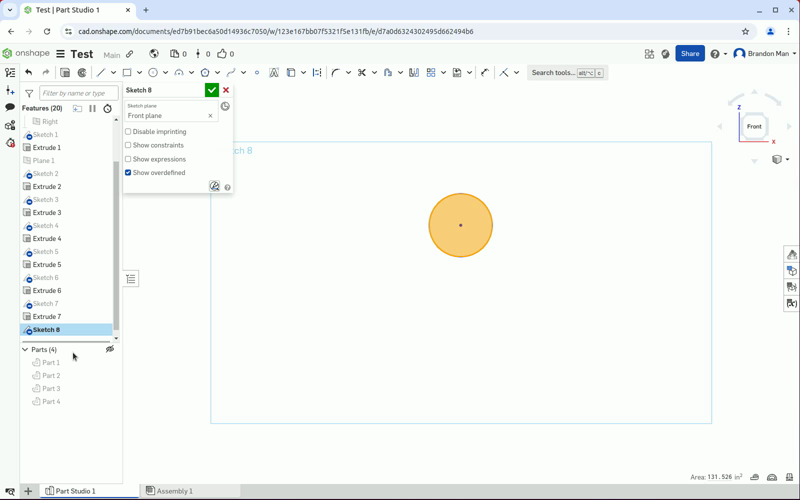
key(shift+e)
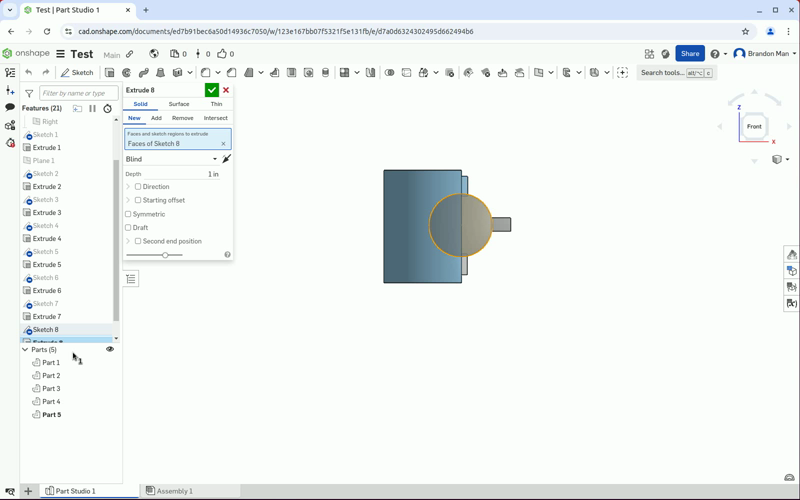
mouse_move(143, 106)
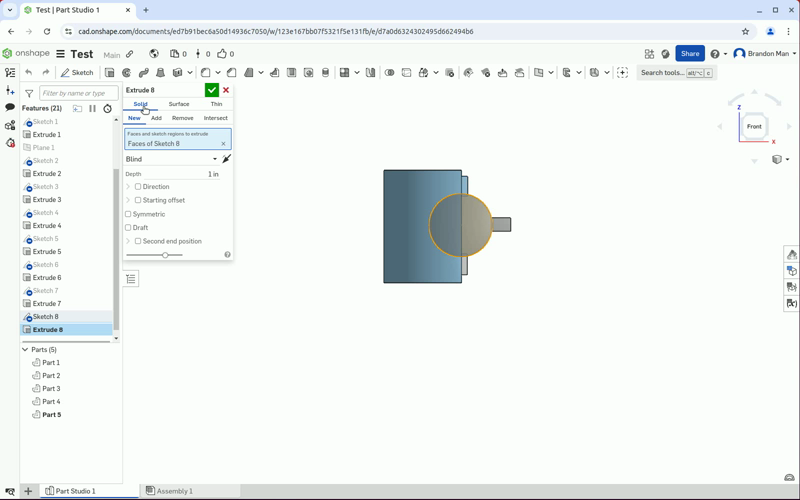
click(143, 106)
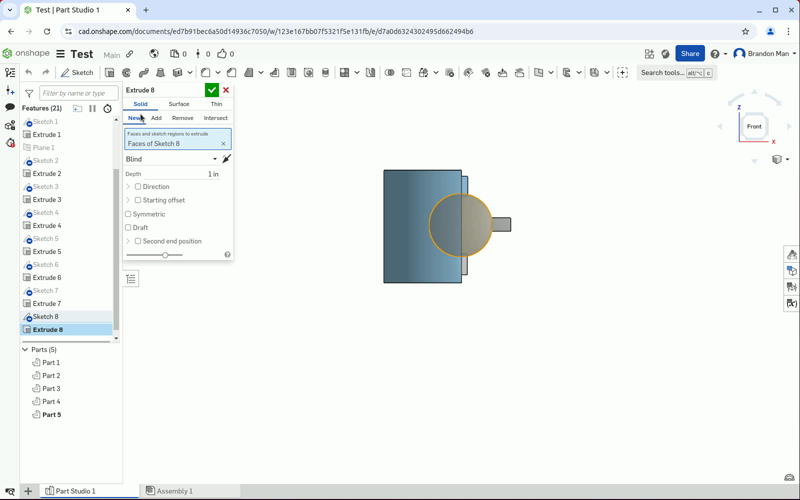
mouse_move(137, 120)
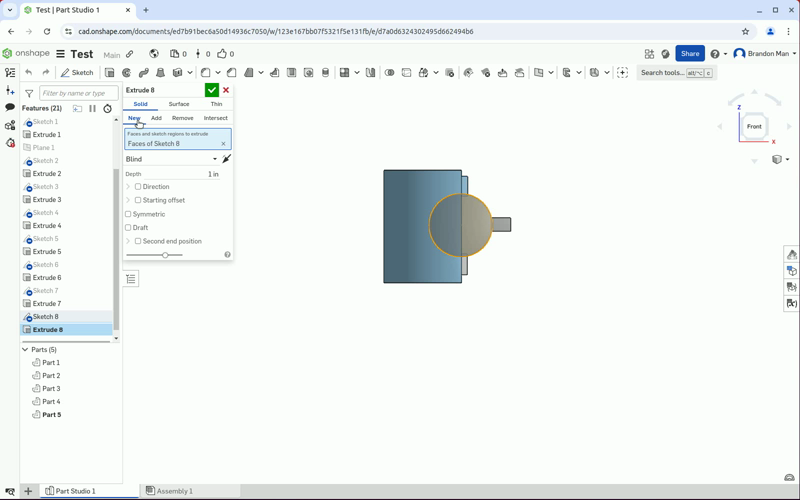
click(137, 120)
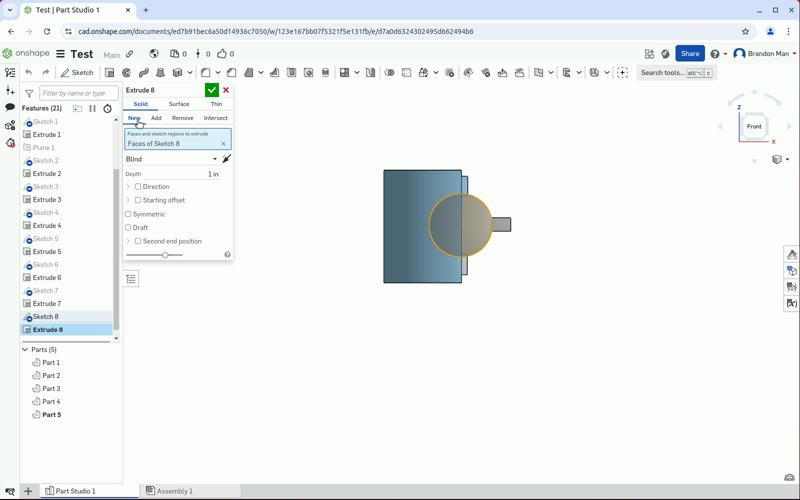
key(tab, 4)
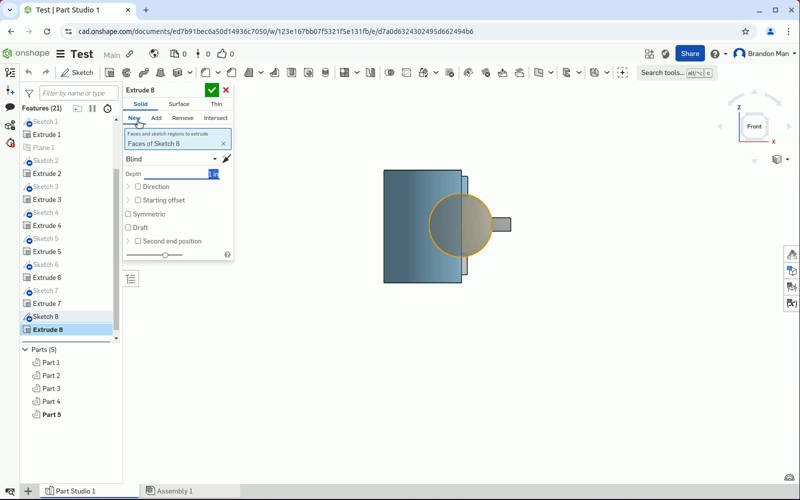
text(-18.535)
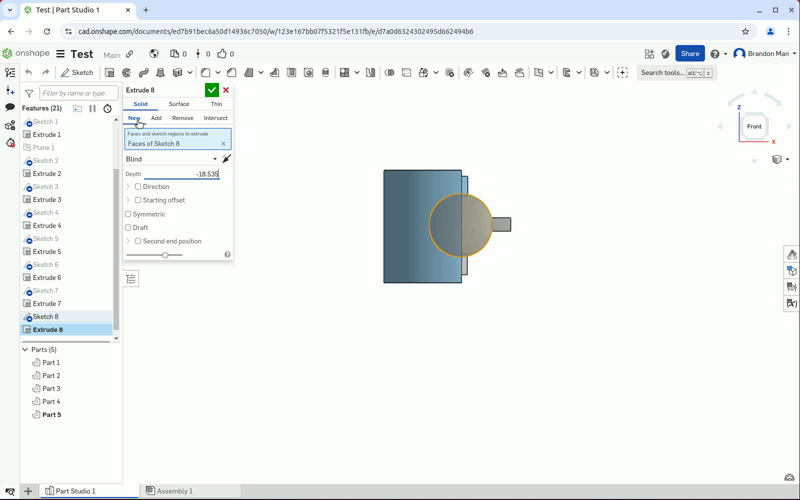
key(tab, 3)
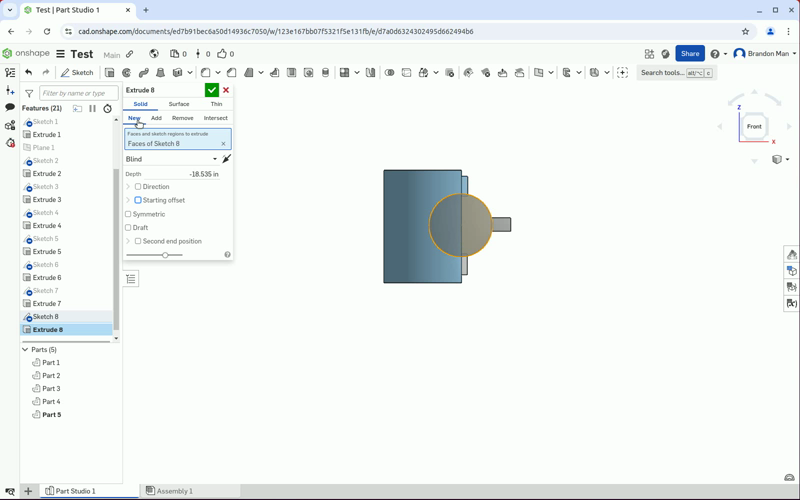
key(tab, 2)
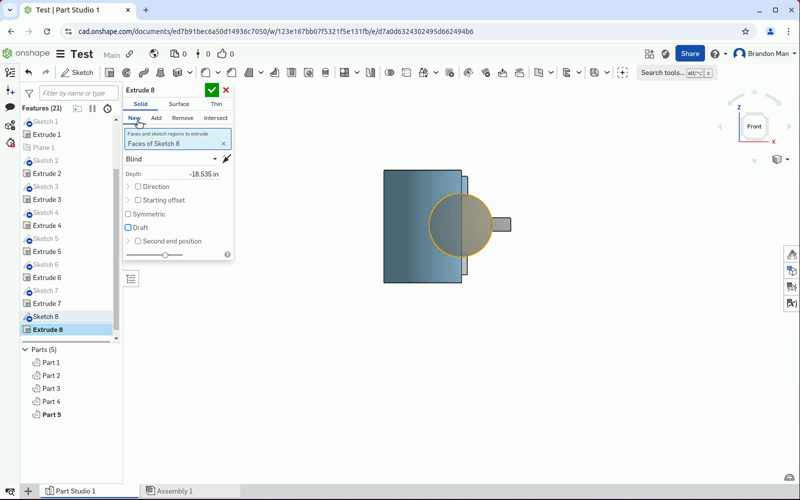
key(space)
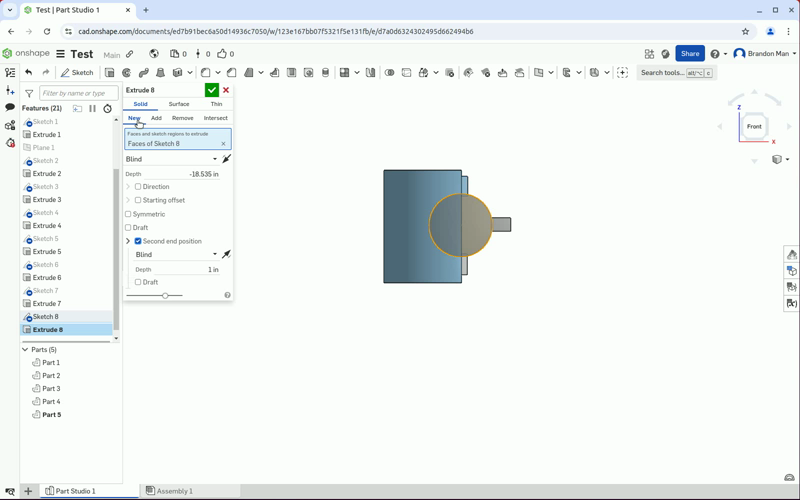
key(tab, 3)
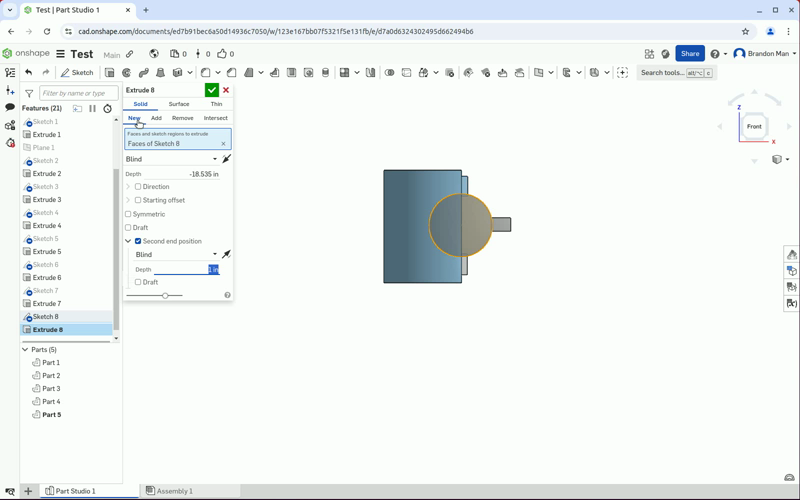
text(13.48)
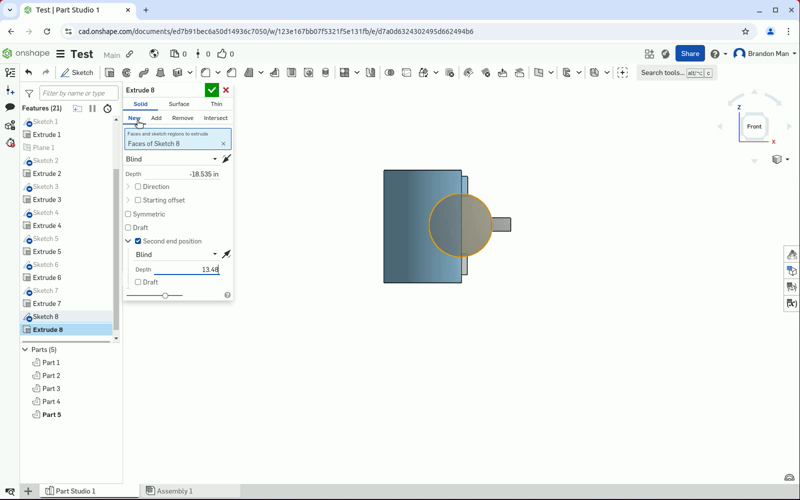
key(enter)
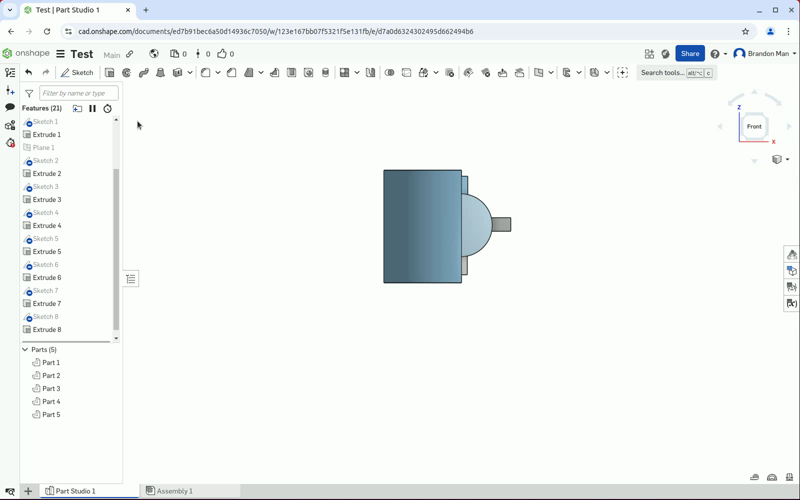
key(shift+h)
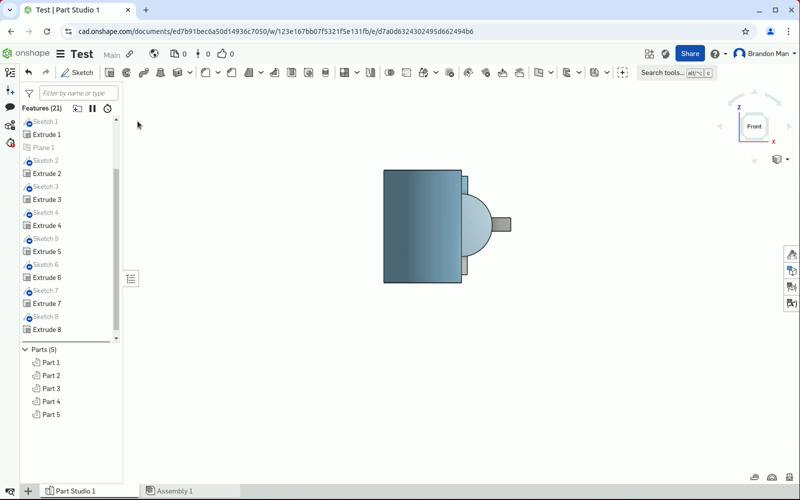
key(shift+h)
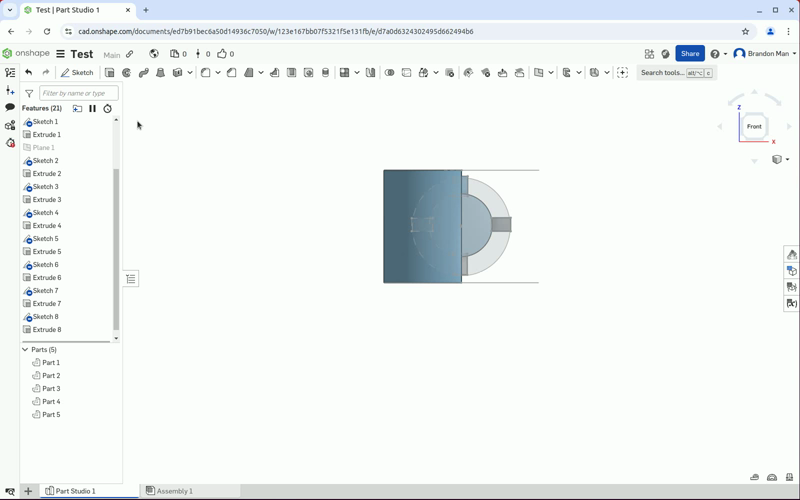
key(shift+7)
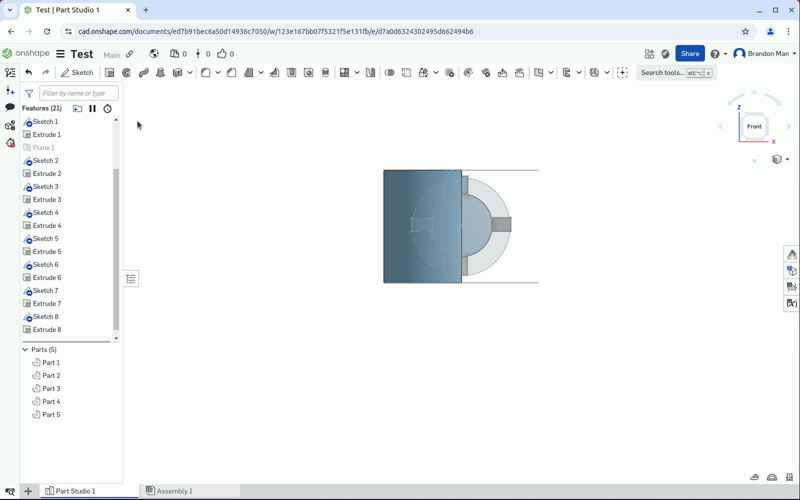
key(left, 2)
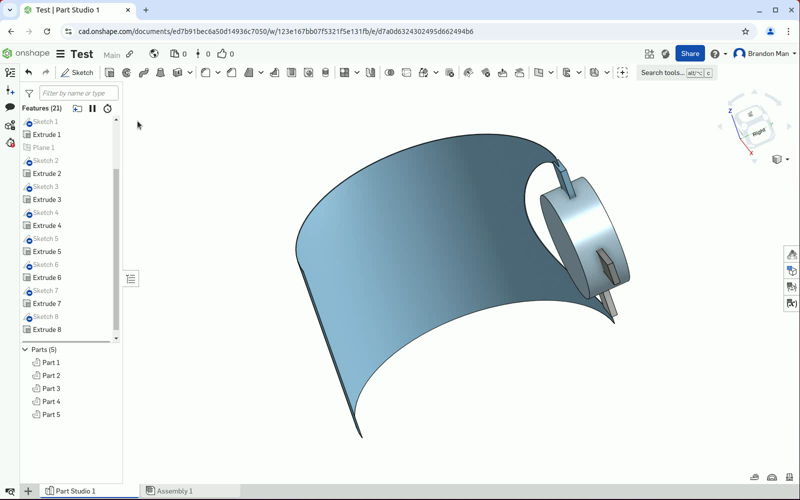
key(down, 2)
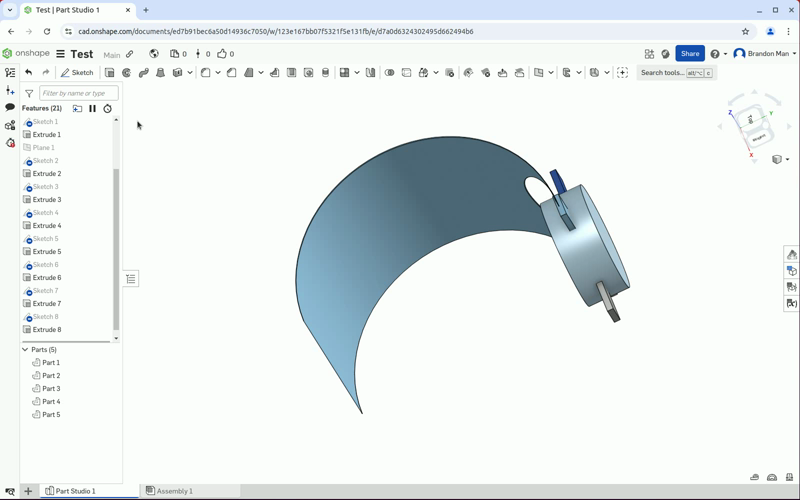
key(up, 2)
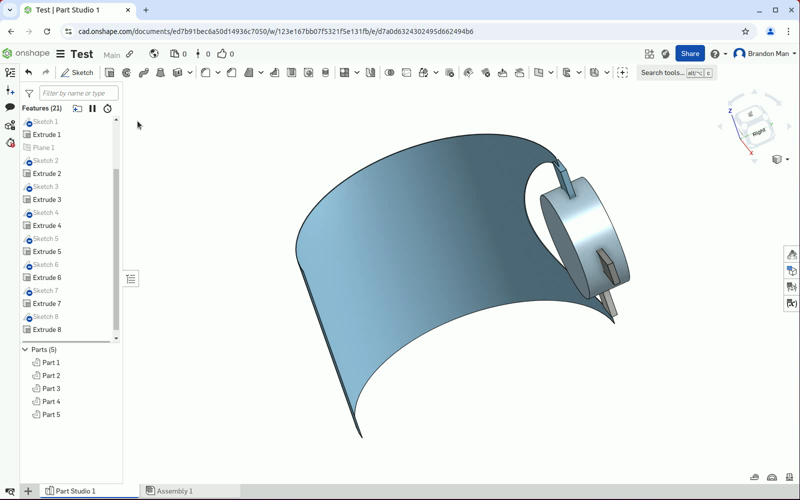
key(right, 2)
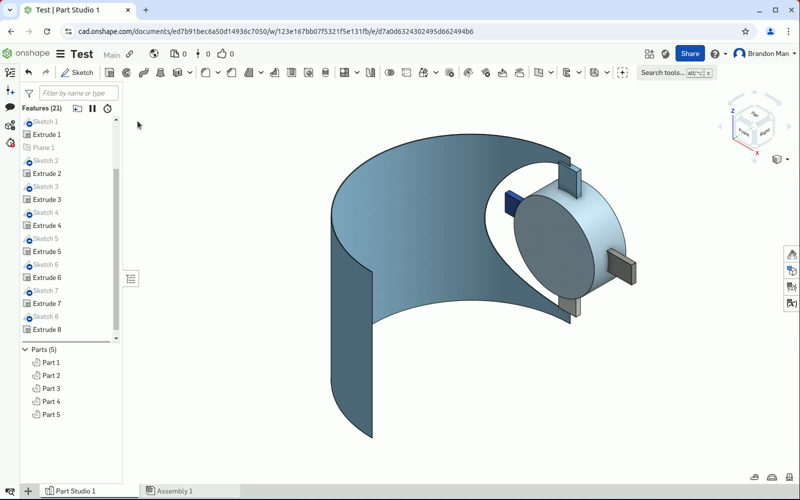
mouse_move(69, 124)
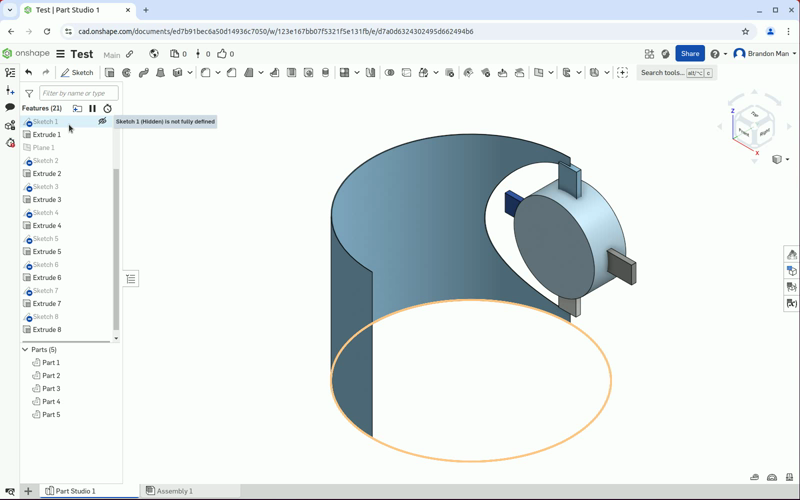
click(69, 124)